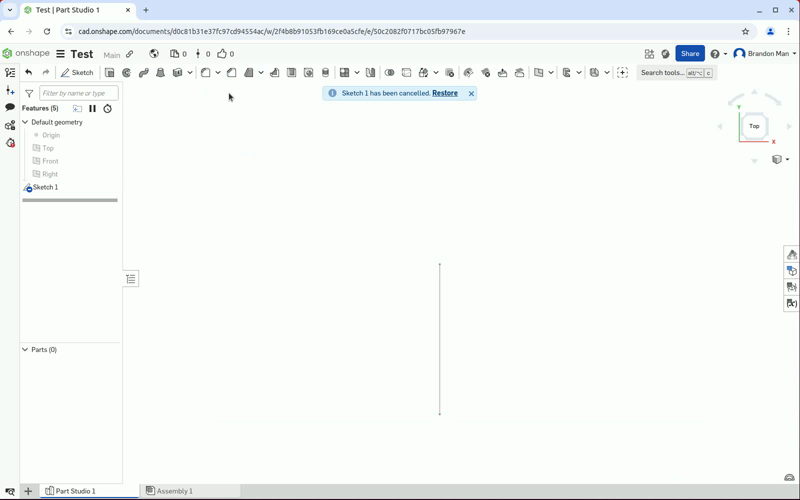
key(shift+h)
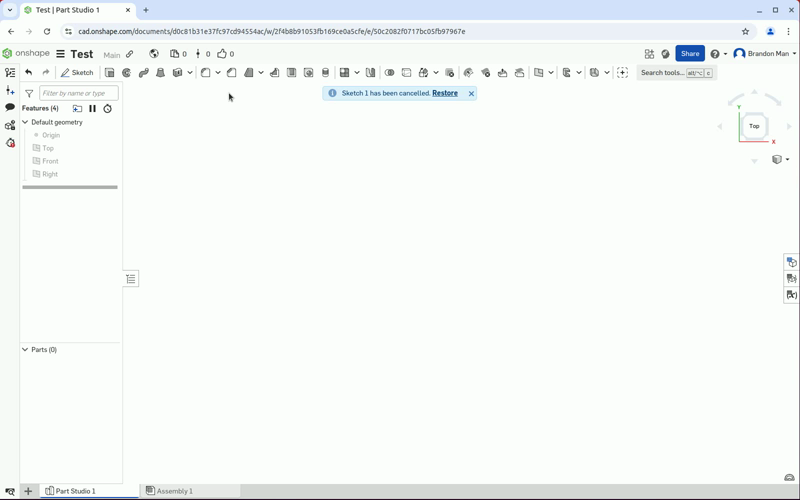
mouse_move(73, 352)
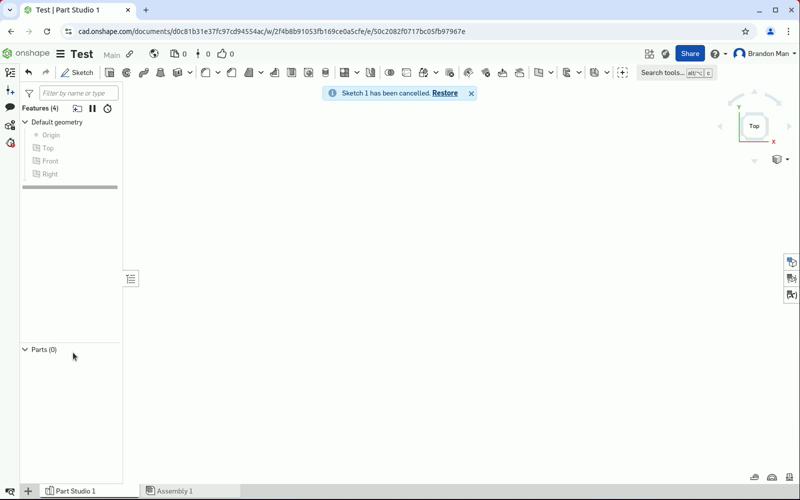
key(y)
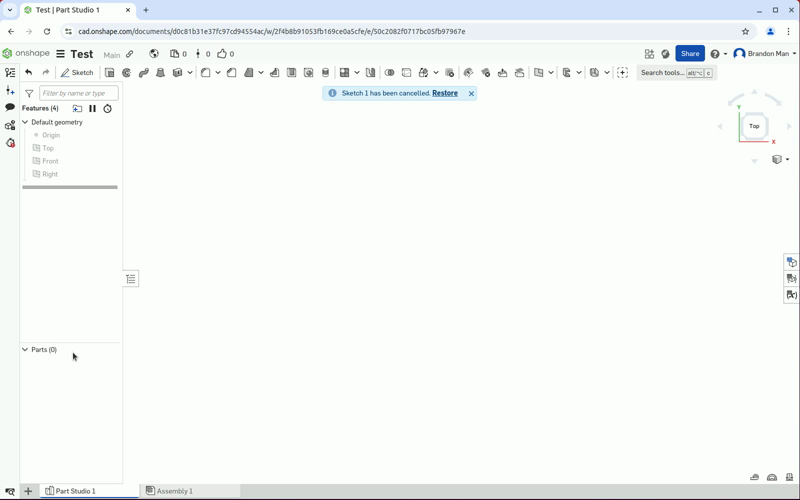
key(shift+p)
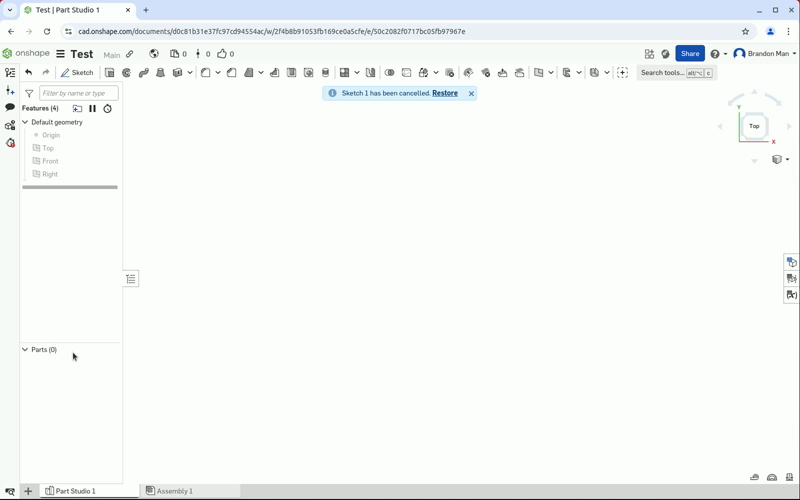
key(space)
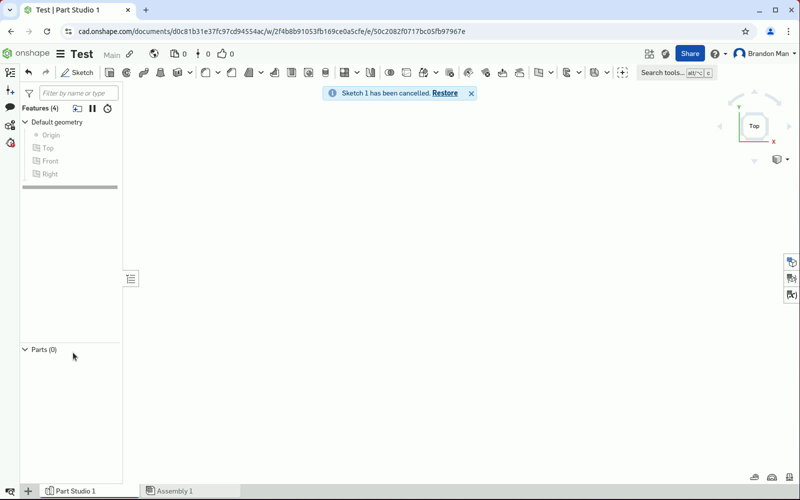
key_down(shift)
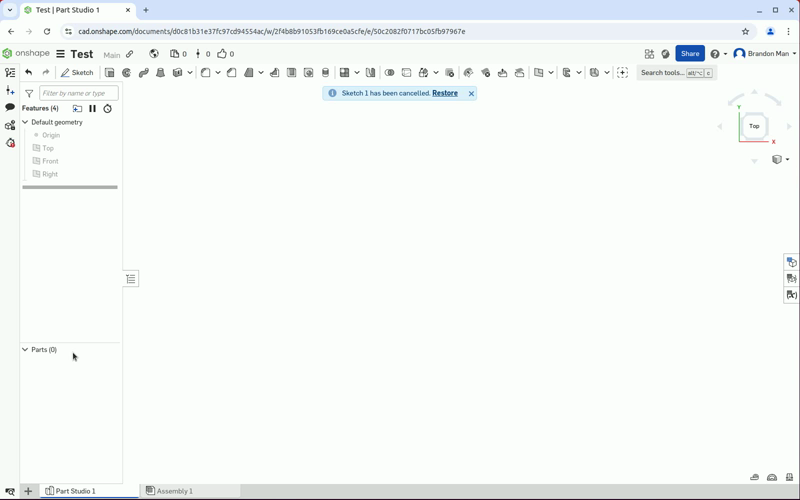
key(up)
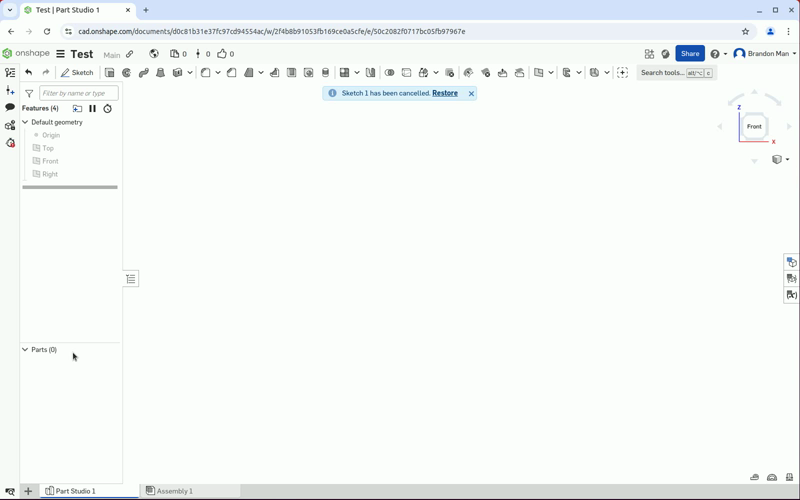
key_up(shift)
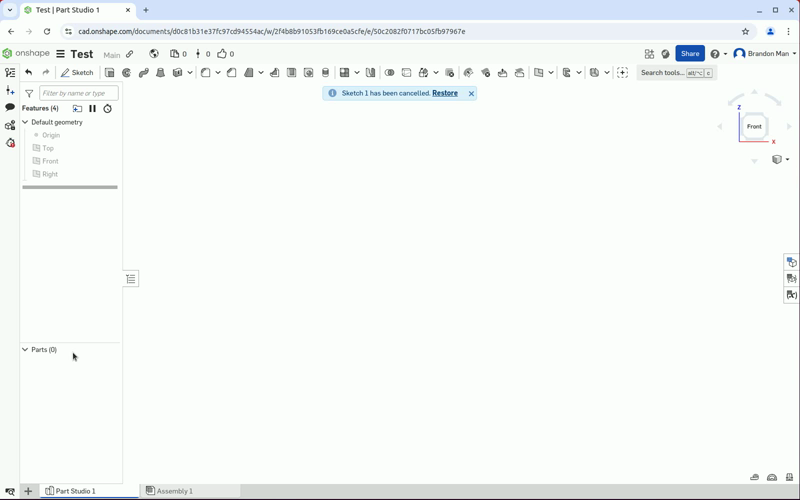
key(space)
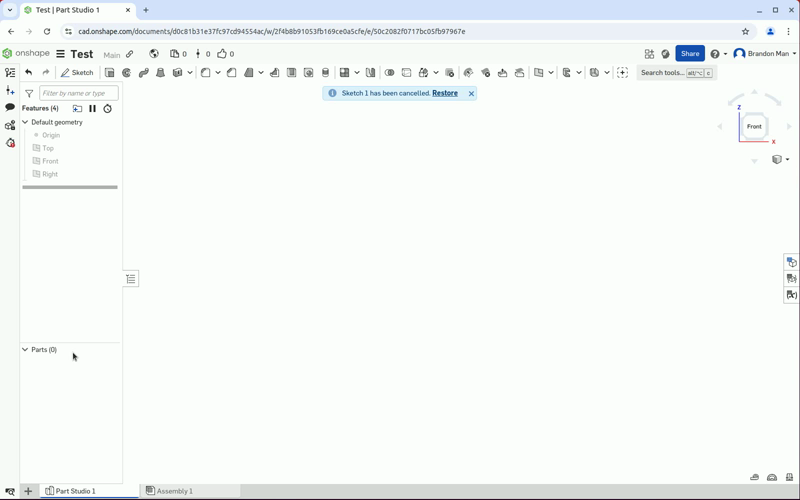
key_down(shift)
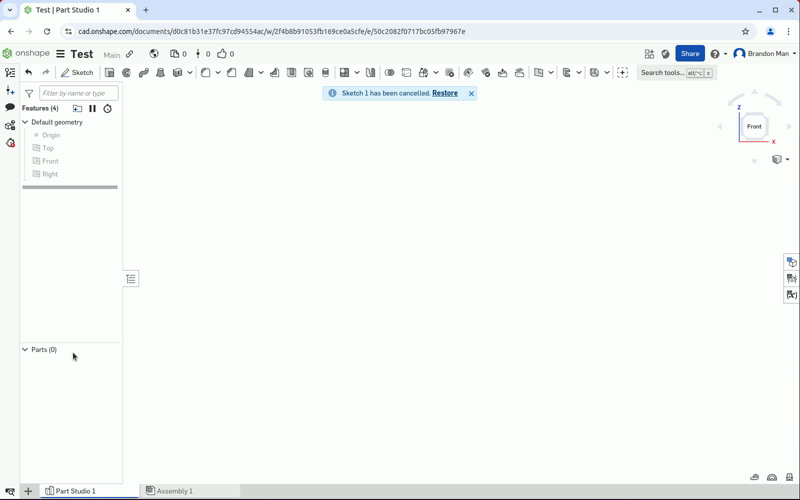
key(left)
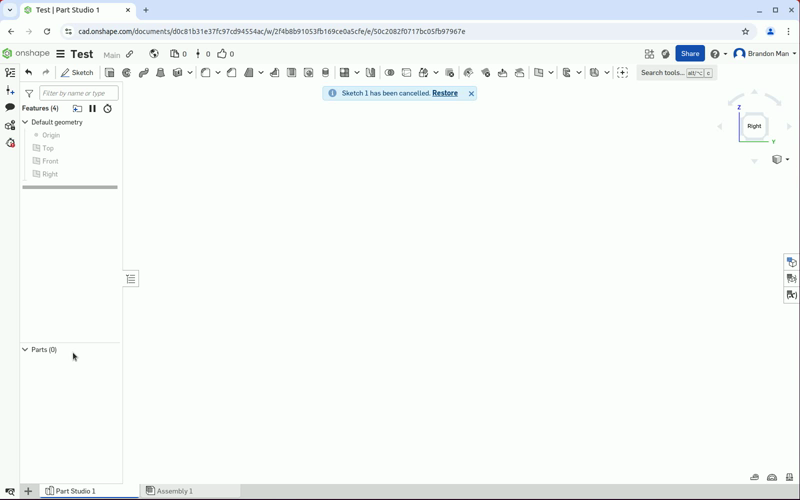
key_up(shift)
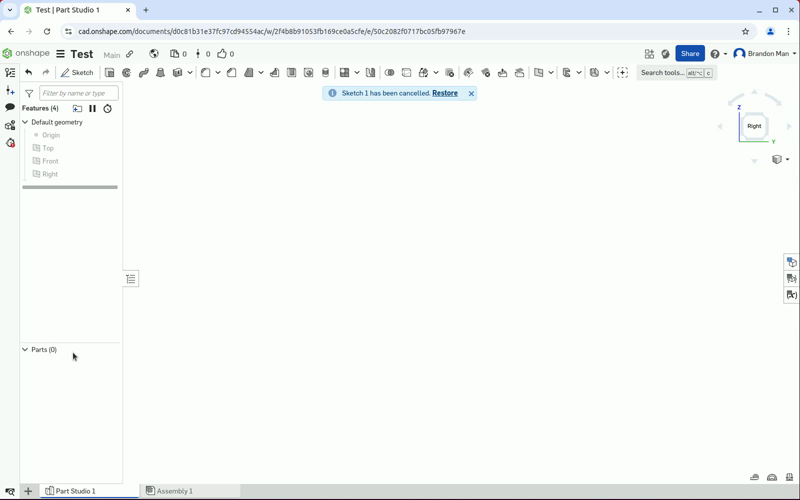
mouse_move(73, 352)
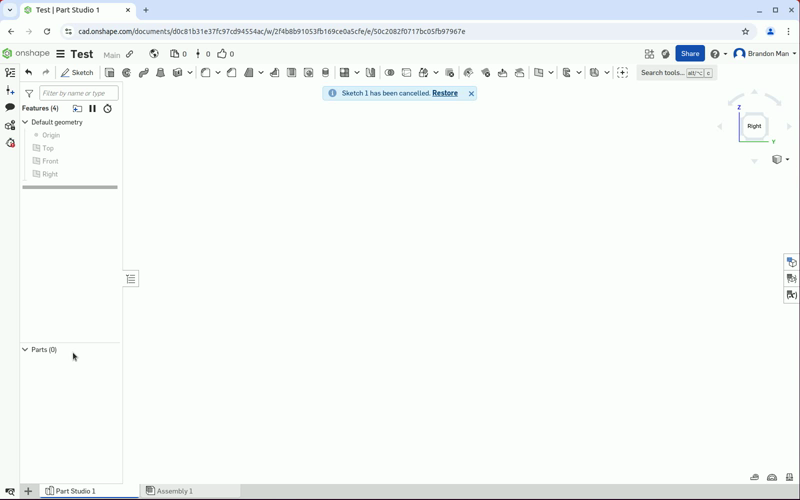
key(shift+y)
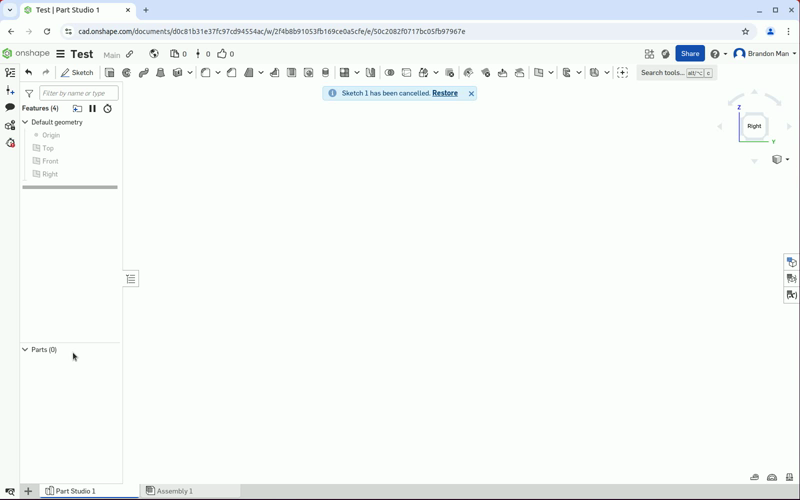
key(shift+s)
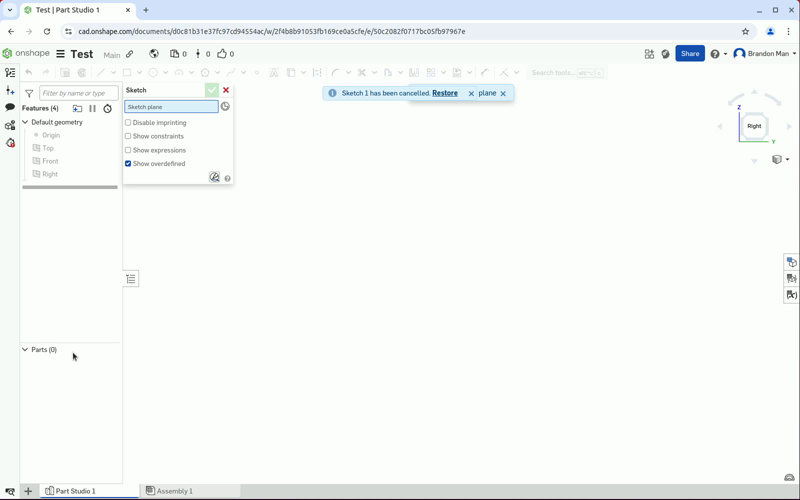
mouse_move(73, 176)
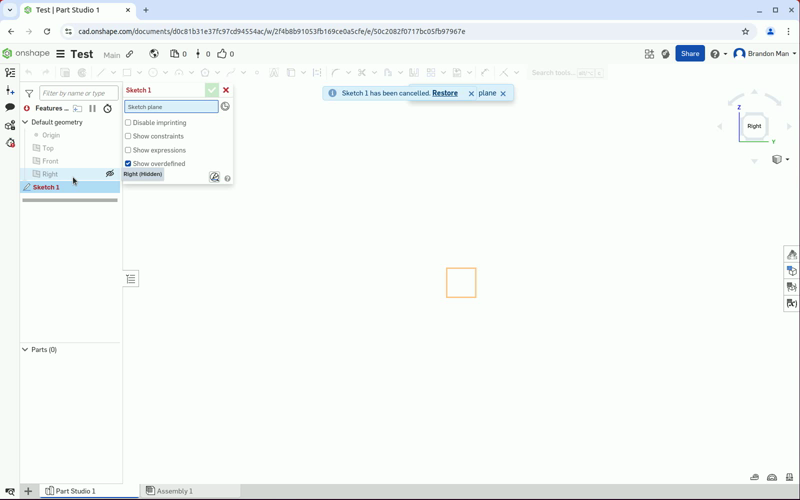
click(73, 176)
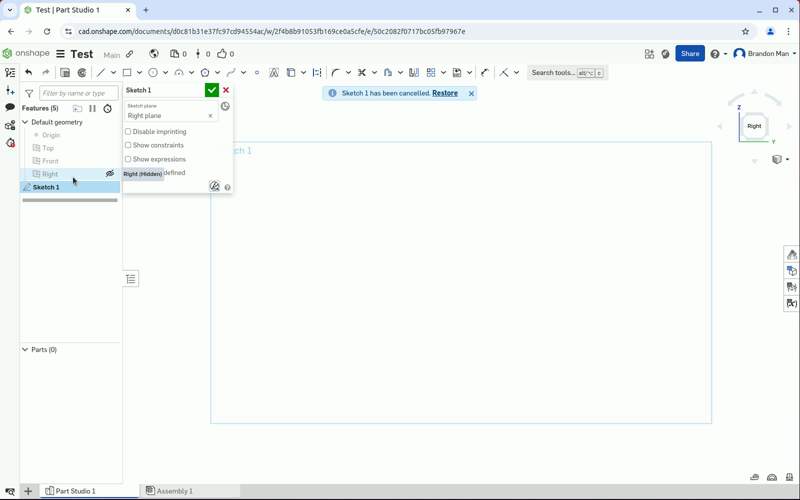
mouse_move(73, 352)
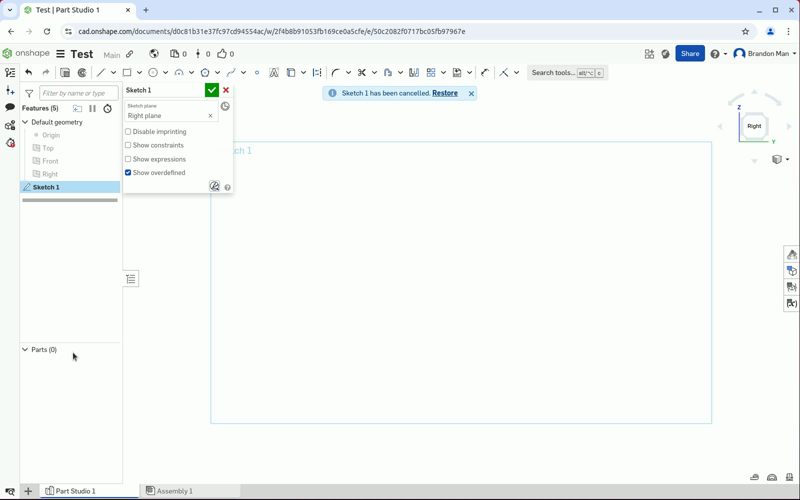
key(y)
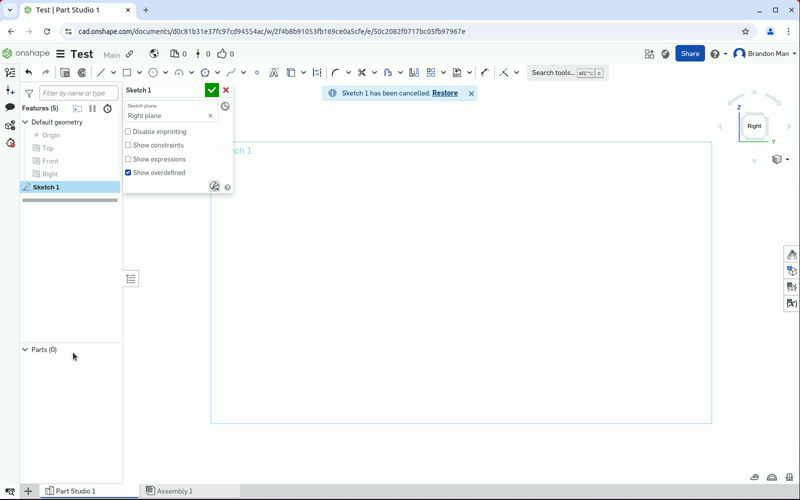
key(l)
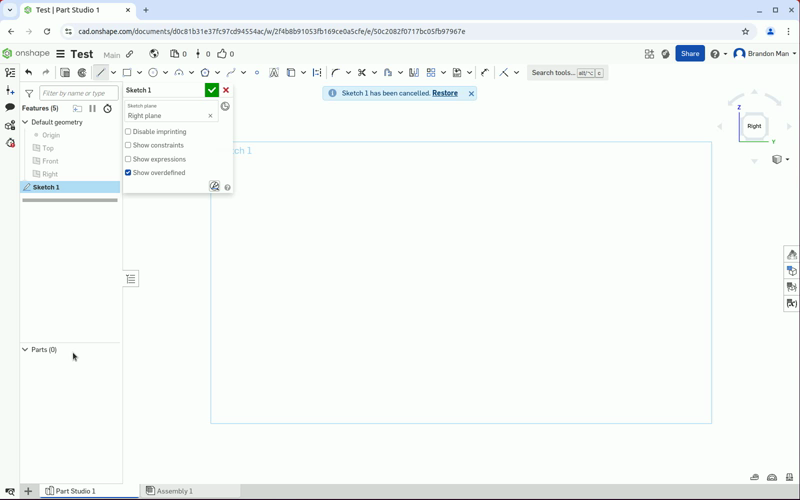
key_down(shift)
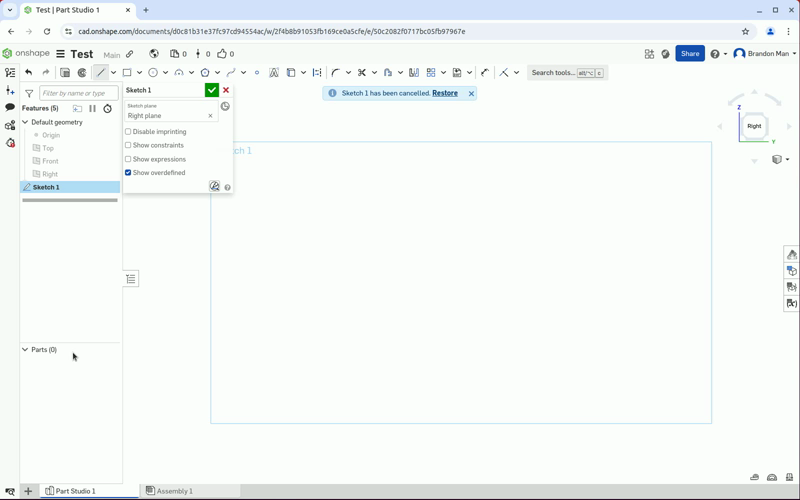
mouse_move(439, 282)
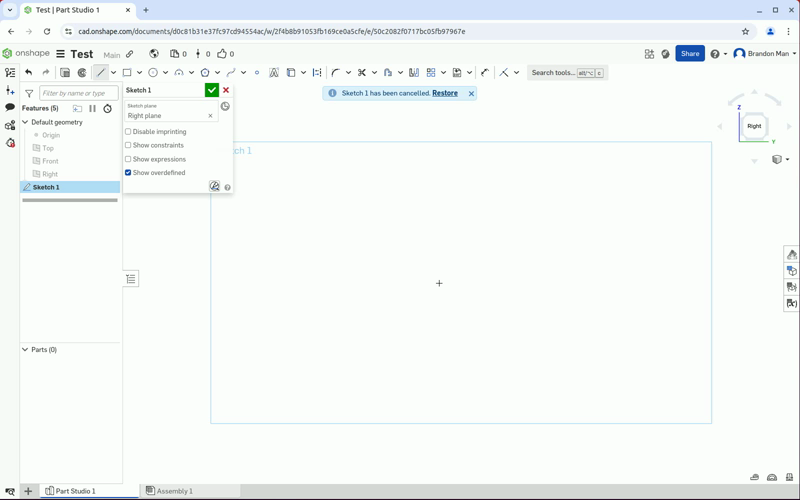
click(439, 282)
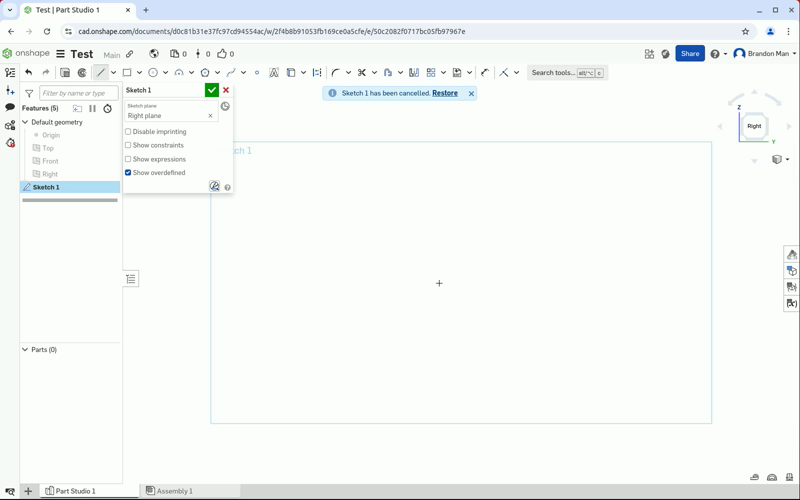
key_up(shift)
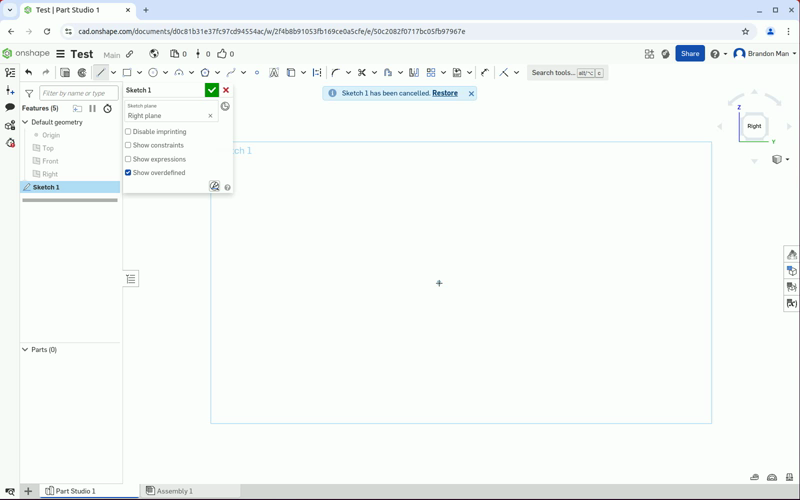
key_down(shift)
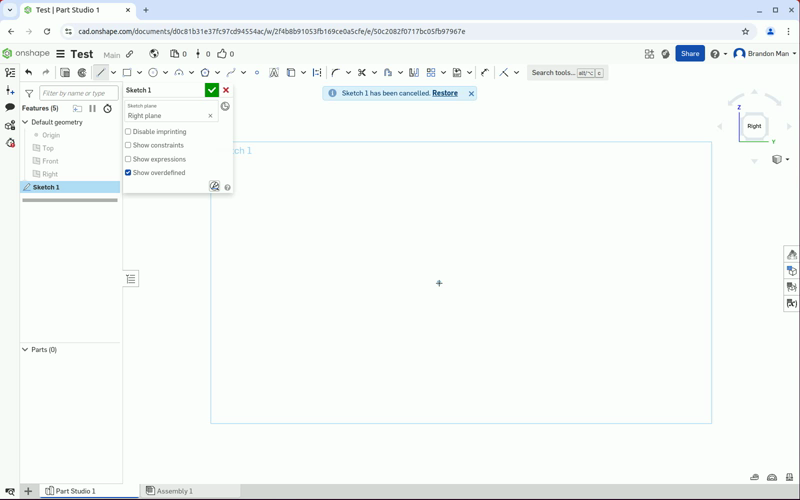
mouse_move(469, 282)
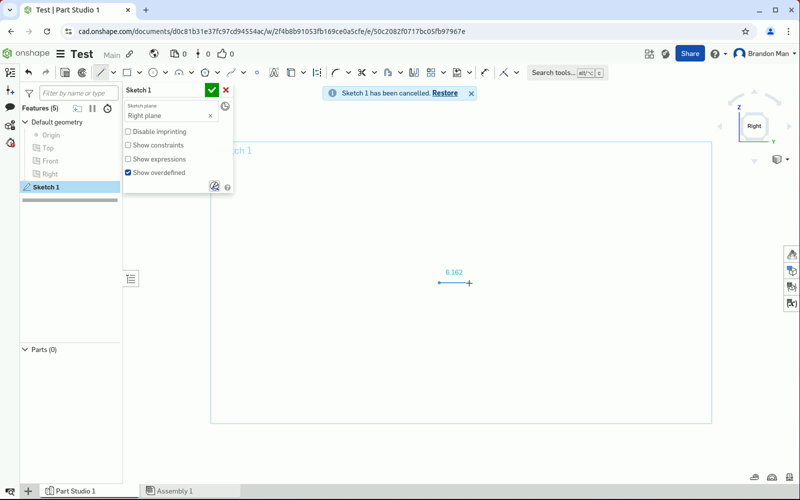
mouse_move(444, 282)
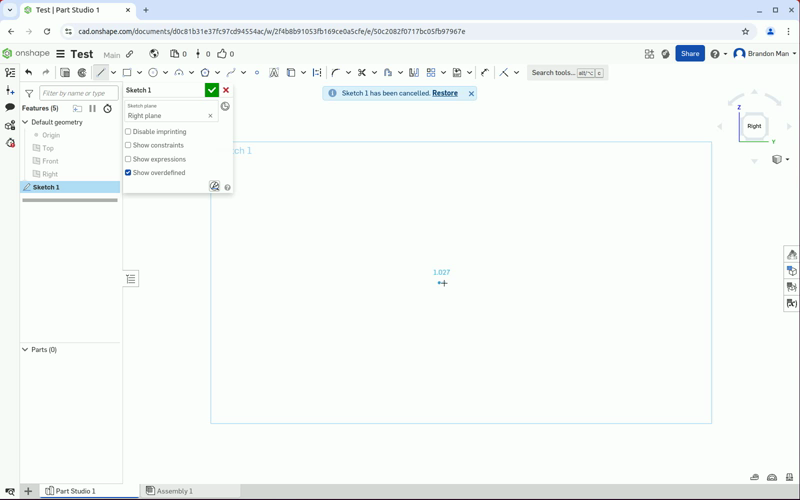
scroll(6)
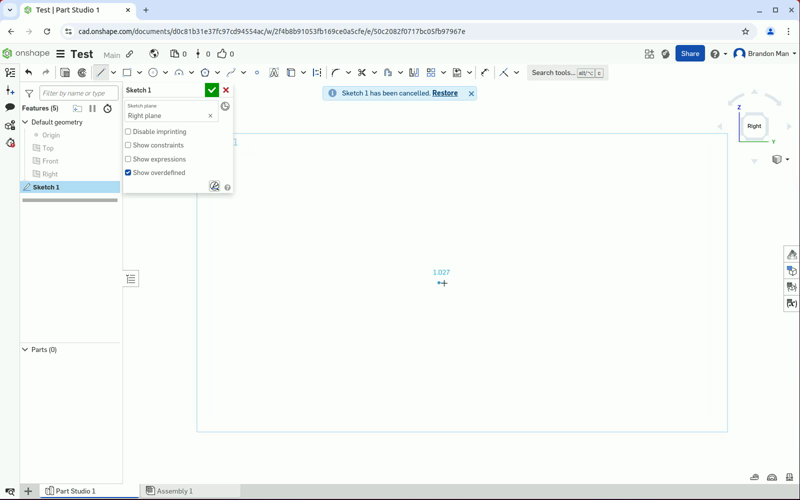
scroll(6)
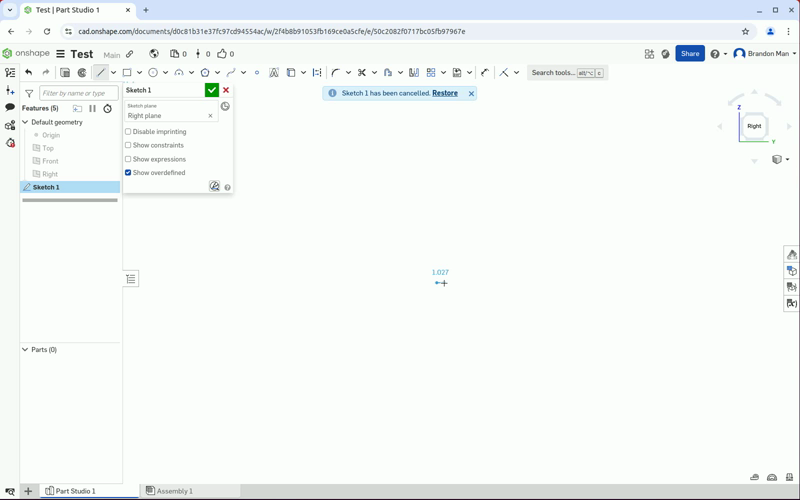
scroll(6)
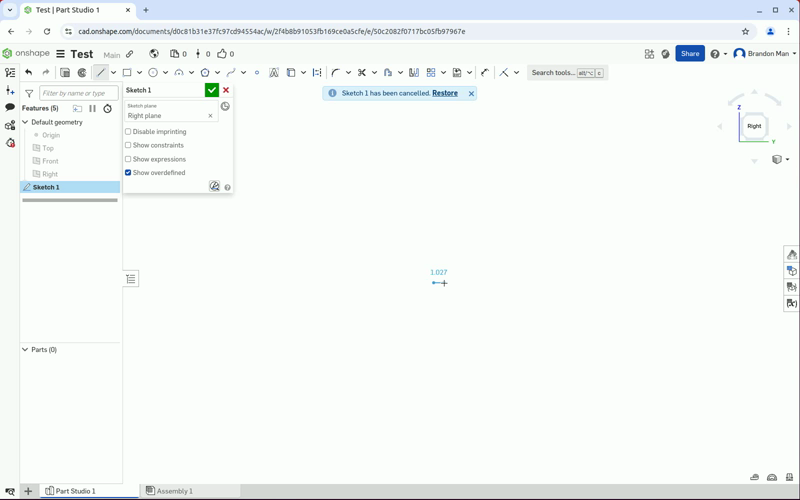
scroll(6)
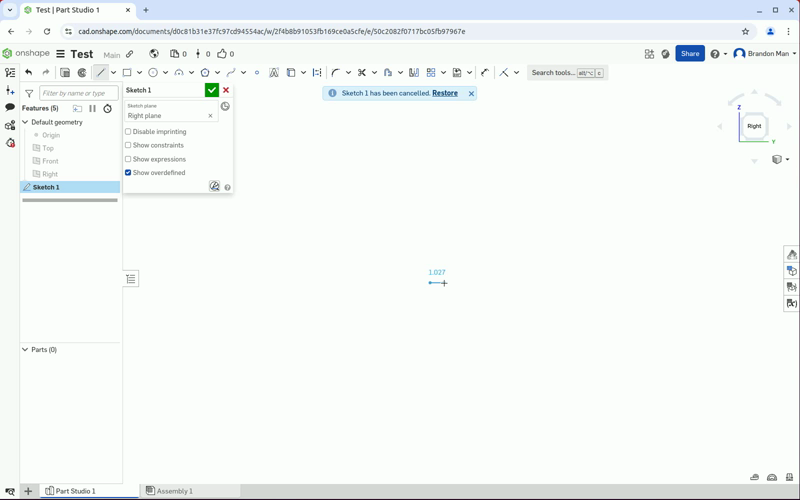
scroll(6)
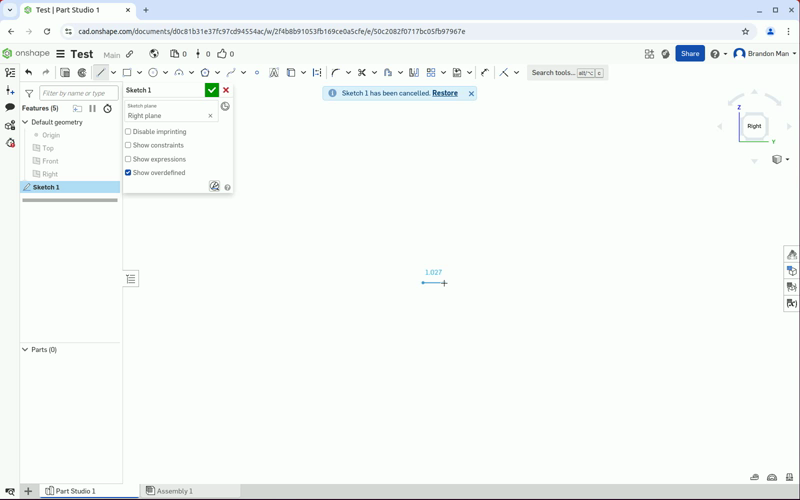
scroll(6)
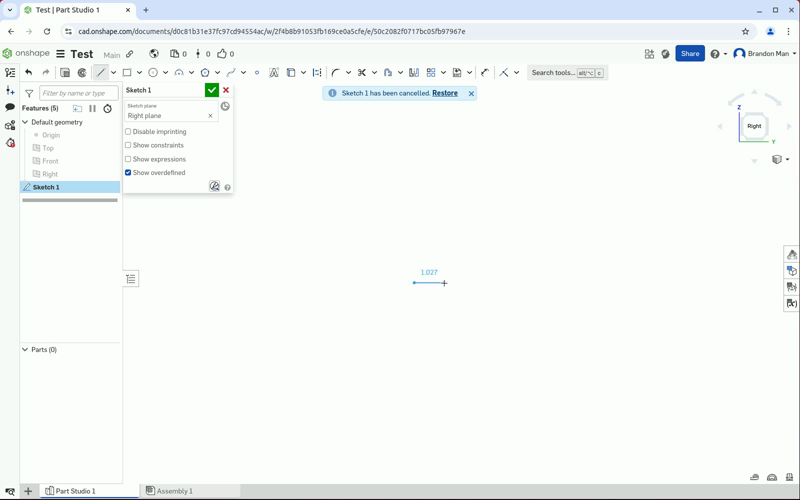
scroll(6)
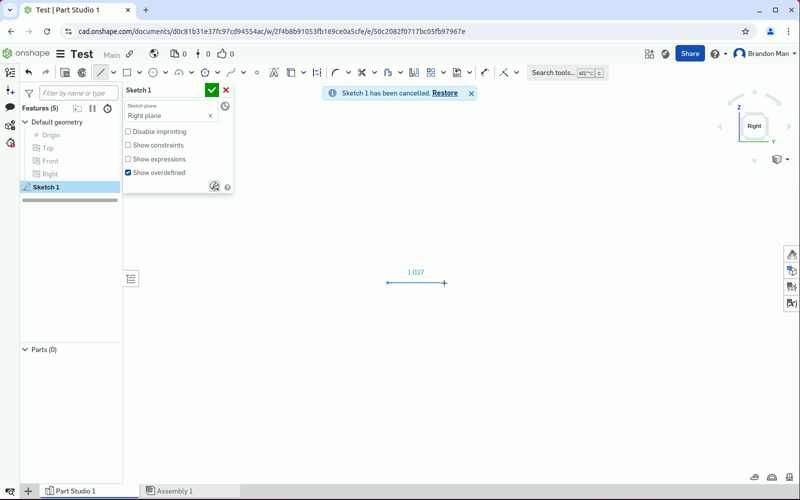
click(444, 282)
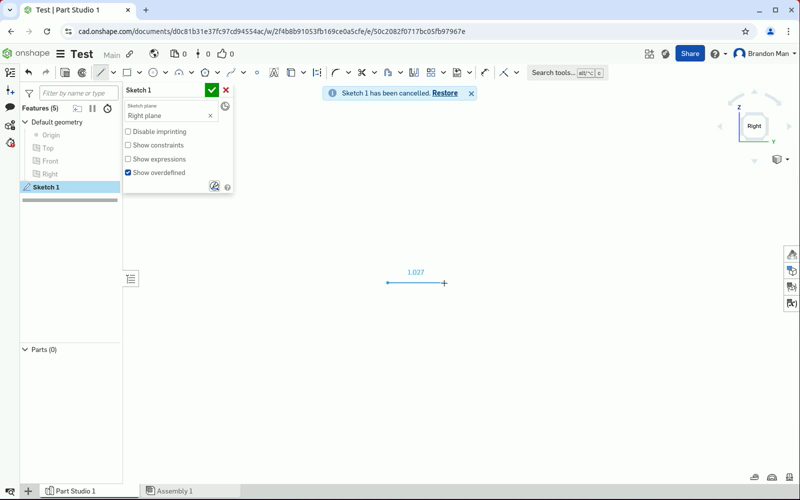
scroll(-6)
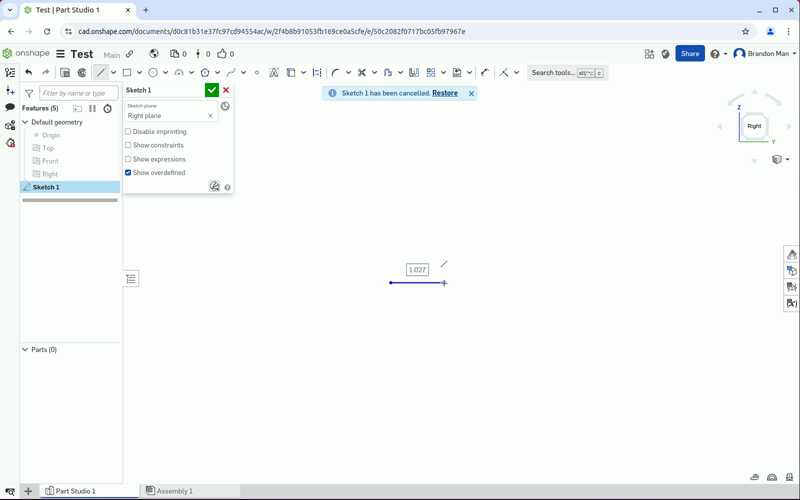
scroll(-6)
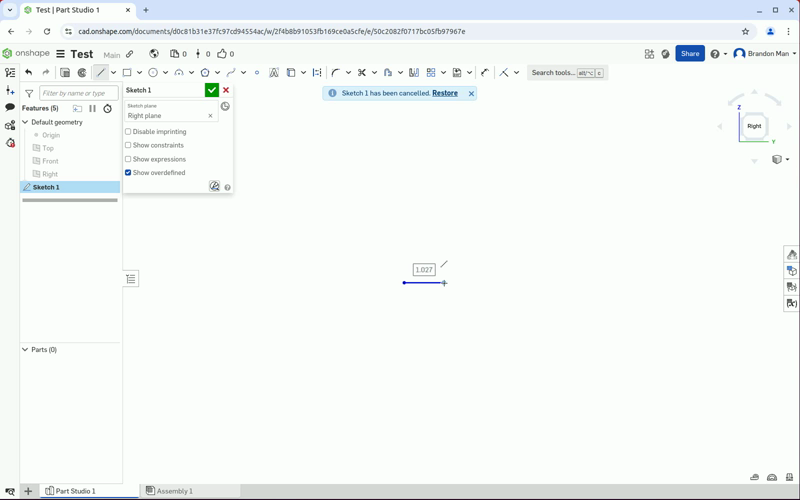
scroll(-6)
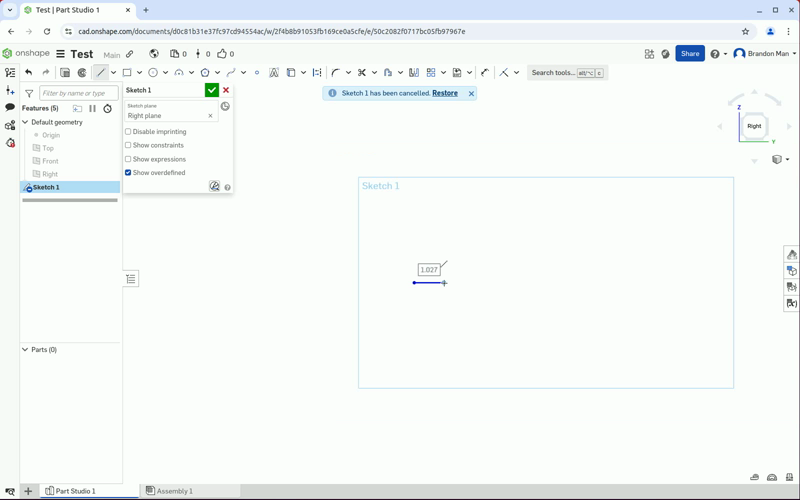
scroll(-6)
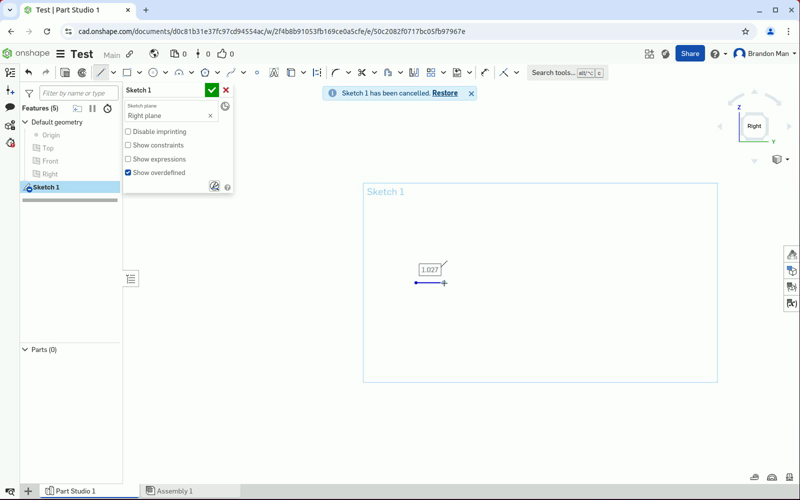
scroll(-6)
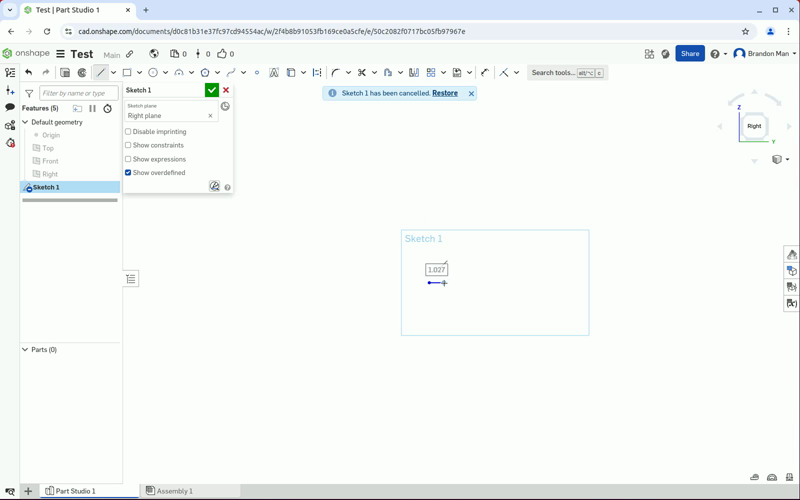
scroll(-6)
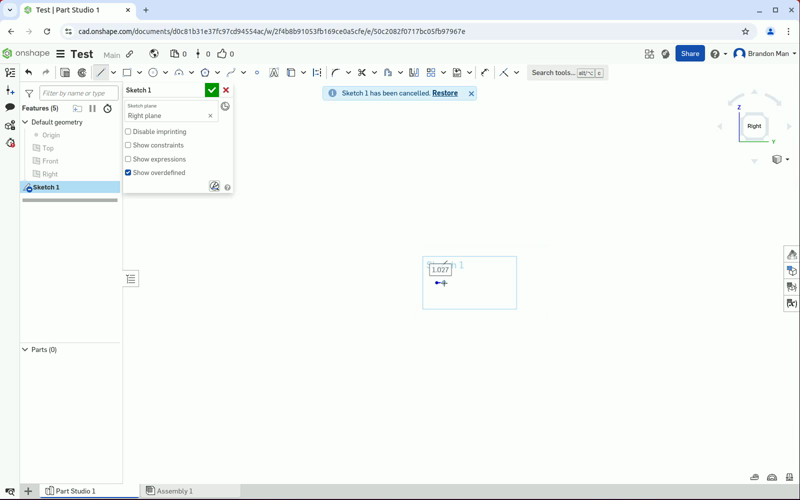
scroll(-6)
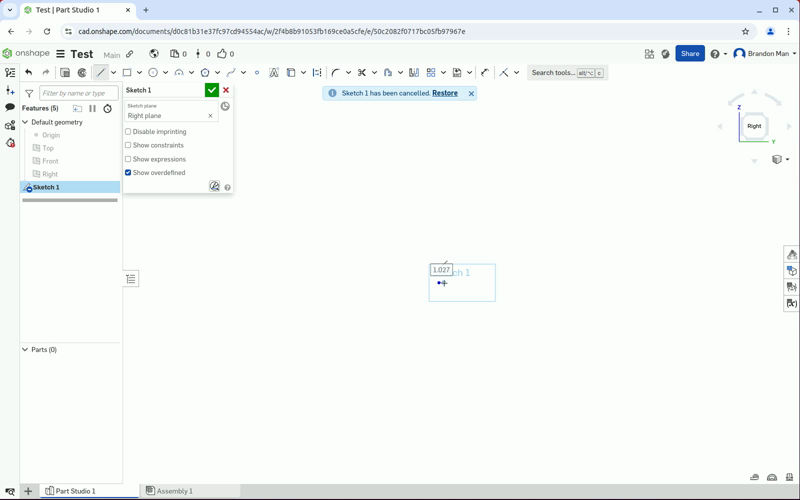
key_up(shift)
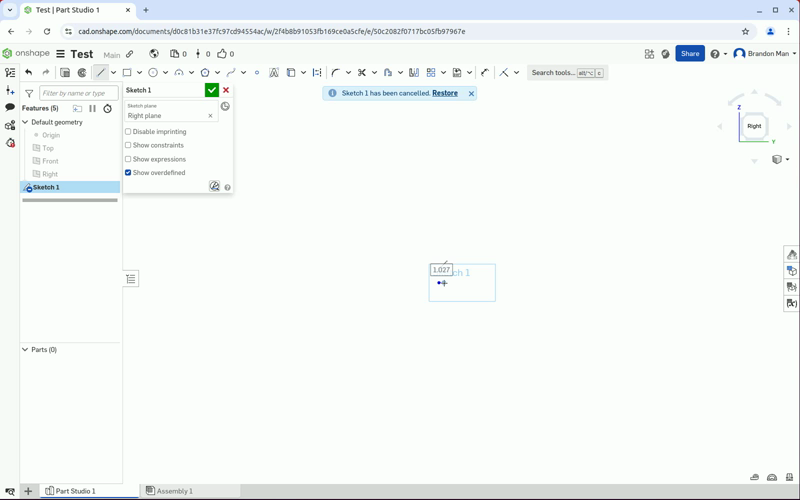
key_down(shift)
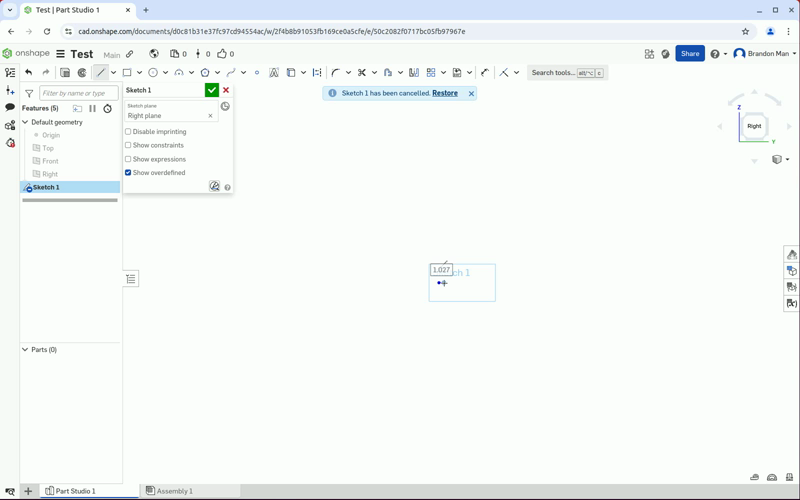
mouse_move(474, 282)
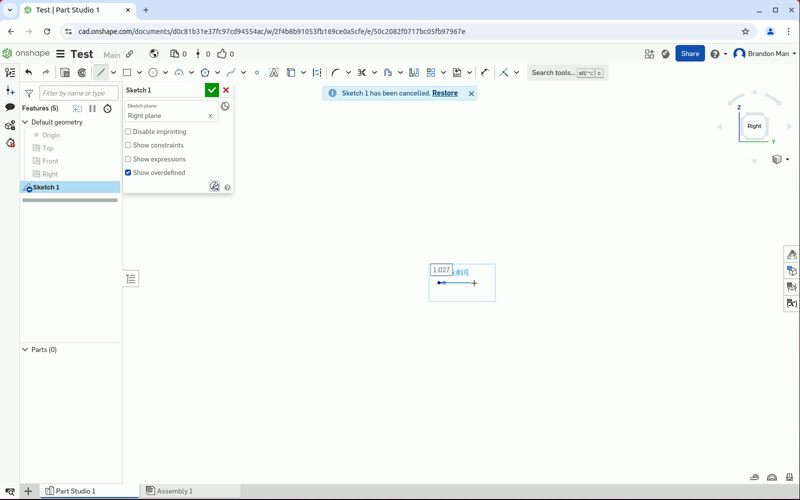
mouse_move(444, 258)
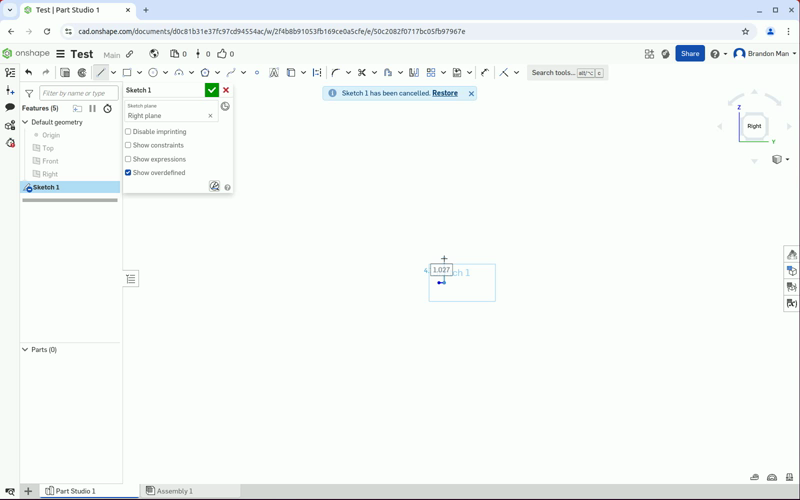
click(444, 258)
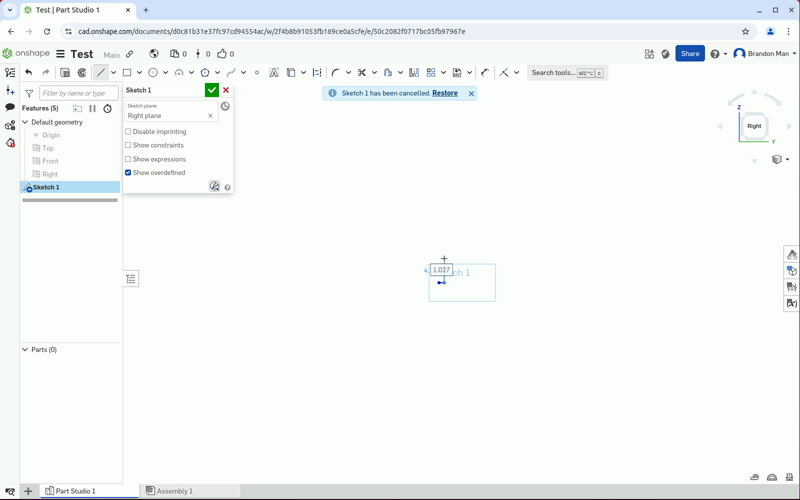
key_up(shift)
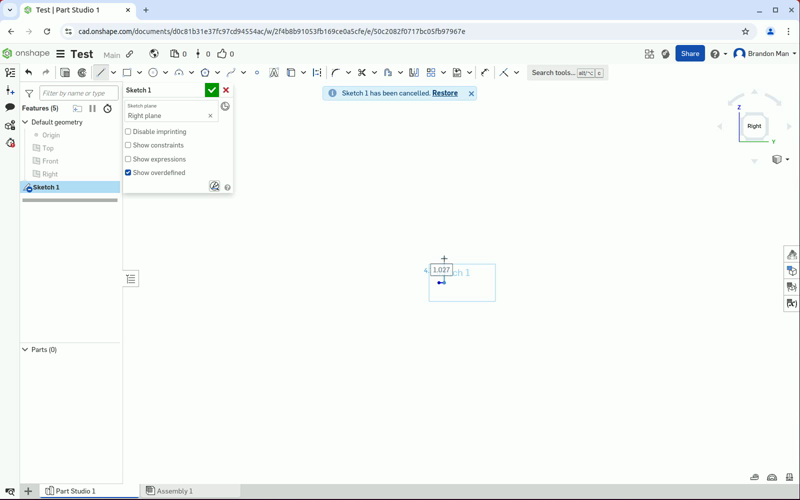
key(esc)
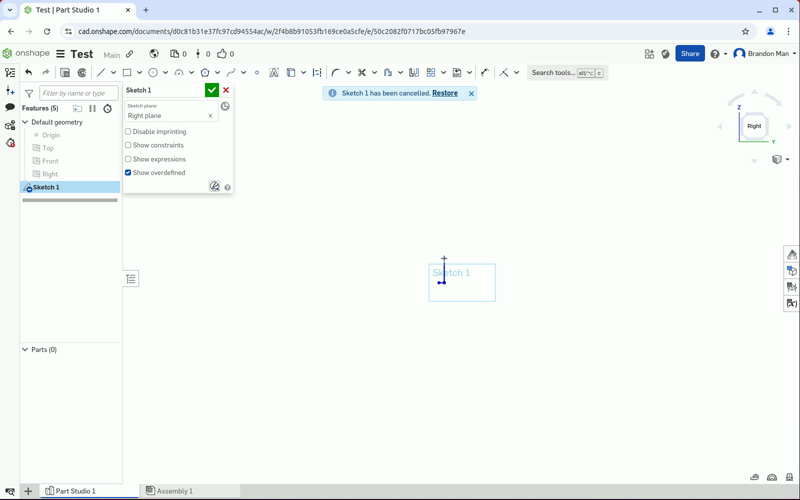
key(a)
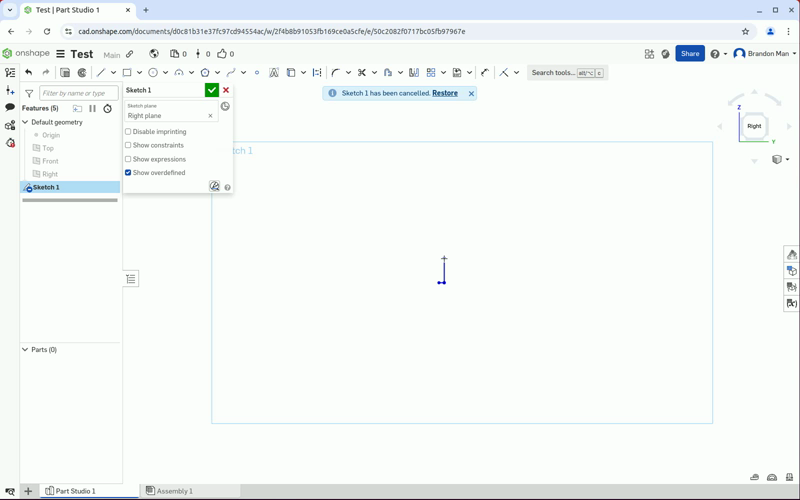
mouse_move(444, 258)
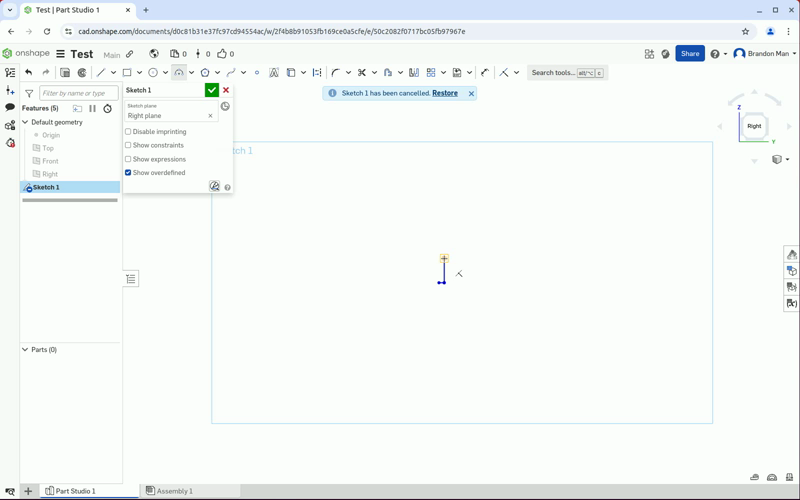
click(444, 258)
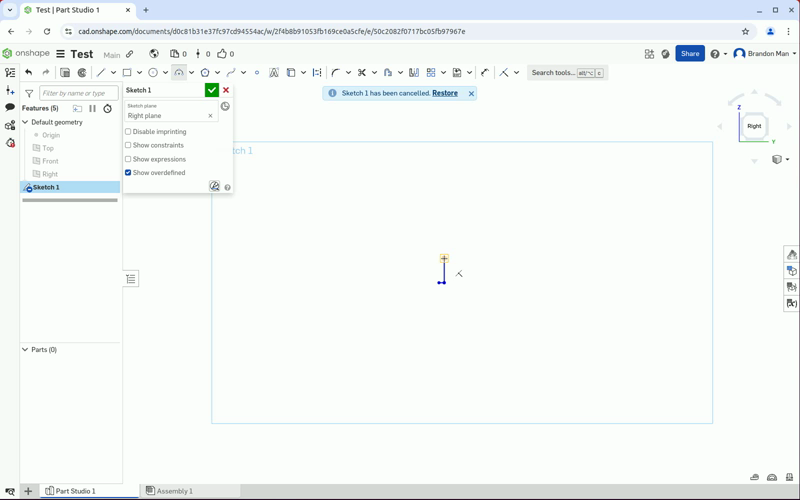
key_down(shift)
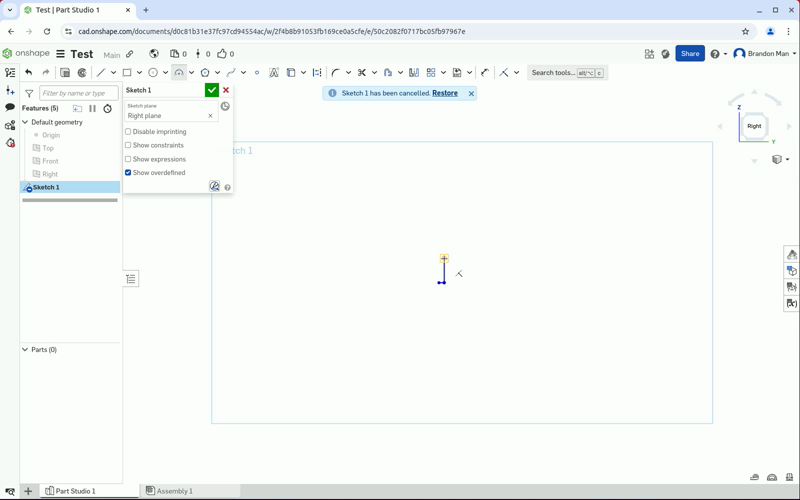
mouse_move(439, 258)
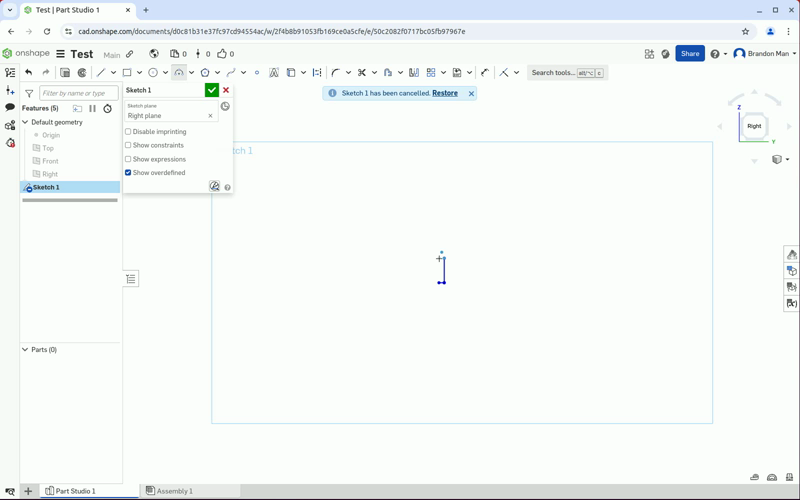
scroll(6)
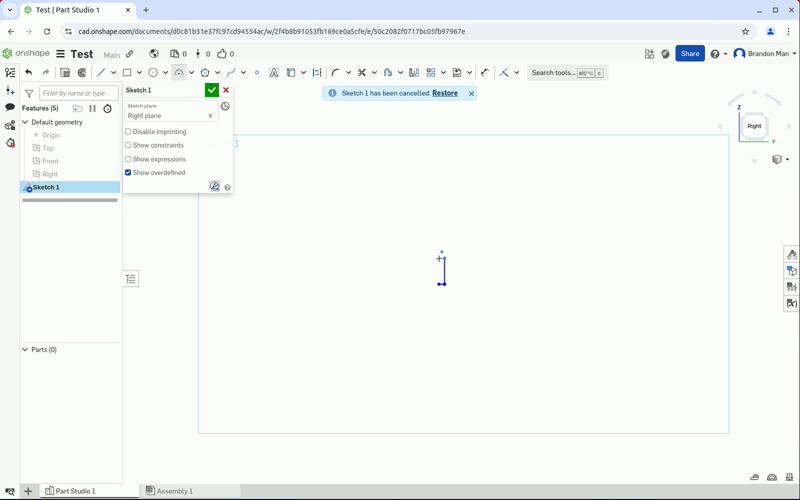
scroll(6)
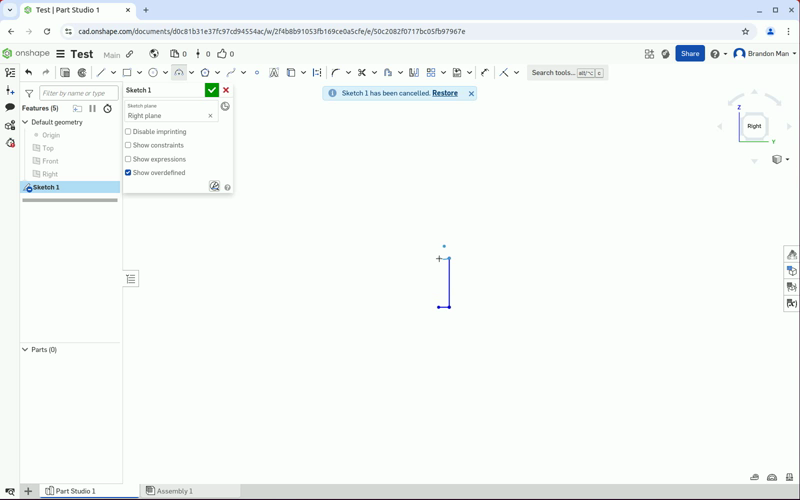
scroll(6)
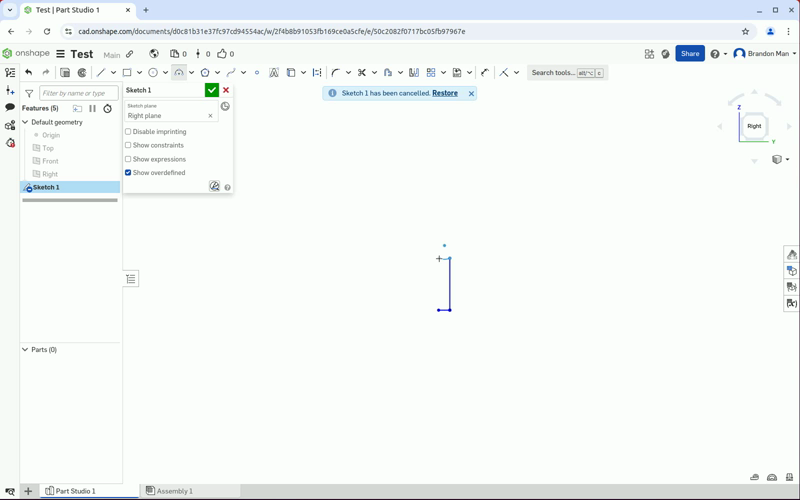
scroll(6)
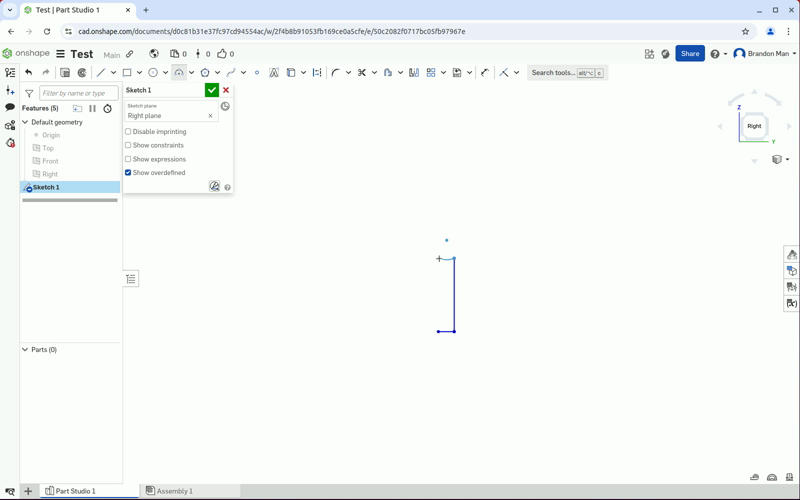
scroll(6)
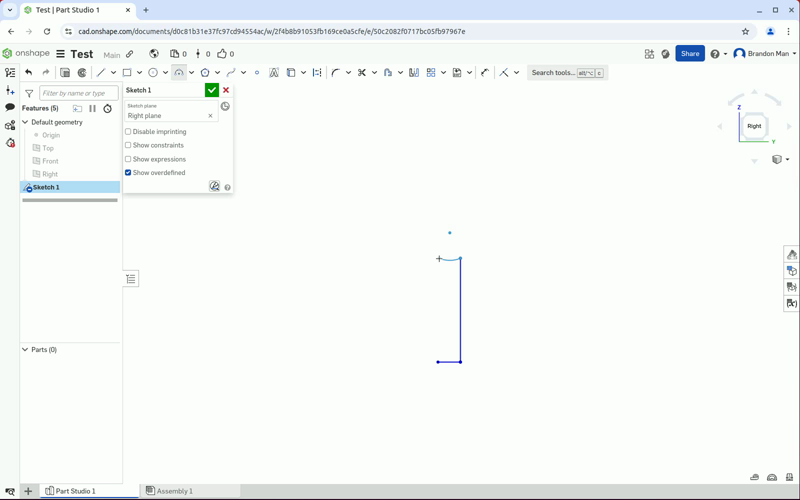
scroll(6)
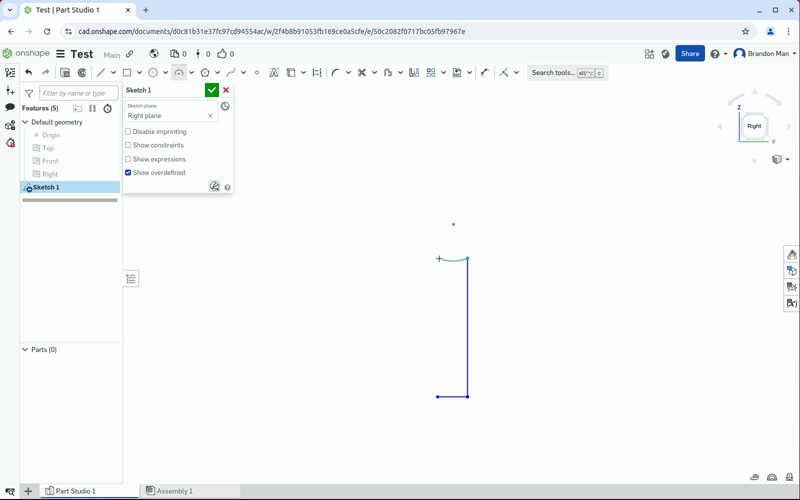
scroll(6)
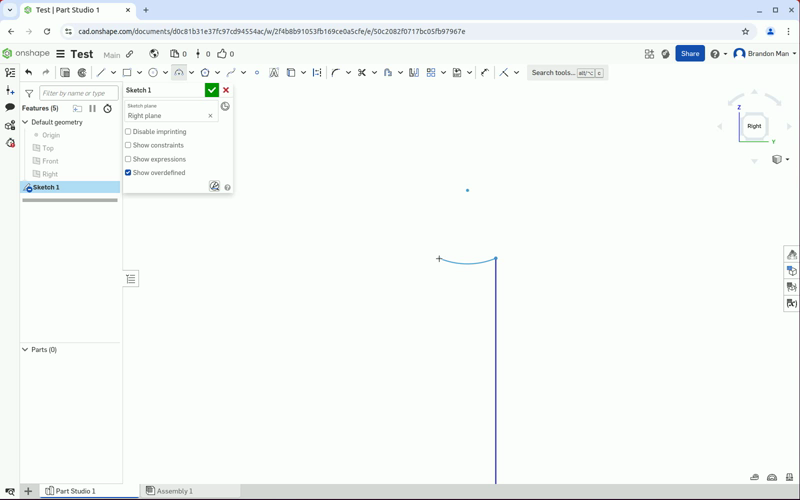
click(439, 258)
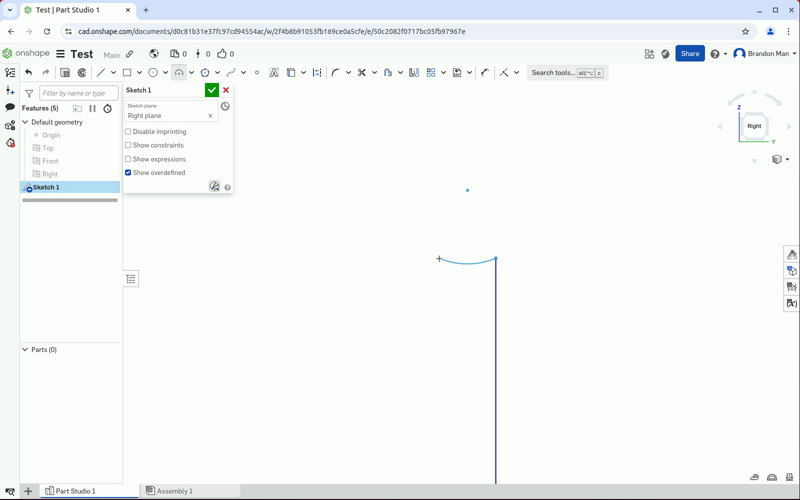
scroll(-6)
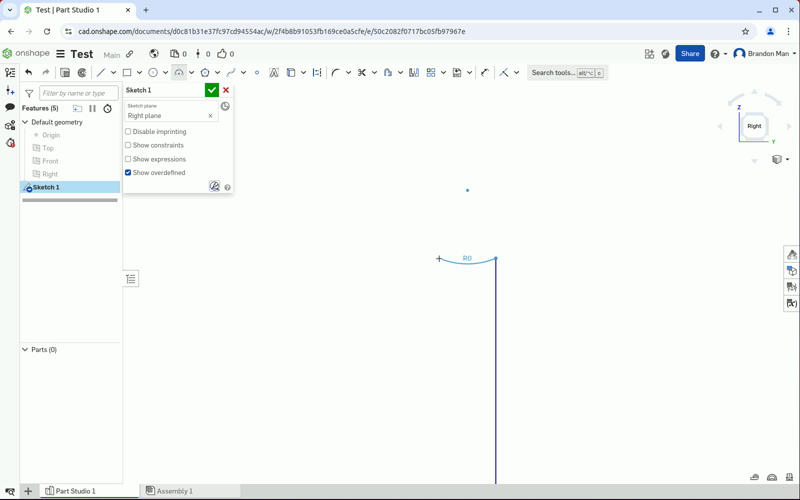
scroll(-6)
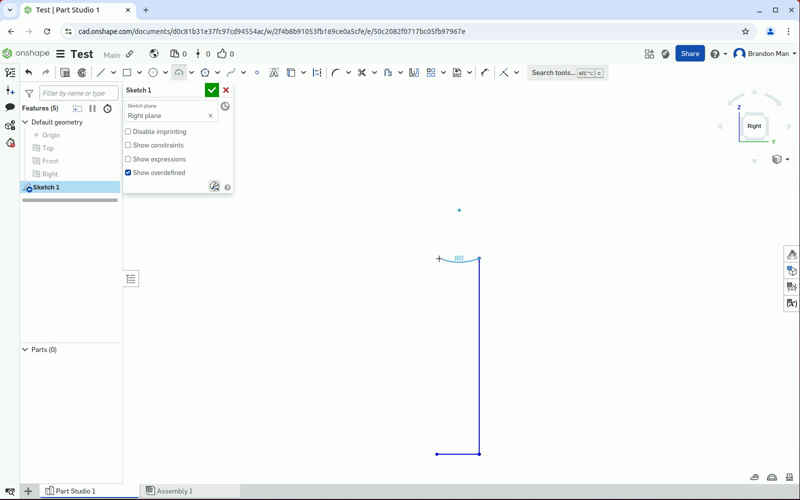
scroll(-6)
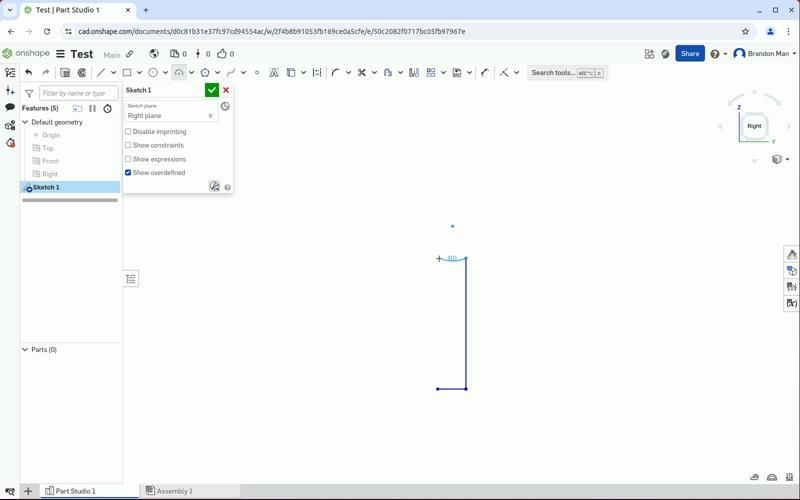
scroll(-6)
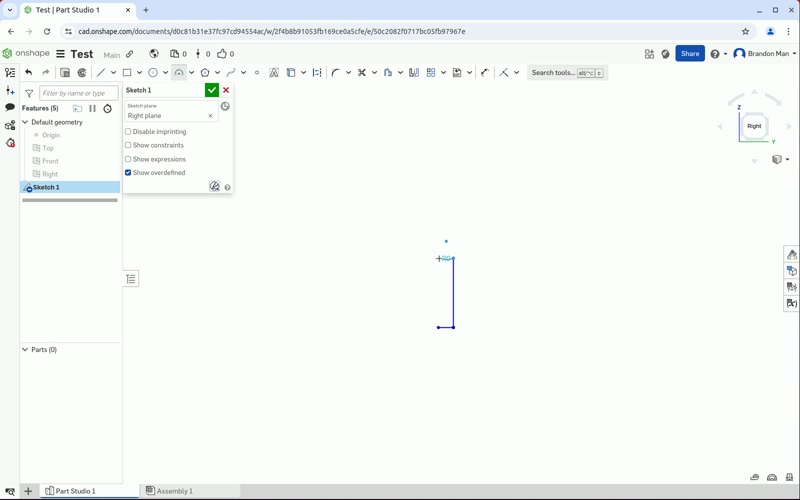
scroll(-6)
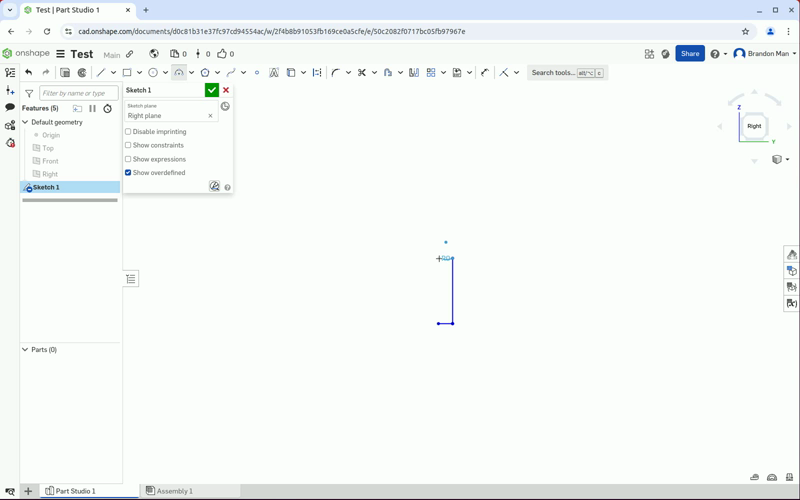
scroll(-6)
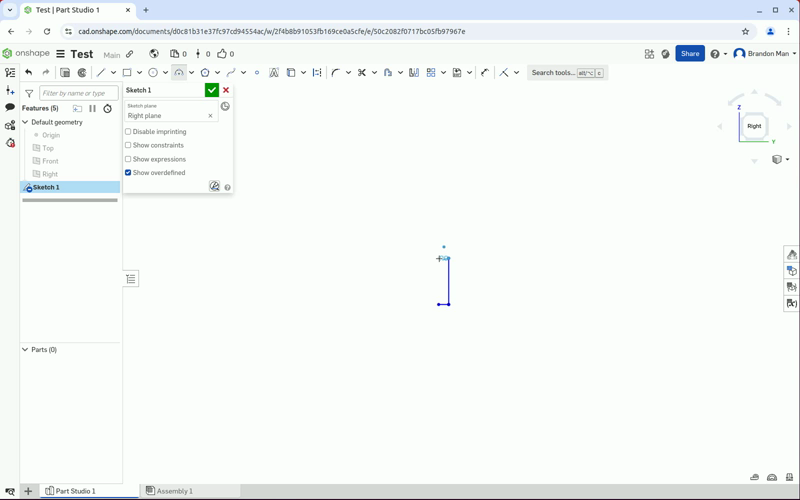
scroll(-6)
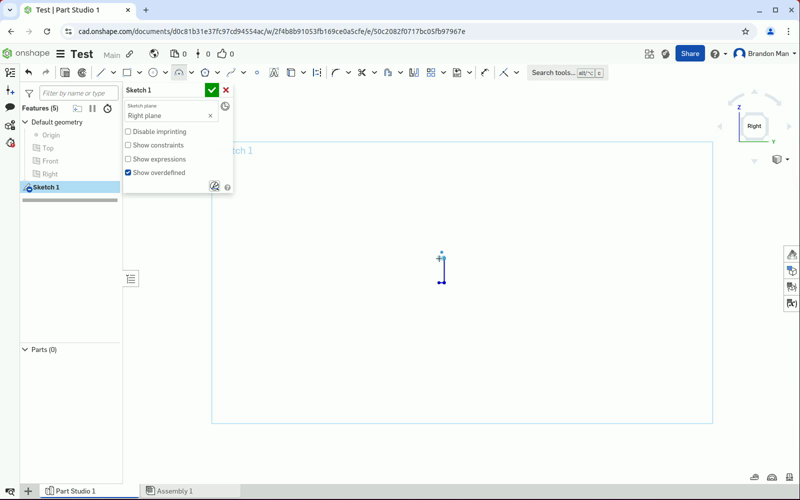
mouse_move(441, 260)
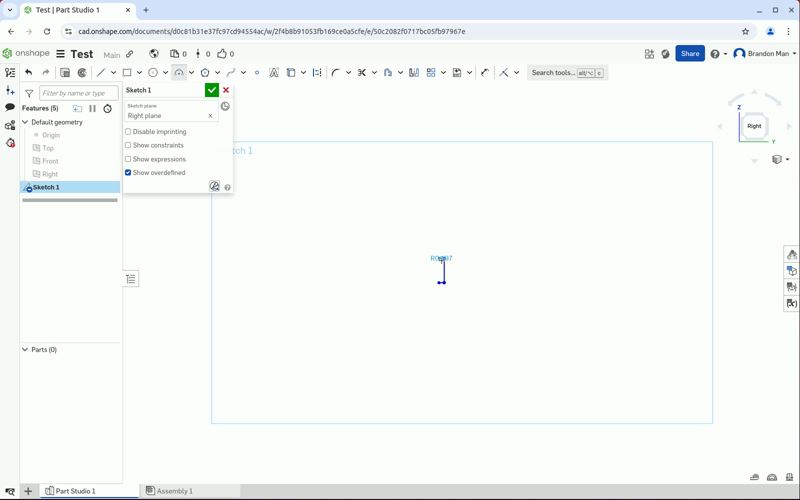
scroll(6)
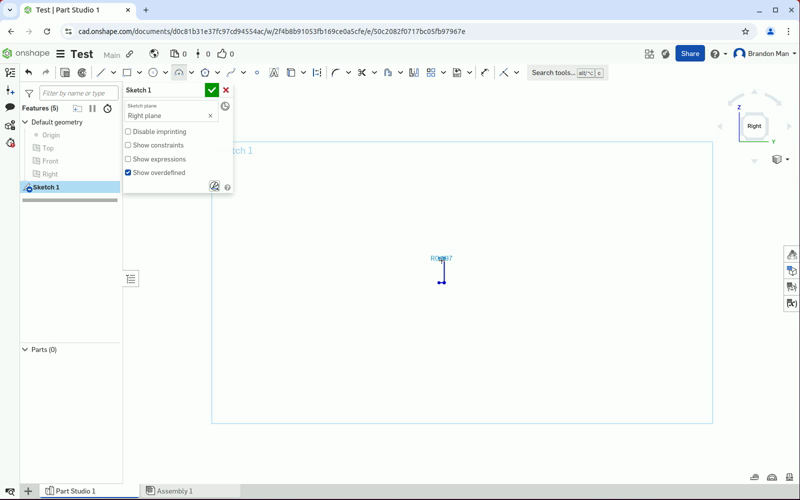
scroll(6)
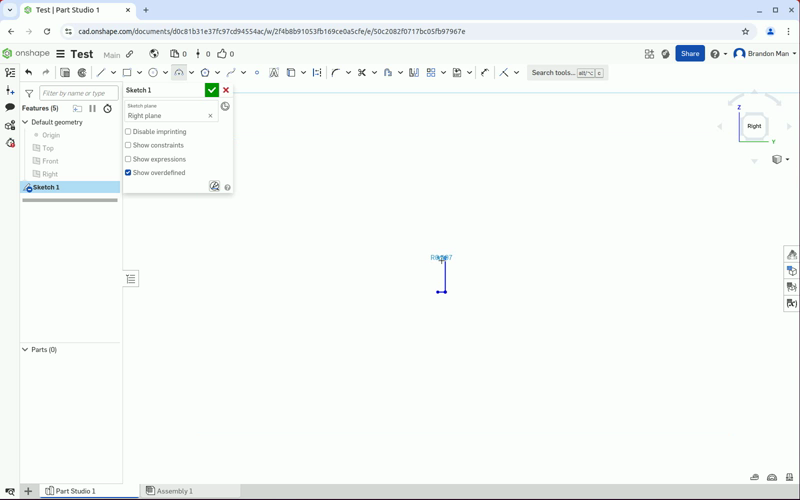
scroll(6)
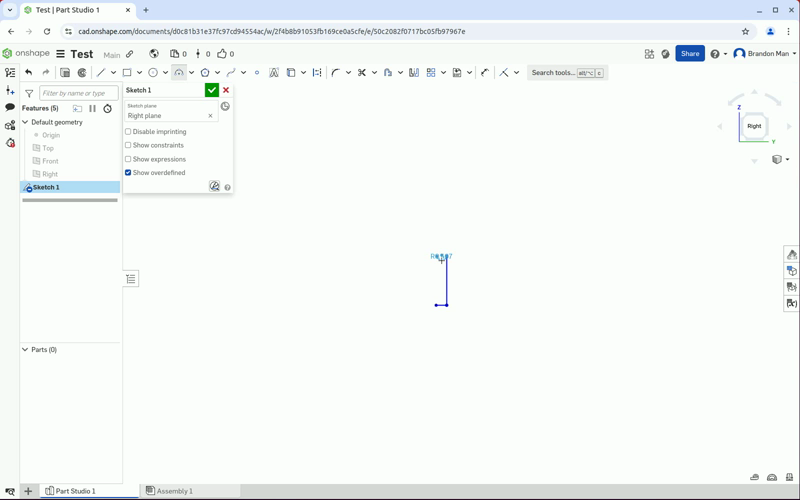
scroll(6)
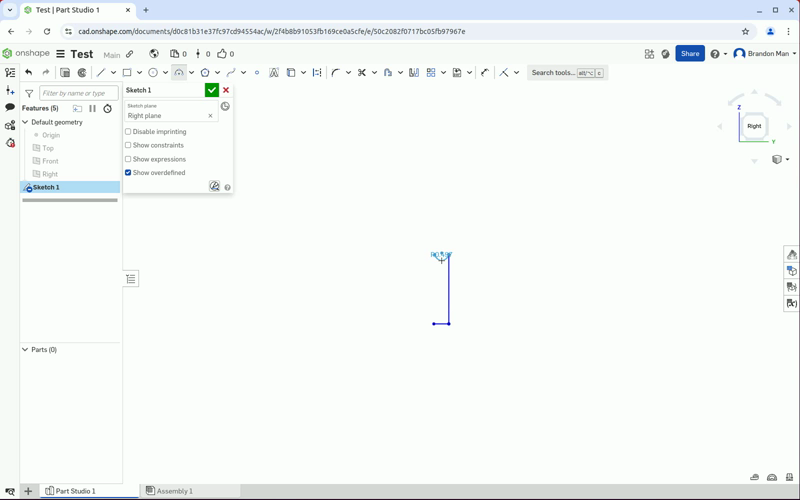
scroll(6)
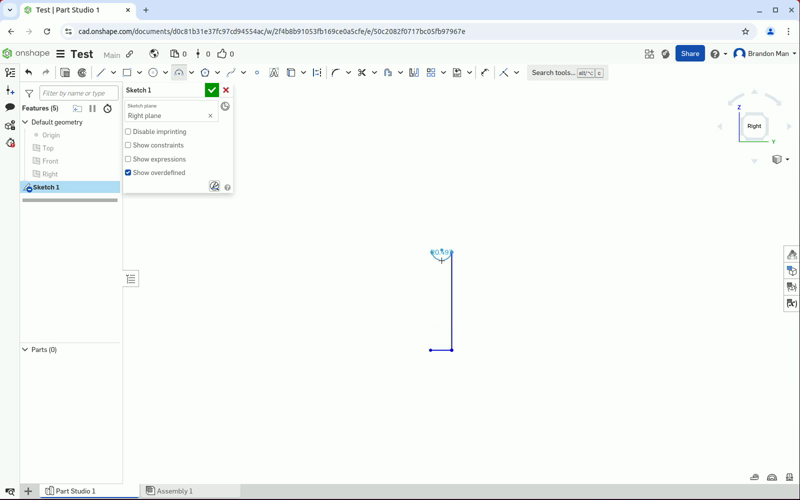
scroll(6)
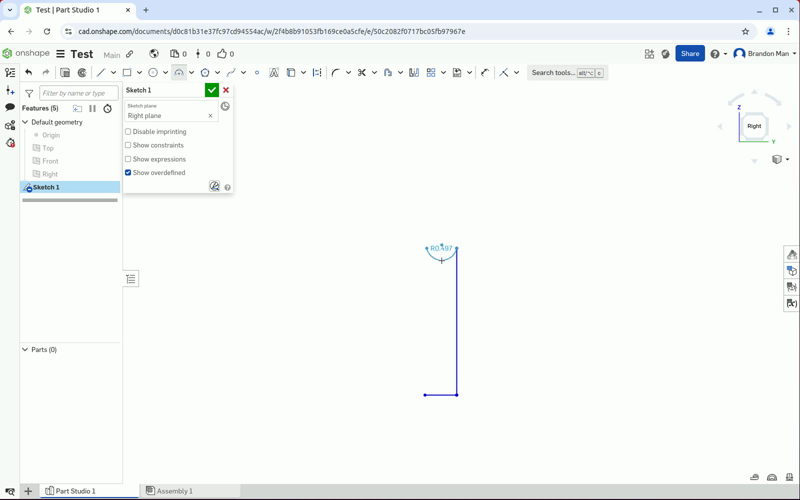
scroll(6)
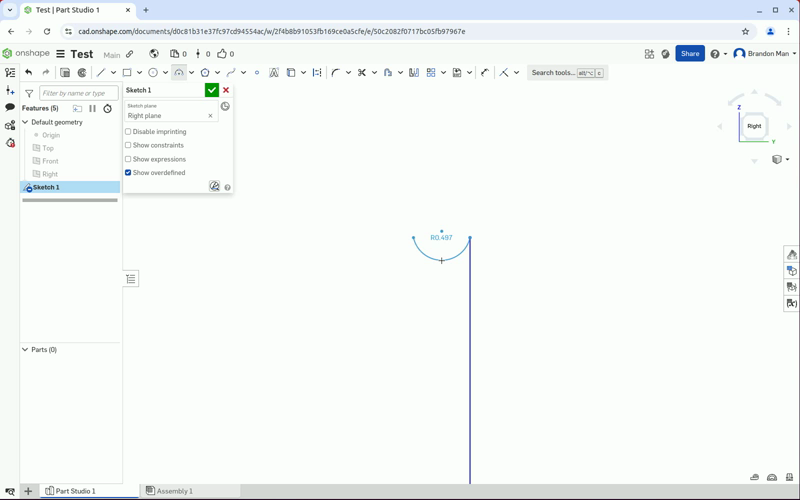
click(441, 260)
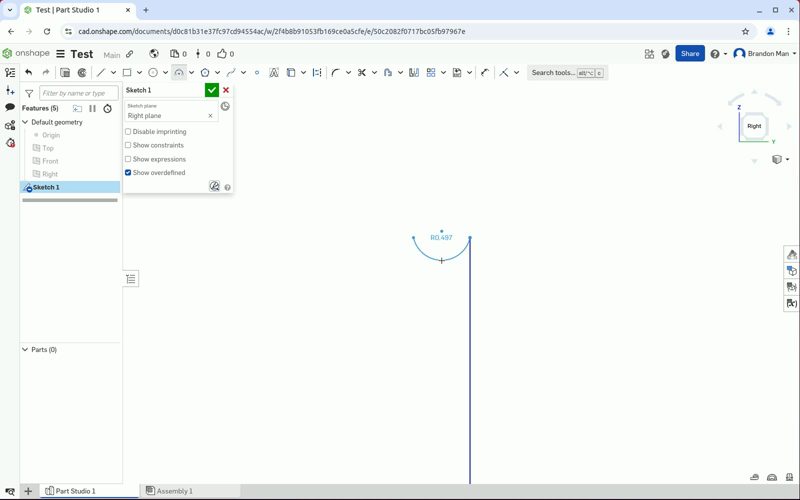
scroll(-6)
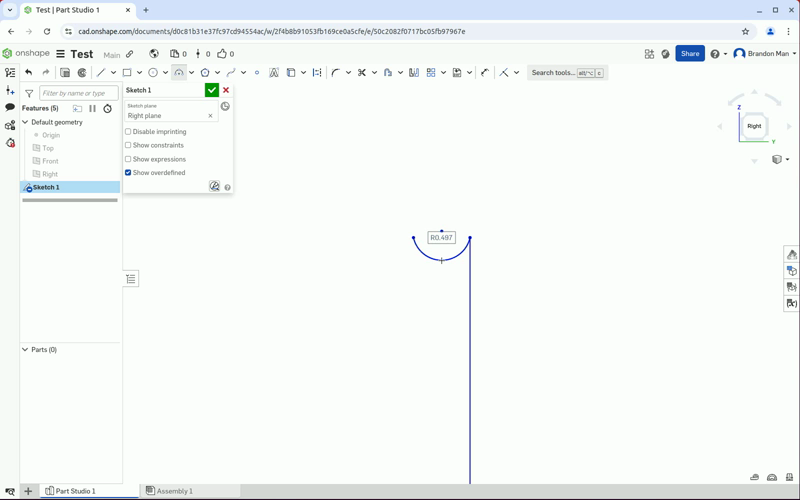
scroll(-6)
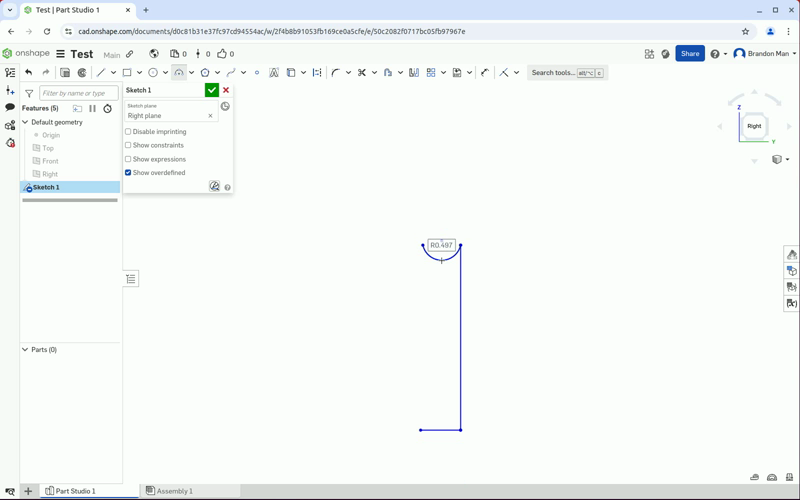
scroll(-6)
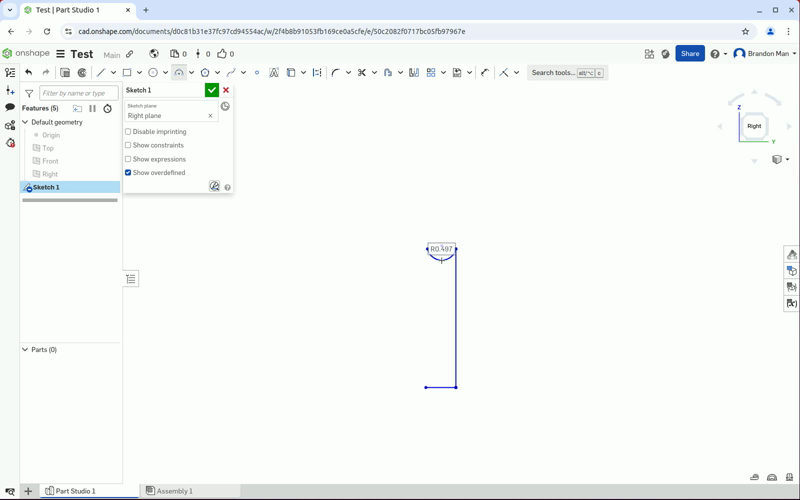
scroll(-6)
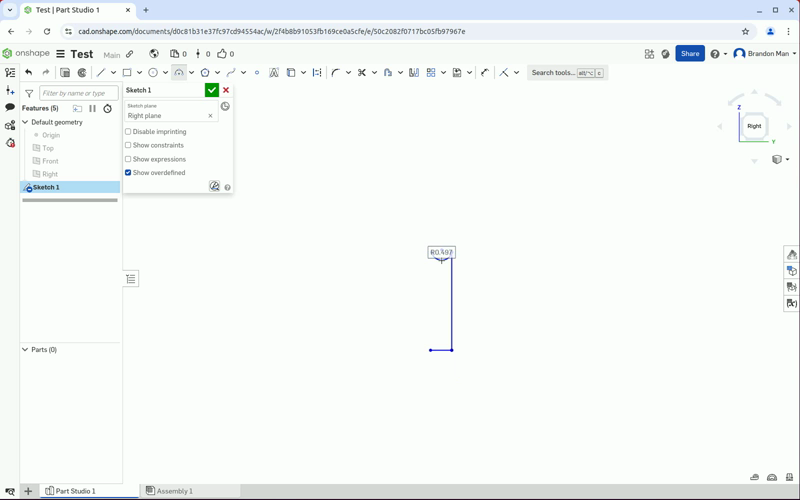
scroll(-6)
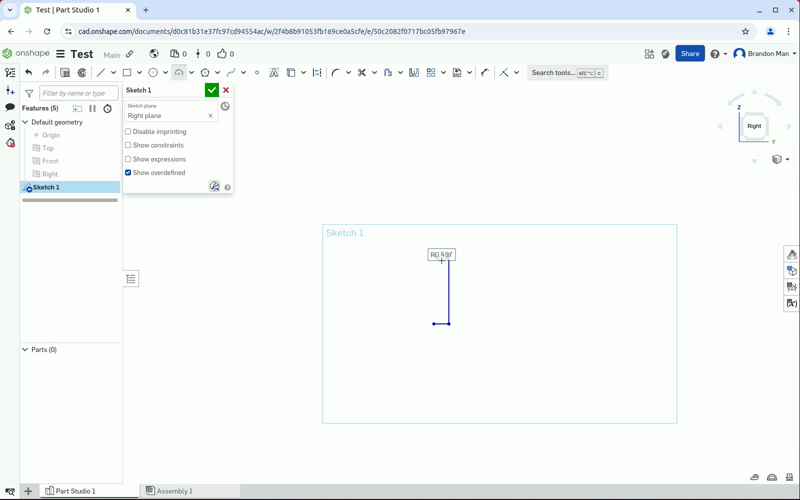
scroll(-6)
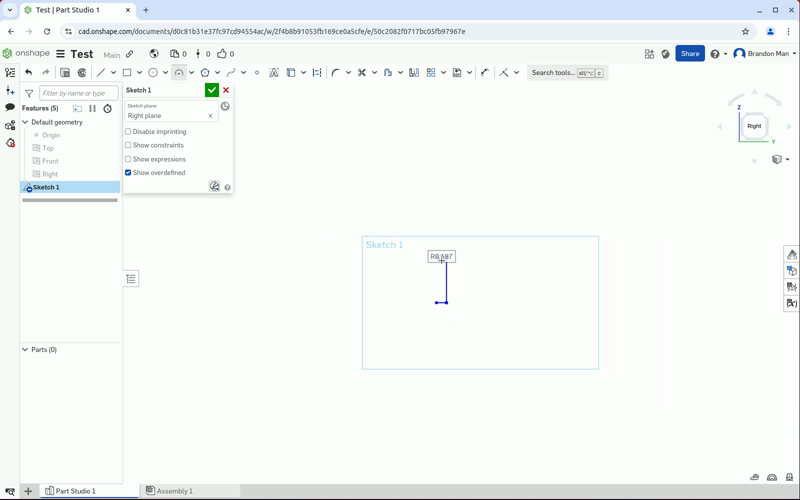
scroll(-6)
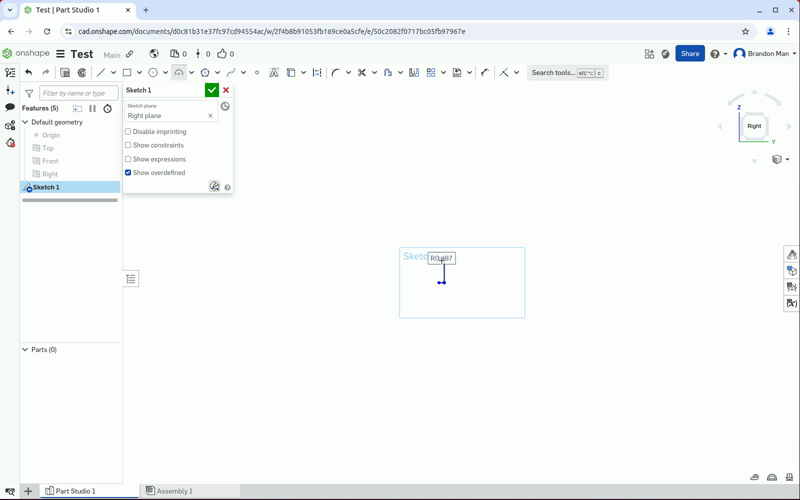
key_up(shift)
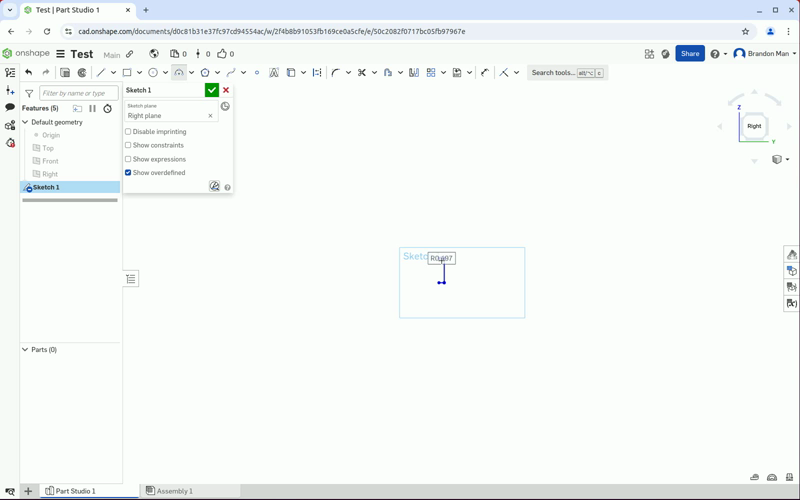
key(esc)
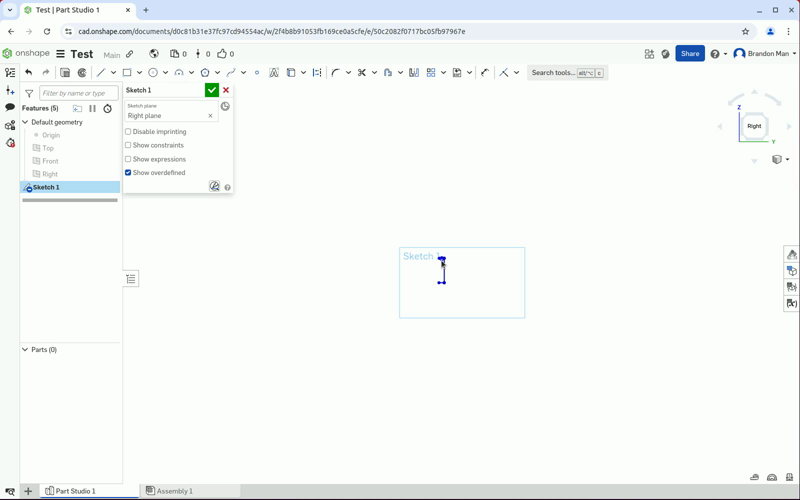
key(l)
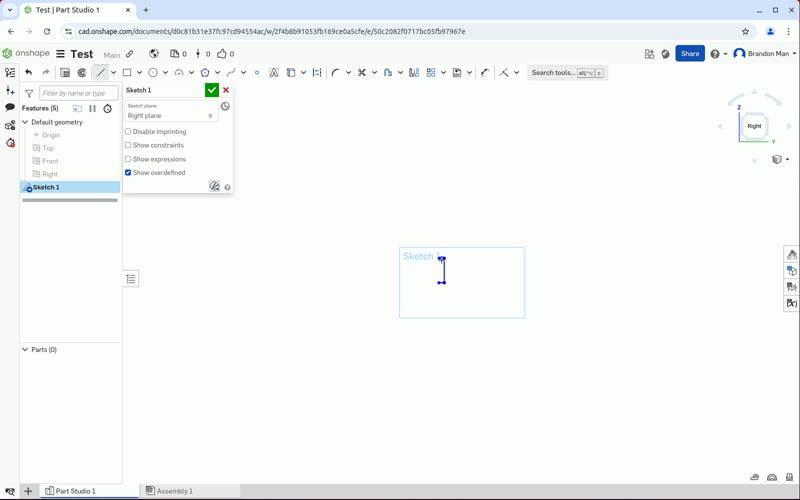
mouse_move(439, 258)
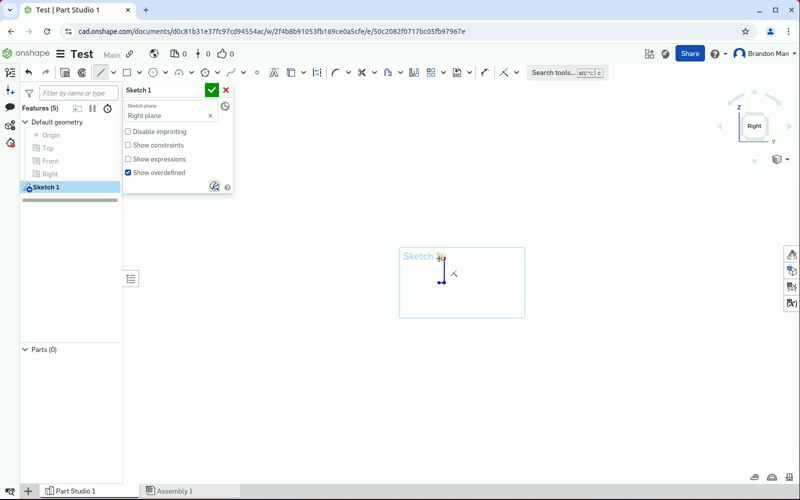
scroll(6)
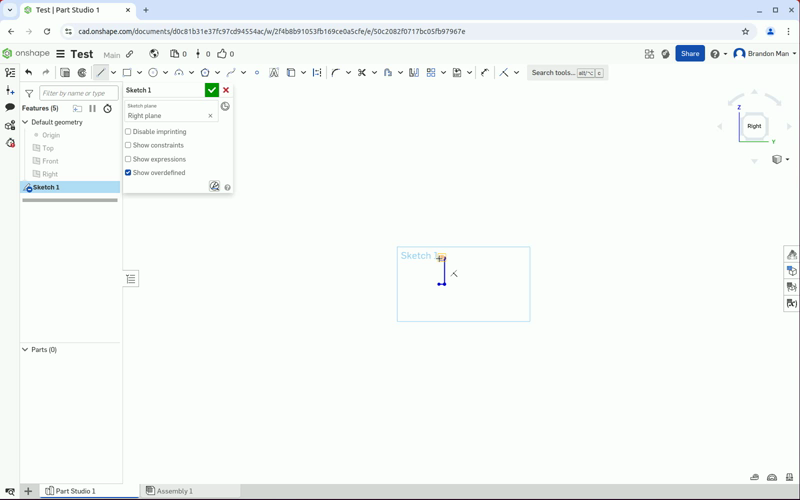
scroll(6)
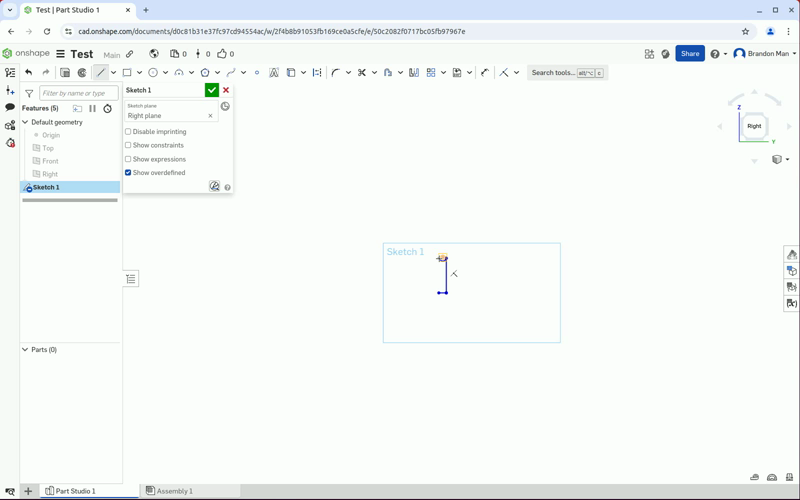
scroll(6)
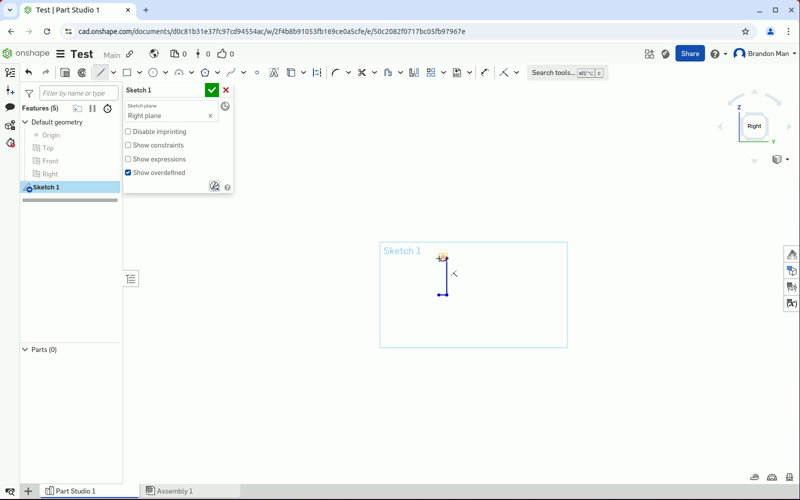
scroll(6)
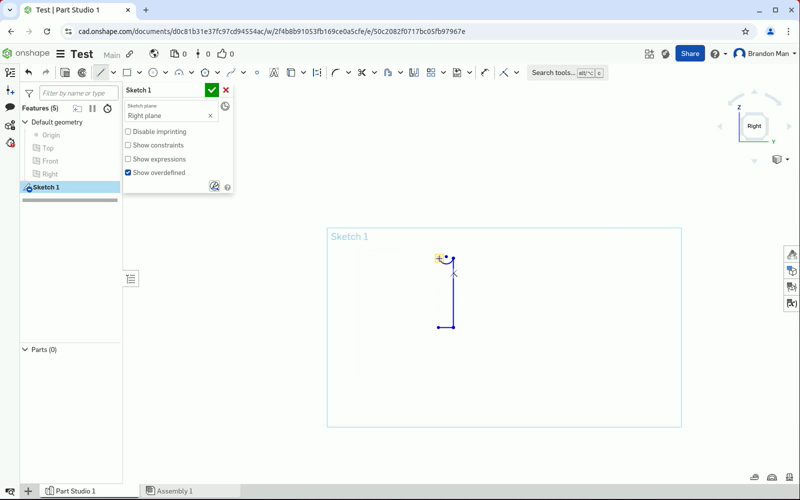
scroll(6)
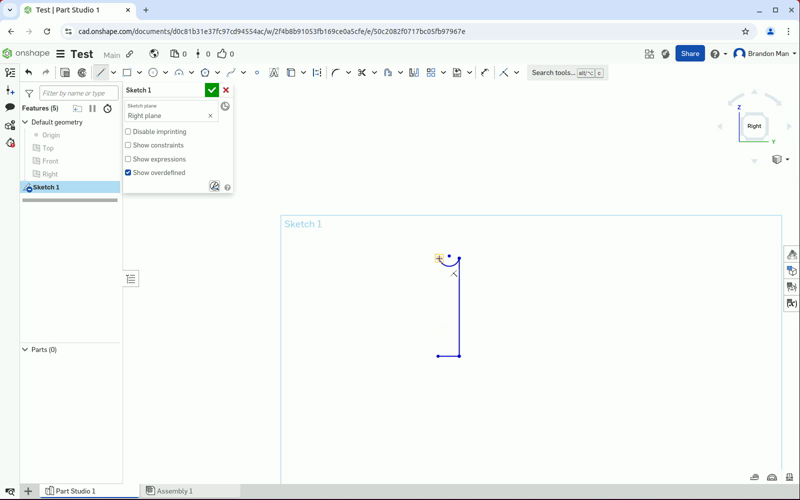
scroll(6)
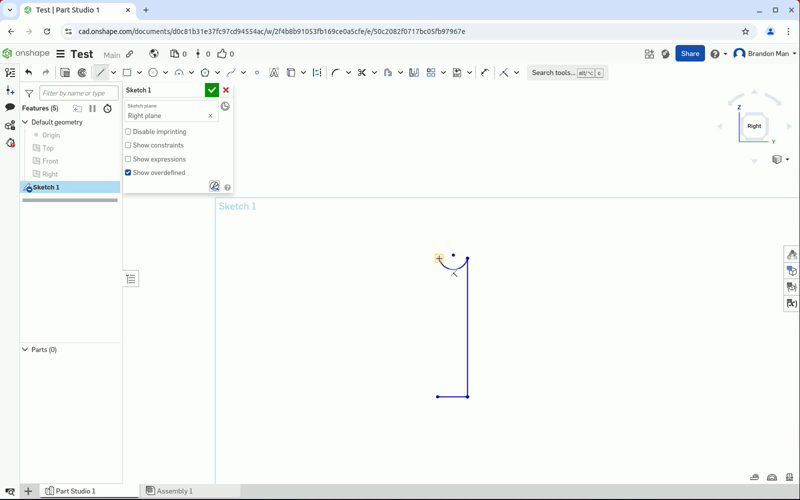
scroll(6)
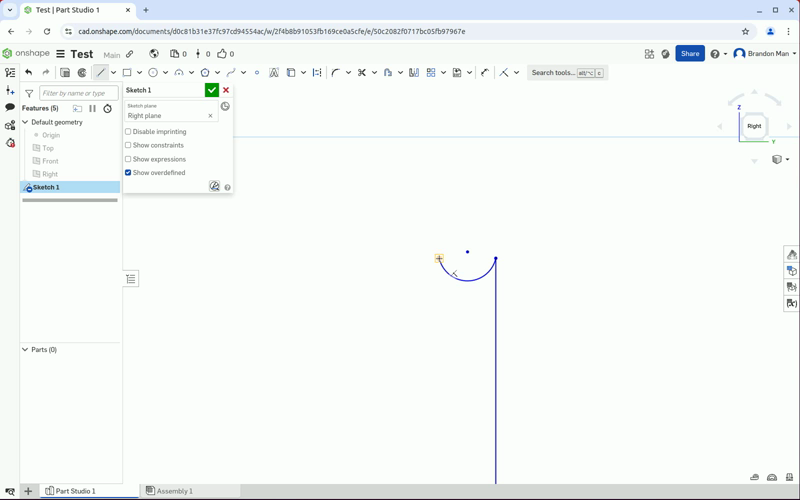
click(439, 258)
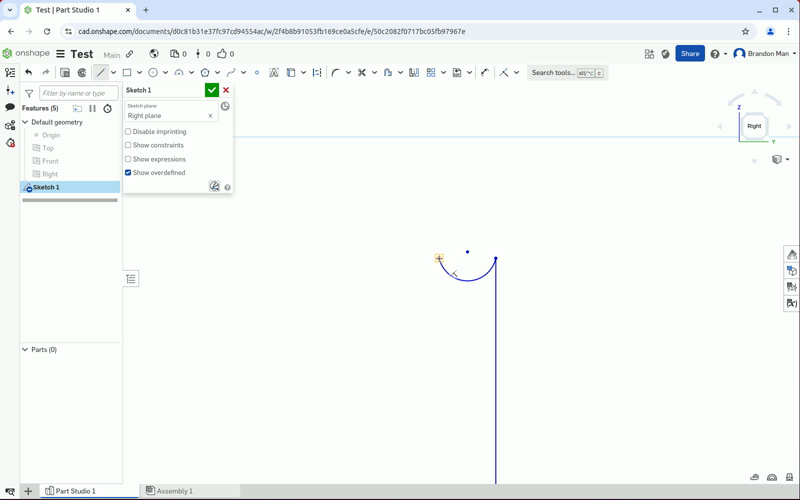
scroll(-6)
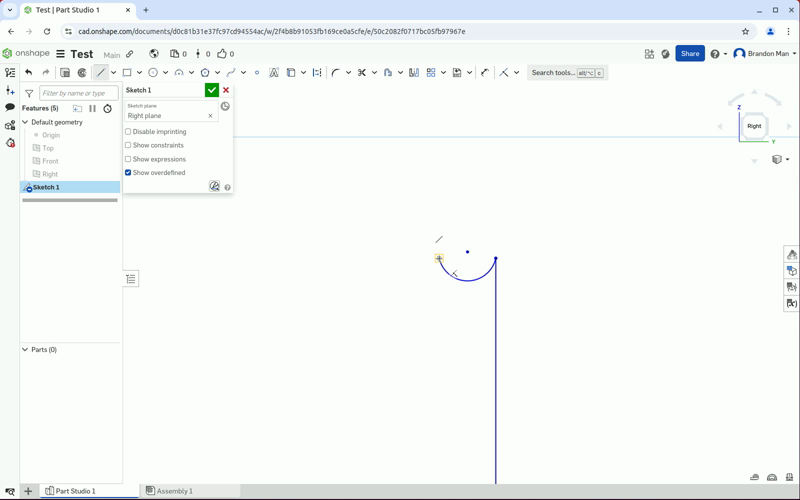
scroll(-6)
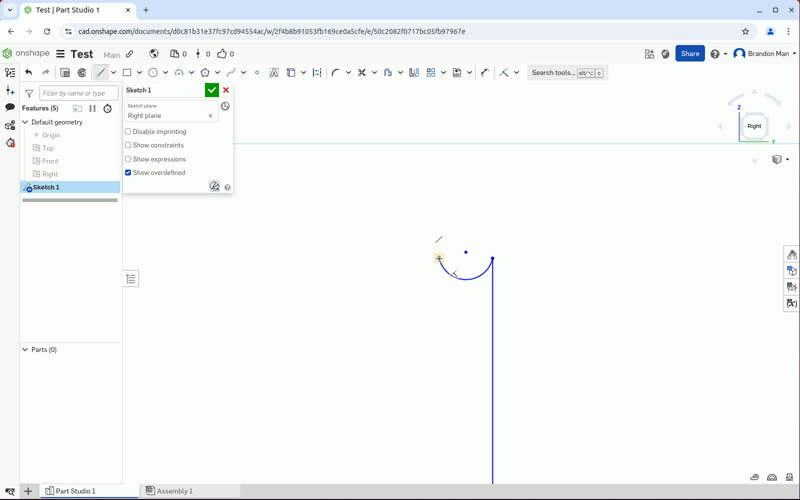
scroll(-6)
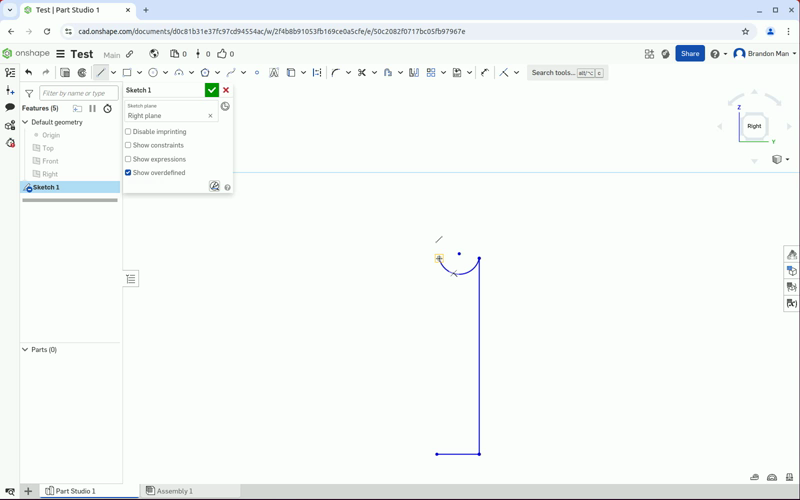
scroll(-6)
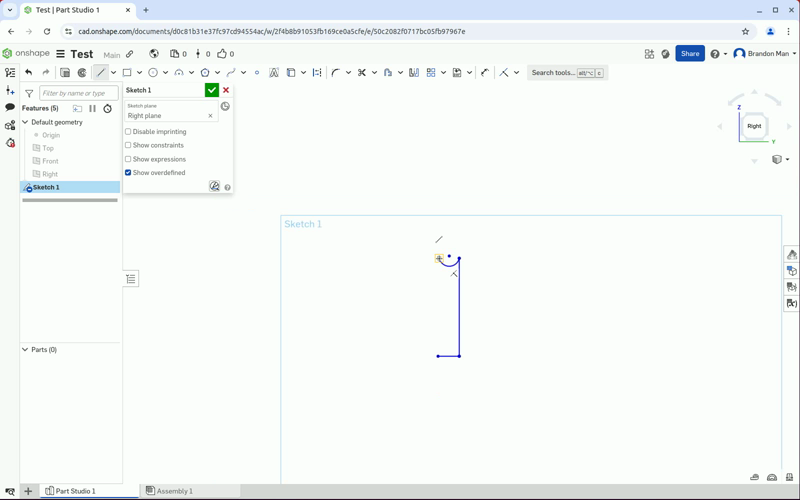
scroll(-6)
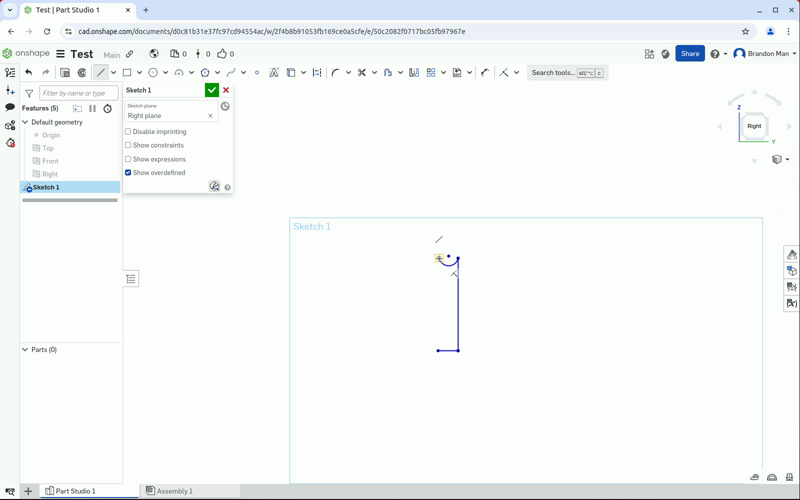
scroll(-6)
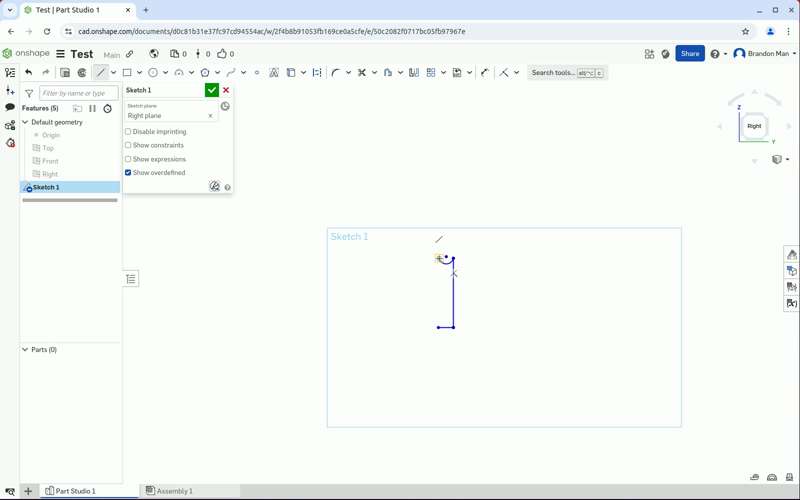
scroll(-6)
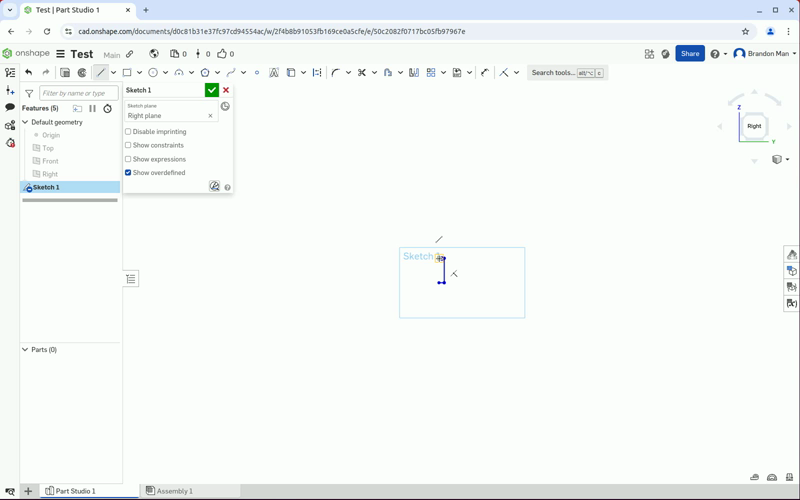
mouse_move(469, 258)
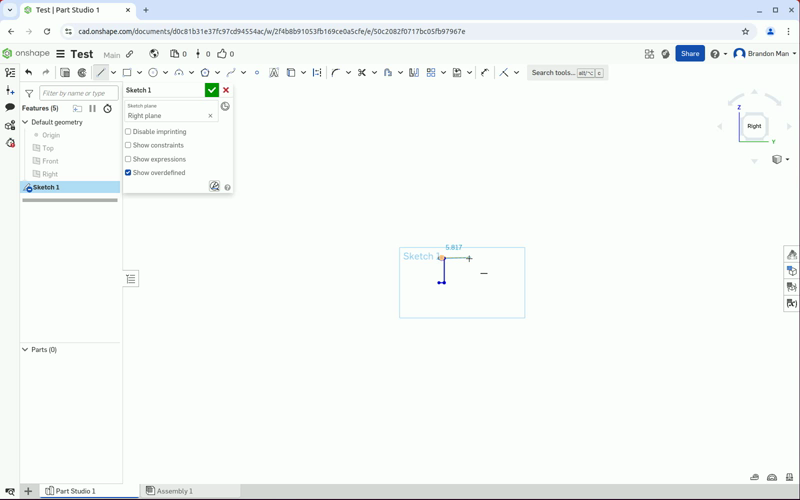
key_down(shift)
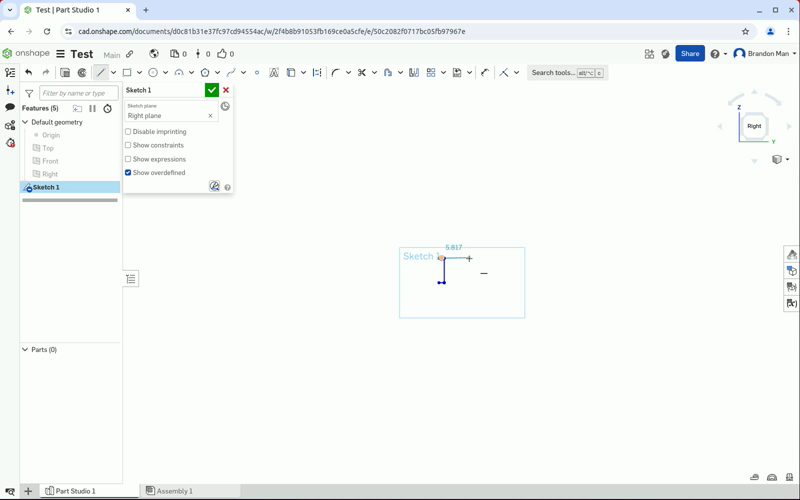
mouse_move(439, 282)
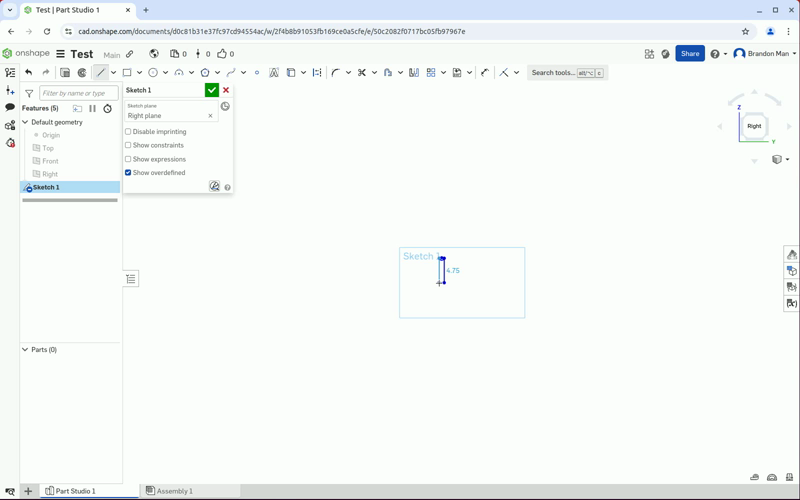
key_up(shift)
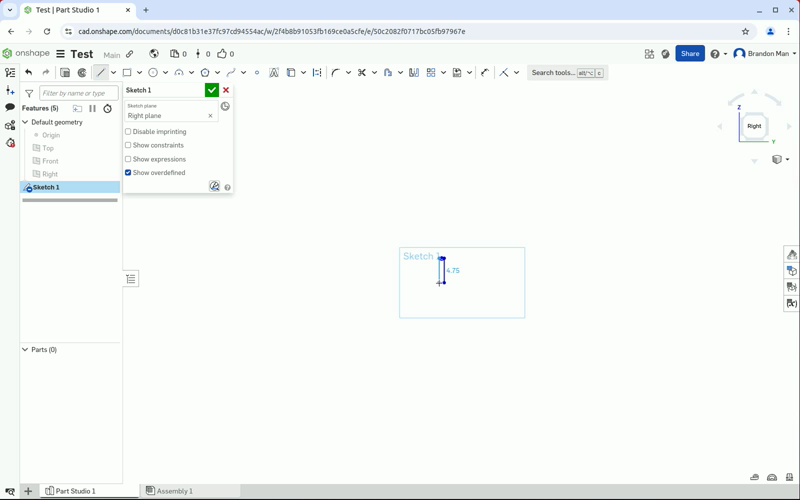
click(439, 282)
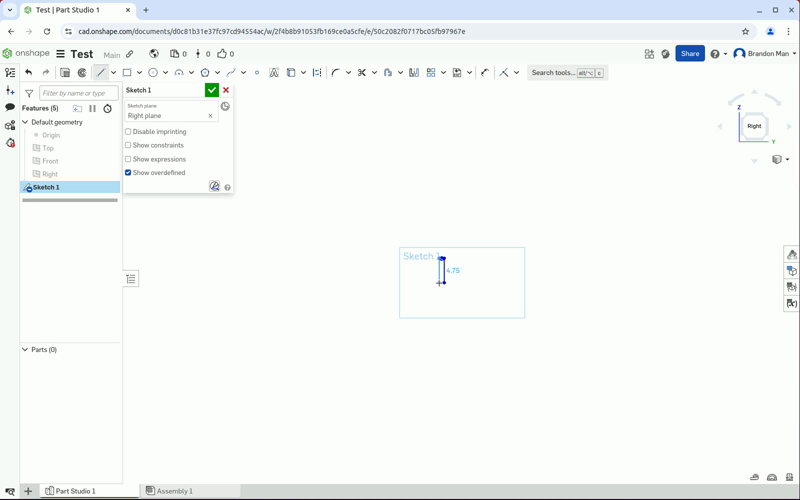
key(esc)
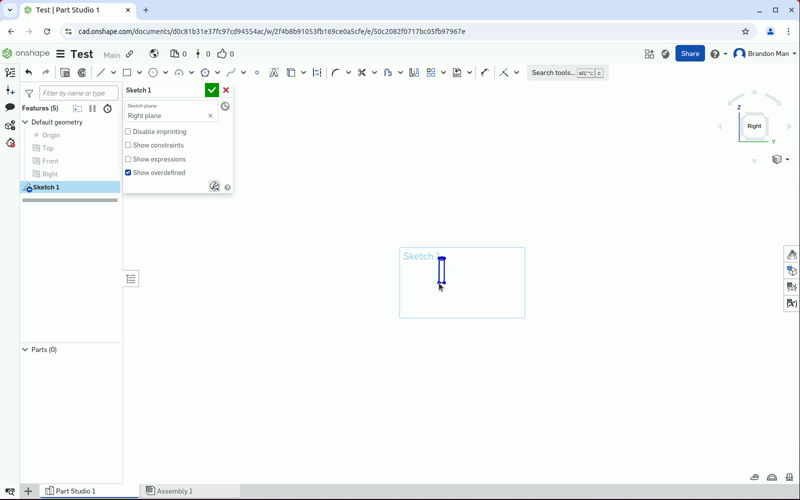
key(c)
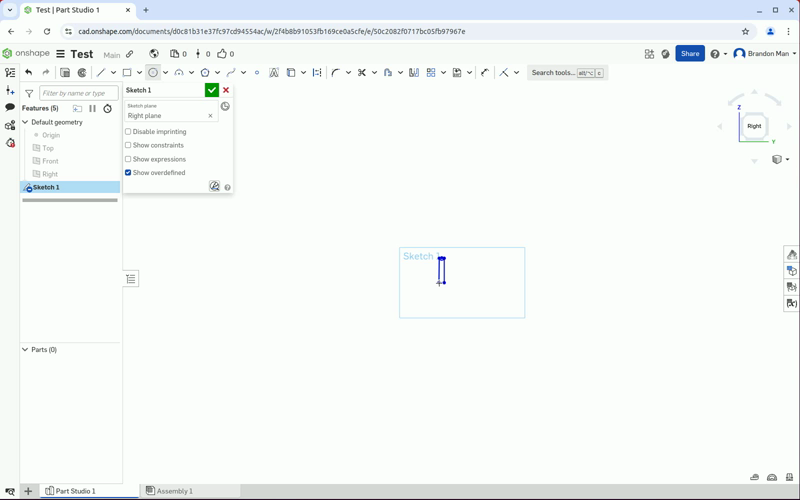
key_down(shift)
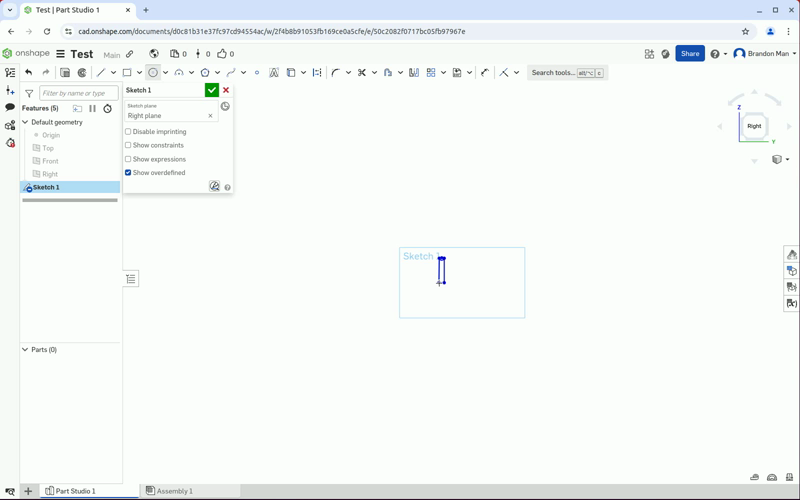
mouse_move(441, 258)
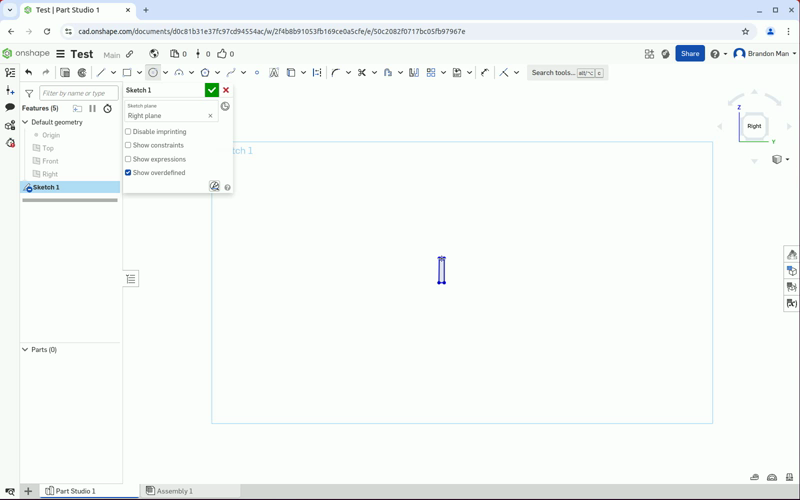
scroll(6)
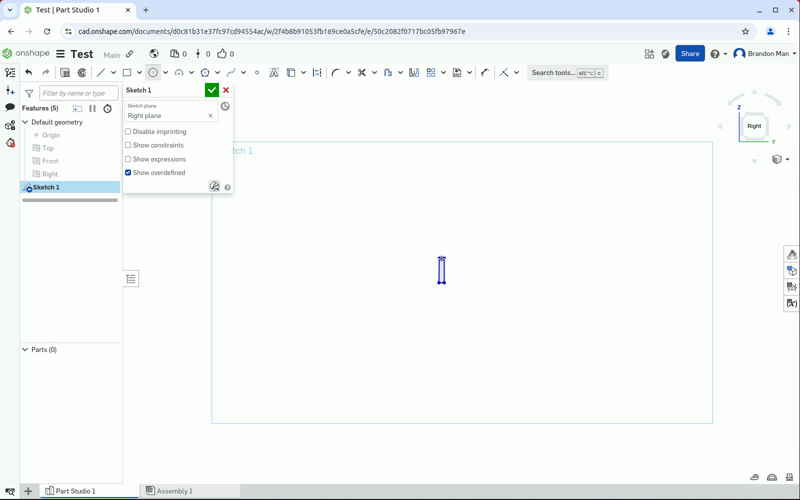
scroll(6)
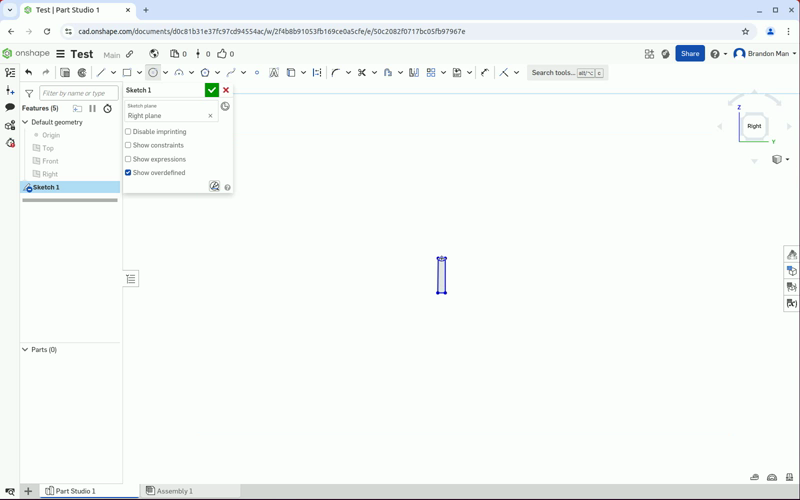
scroll(6)
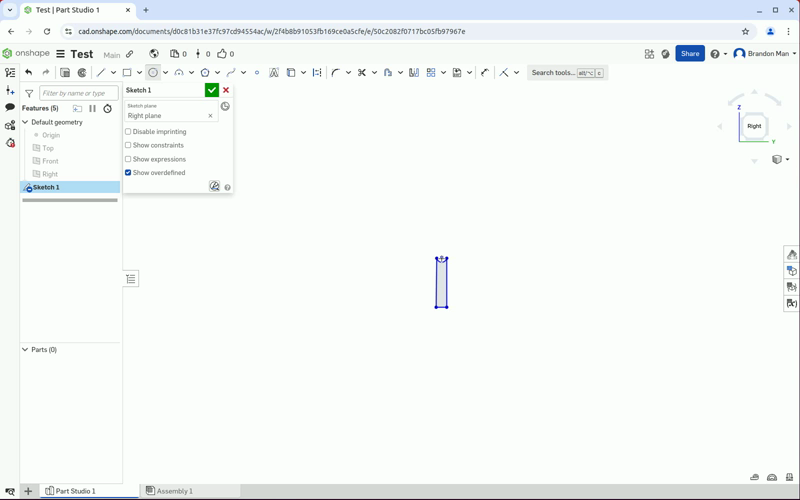
scroll(6)
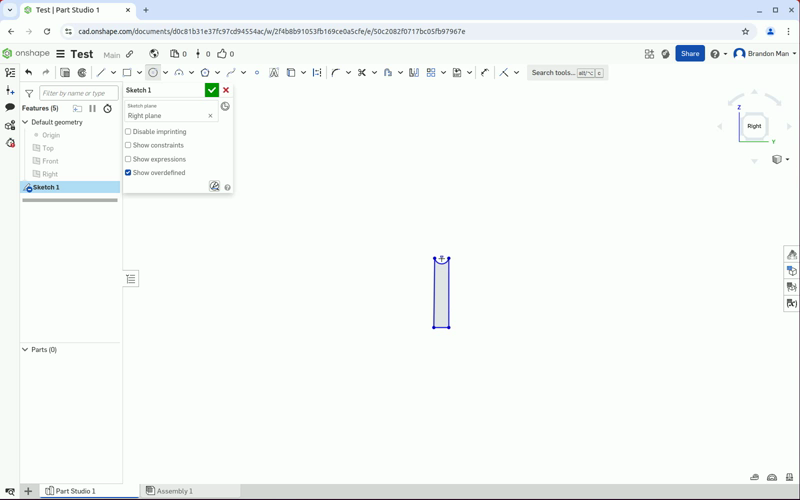
scroll(6)
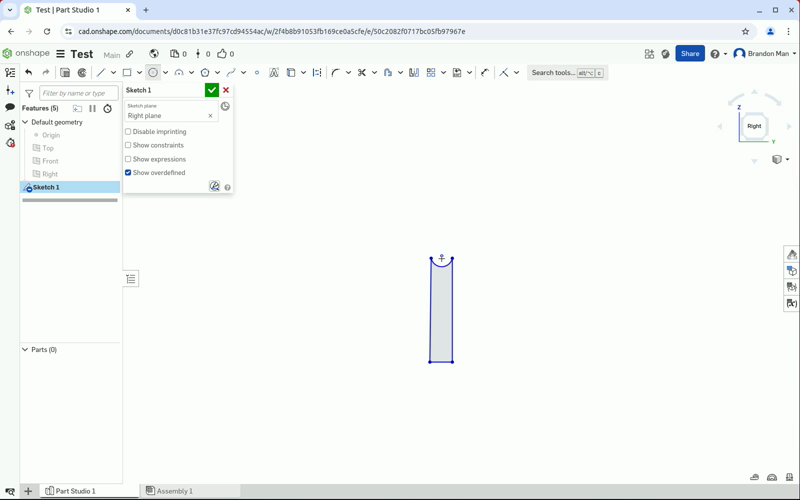
scroll(6)
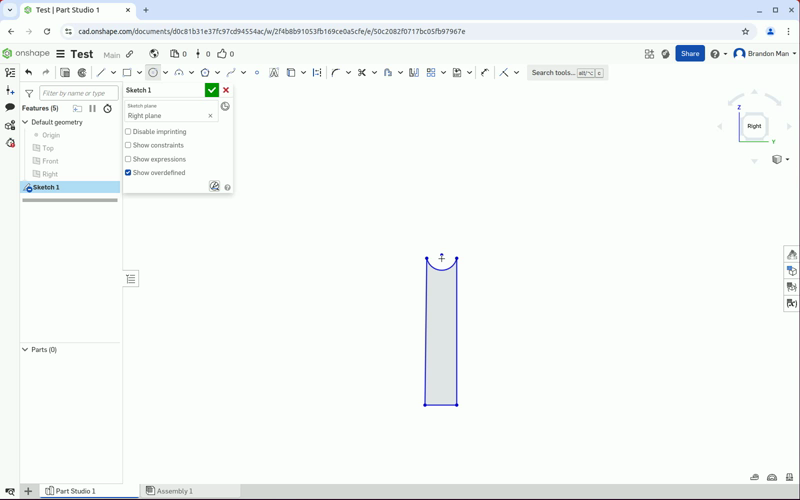
scroll(6)
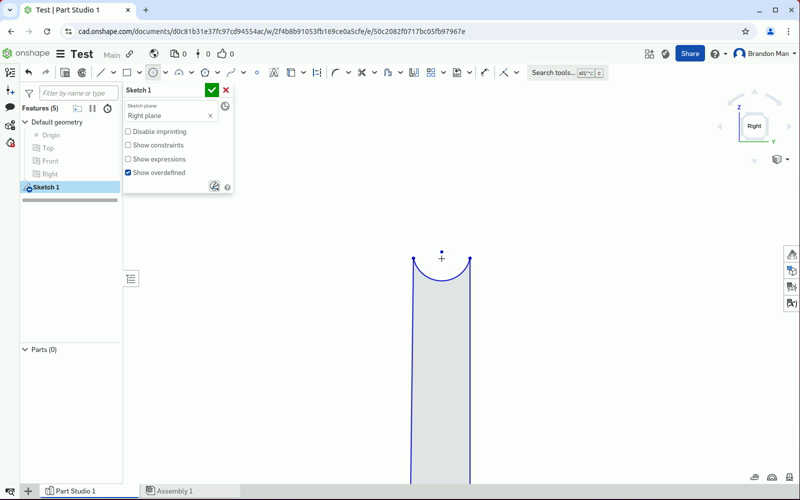
click(441, 258)
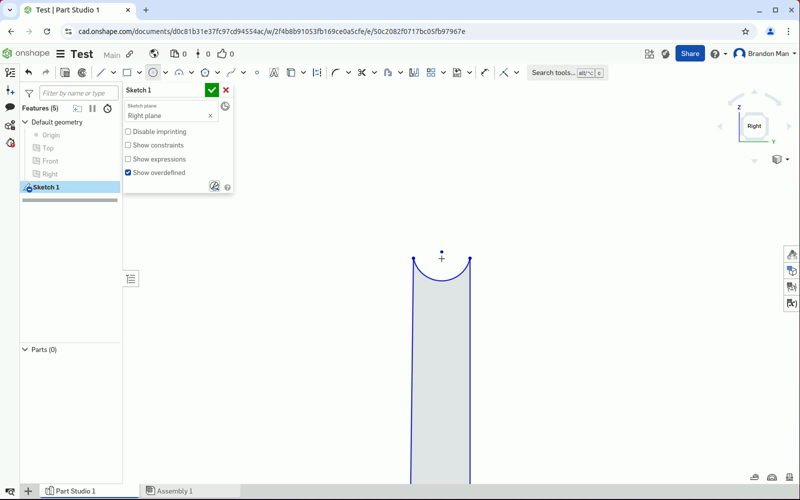
scroll(-6)
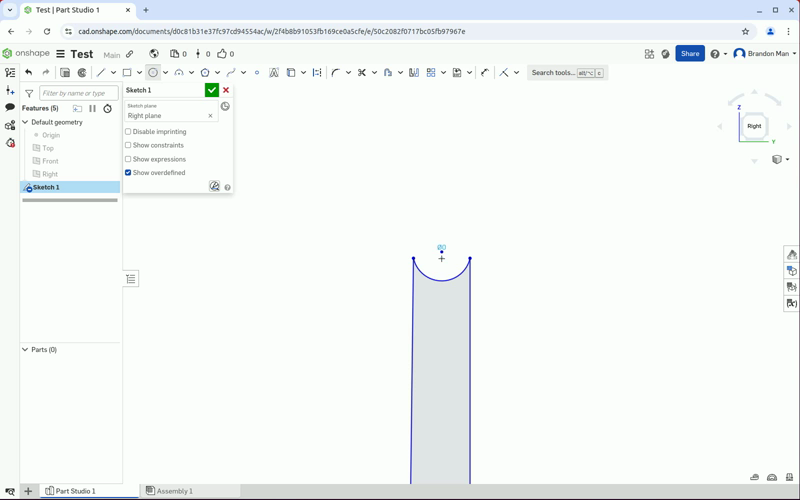
scroll(-6)
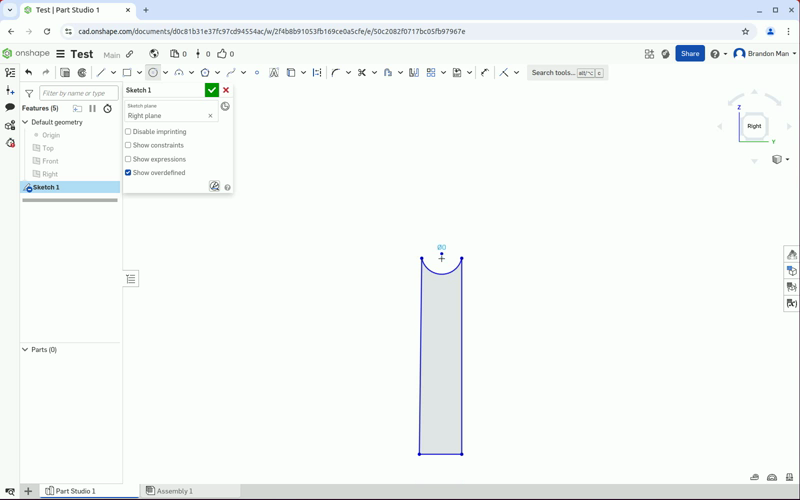
scroll(-6)
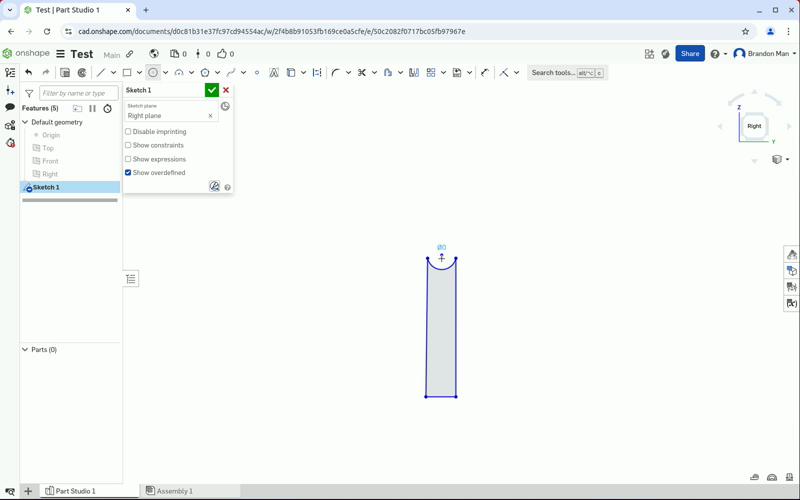
scroll(-6)
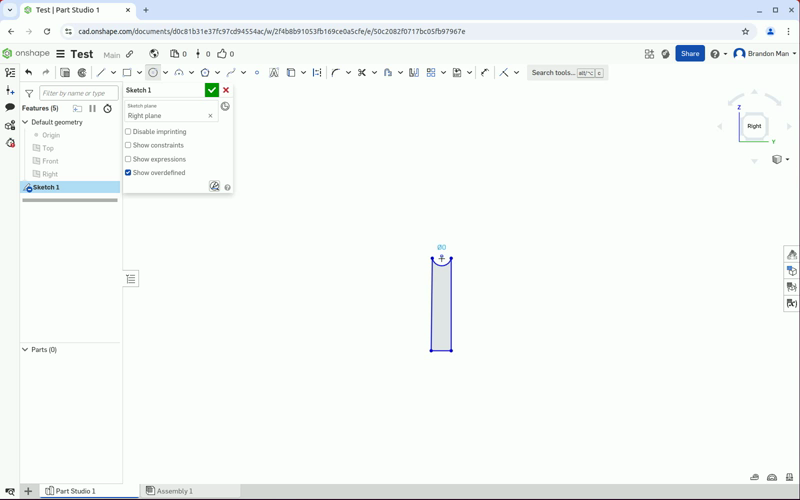
scroll(-6)
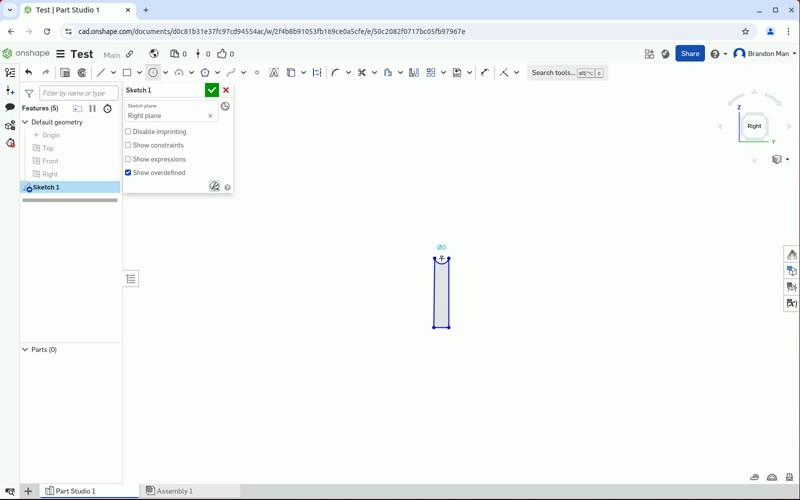
scroll(-6)
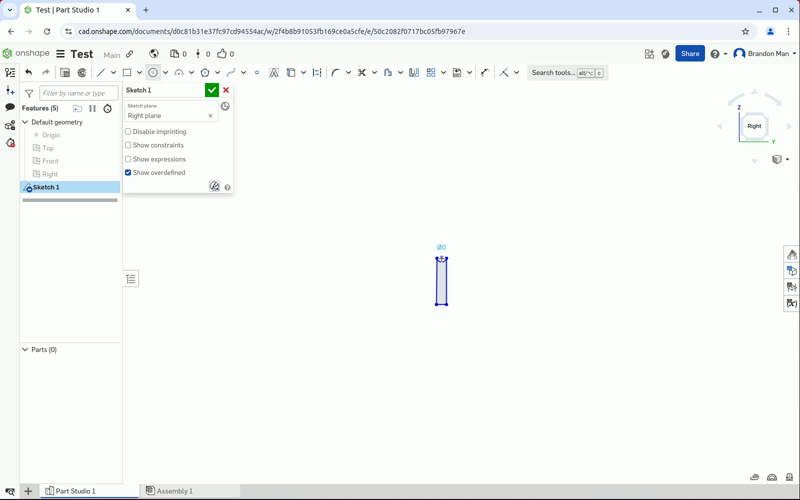
scroll(-6)
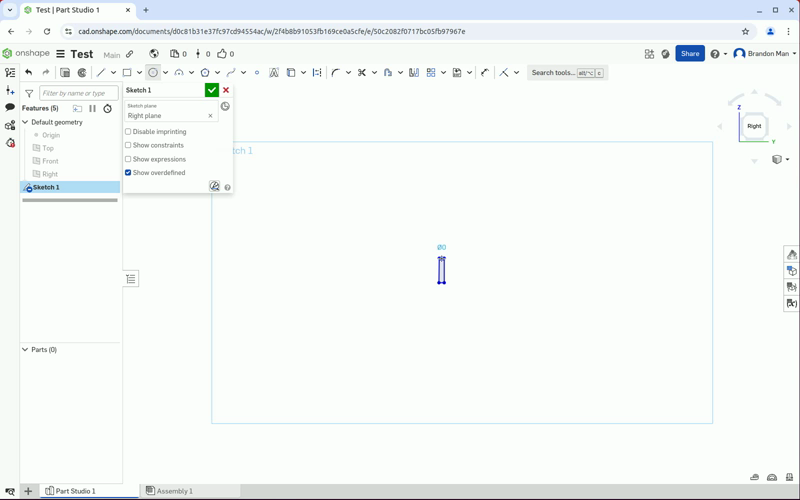
key_up(shift)
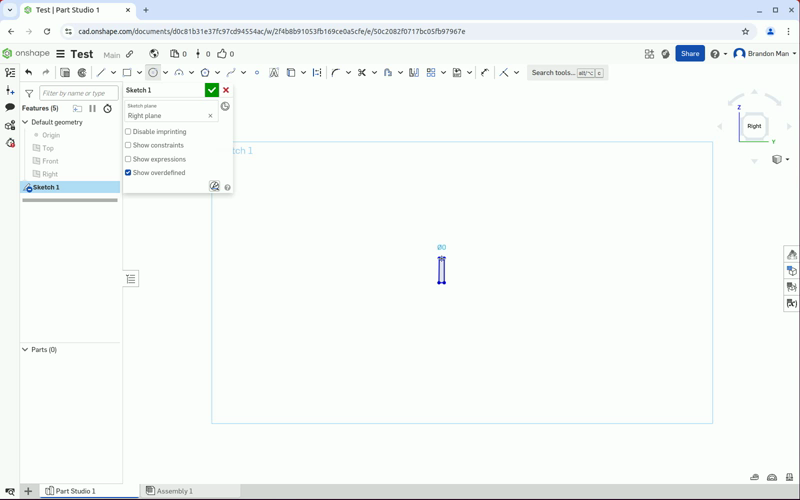
mouse_move(442, 258)
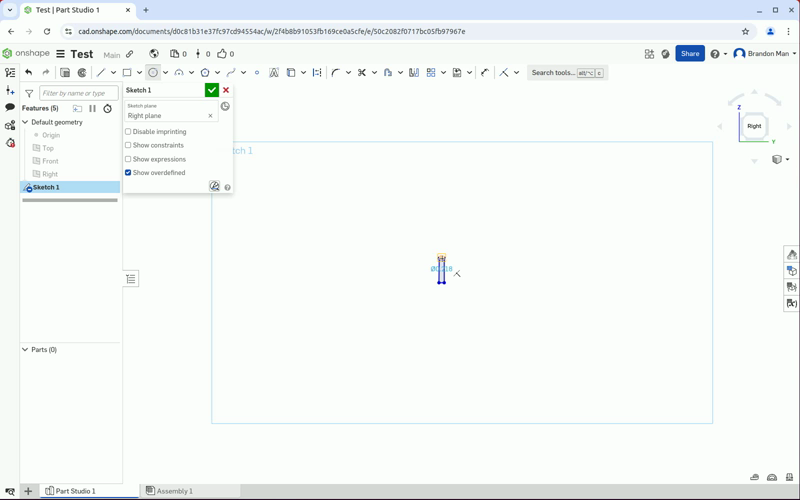
scroll(6)
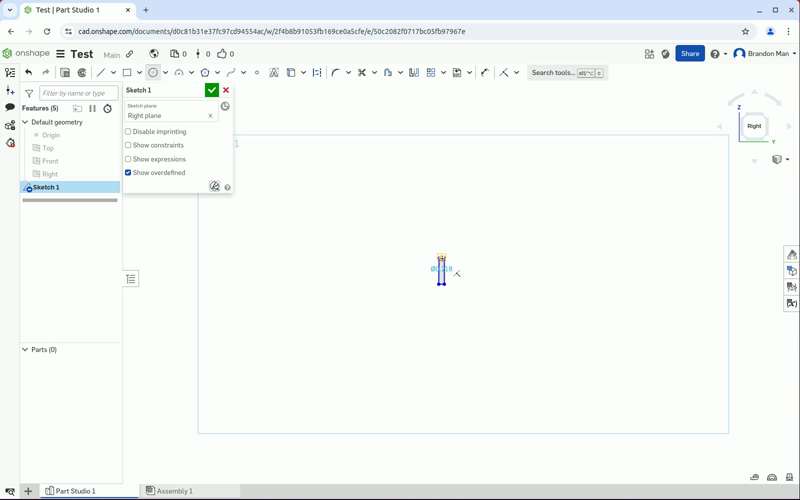
scroll(6)
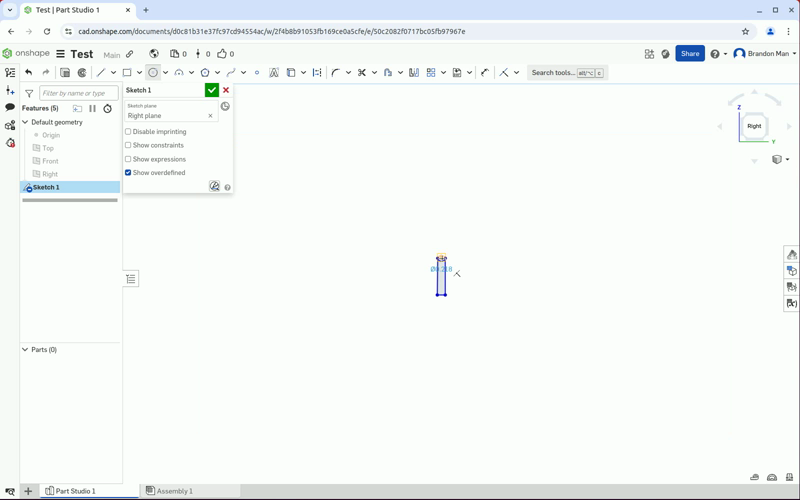
scroll(6)
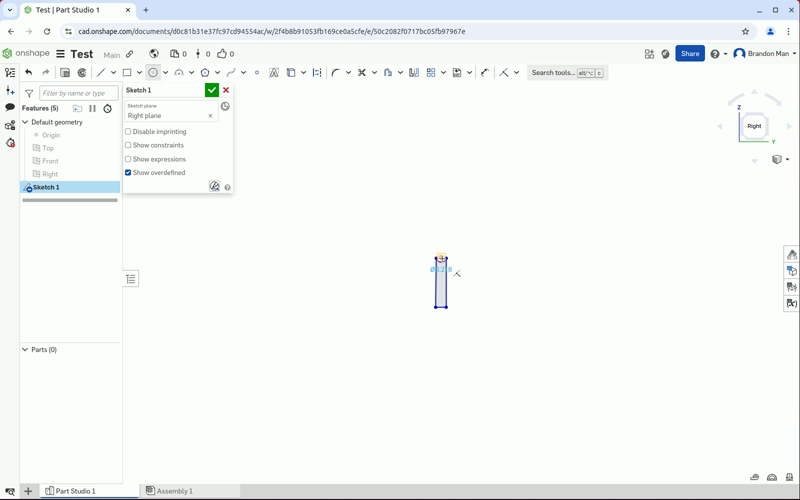
scroll(6)
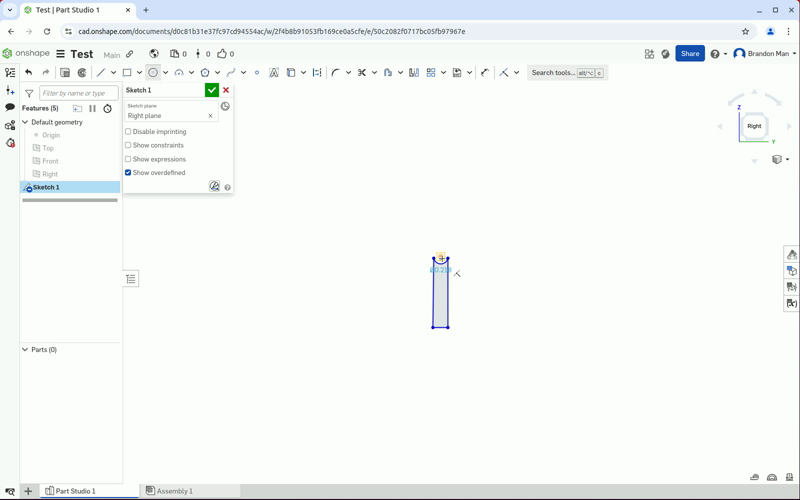
scroll(6)
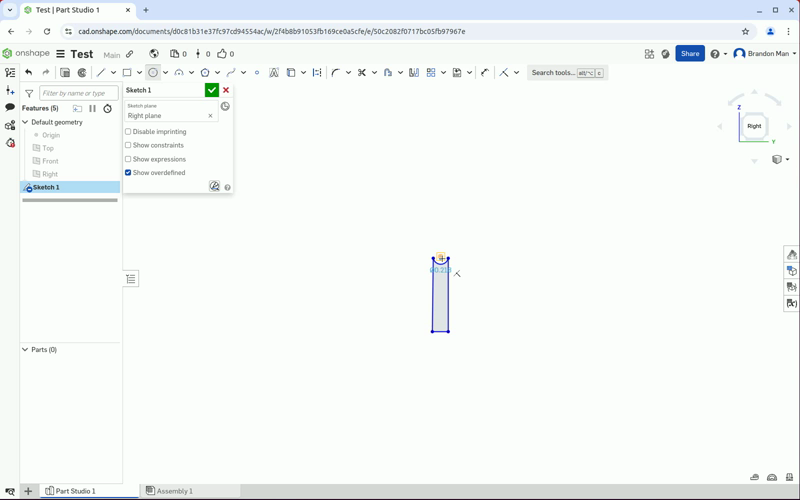
scroll(6)
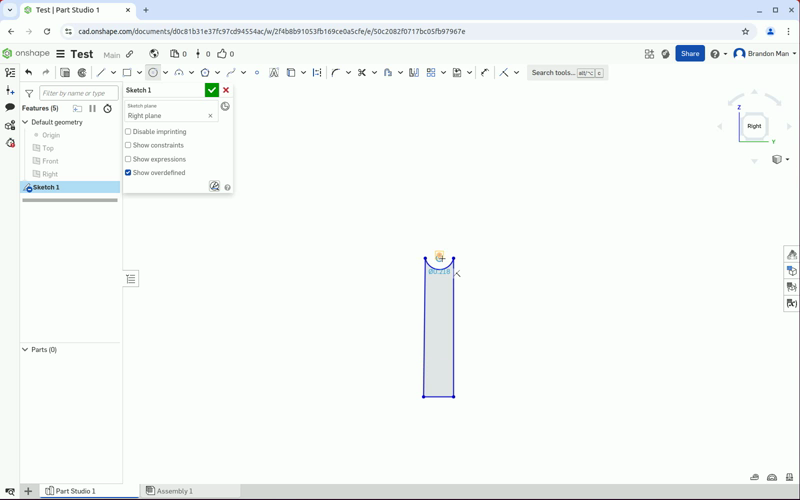
scroll(6)
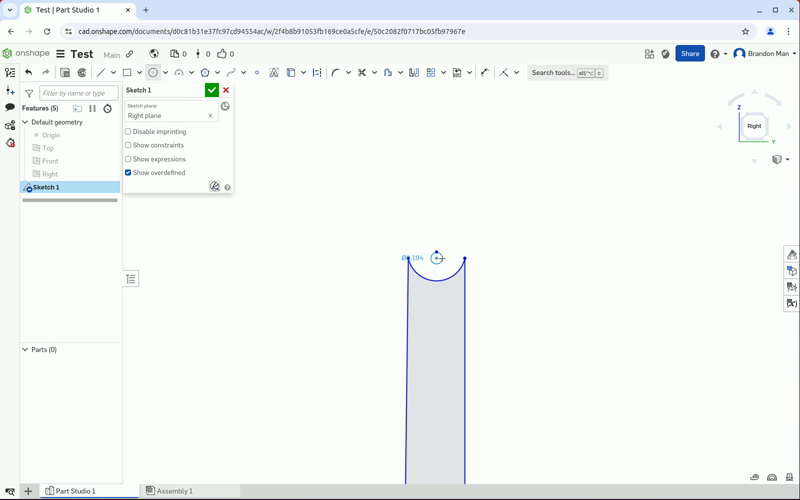
click(442, 258)
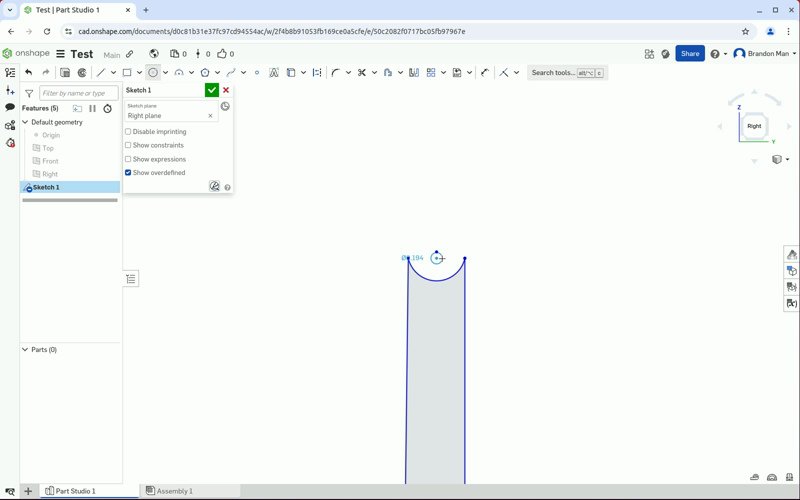
scroll(-6)
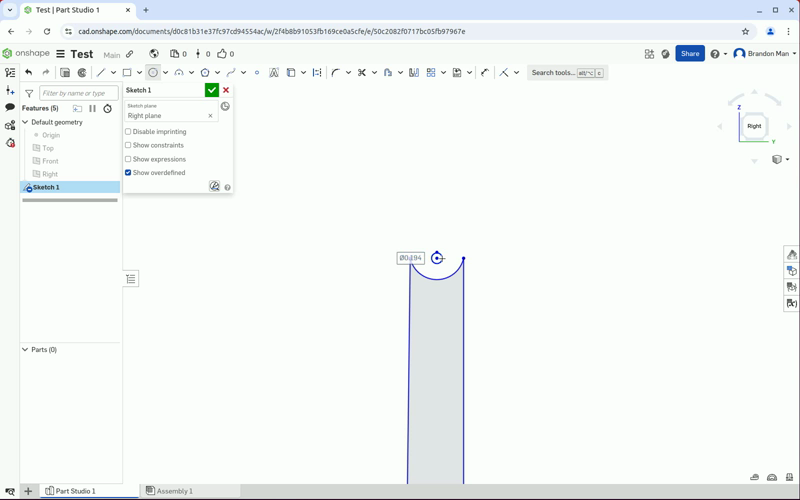
scroll(-6)
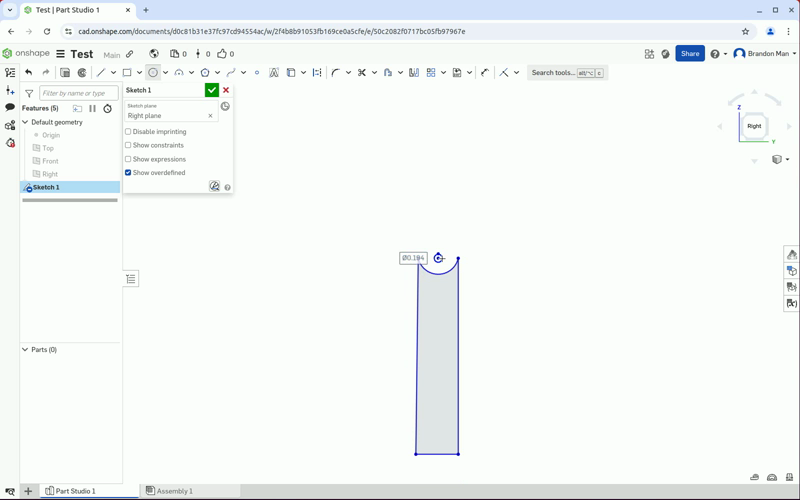
scroll(-6)
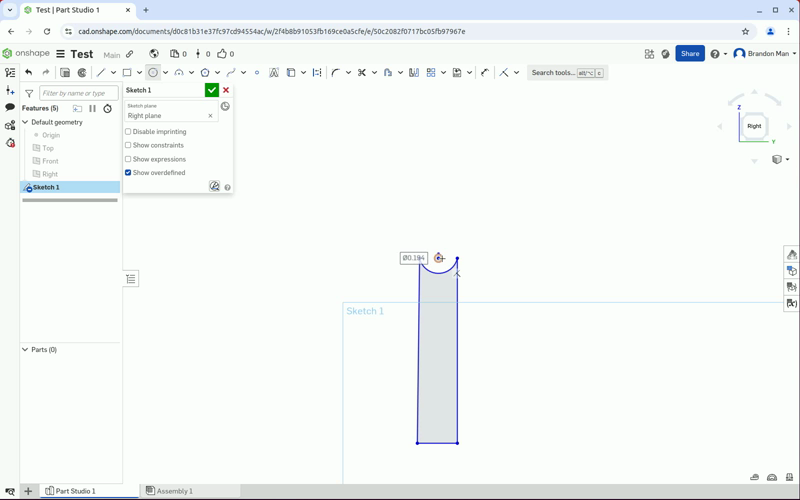
scroll(-6)
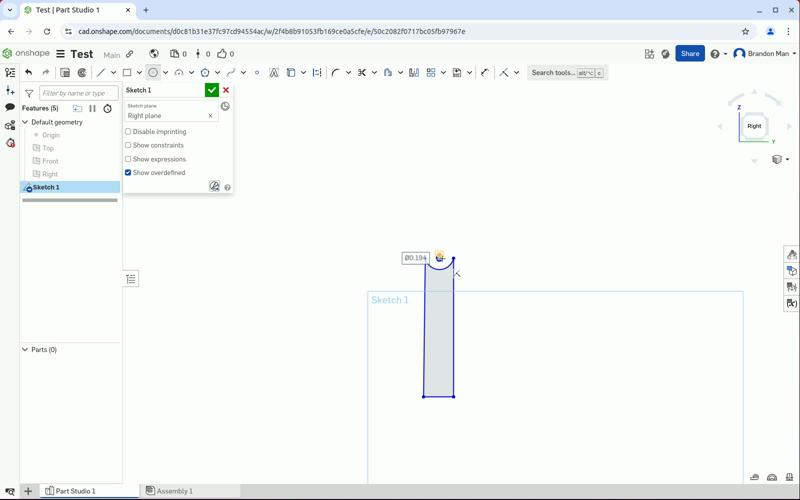
scroll(-6)
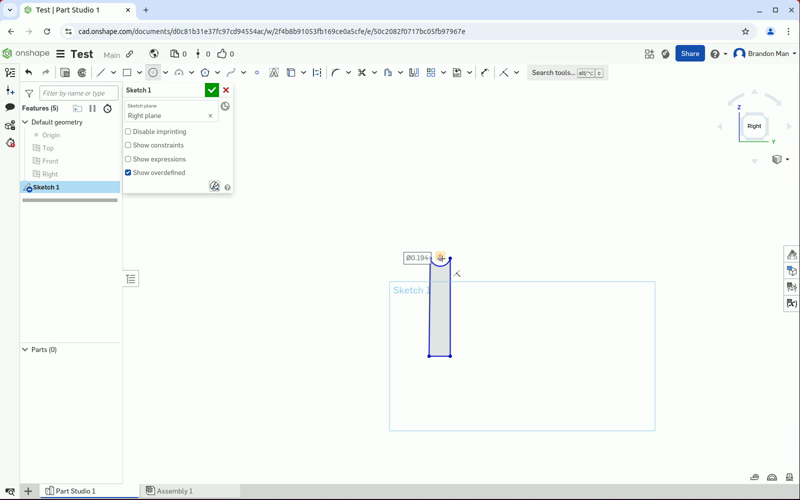
scroll(-6)
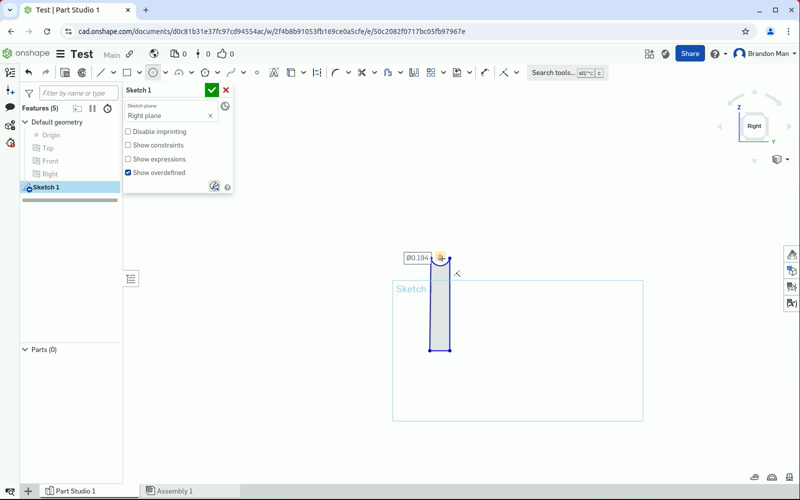
scroll(-6)
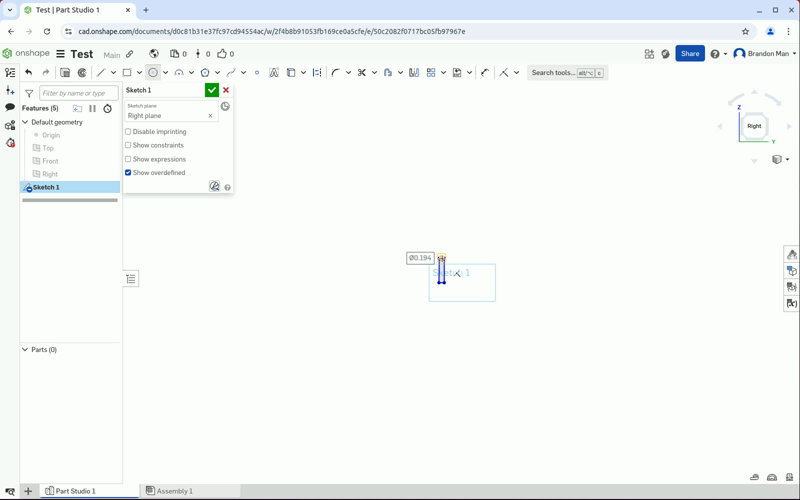
key(esc)
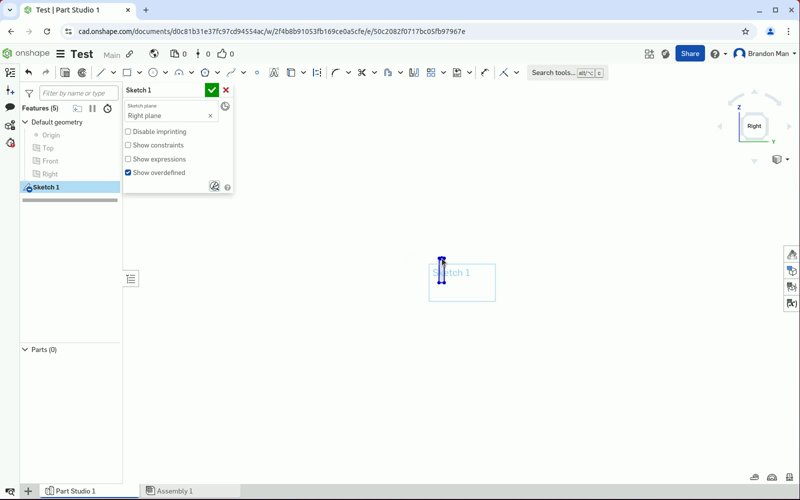
mouse_move(443, 265)
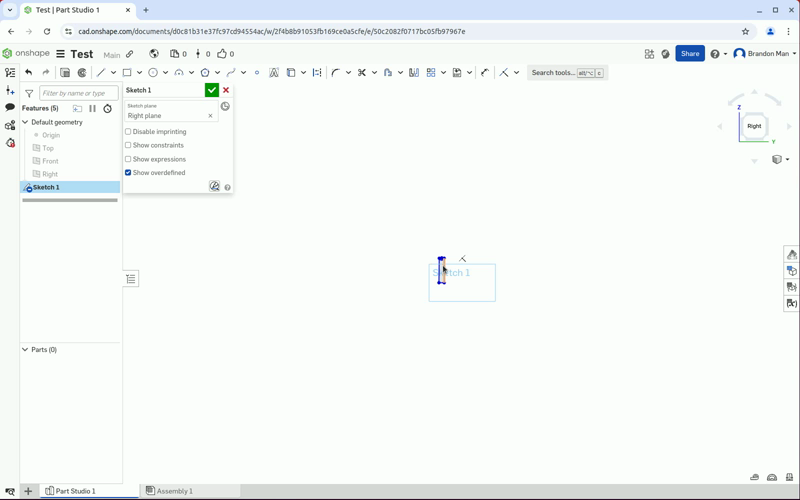
scroll(6)
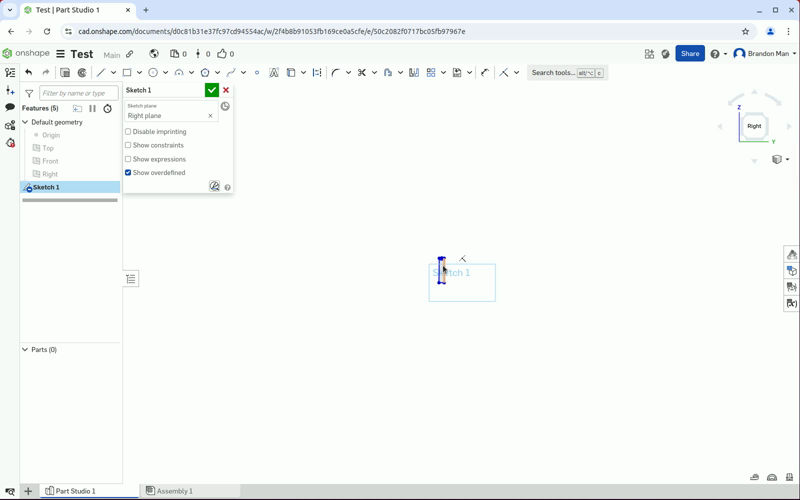
scroll(6)
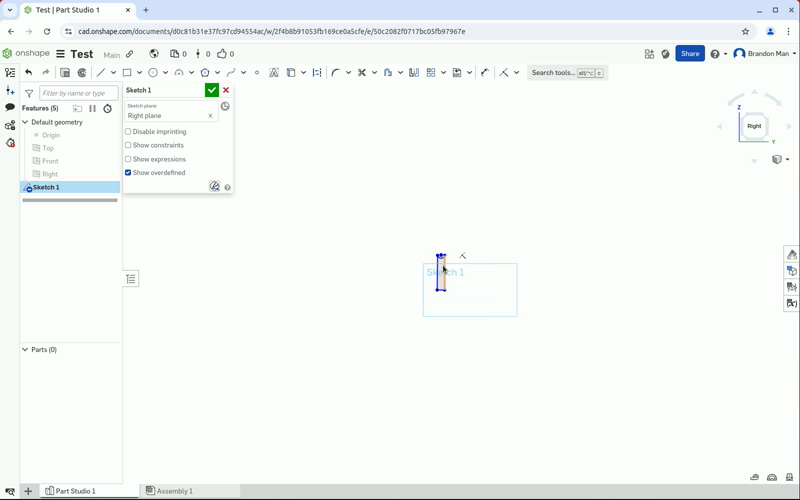
scroll(6)
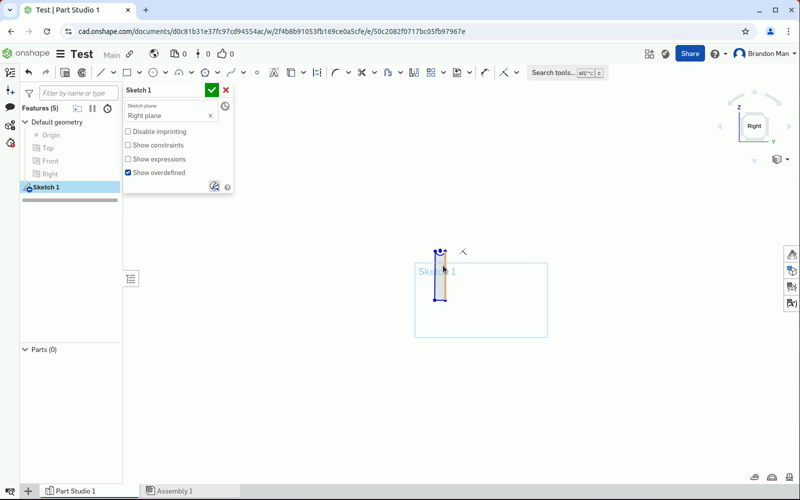
scroll(6)
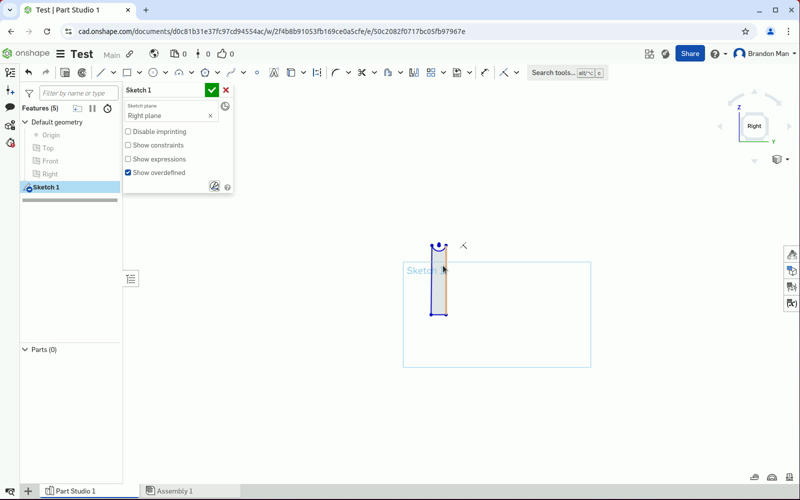
scroll(6)
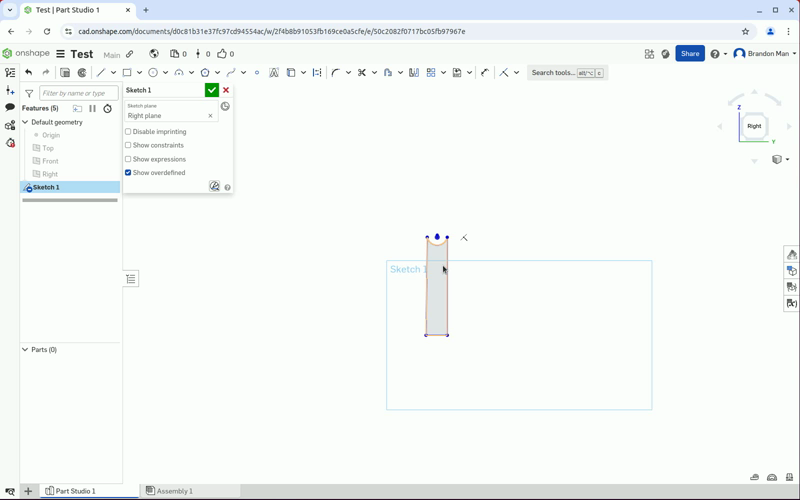
scroll(6)
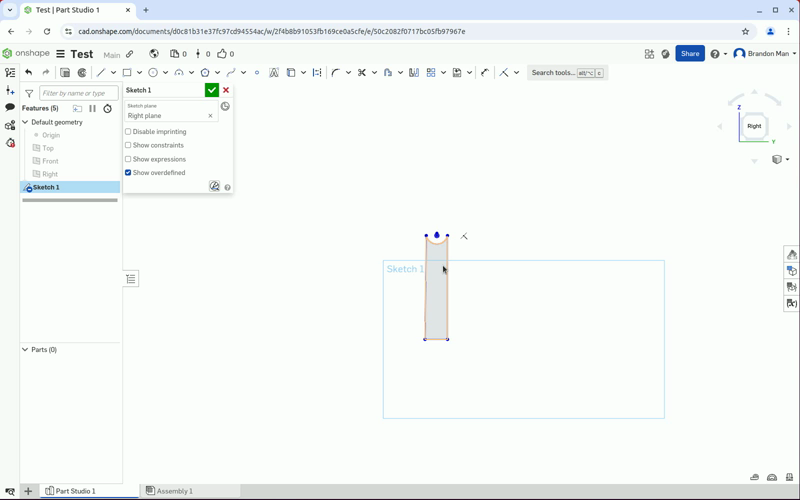
scroll(6)
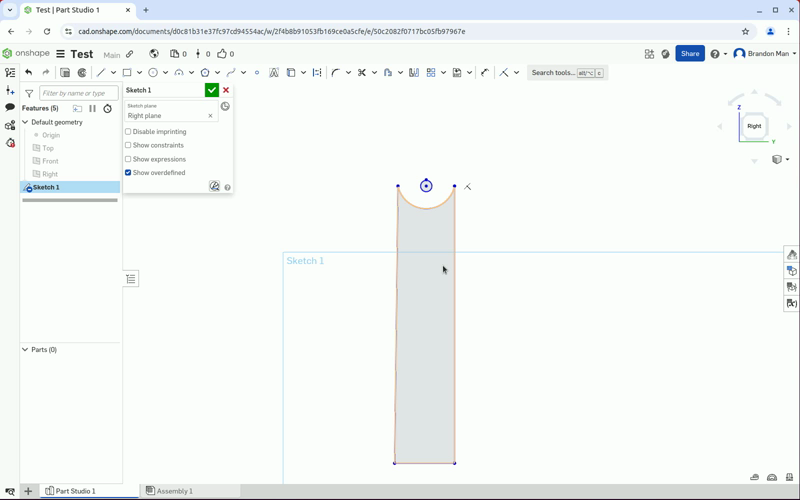
click(443, 265)
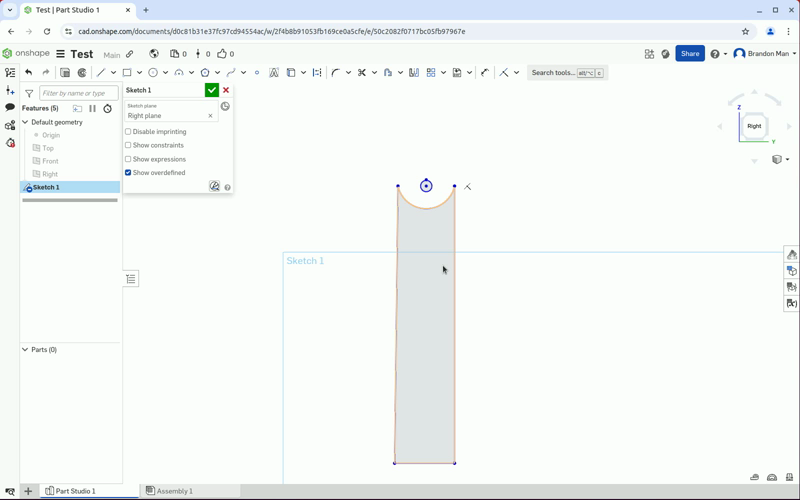
scroll(-6)
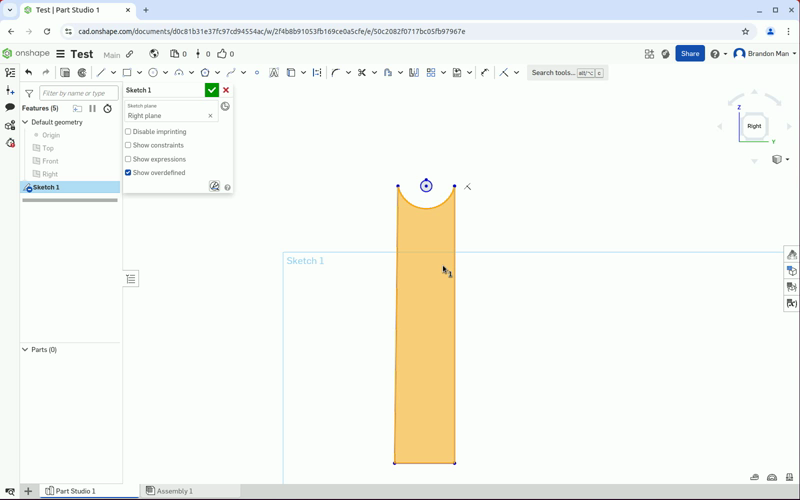
scroll(-6)
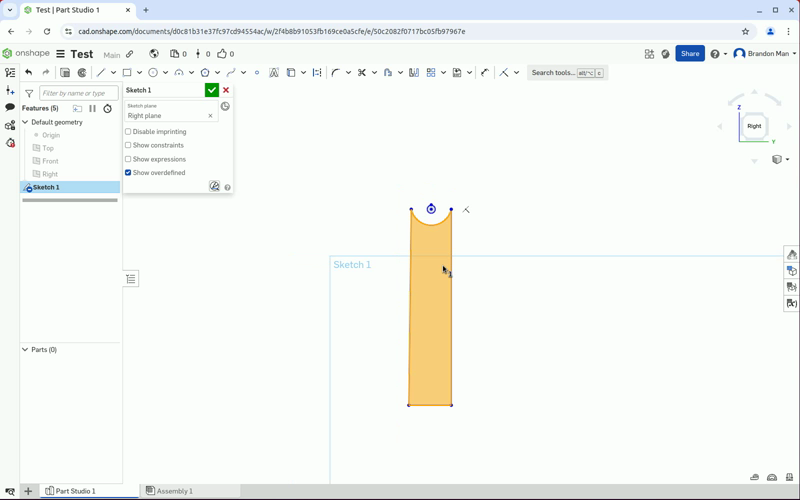
scroll(-6)
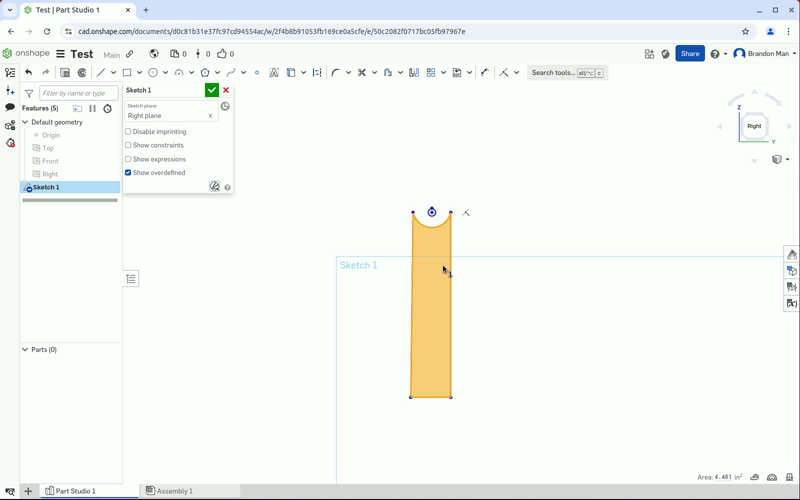
scroll(-6)
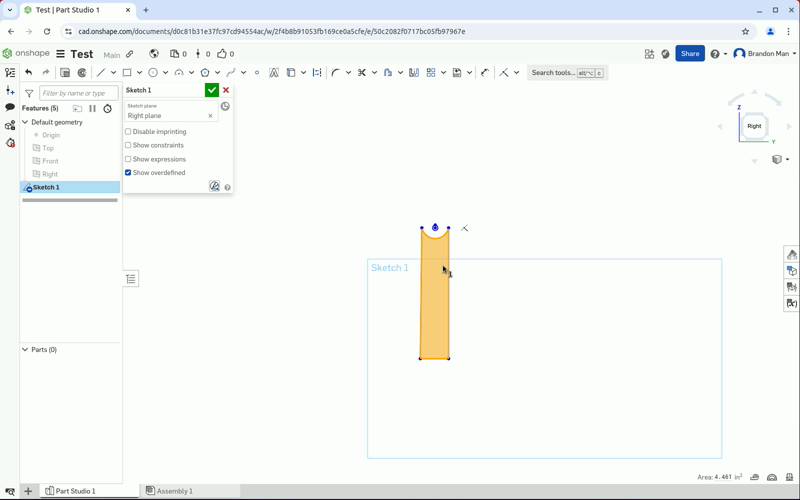
scroll(-6)
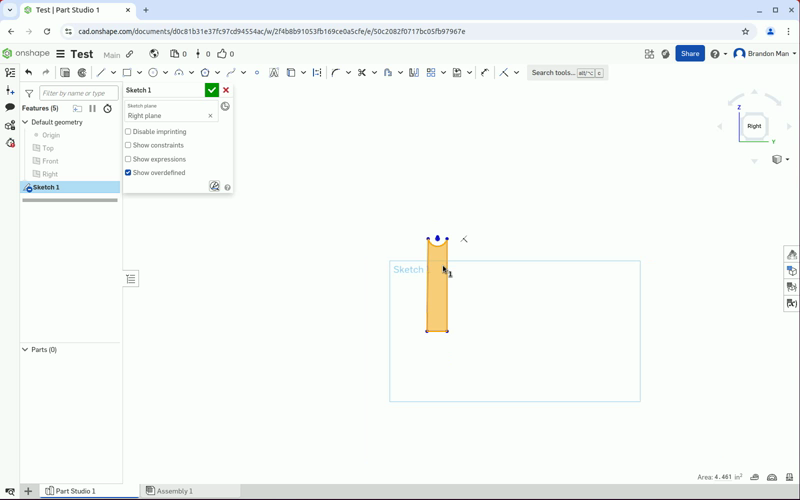
scroll(-6)
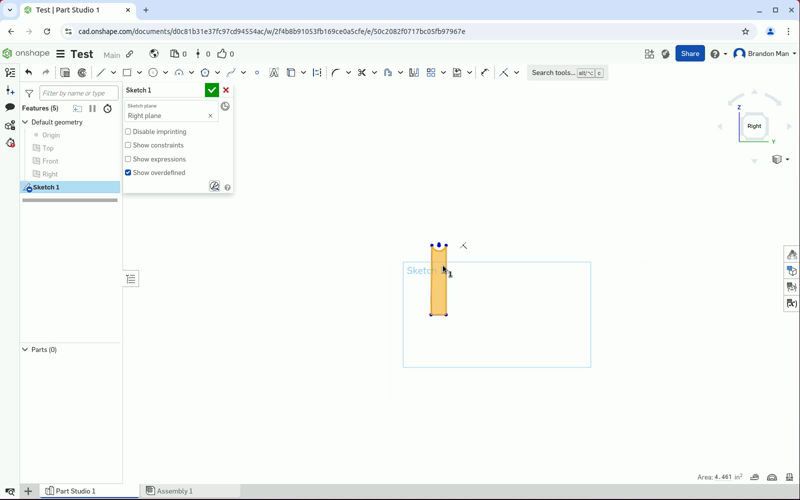
scroll(-6)
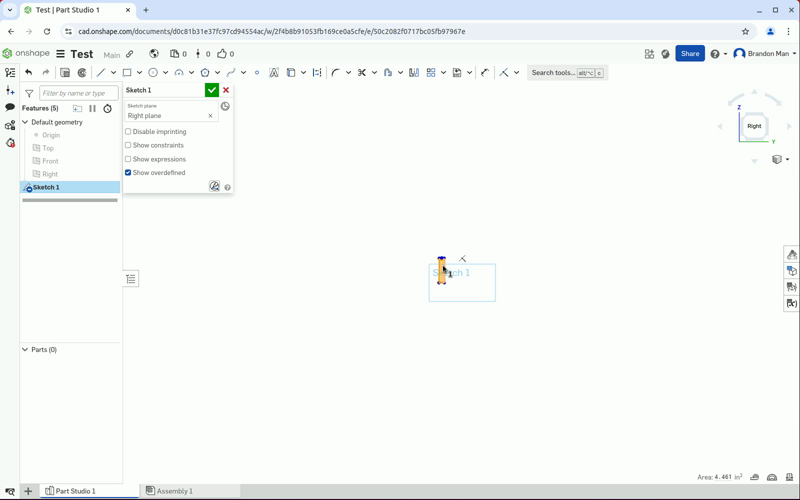
mouse_move(73, 352)
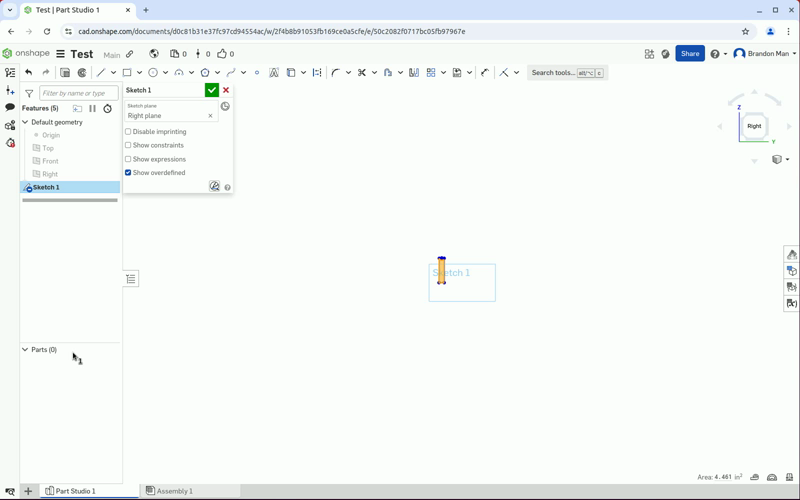
key(shift+y)
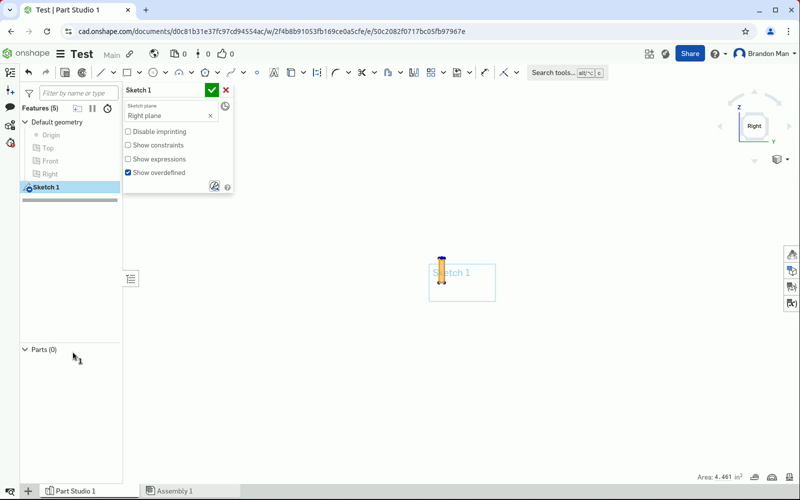
key(shift+e)
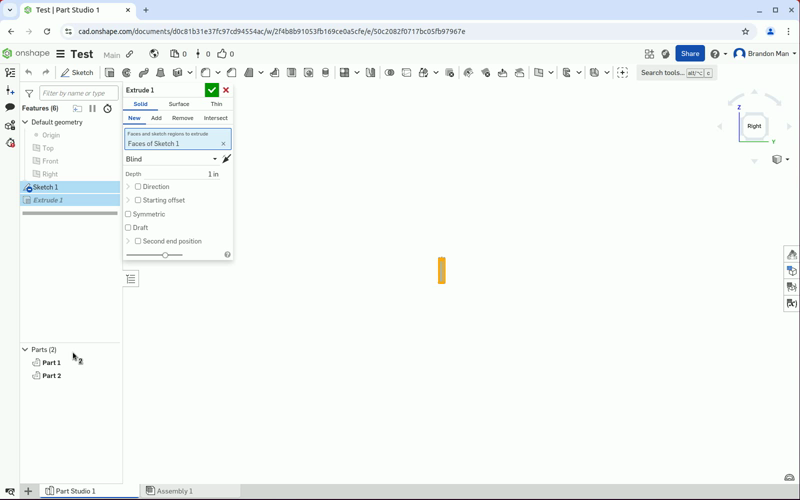
mouse_move(143, 106)
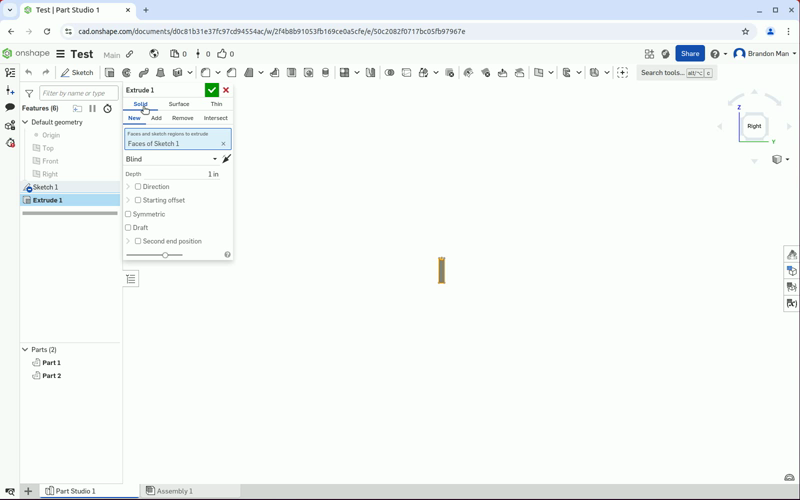
click(143, 106)
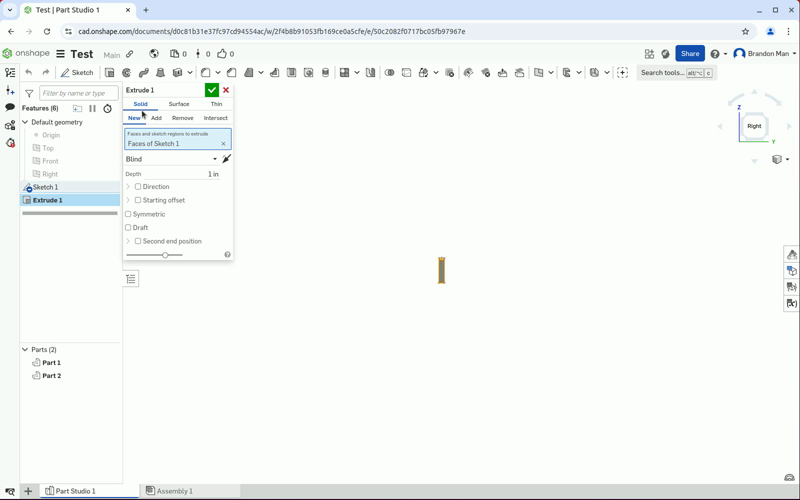
mouse_move(137, 120)
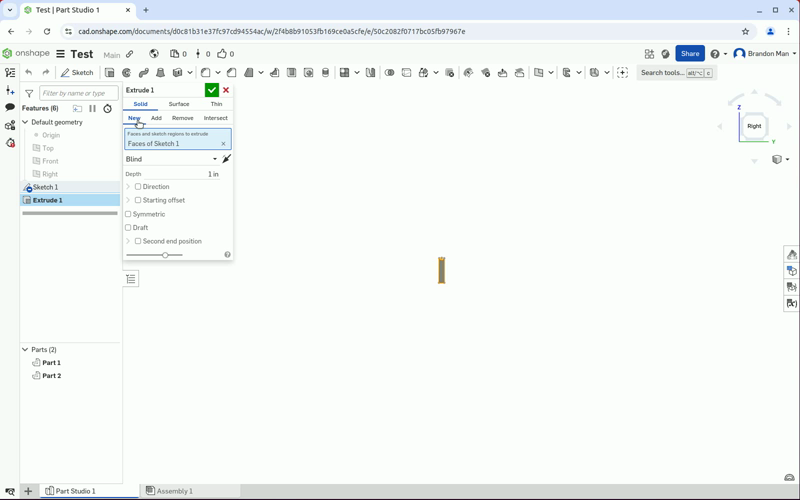
click(137, 120)
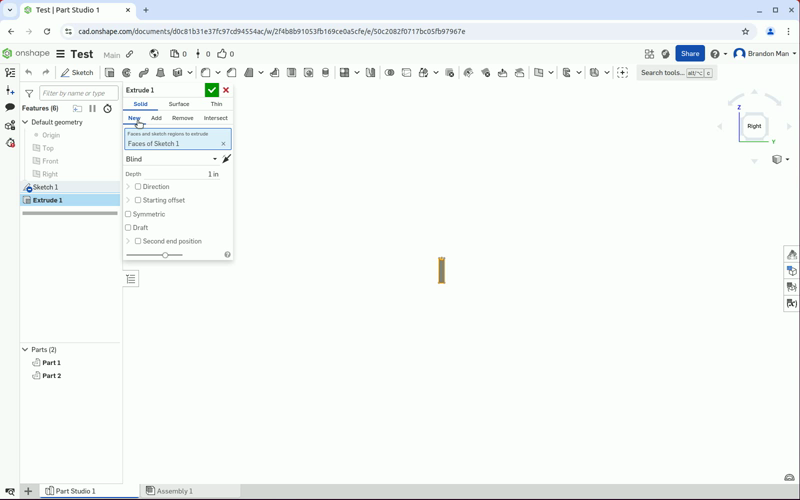
key(tab, 4)
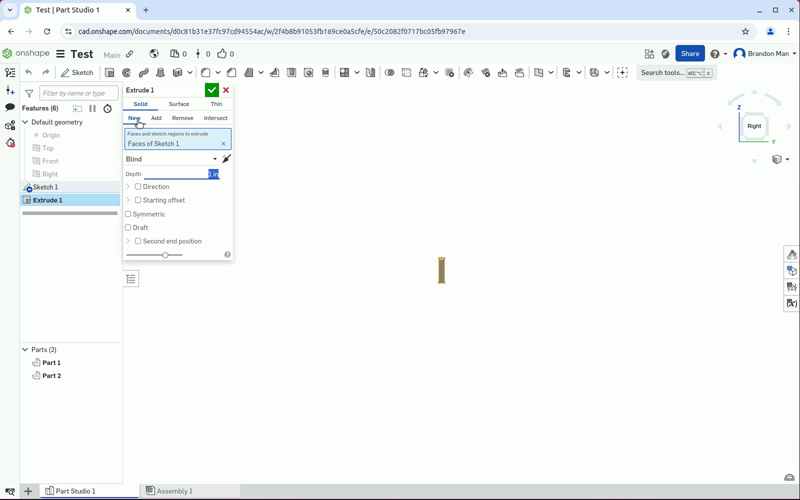
text(-0.722)
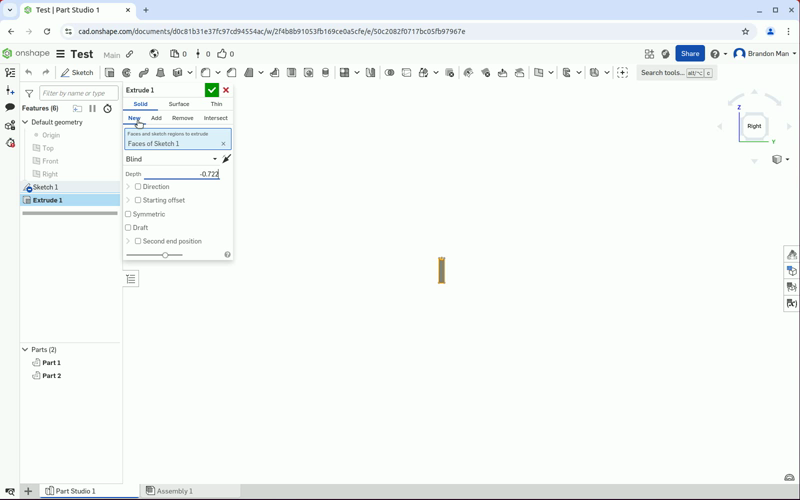
key(enter)
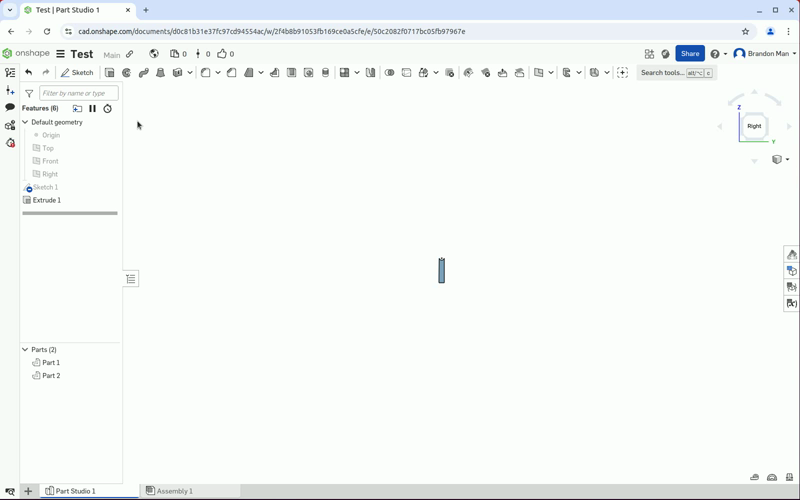
key(shift+h)
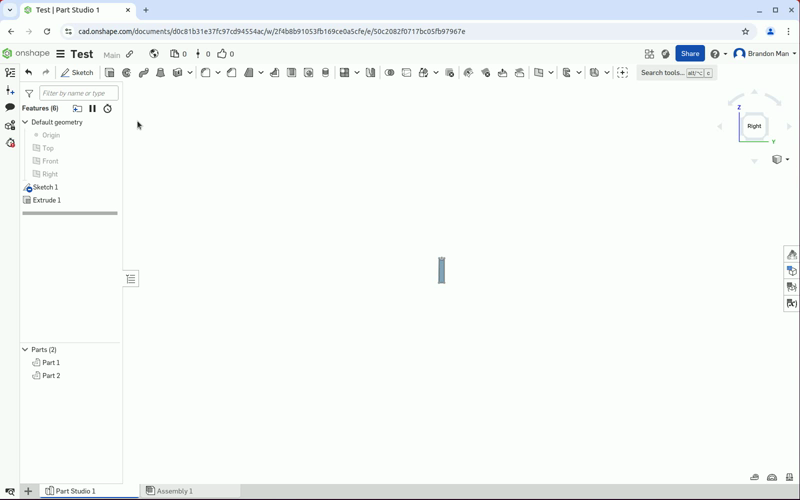
key(shift+h)
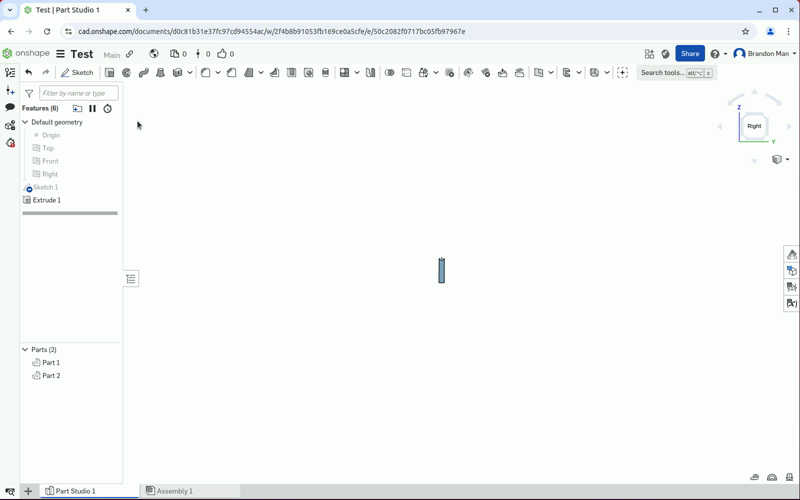
mouse_move(73, 189)
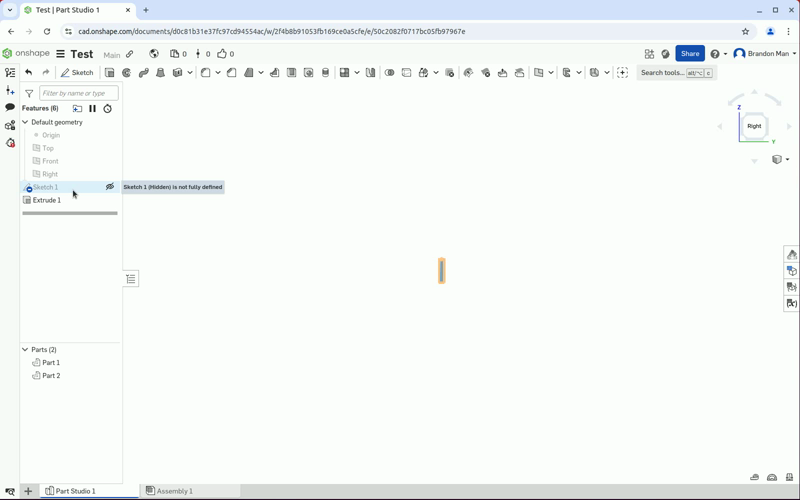
click(73, 189)
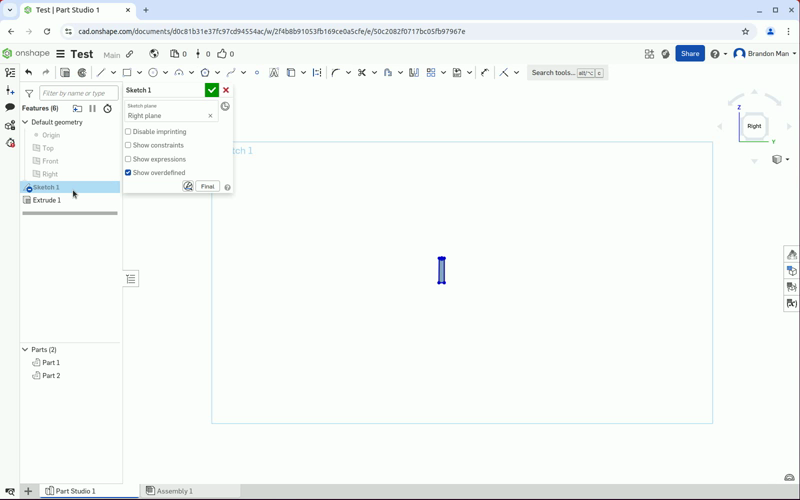
mouse_move(229, 92)
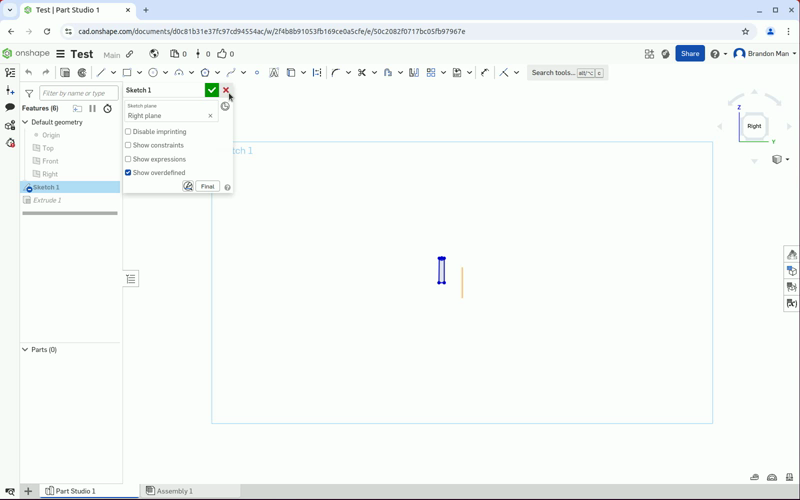
click(229, 92)
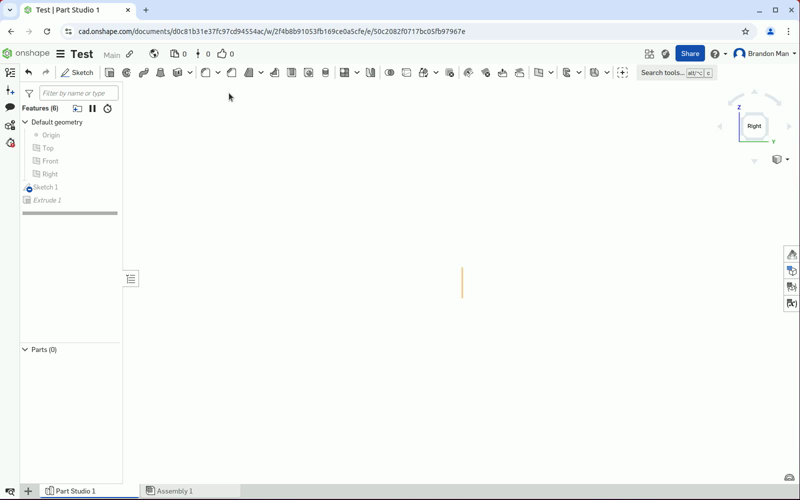
mouse_move(73, 352)
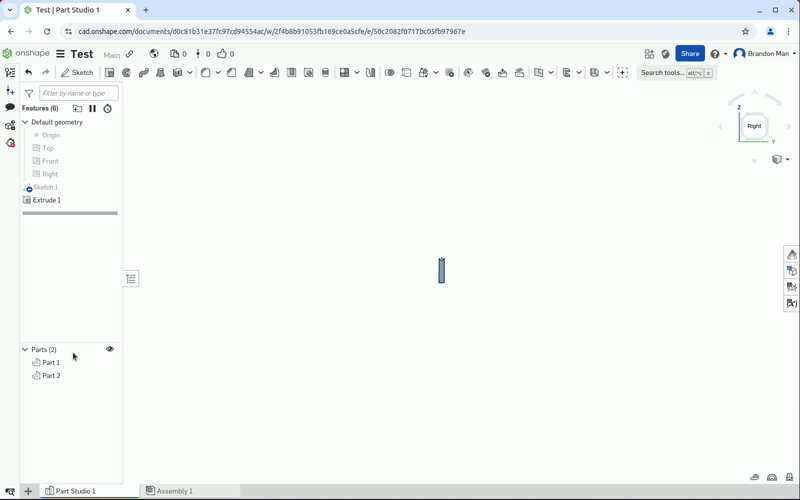
key(y)
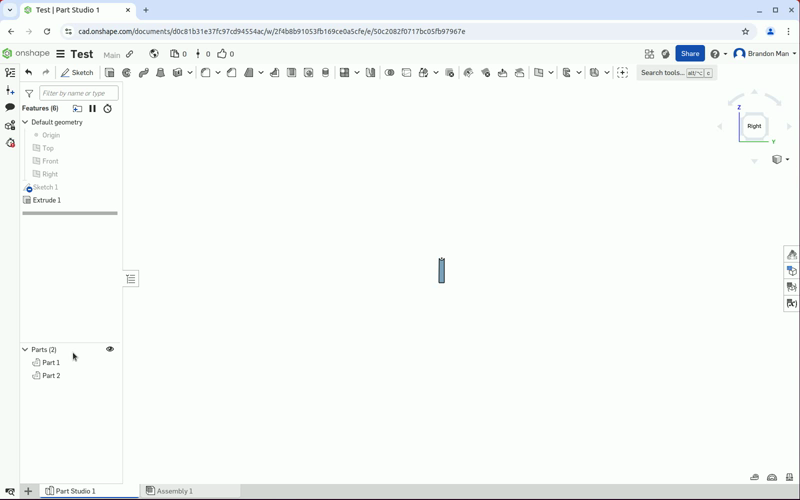
key(shift+p)
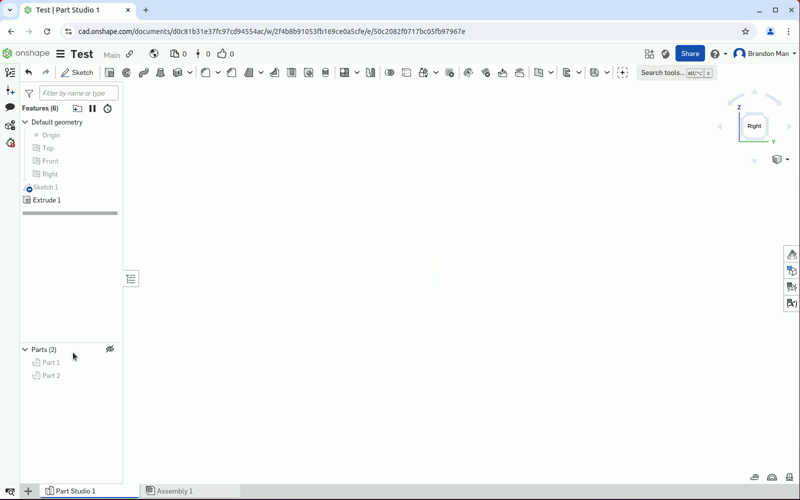
key(space)
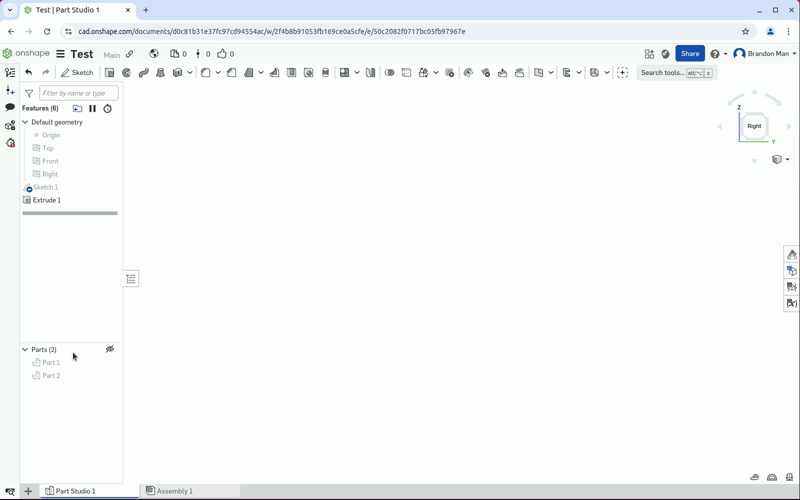
key_down(shift)
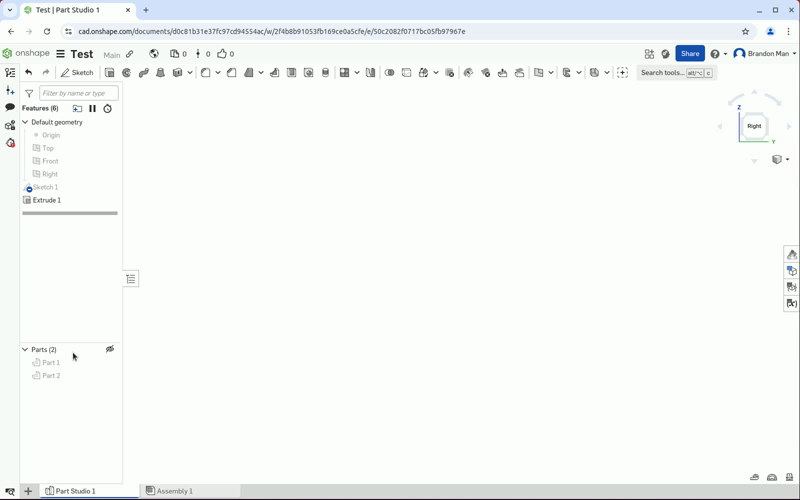
key(right)
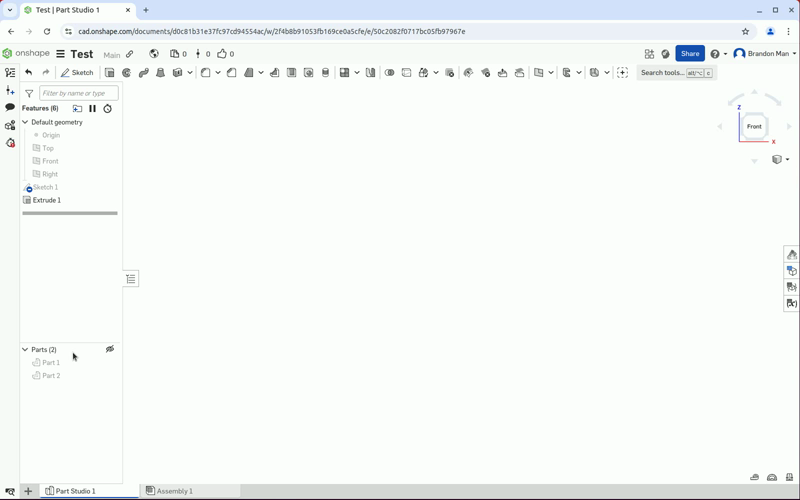
key_up(shift)
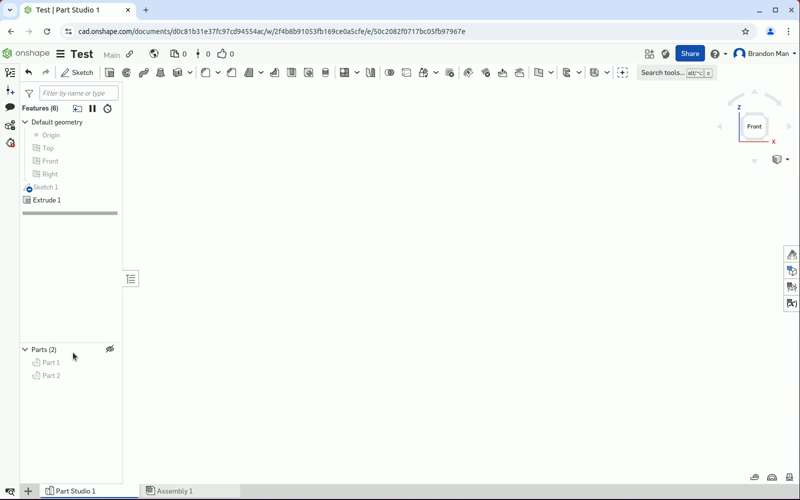
key(space)
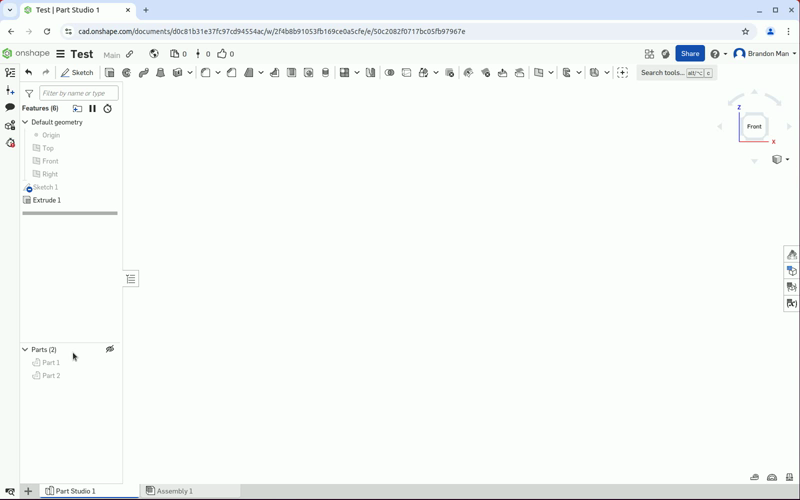
key_down(shift)
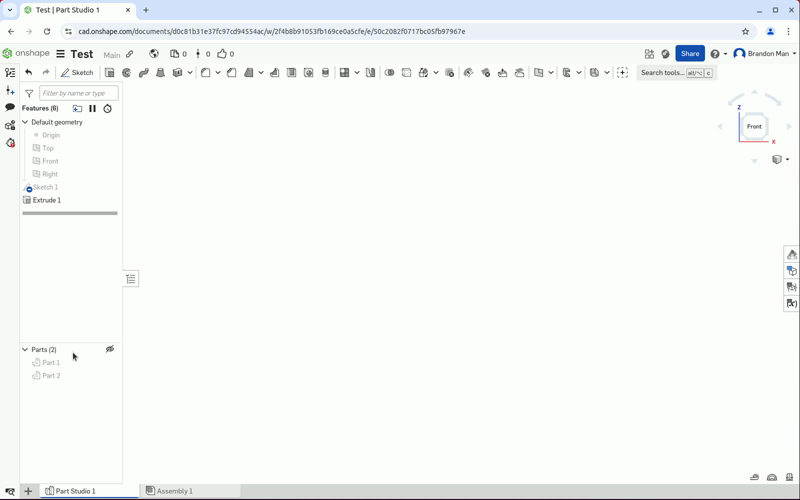
key(down)
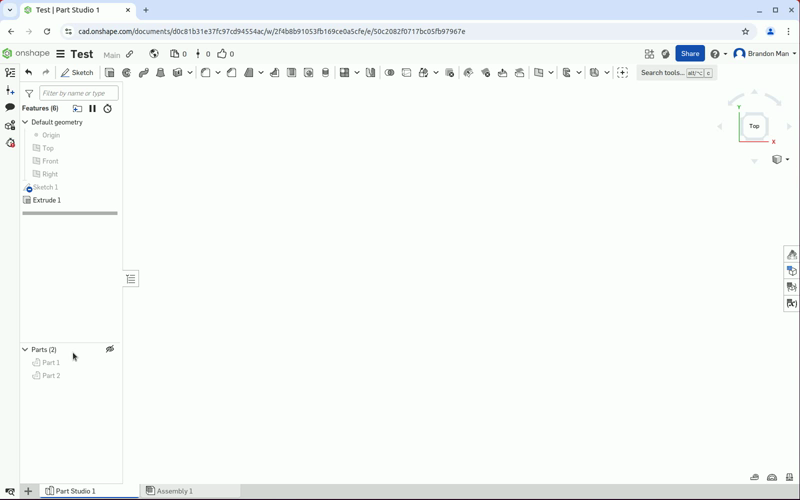
key_up(shift)
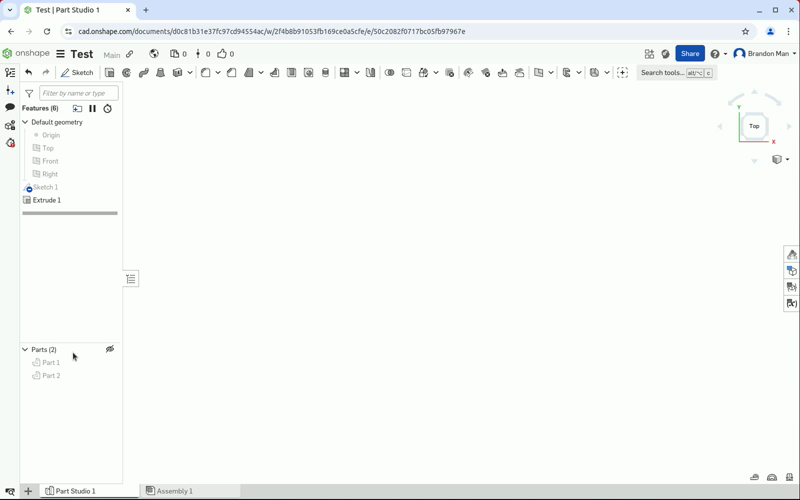
mouse_move(73, 352)
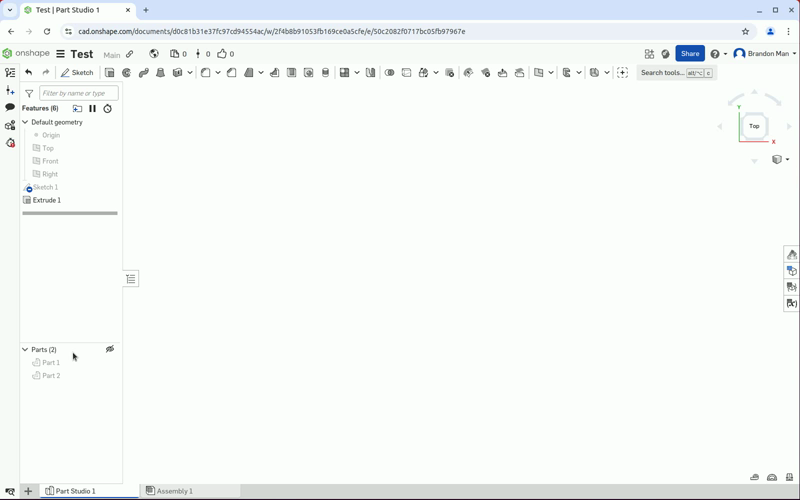
key(shift+y)
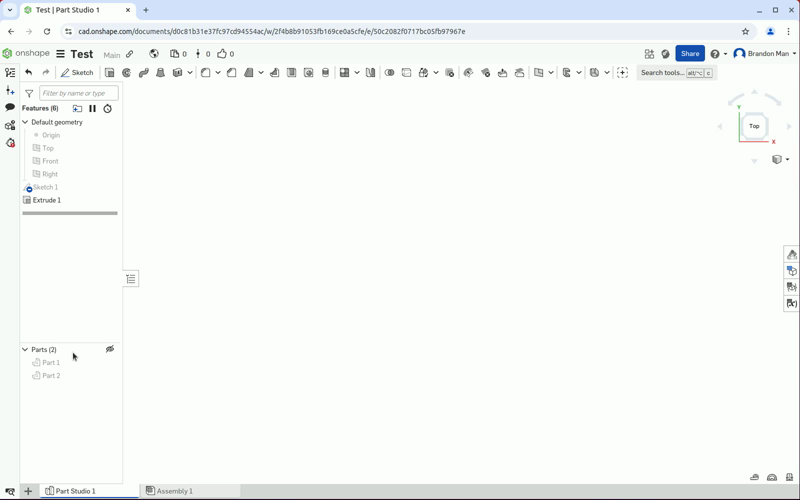
key(shift+s)
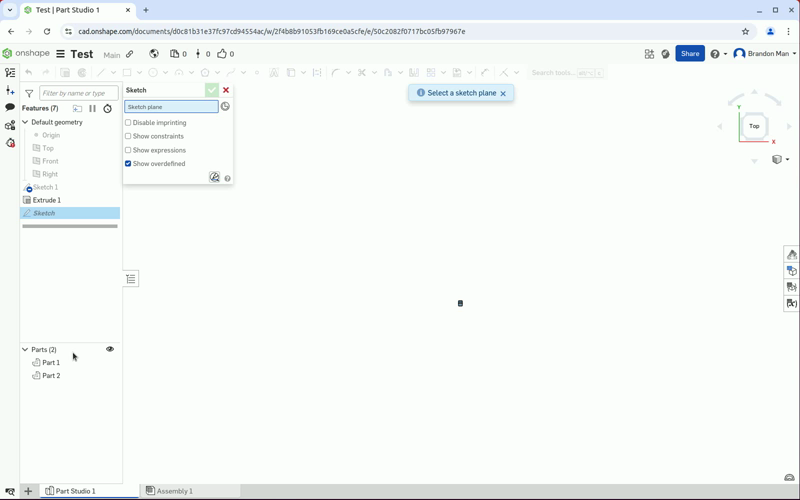
mouse_move(73, 150)
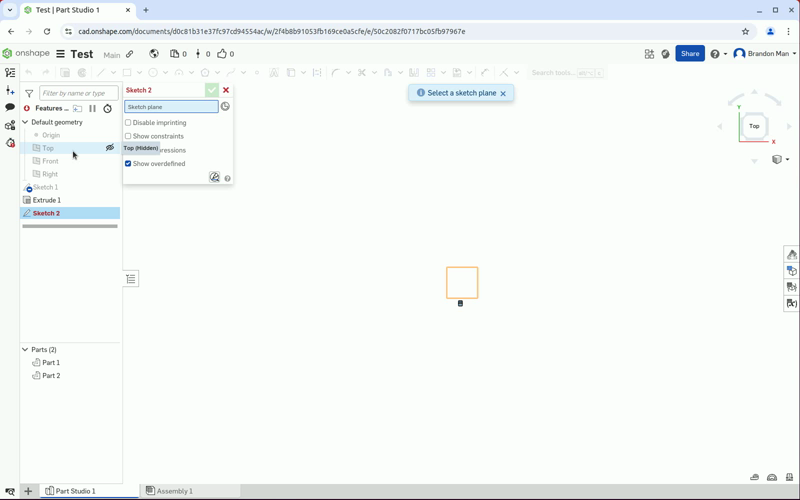
click(73, 150)
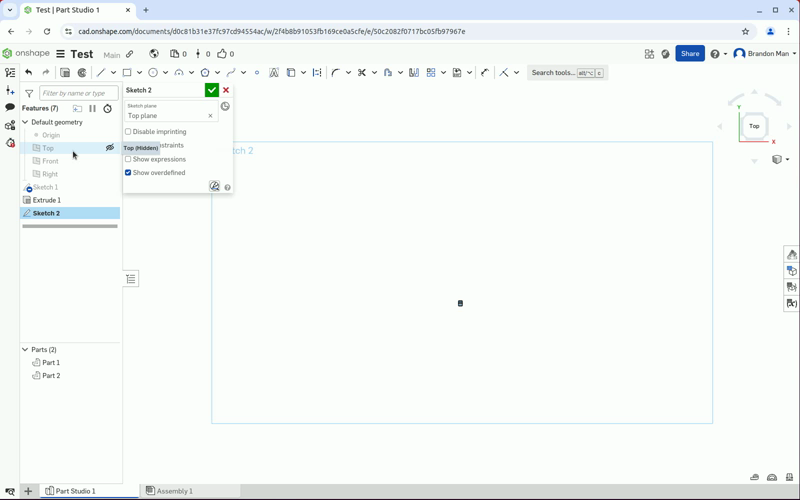
mouse_move(73, 352)
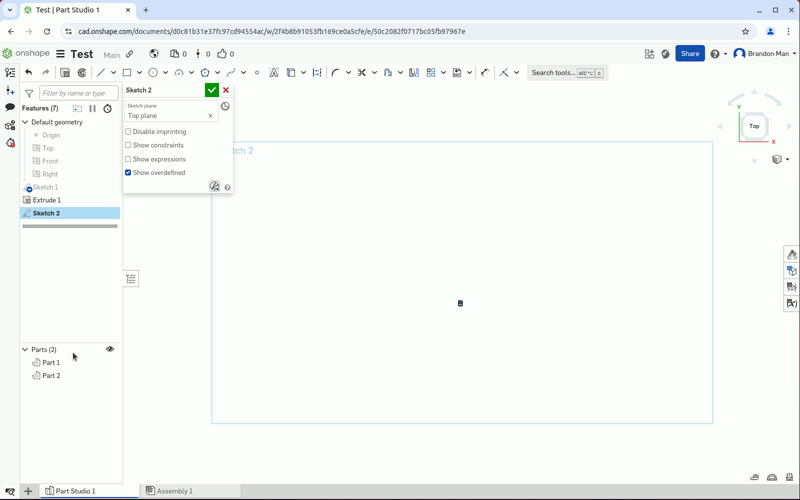
key(y)
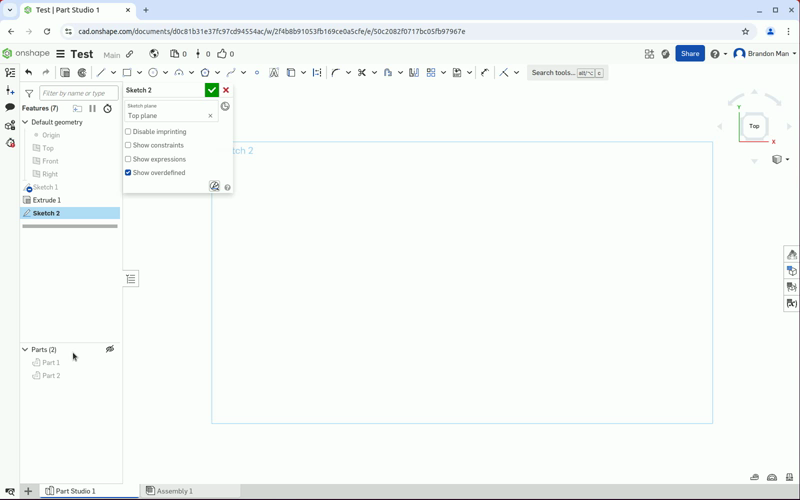
key(l)
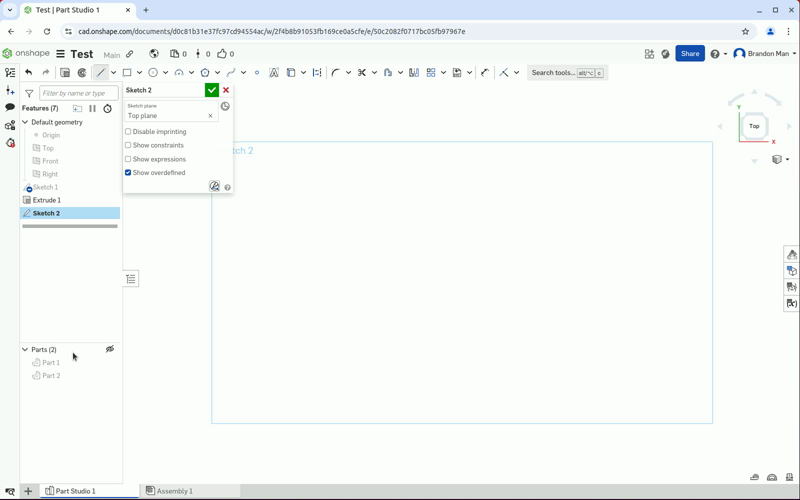
key_down(shift)
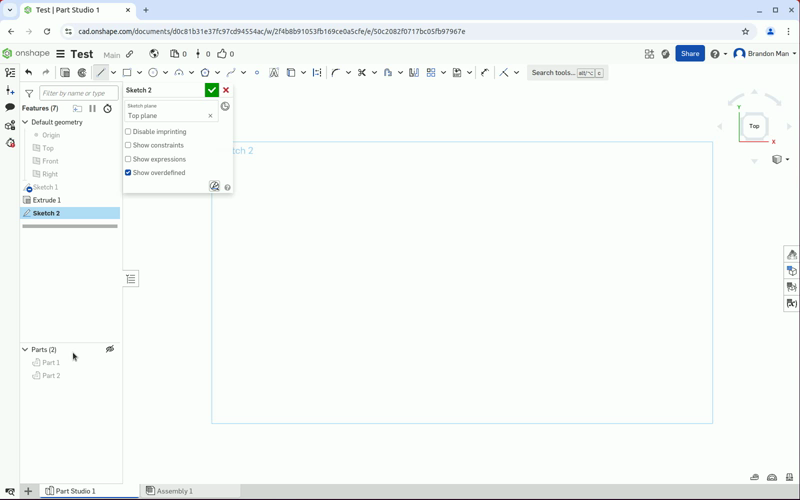
mouse_move(471, 395)
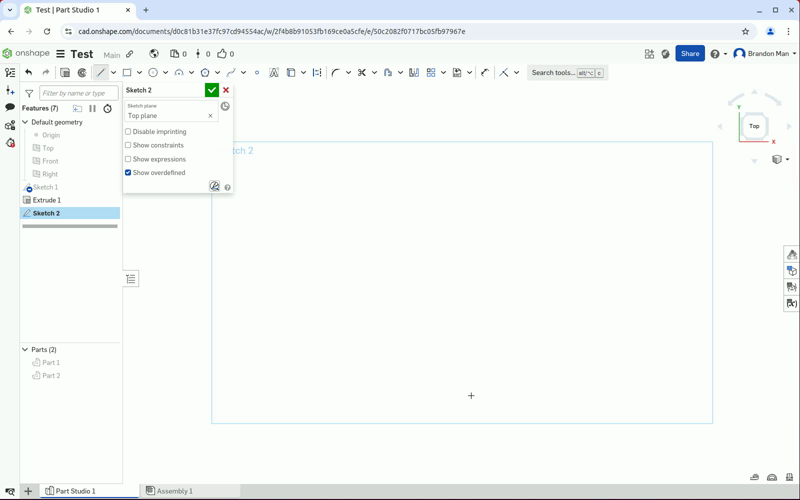
click(471, 395)
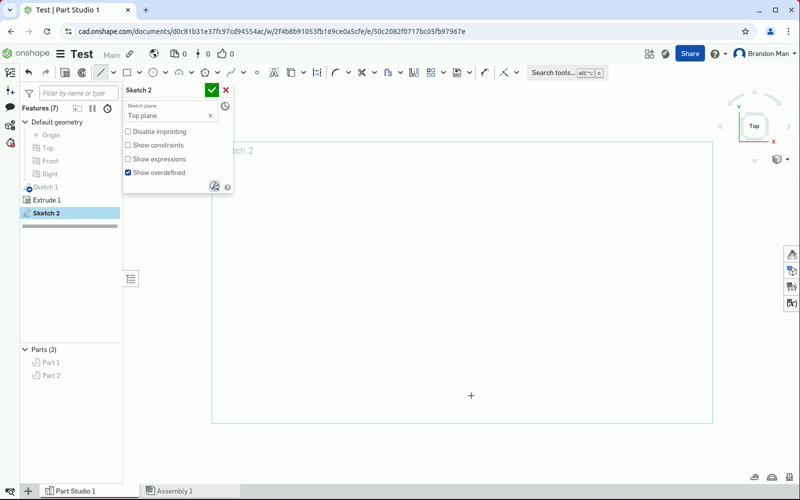
key_up(shift)
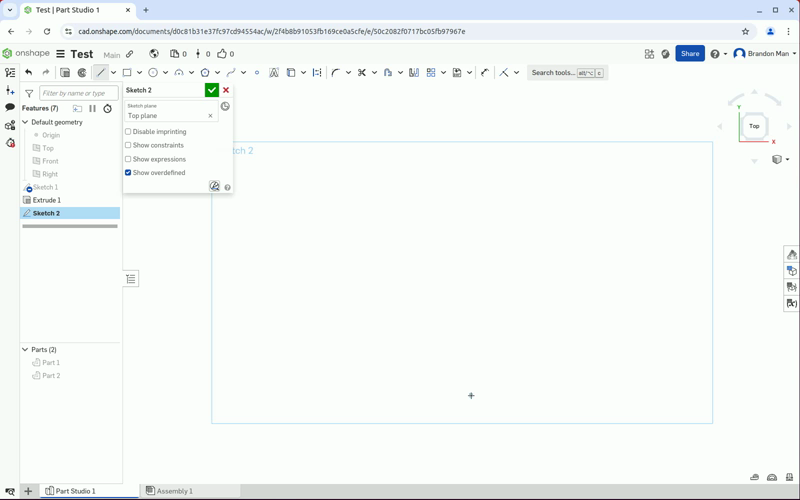
key_down(shift)
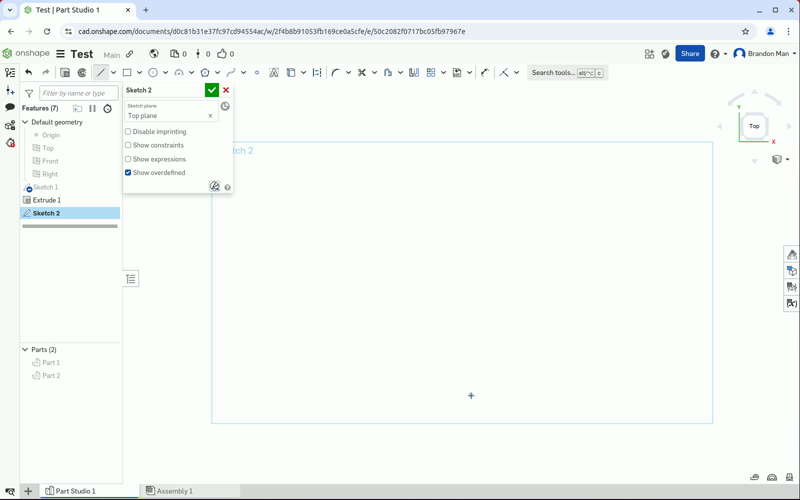
mouse_move(501, 395)
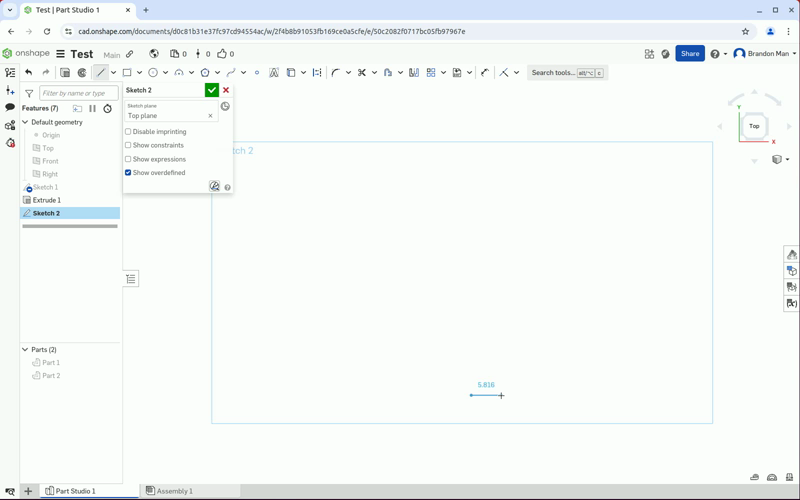
mouse_move(523, 395)
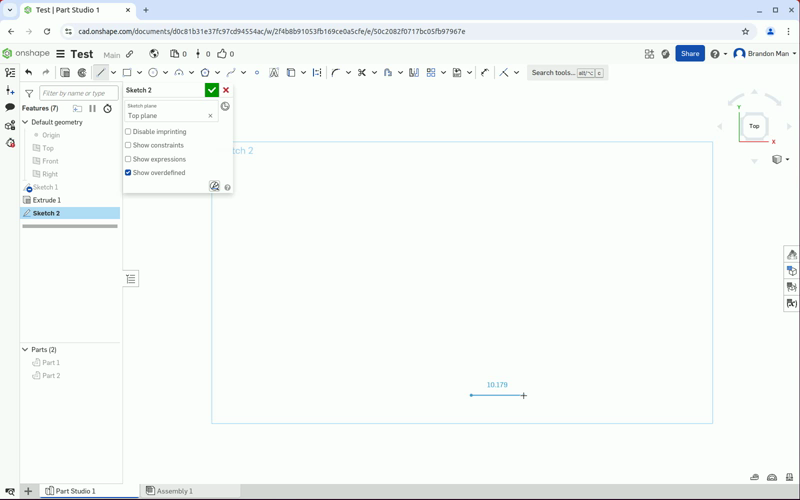
click(523, 395)
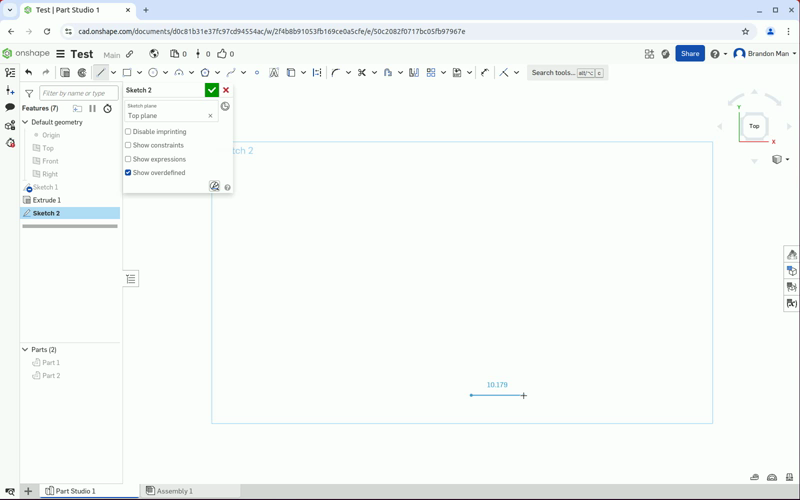
key_up(shift)
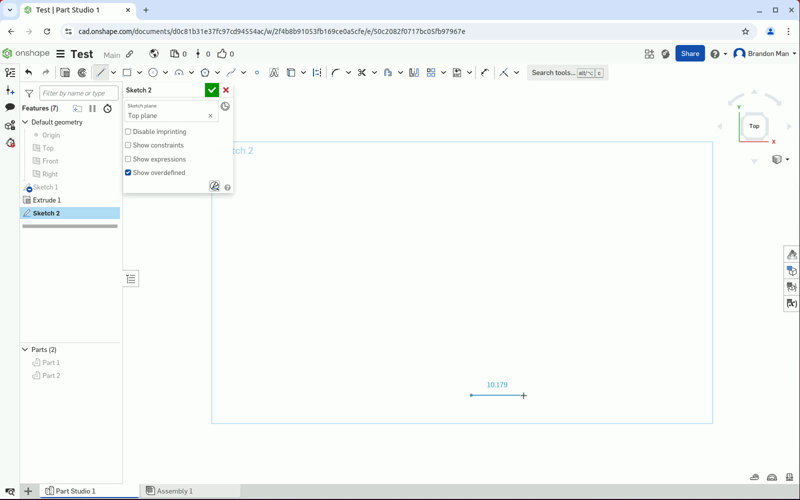
key_down(shift)
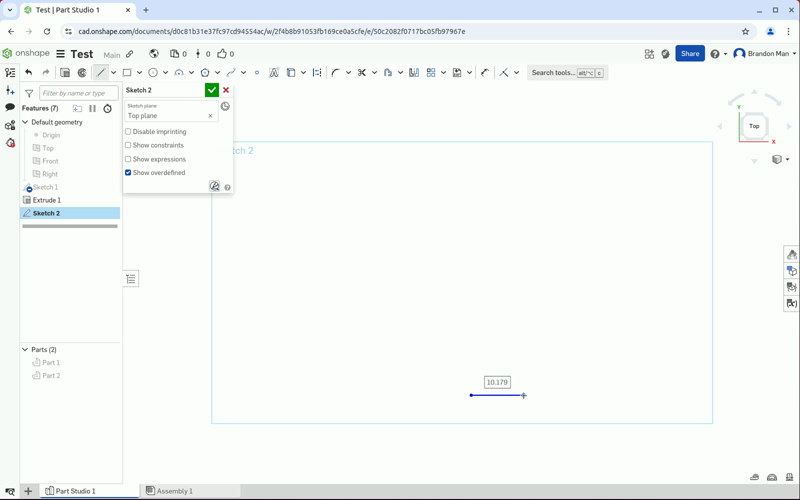
mouse_move(523, 282)
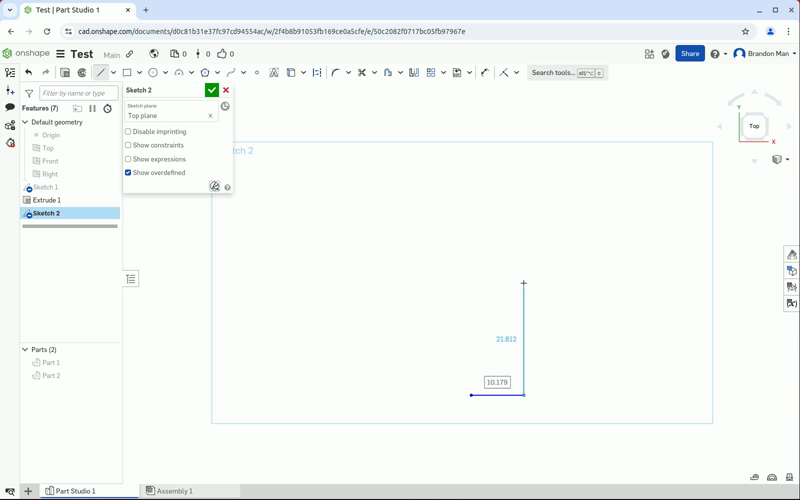
click(523, 282)
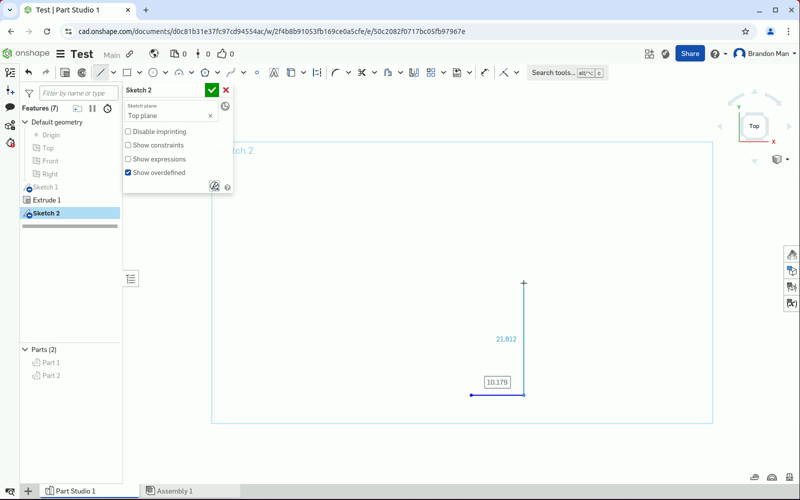
key_up(shift)
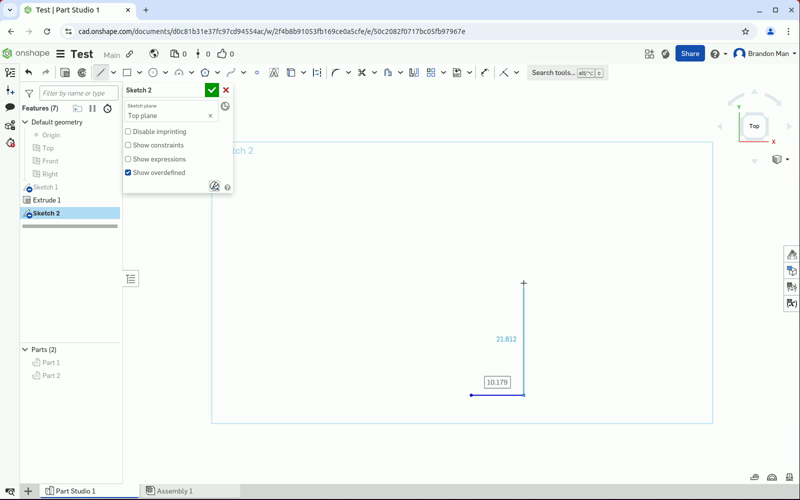
key_down(shift)
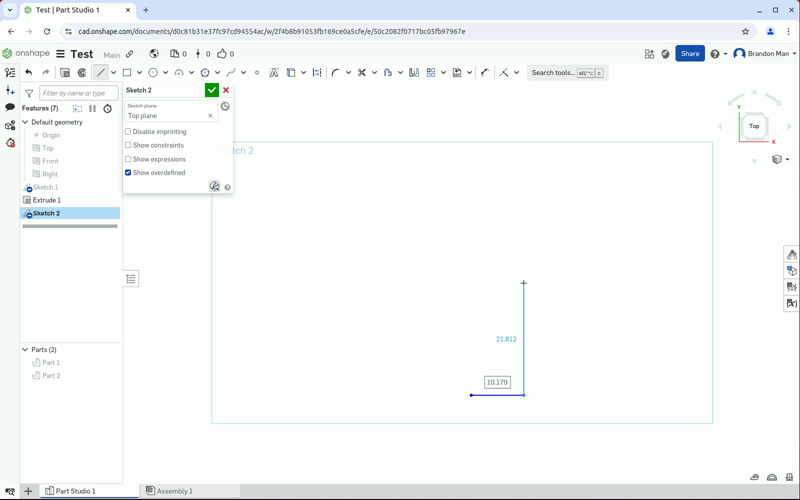
mouse_move(553, 282)
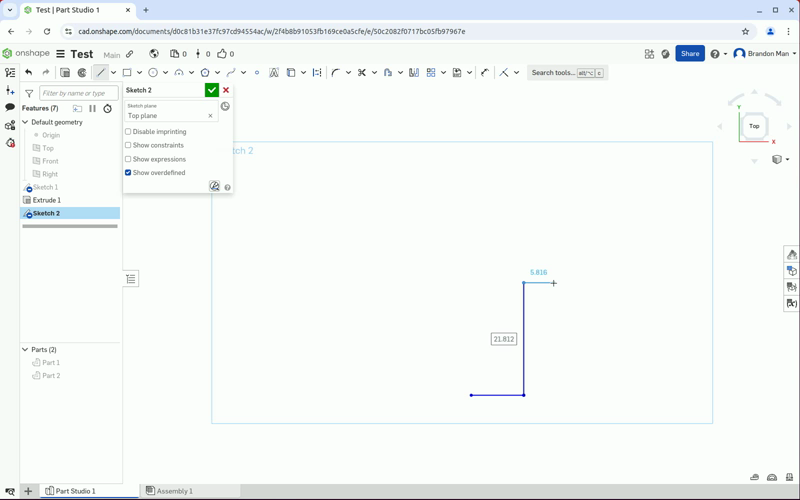
mouse_move(471, 282)
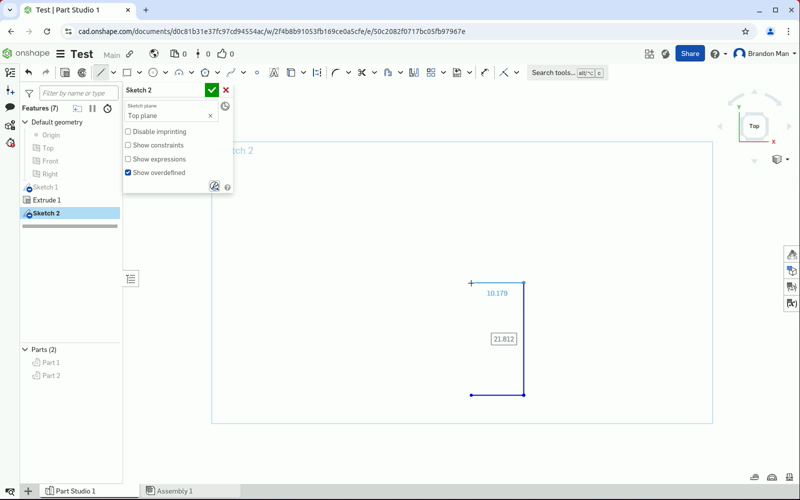
click(471, 282)
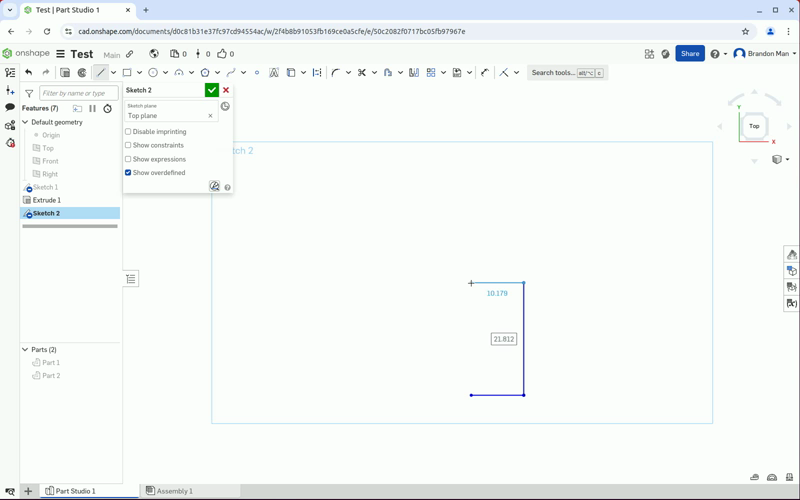
key_up(shift)
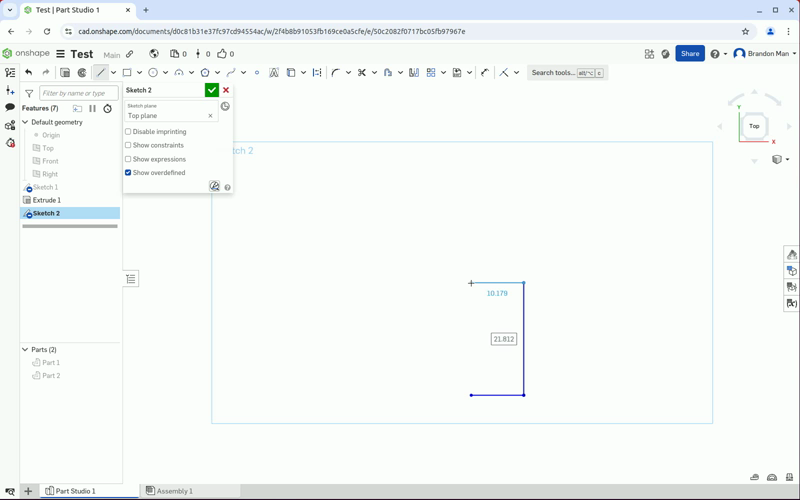
key_down(shift)
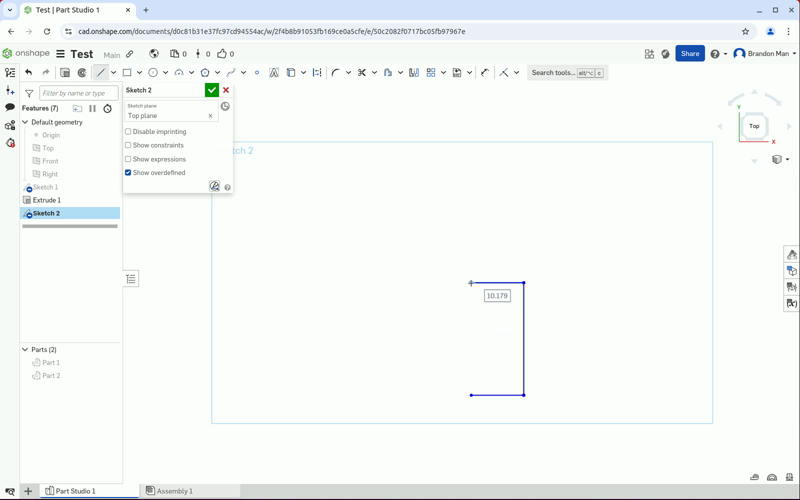
mouse_move(471, 395)
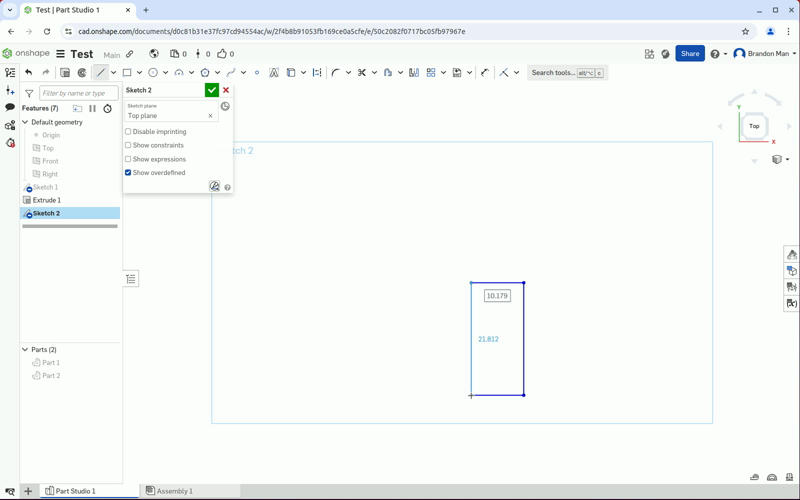
key_up(shift)
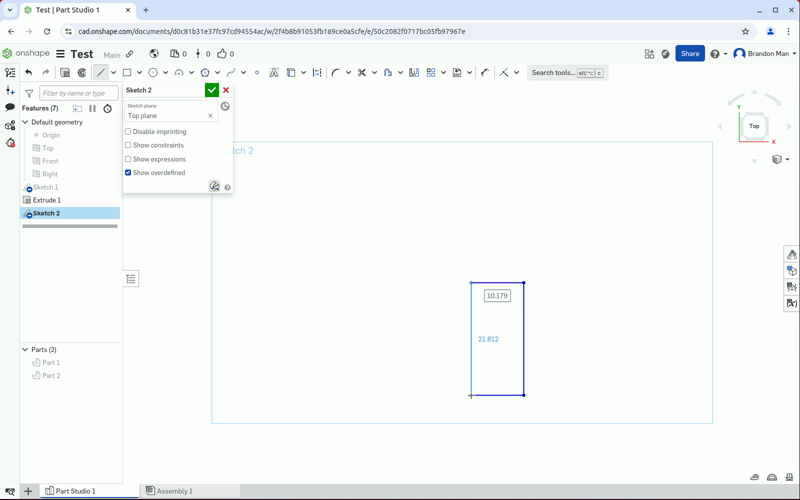
click(471, 395)
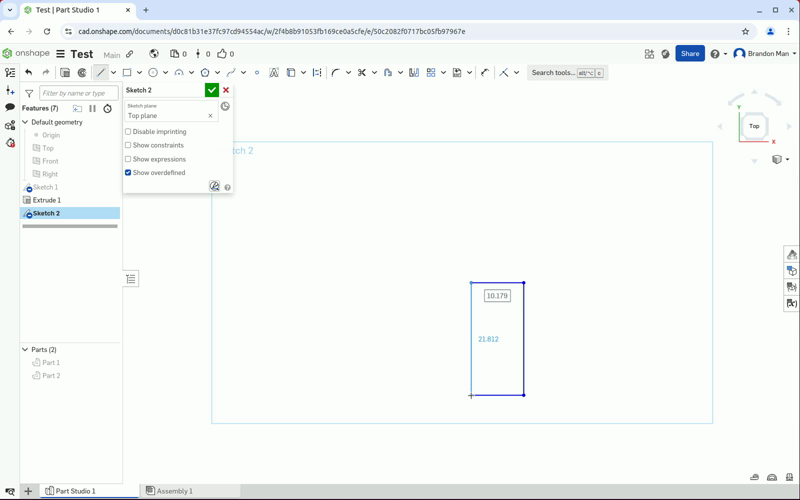
key(esc)
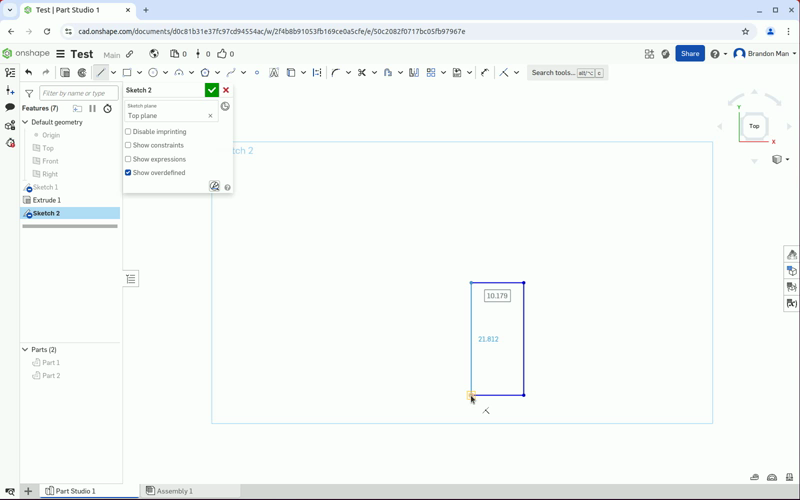
key(l)
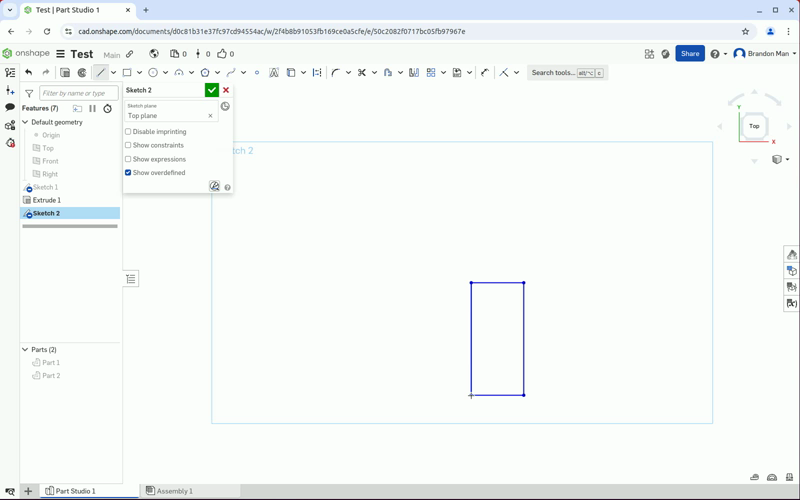
key_down(shift)
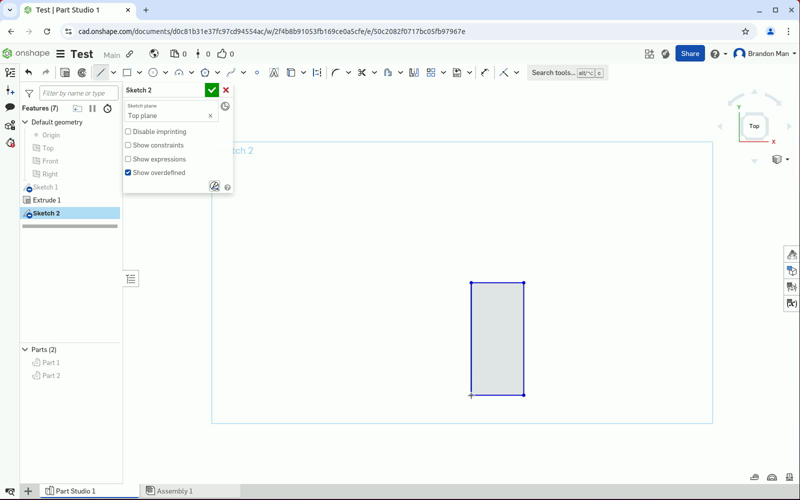
mouse_move(476, 375)
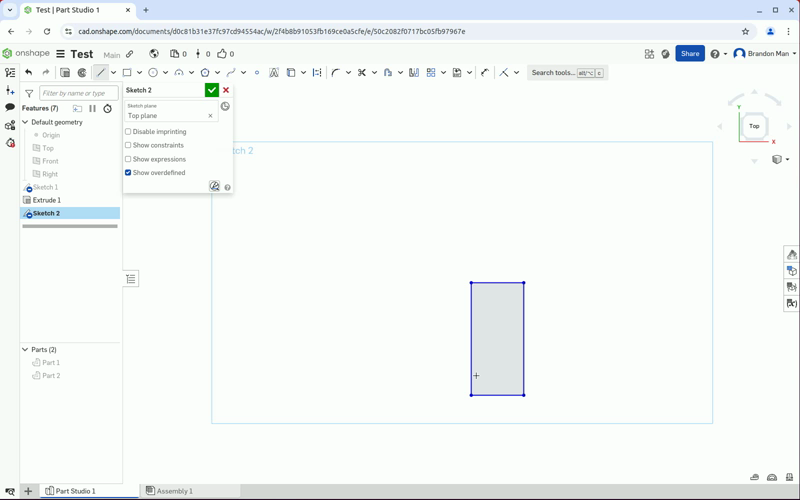
click(476, 375)
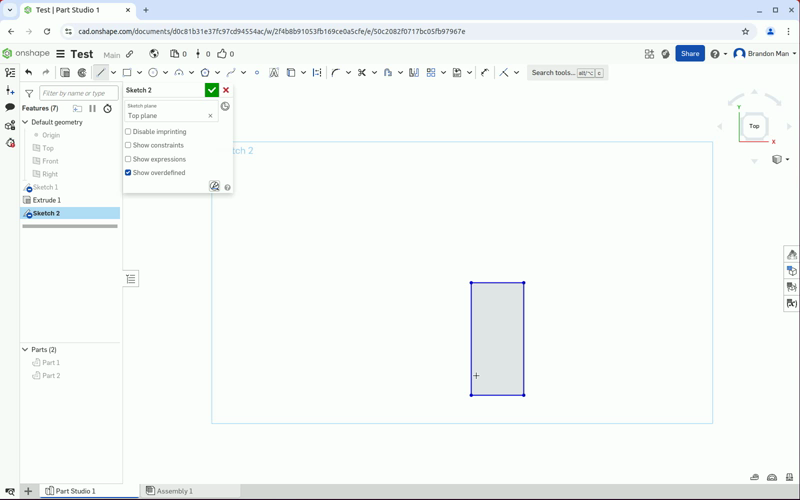
key_up(shift)
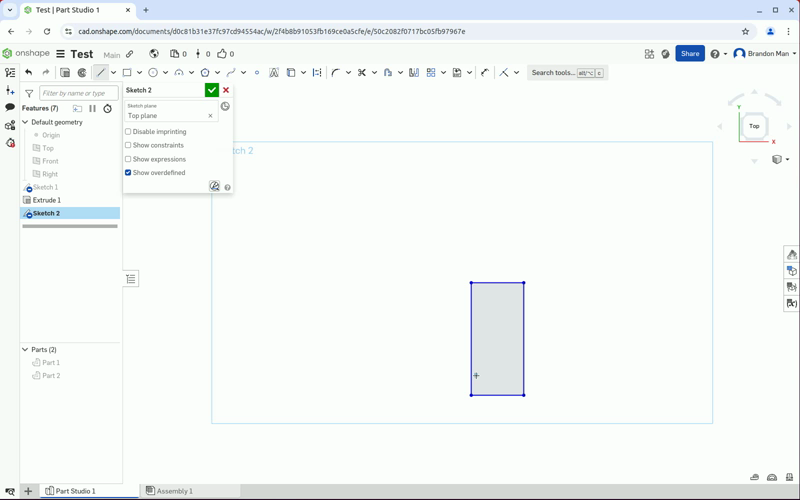
key_down(shift)
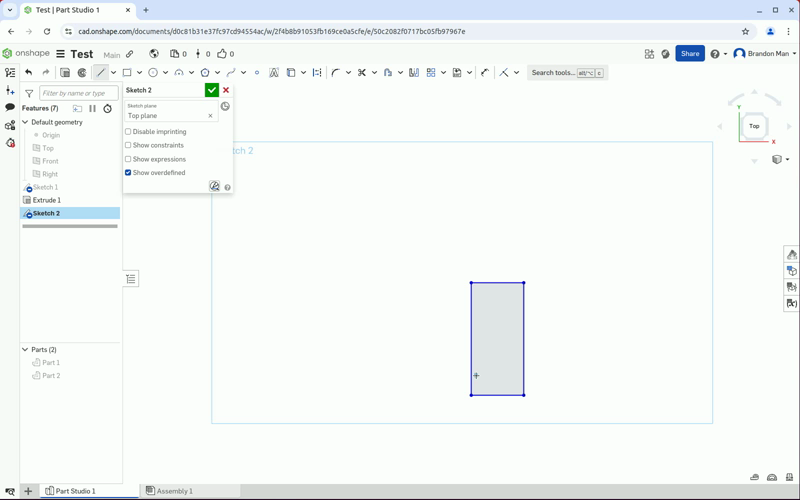
mouse_move(506, 375)
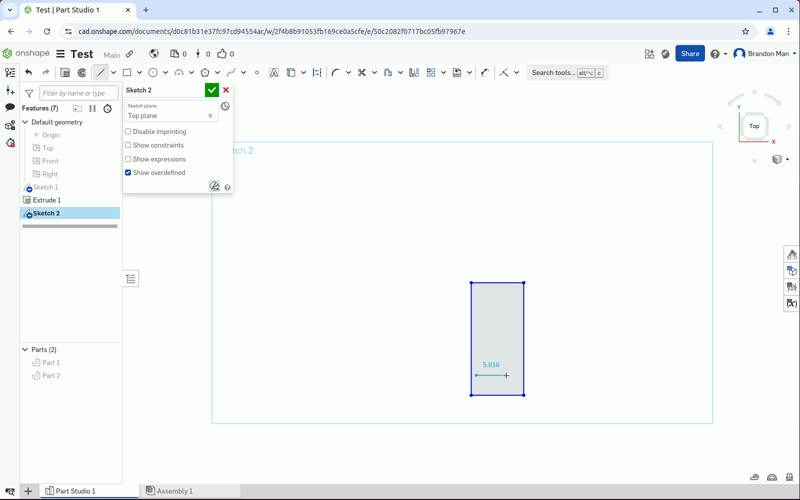
mouse_move(478, 375)
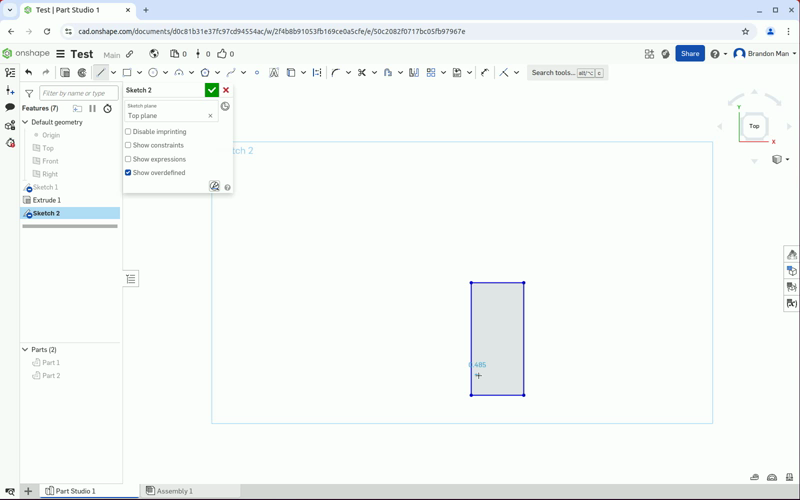
scroll(6)
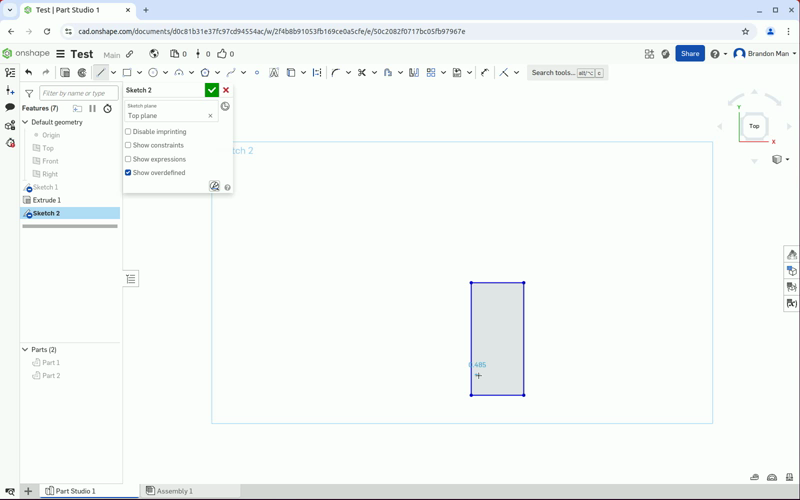
scroll(6)
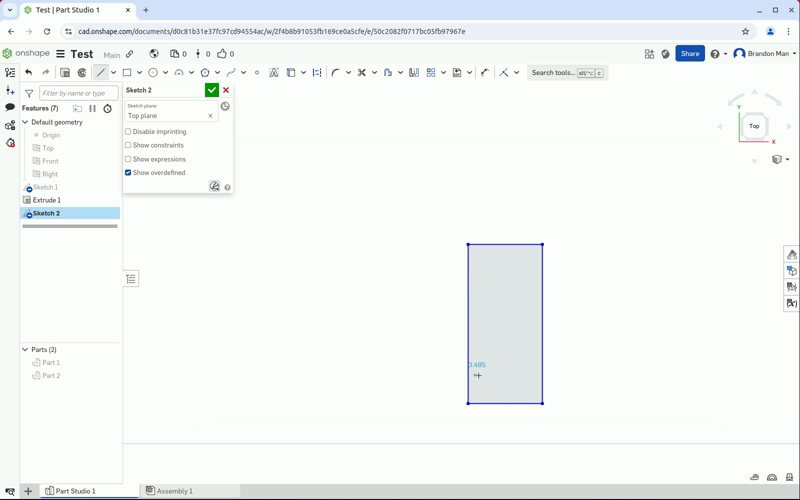
scroll(6)
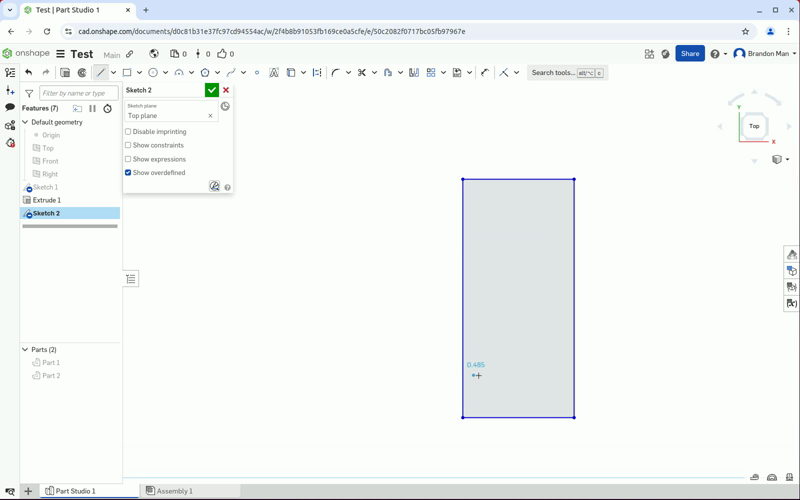
scroll(6)
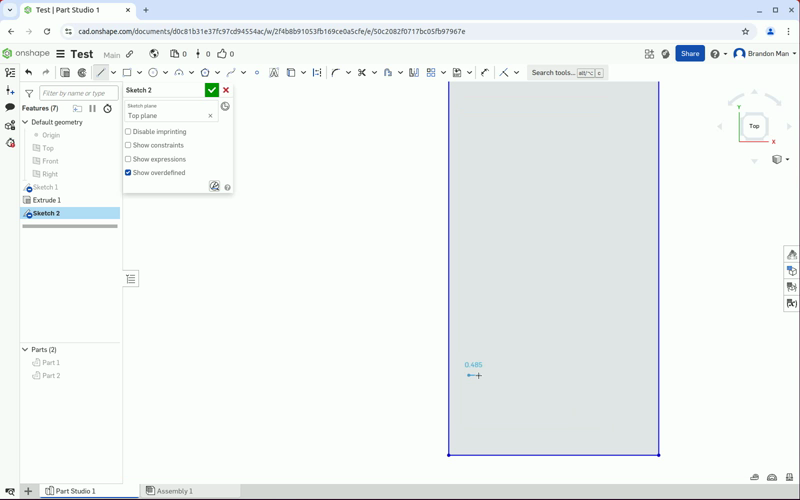
scroll(6)
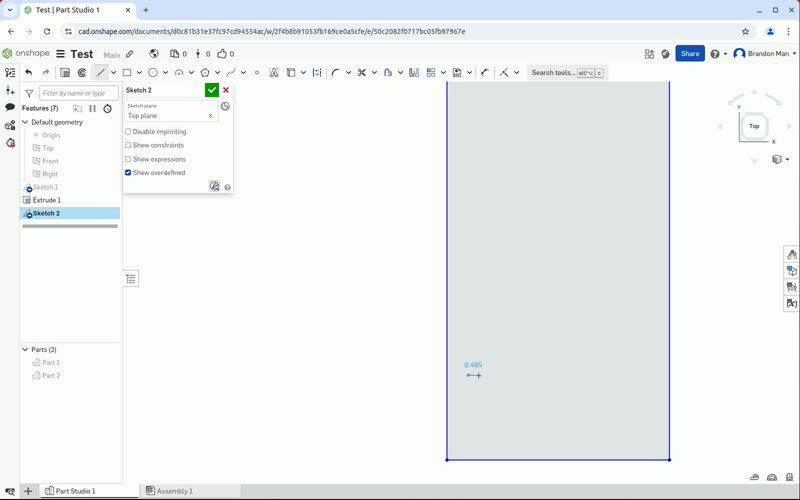
scroll(6)
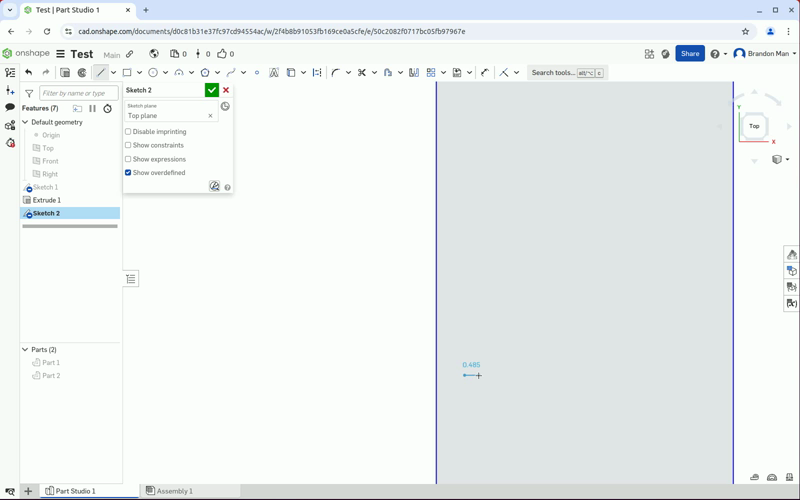
scroll(6)
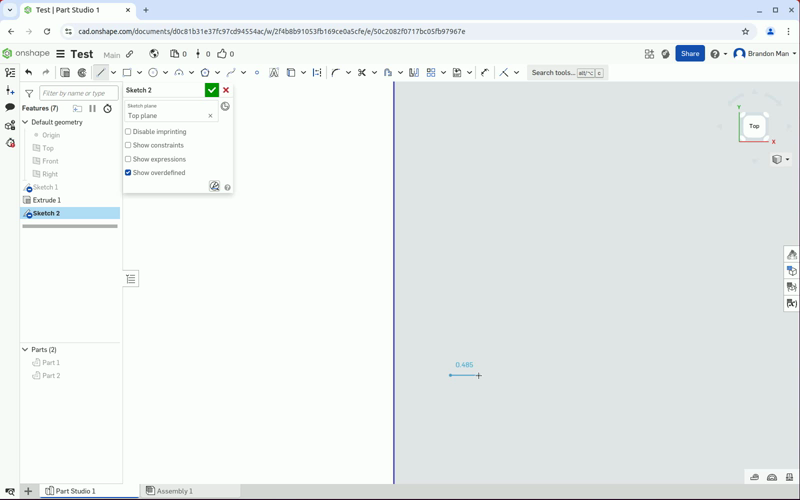
click(478, 375)
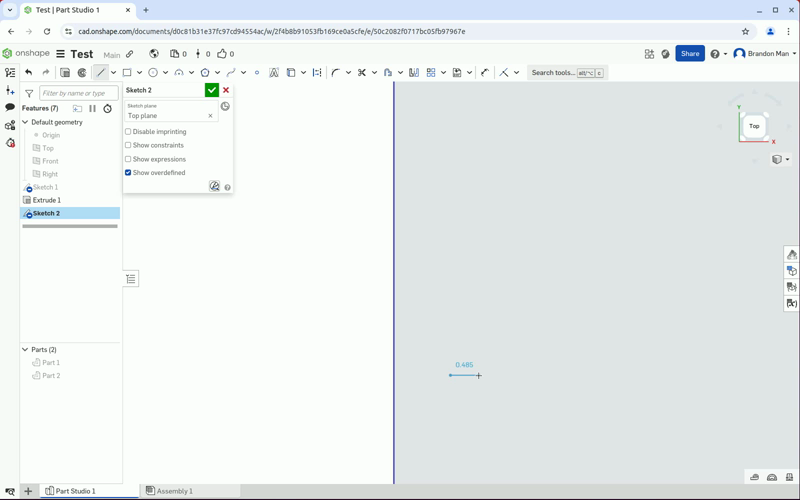
scroll(-6)
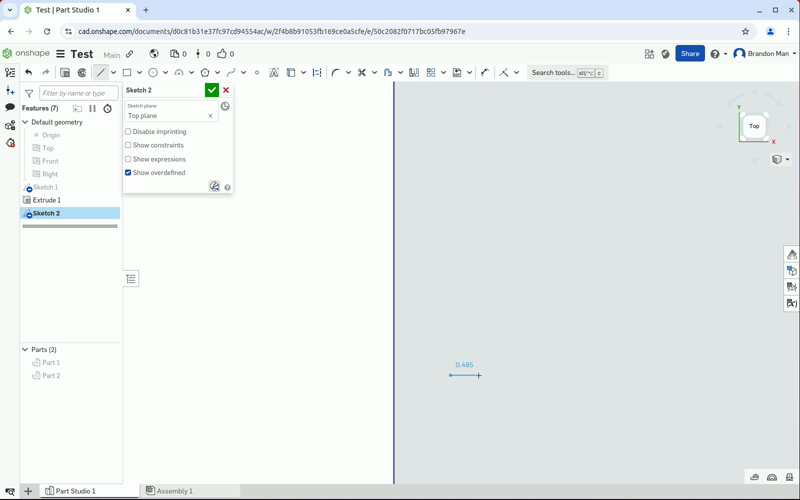
scroll(-6)
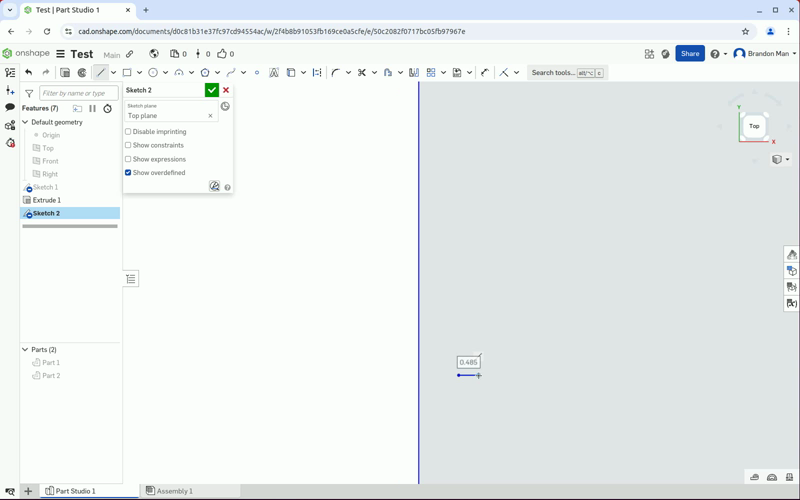
scroll(-6)
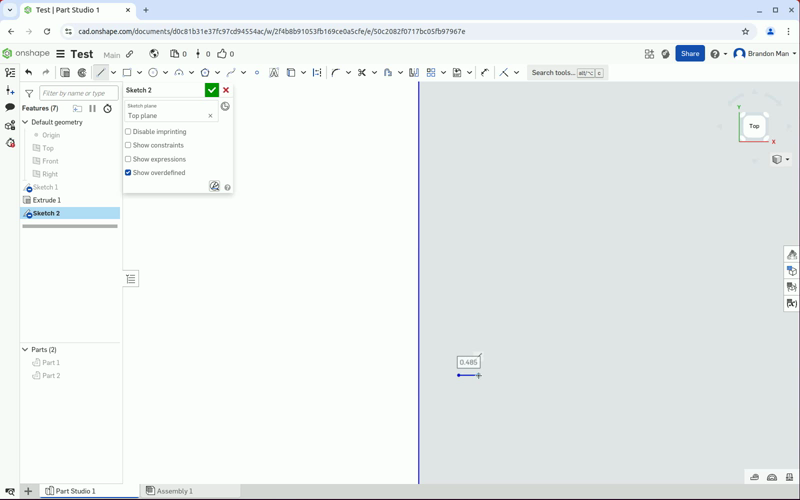
scroll(-6)
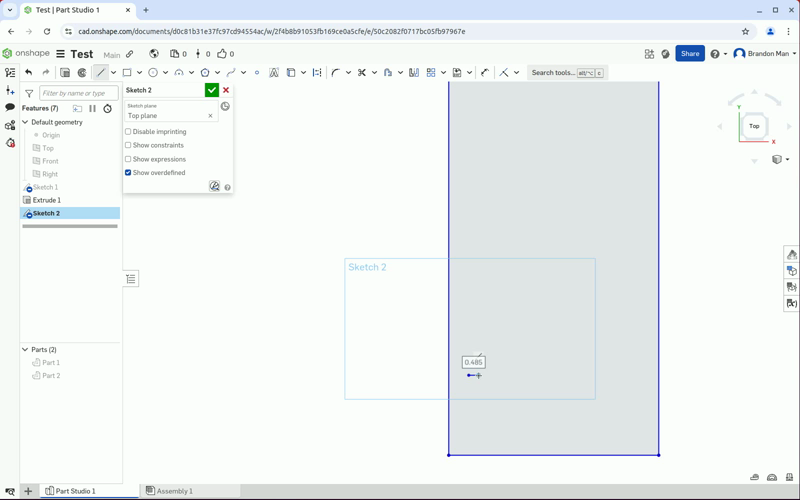
scroll(-6)
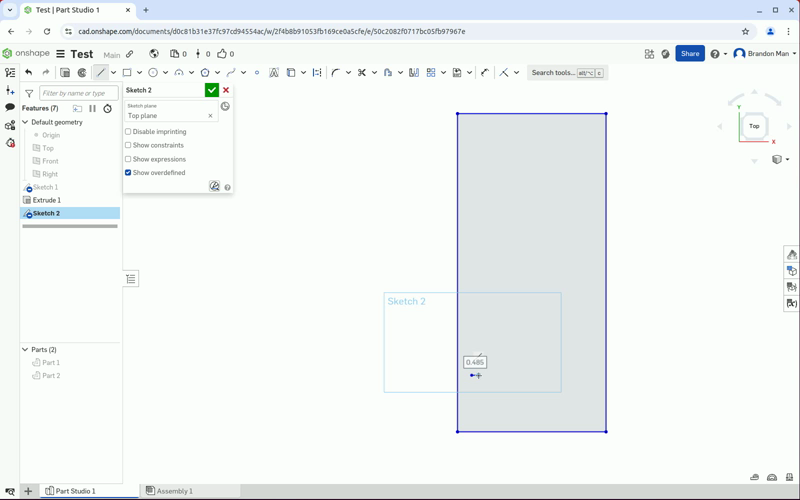
scroll(-6)
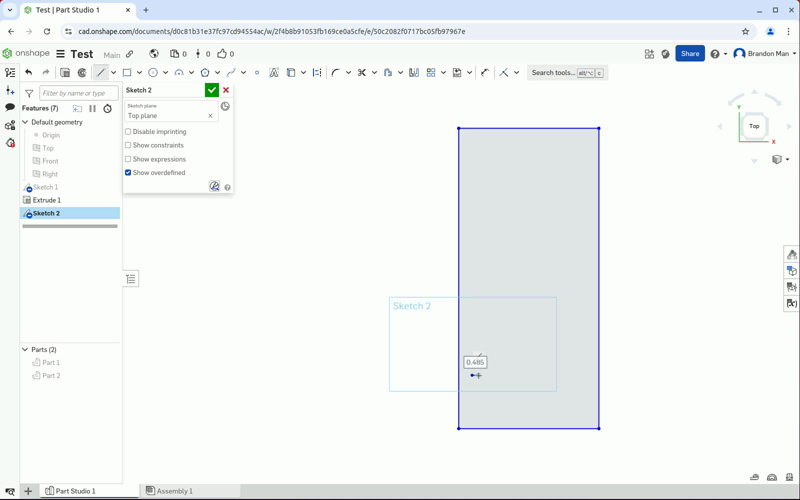
scroll(-6)
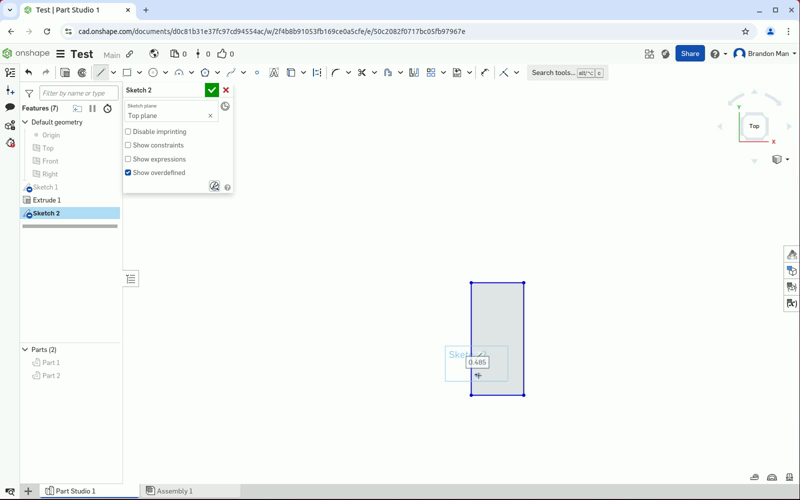
key_up(shift)
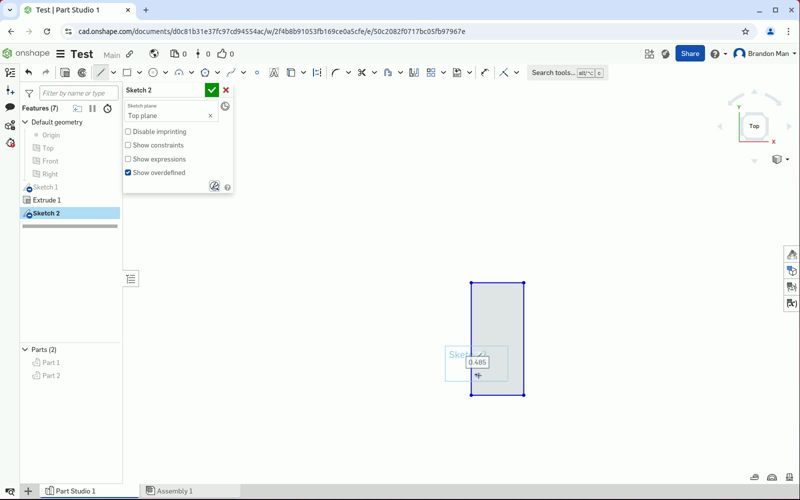
key_down(shift)
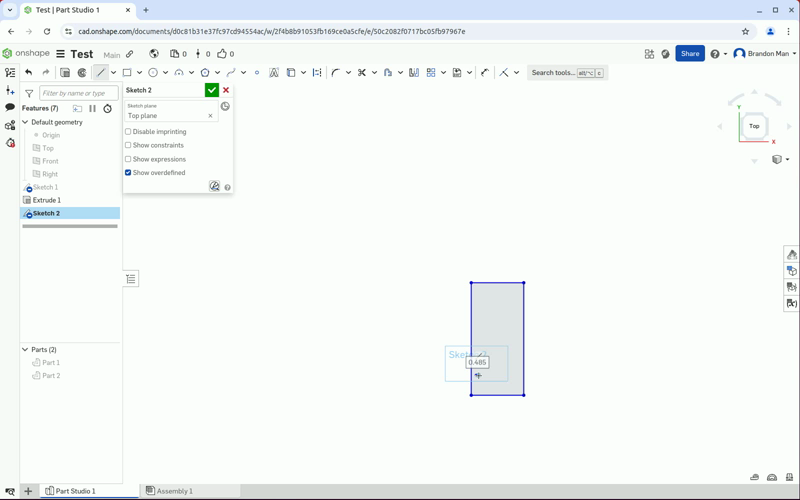
mouse_move(508, 375)
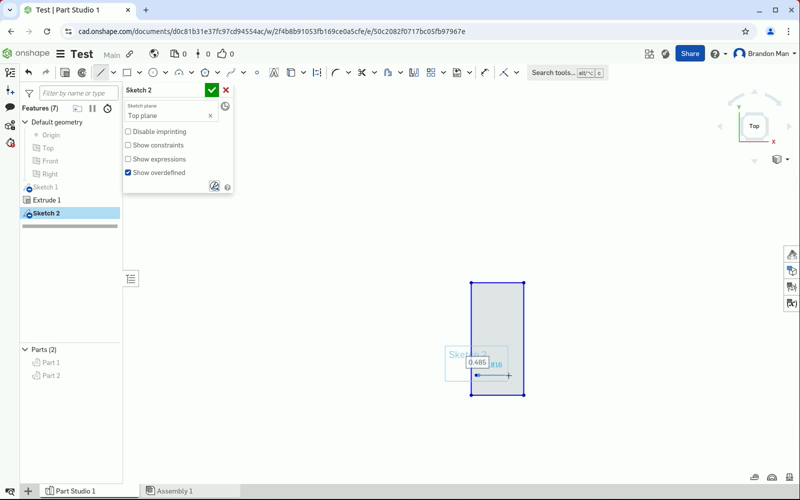
mouse_move(478, 370)
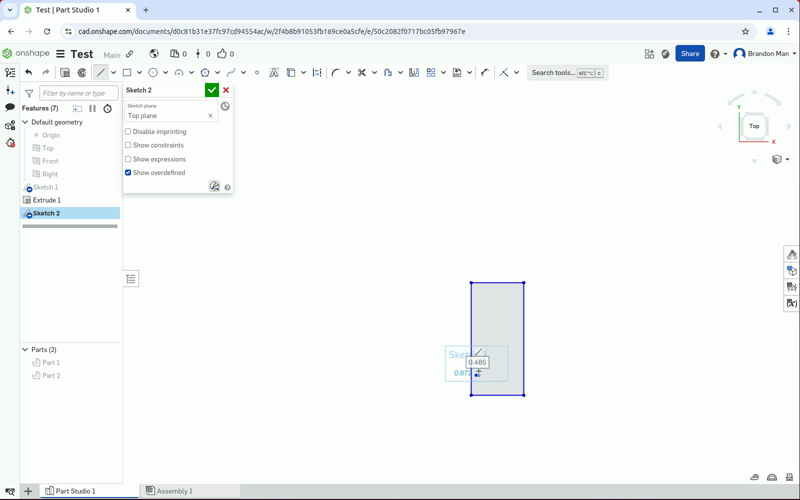
scroll(6)
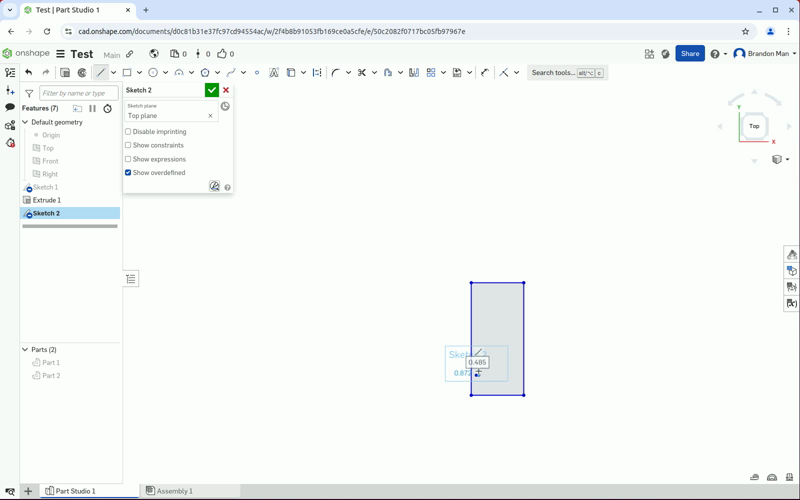
scroll(6)
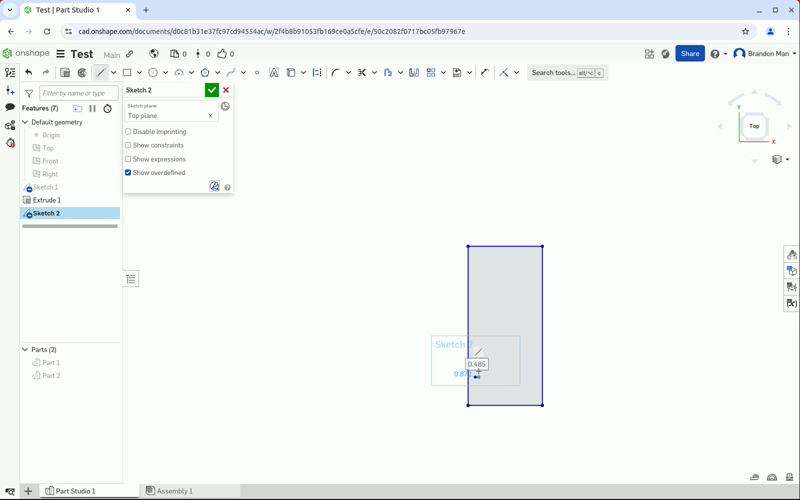
scroll(6)
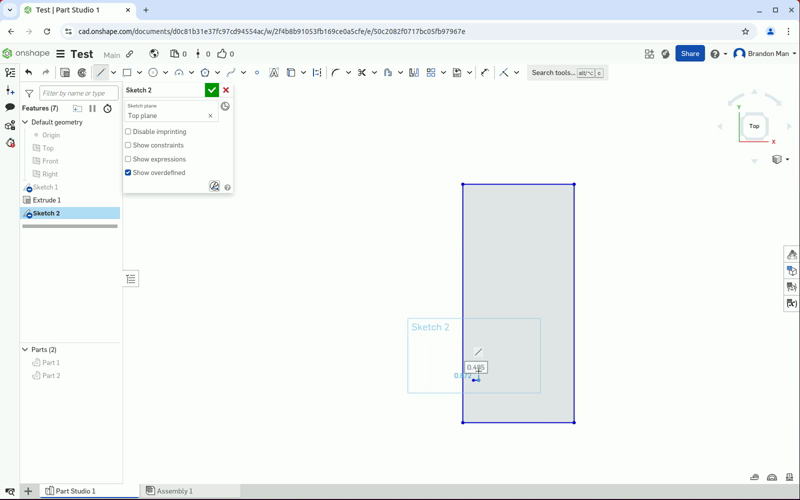
scroll(6)
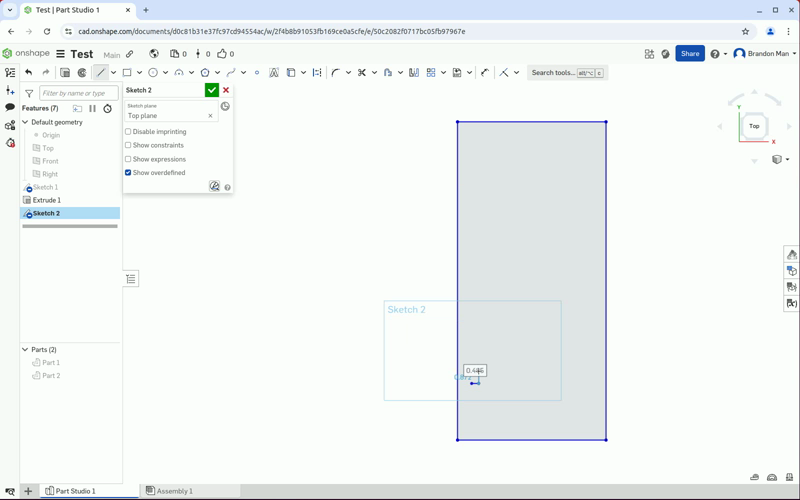
scroll(6)
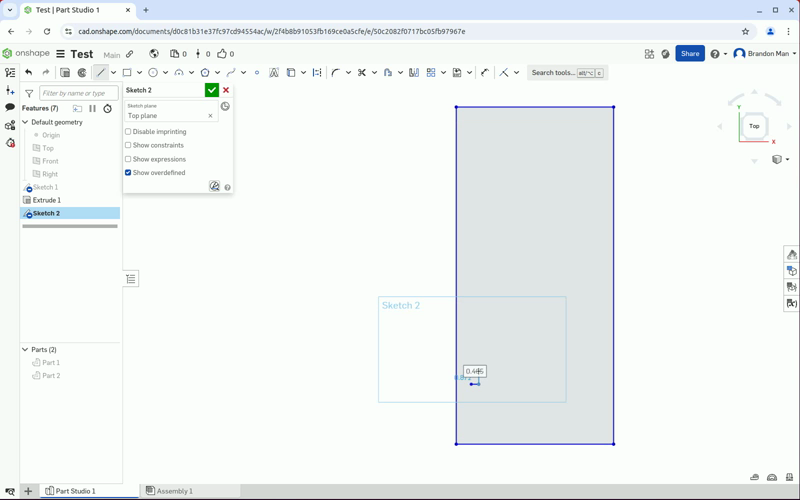
scroll(6)
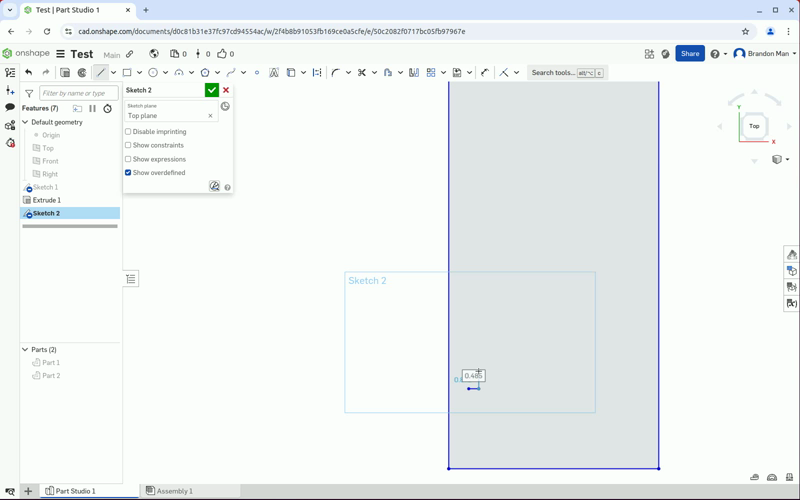
scroll(6)
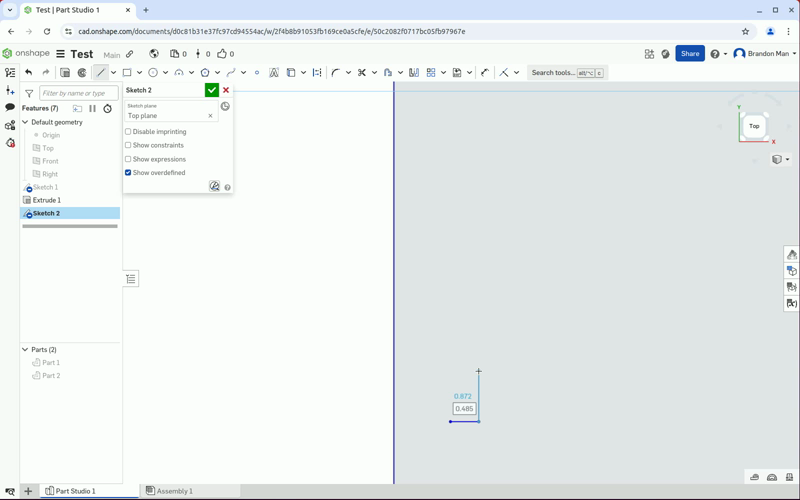
click(478, 370)
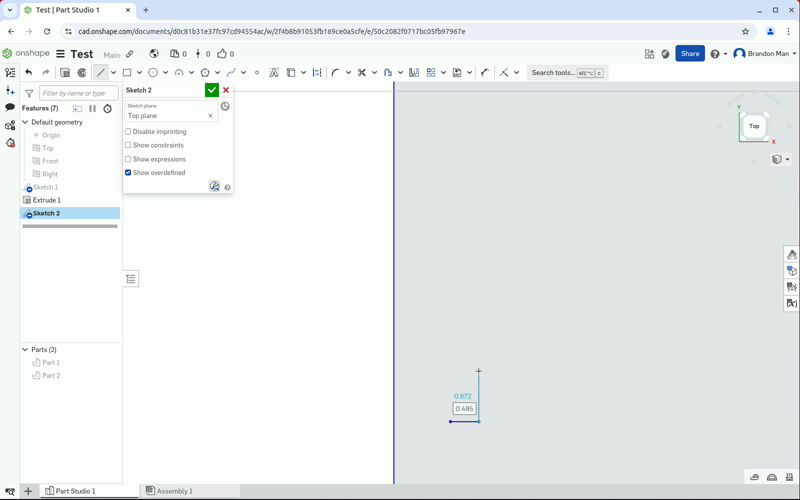
scroll(-6)
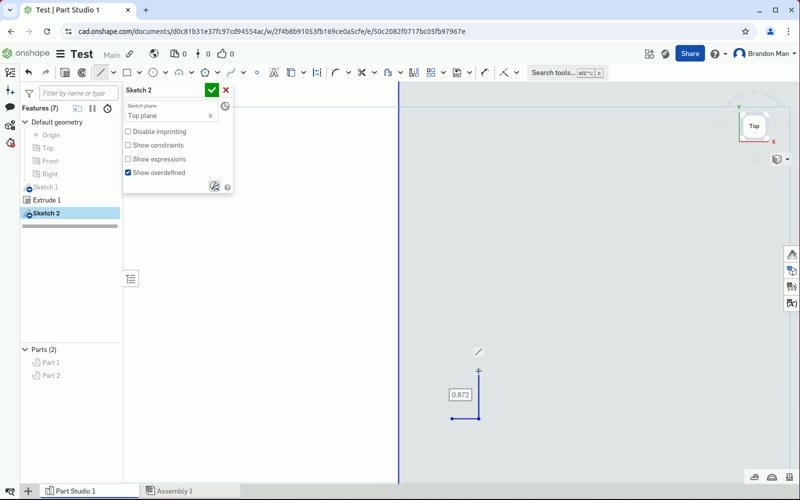
scroll(-6)
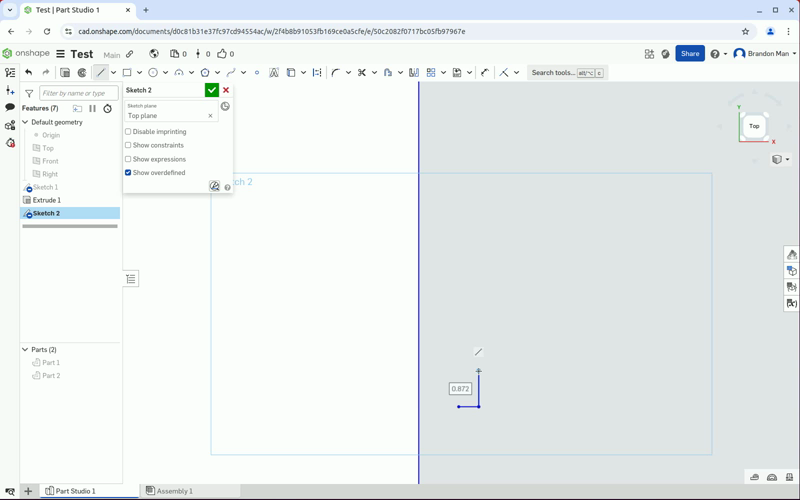
scroll(-6)
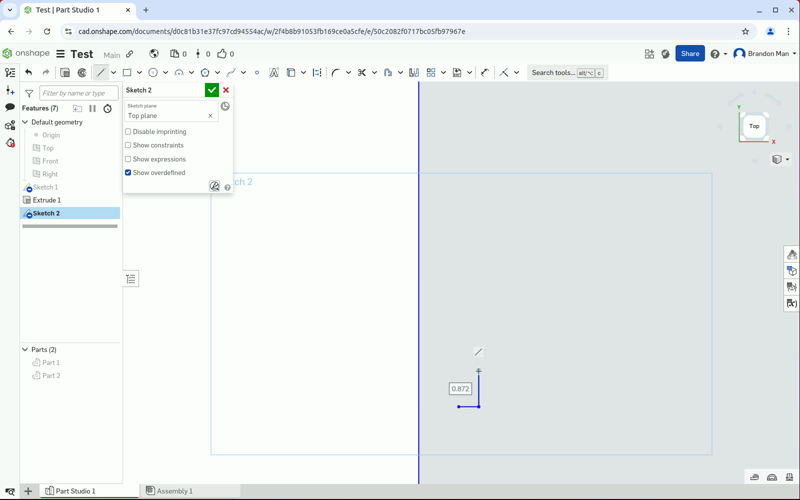
scroll(-6)
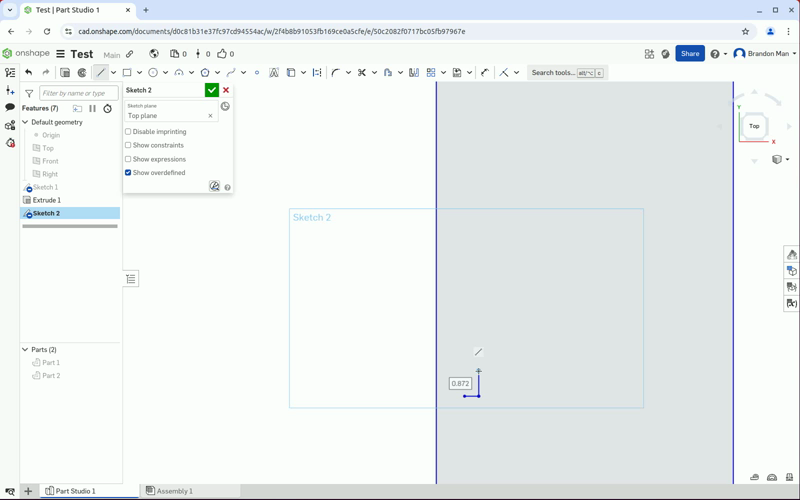
scroll(-6)
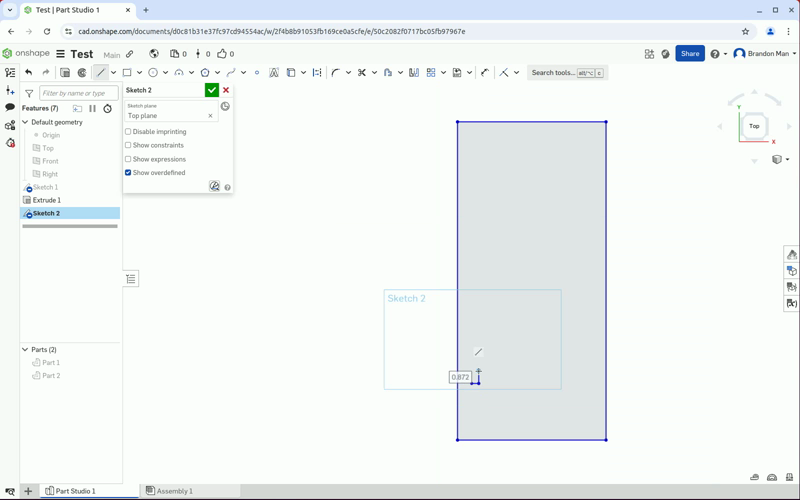
scroll(-6)
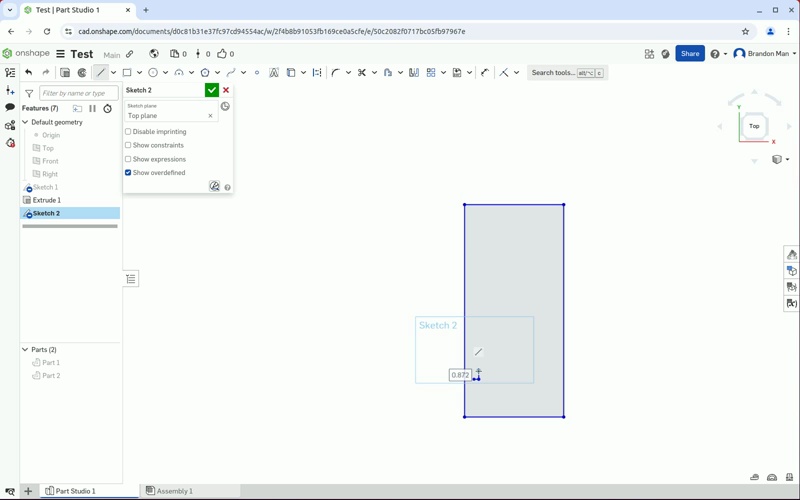
scroll(-6)
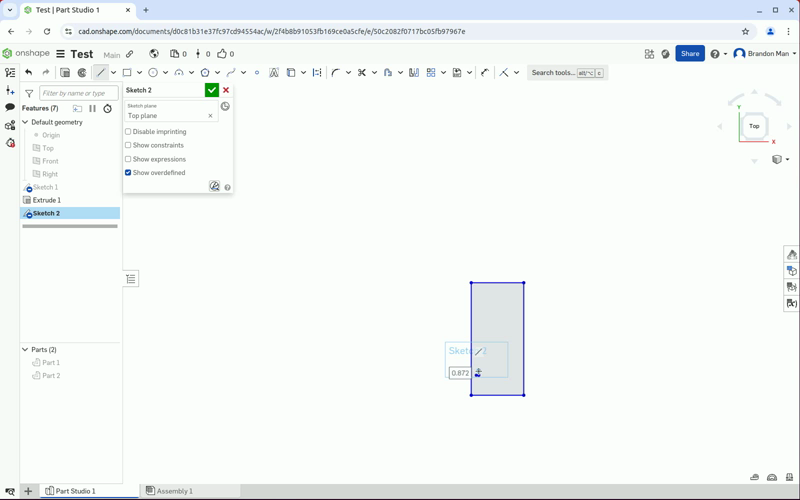
key_up(shift)
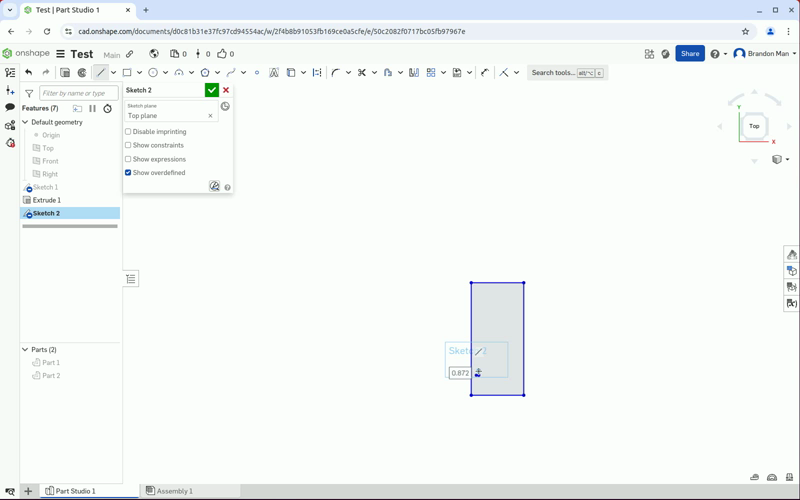
key_down(shift)
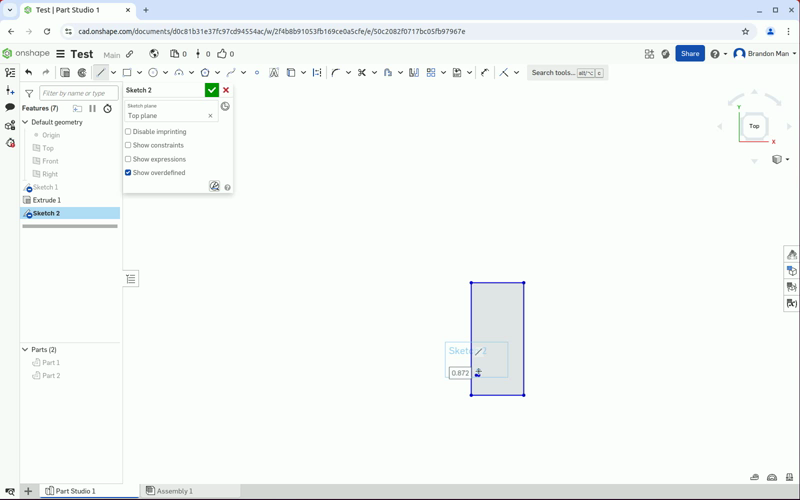
mouse_move(508, 370)
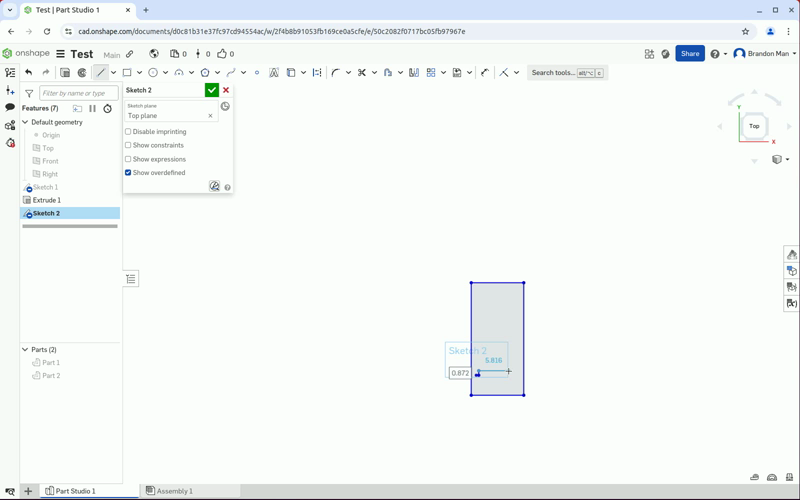
mouse_move(476, 370)
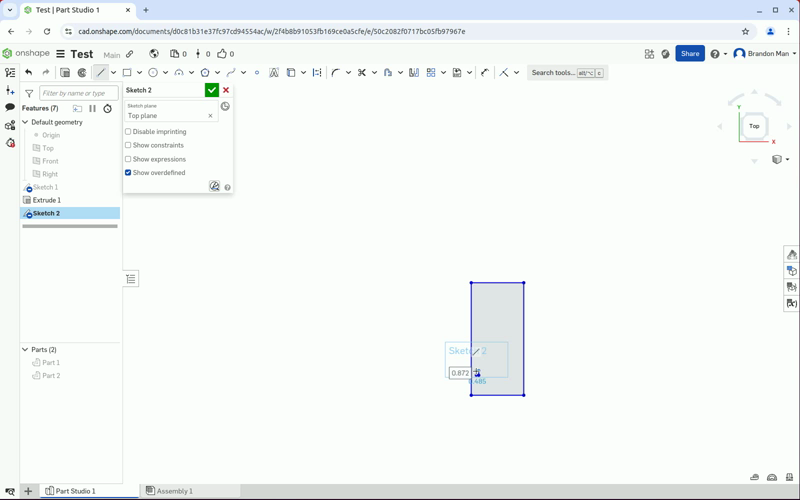
scroll(6)
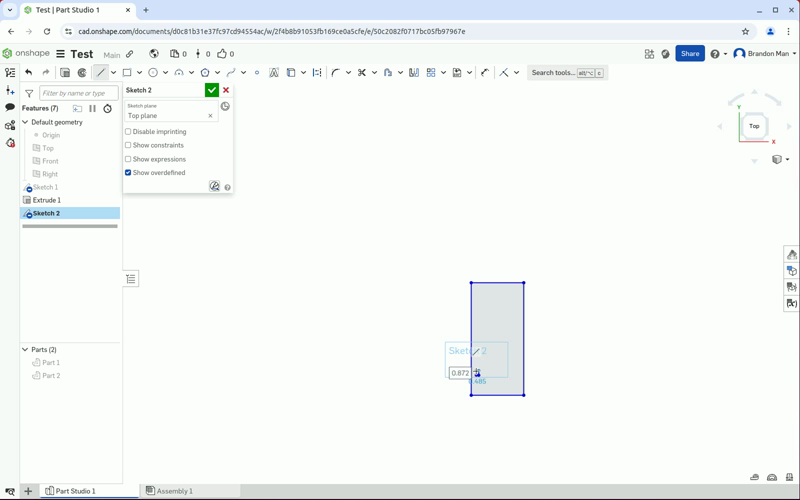
scroll(6)
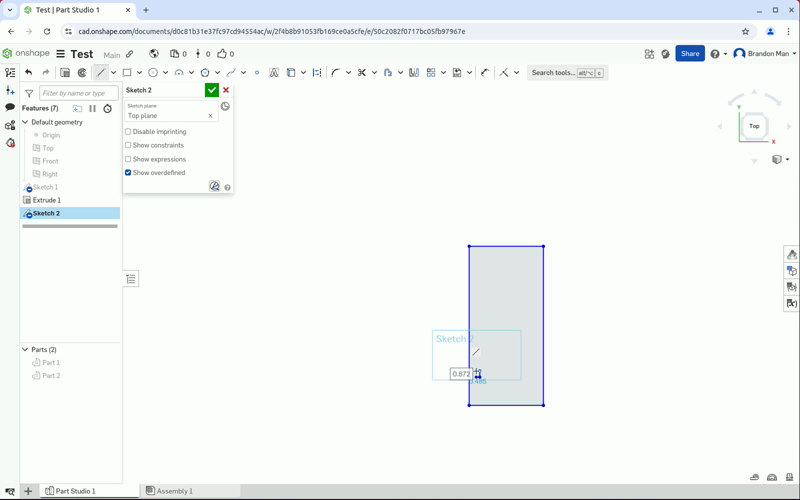
scroll(6)
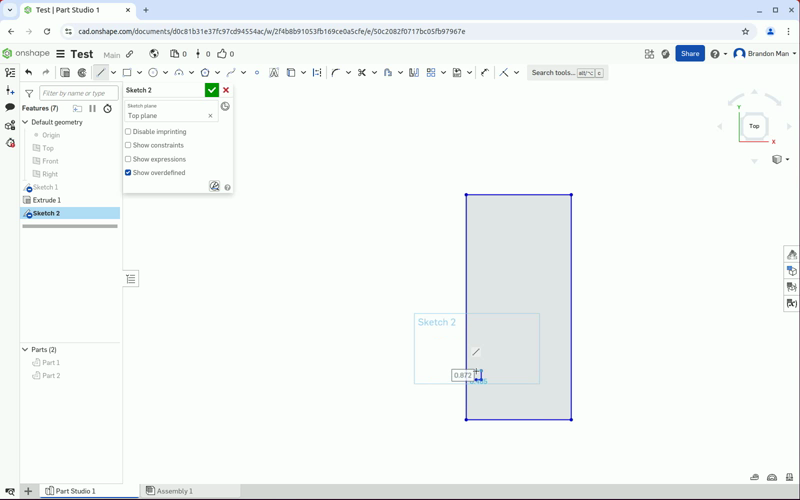
scroll(6)
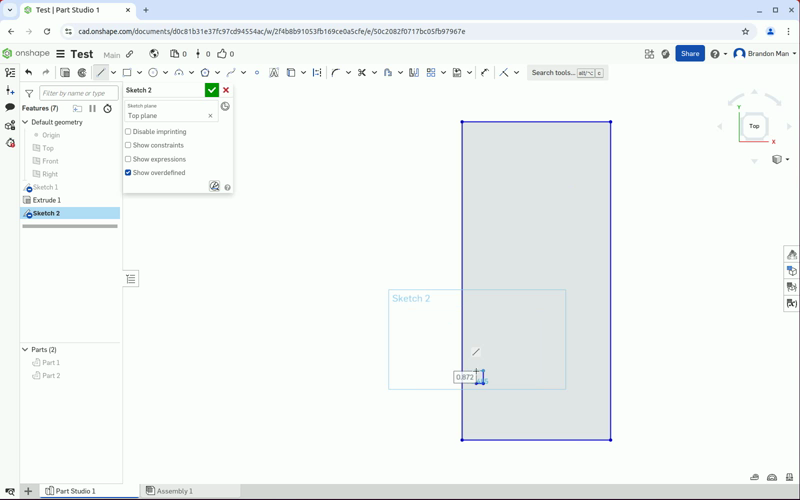
scroll(6)
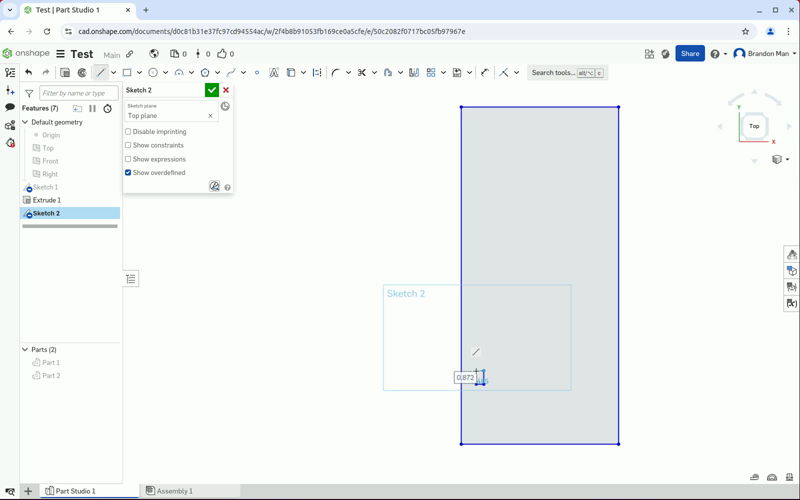
scroll(6)
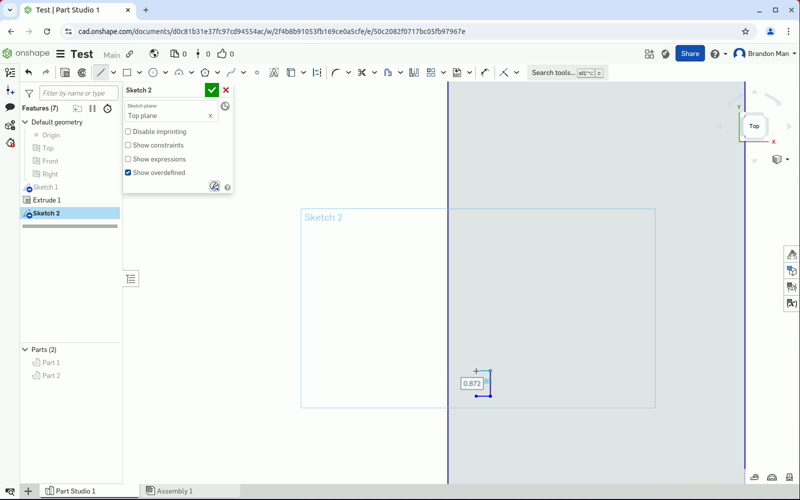
scroll(6)
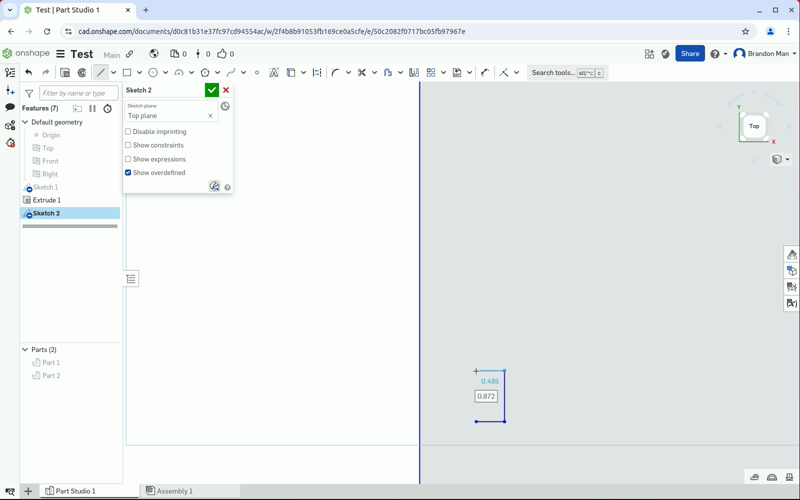
click(476, 370)
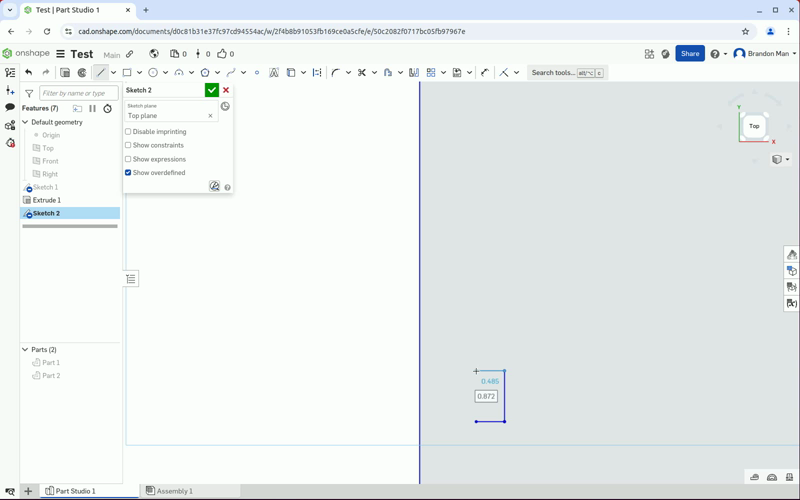
scroll(-6)
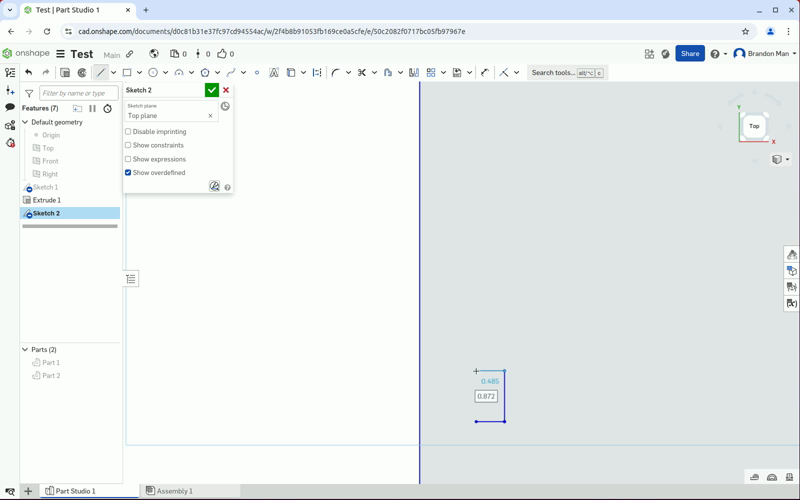
scroll(-6)
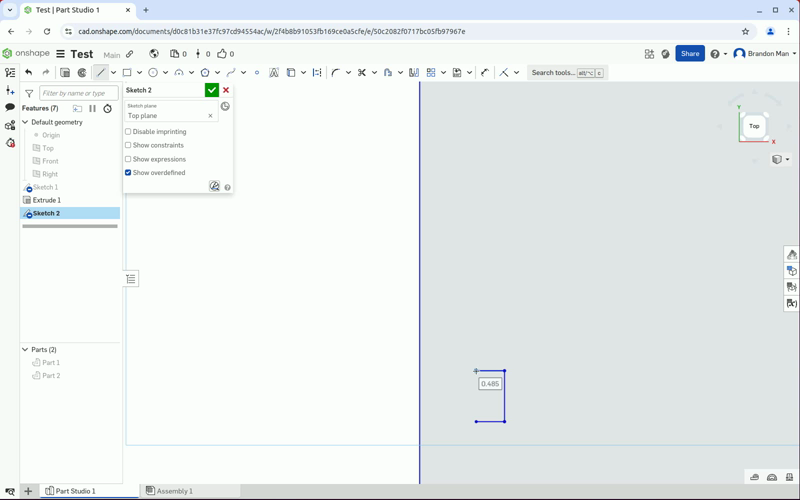
scroll(-6)
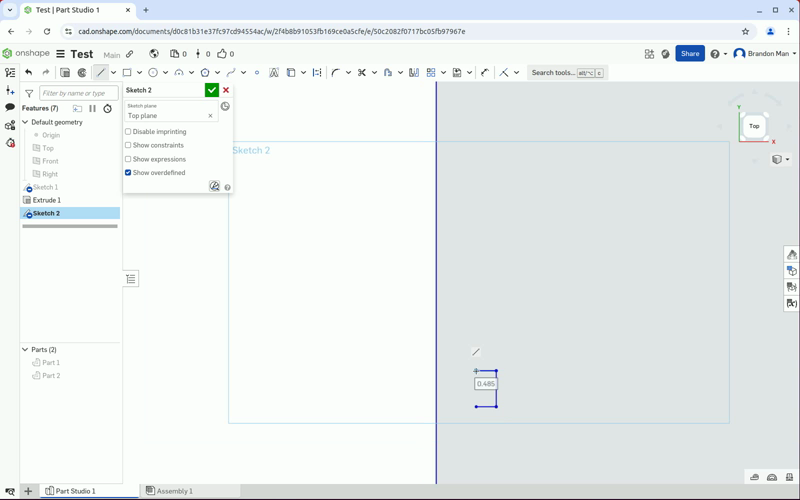
scroll(-6)
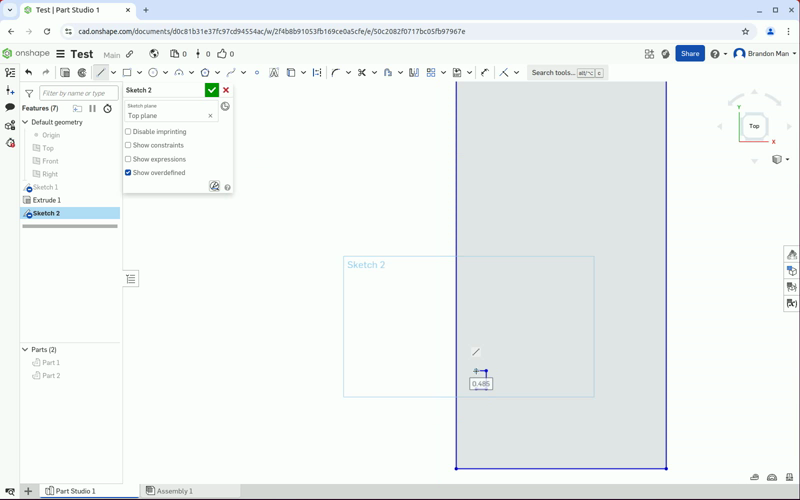
scroll(-6)
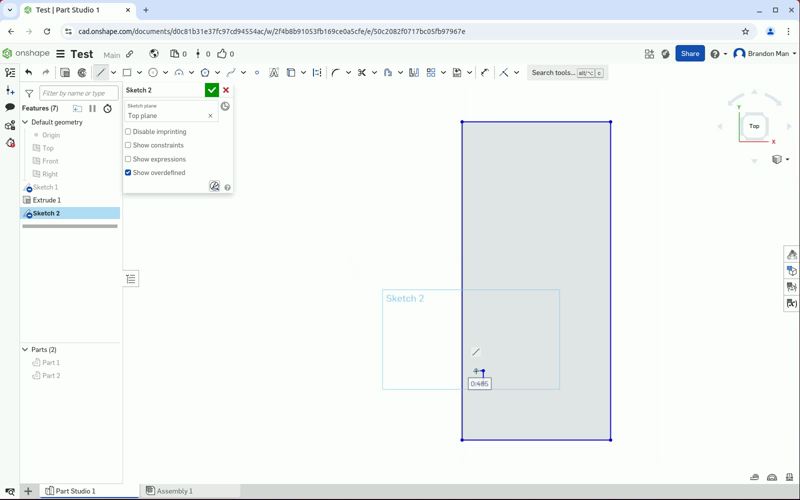
scroll(-6)
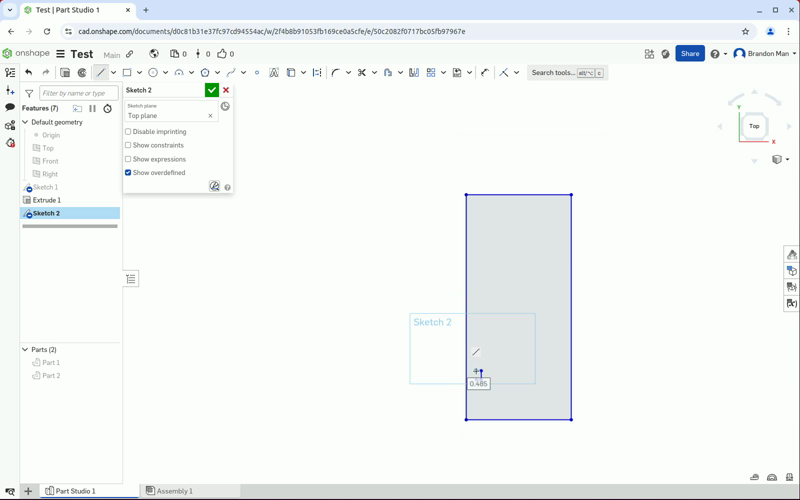
scroll(-6)
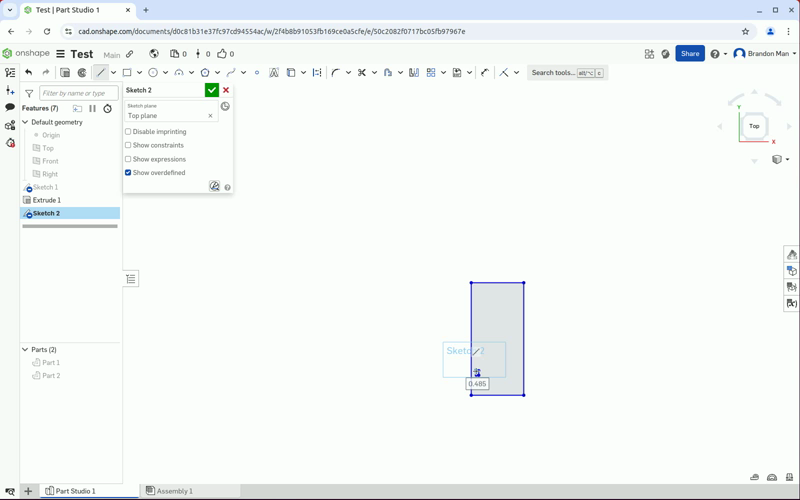
key_up(shift)
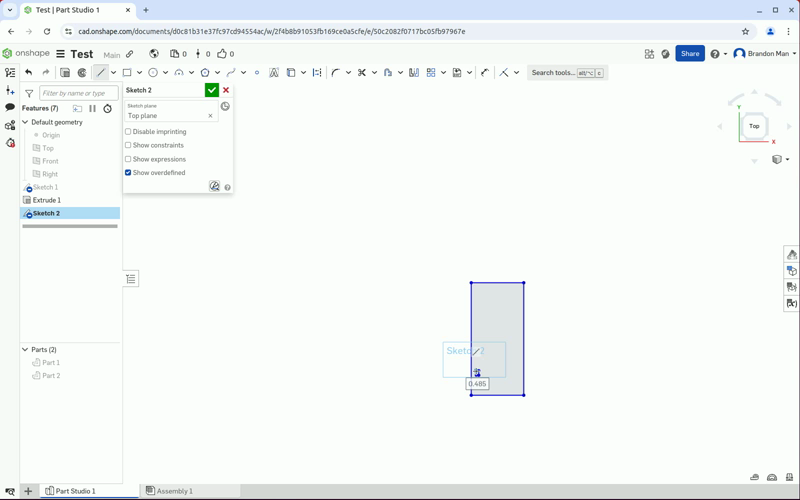
mouse_move(506, 370)
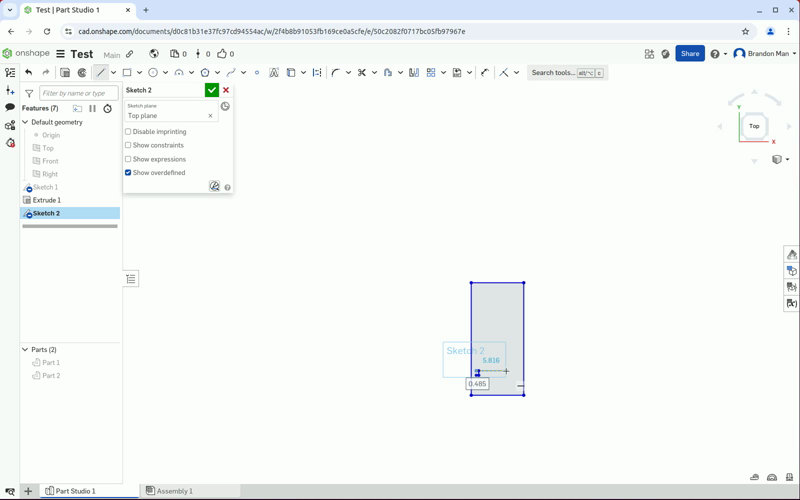
key_down(shift)
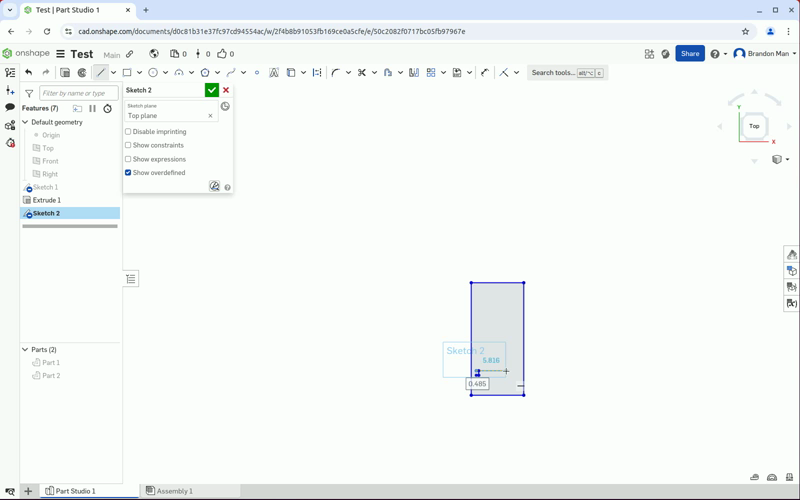
mouse_move(476, 375)
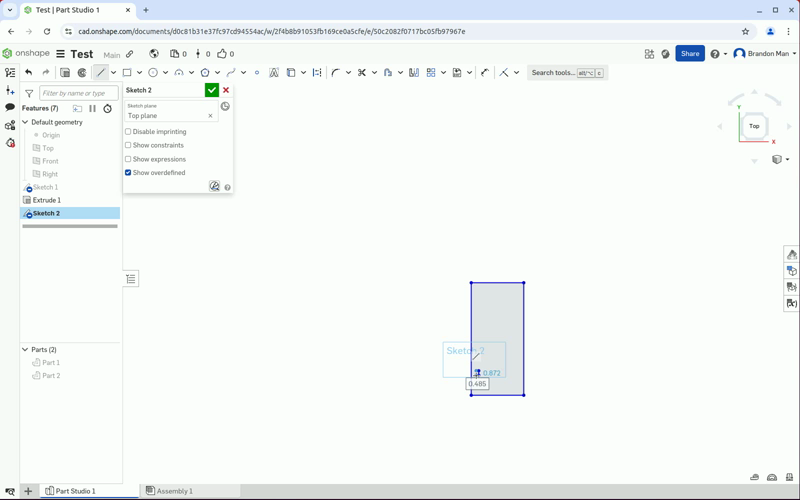
scroll(6)
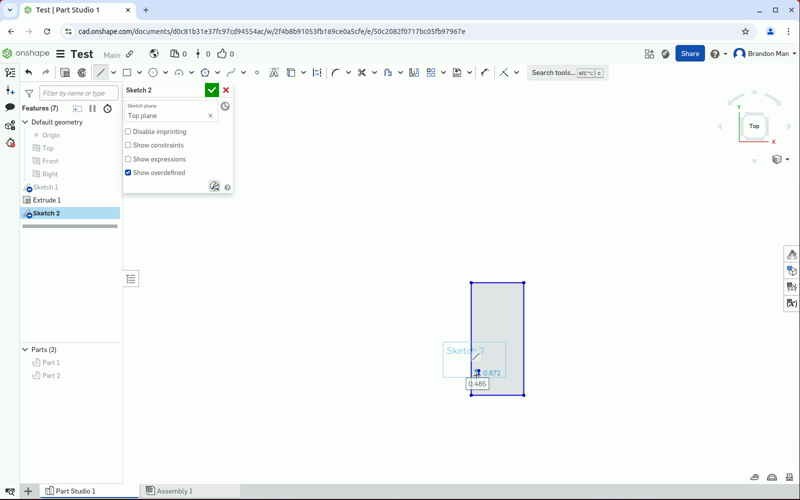
scroll(6)
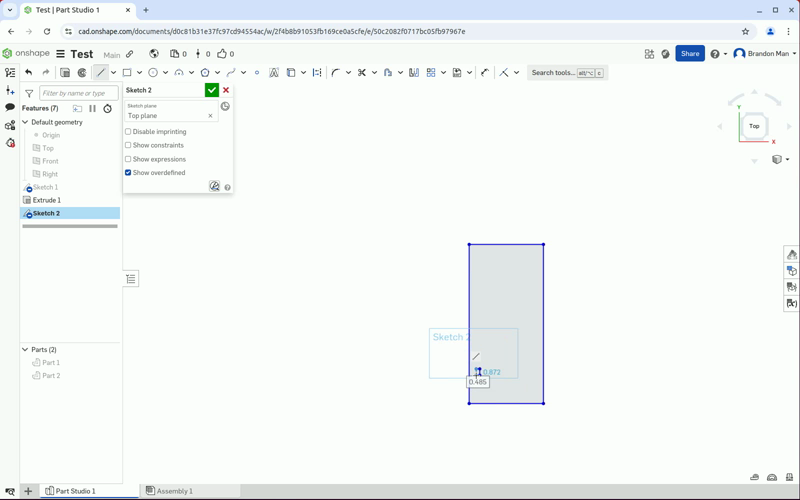
scroll(6)
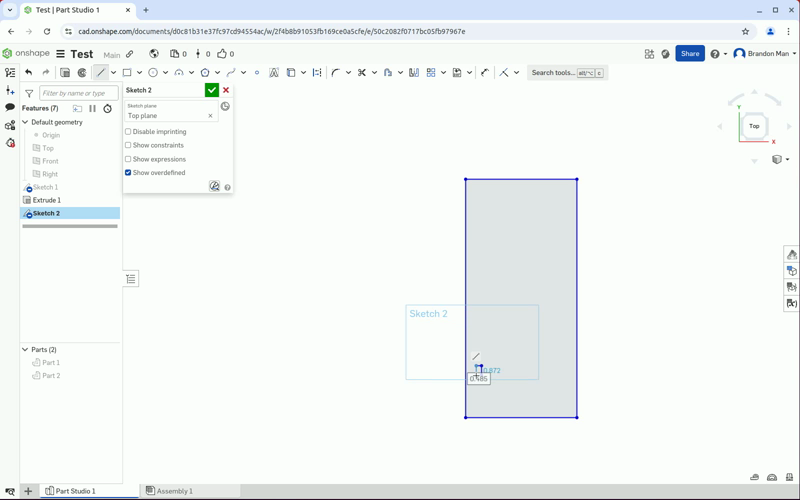
scroll(6)
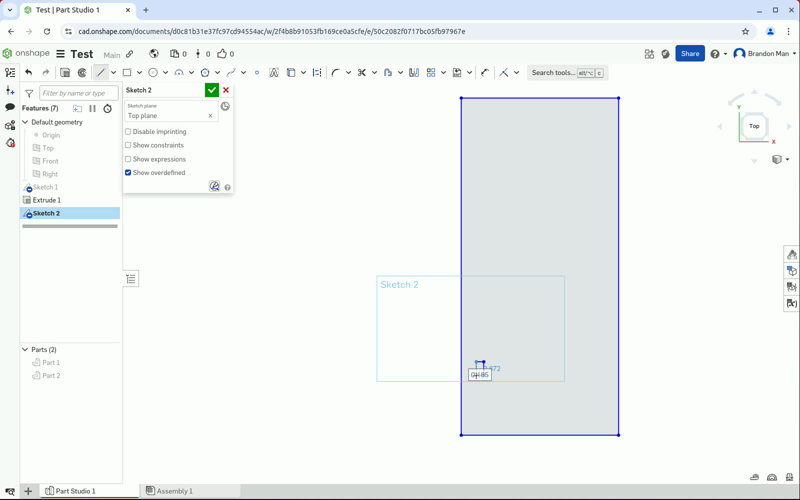
scroll(6)
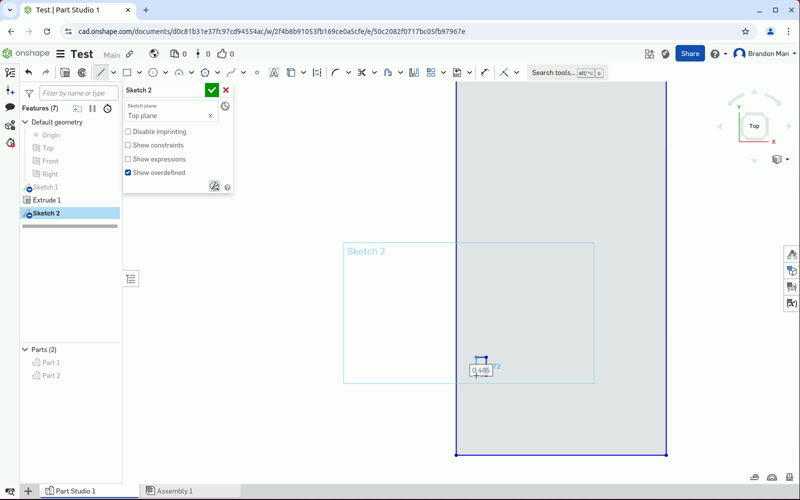
scroll(6)
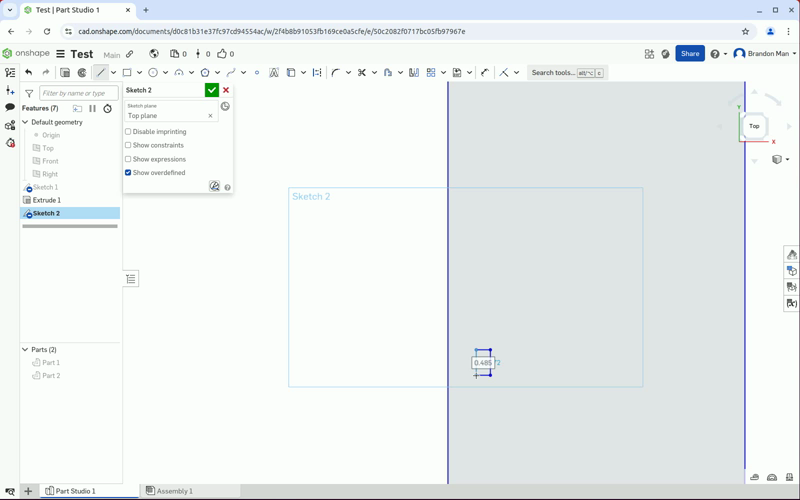
scroll(6)
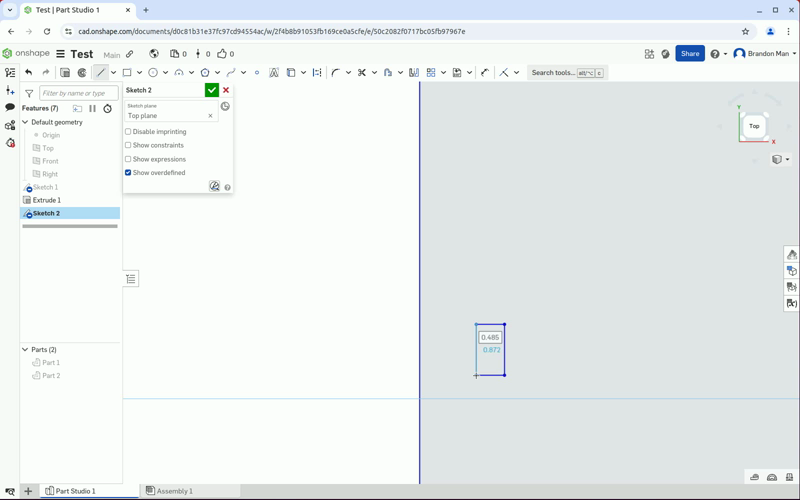
key_up(shift)
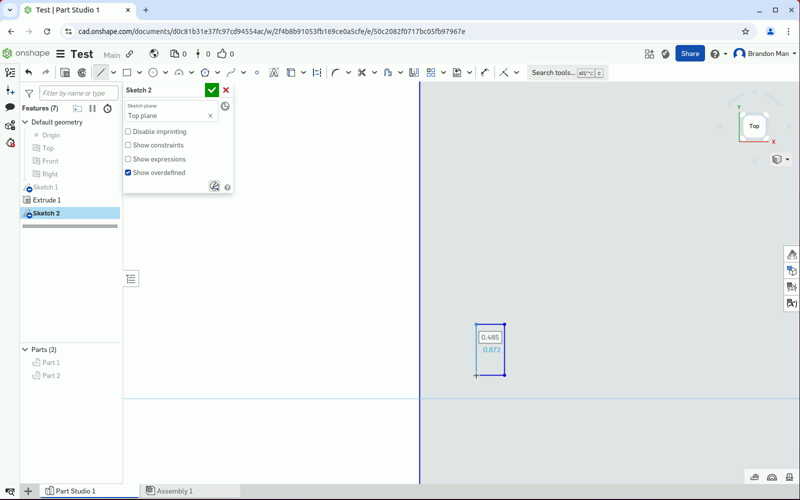
click(476, 375)
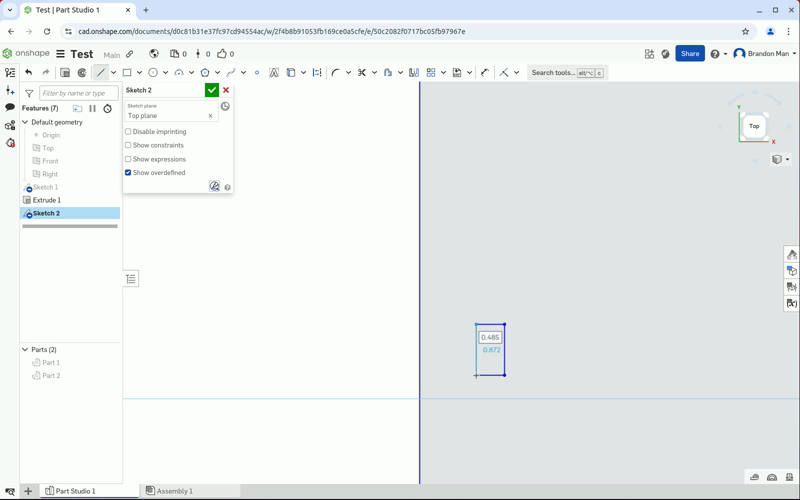
scroll(-6)
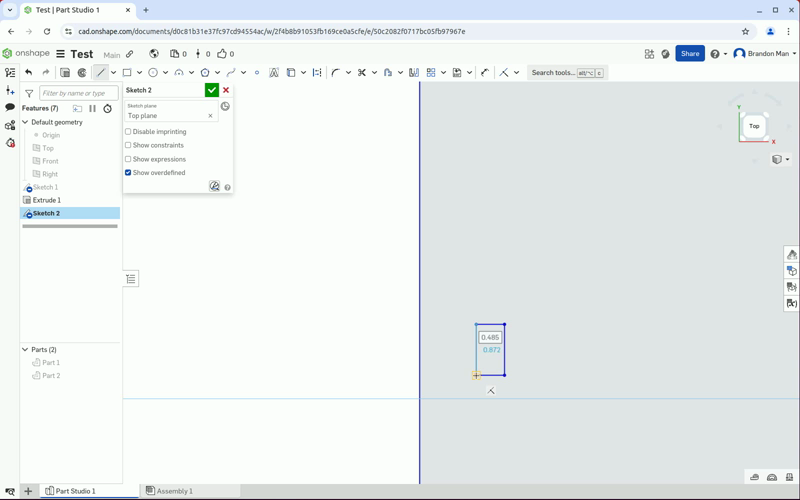
scroll(-6)
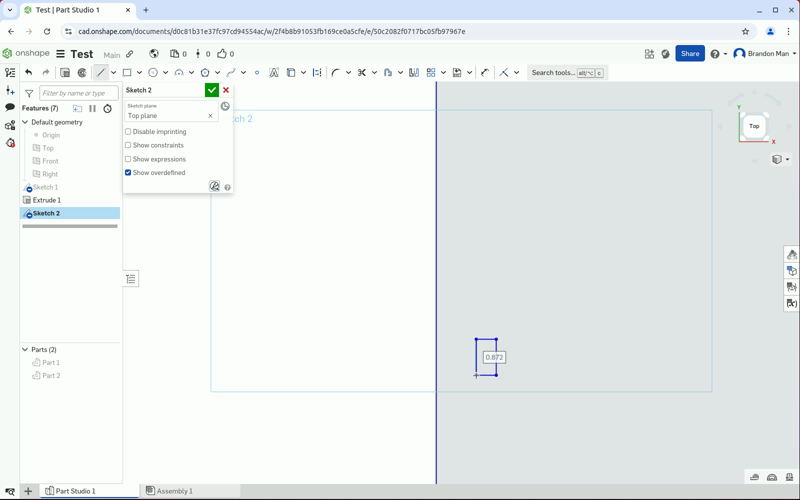
scroll(-6)
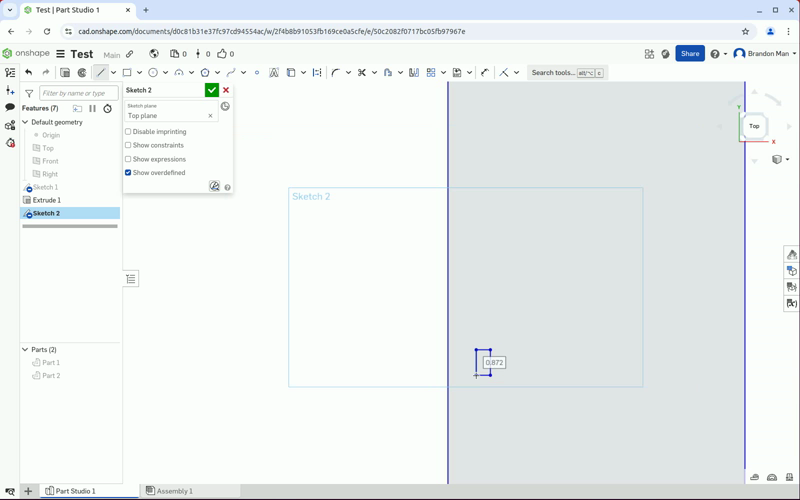
scroll(-6)
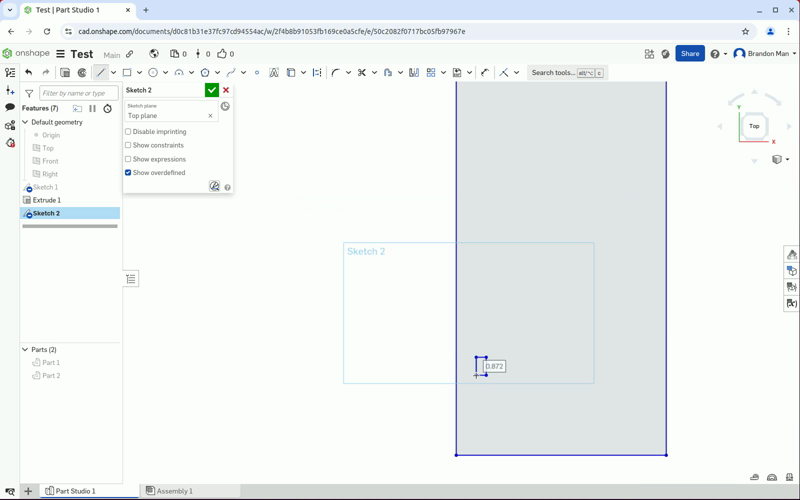
scroll(-6)
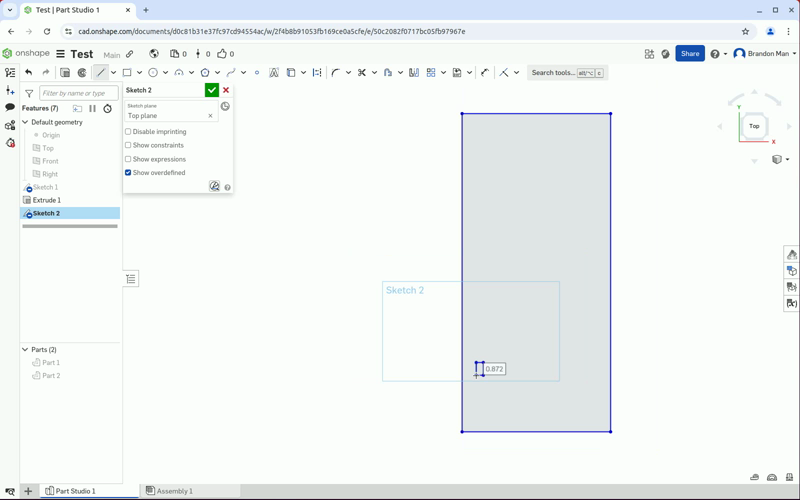
scroll(-6)
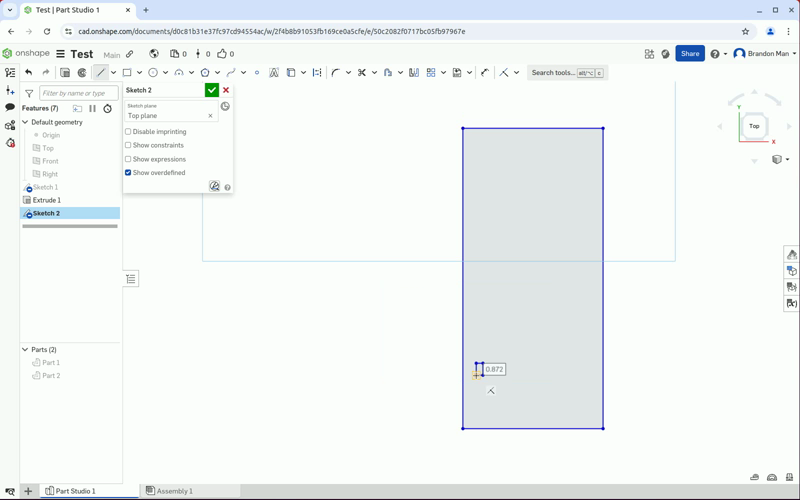
scroll(-6)
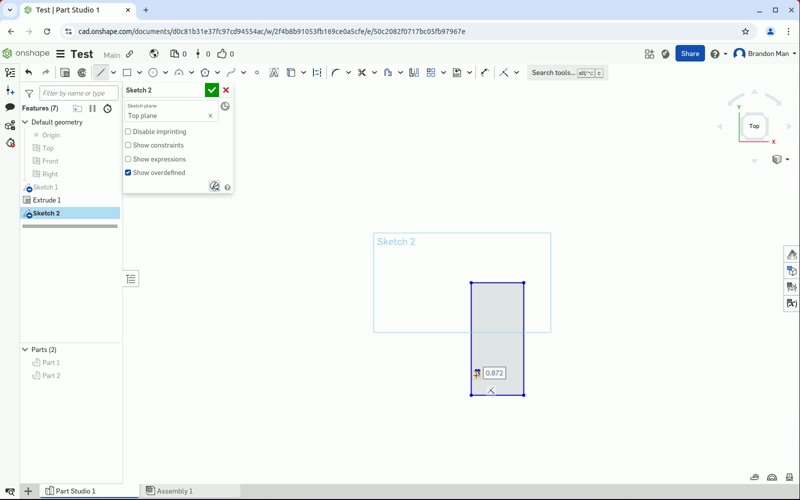
key(esc)
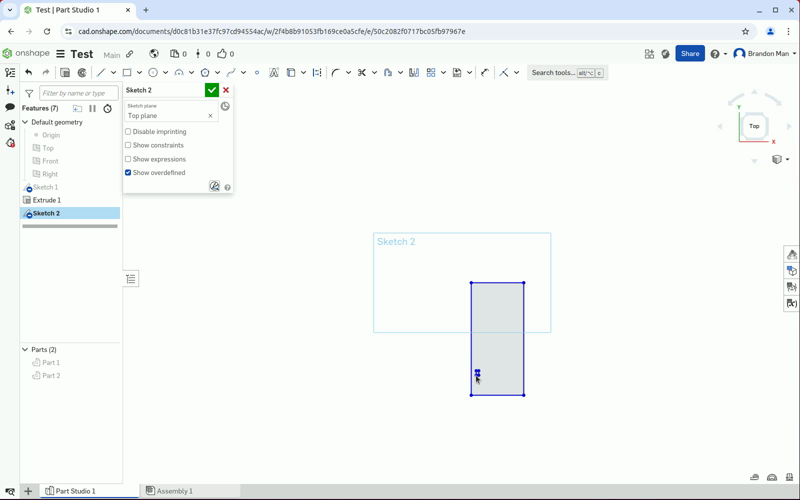
key(l)
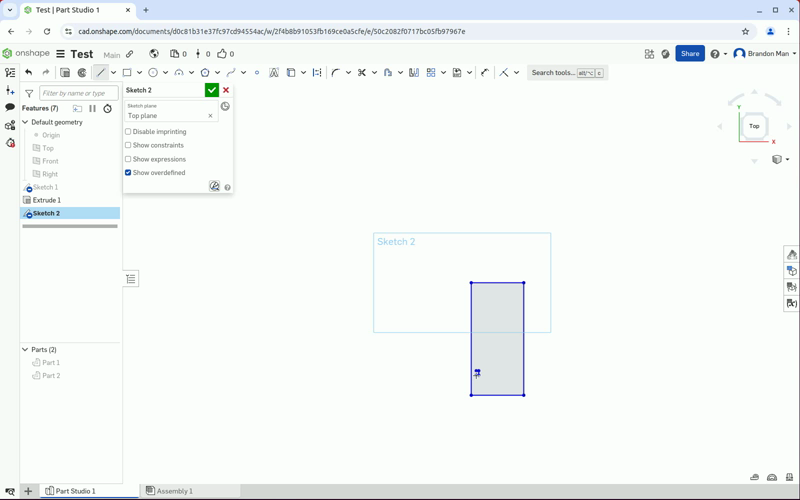
key_down(shift)
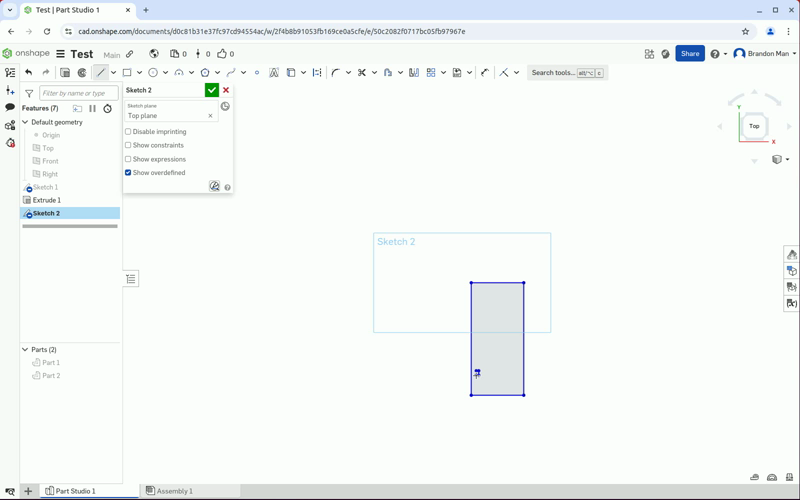
mouse_move(516, 375)
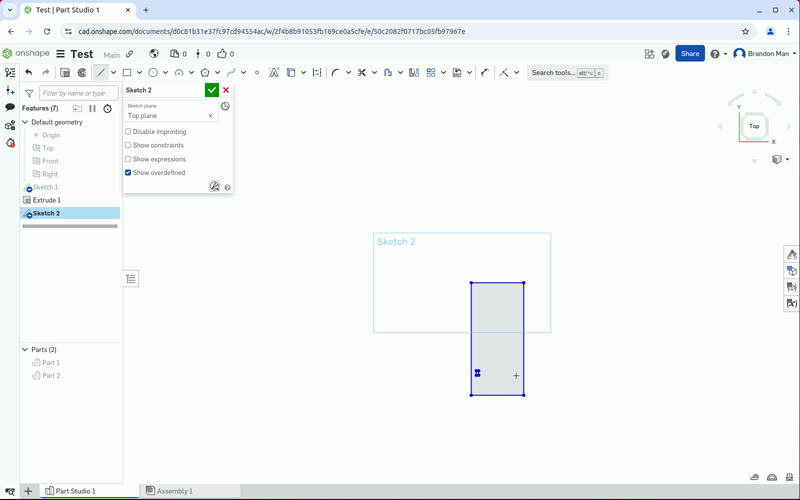
click(516, 375)
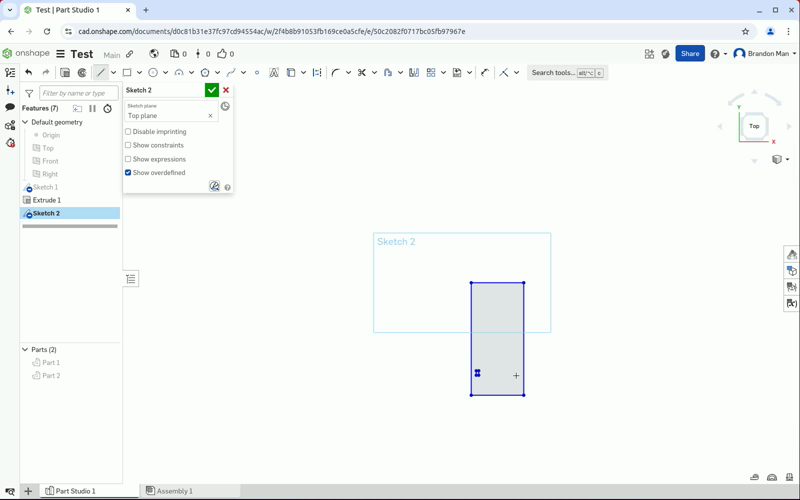
key_up(shift)
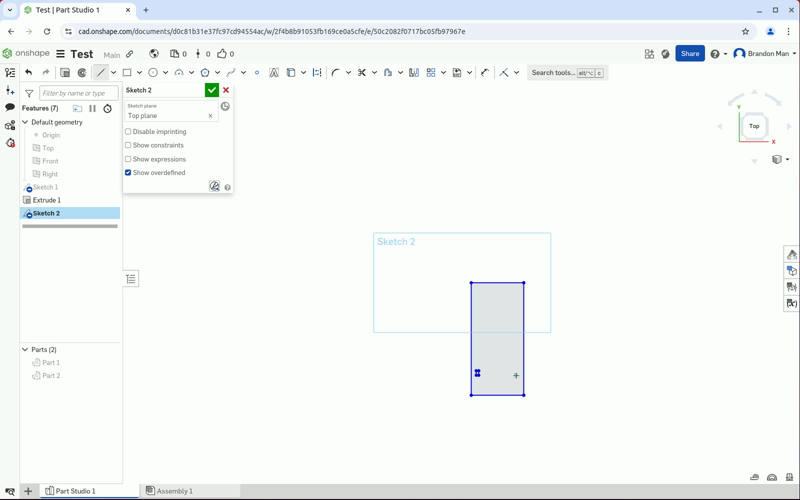
key_down(shift)
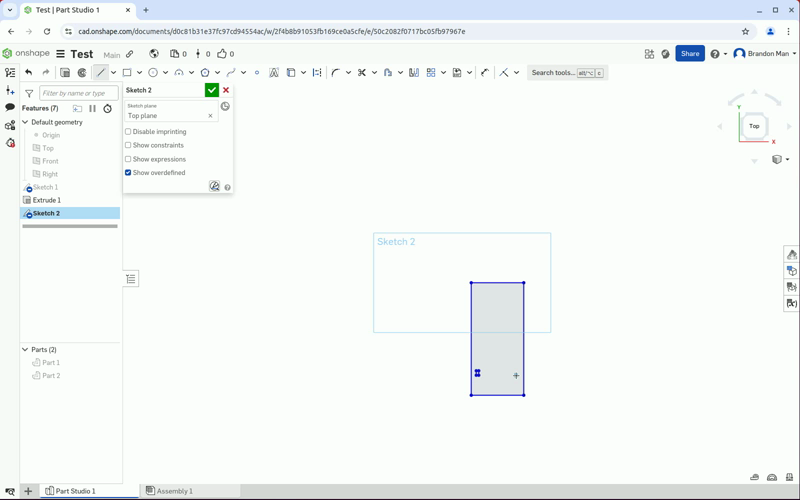
mouse_move(546, 375)
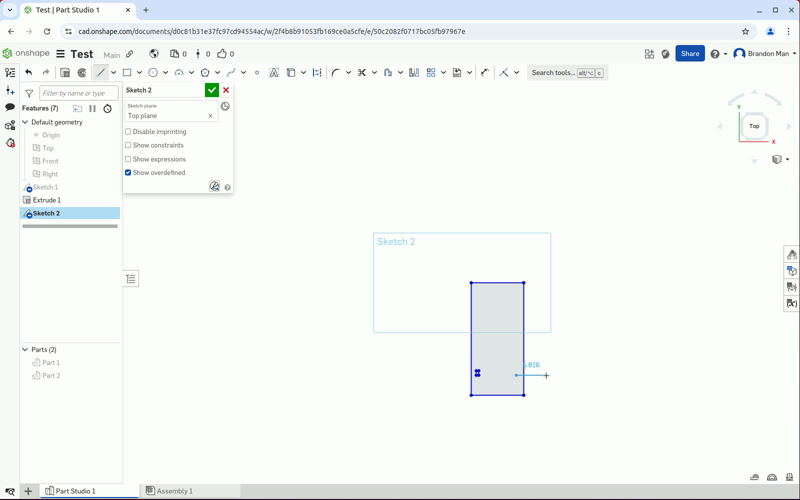
mouse_move(519, 375)
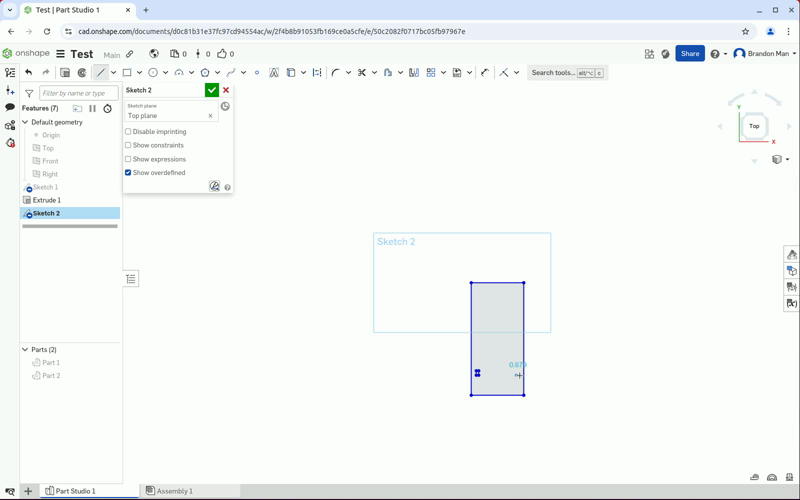
scroll(6)
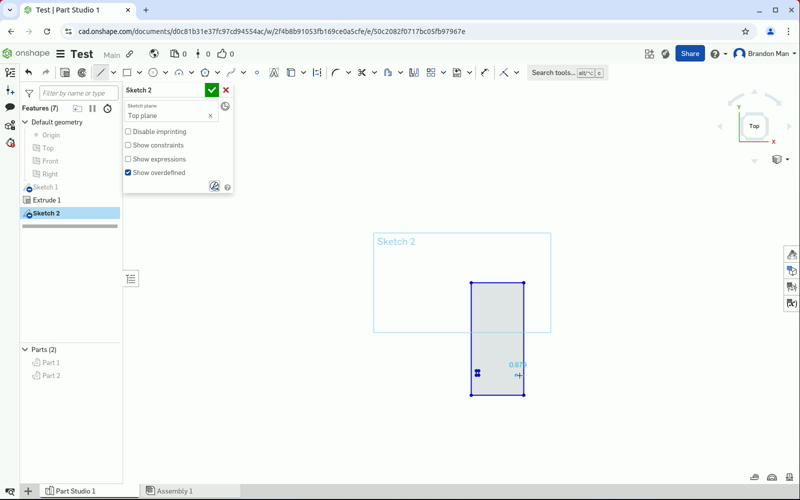
scroll(6)
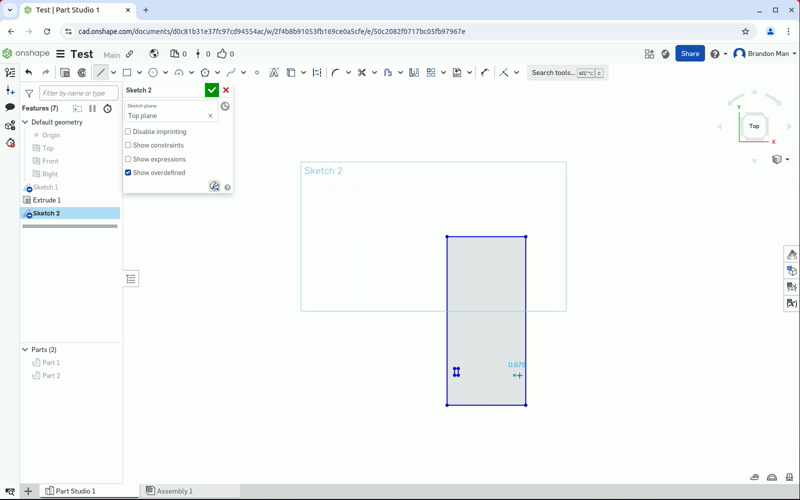
scroll(6)
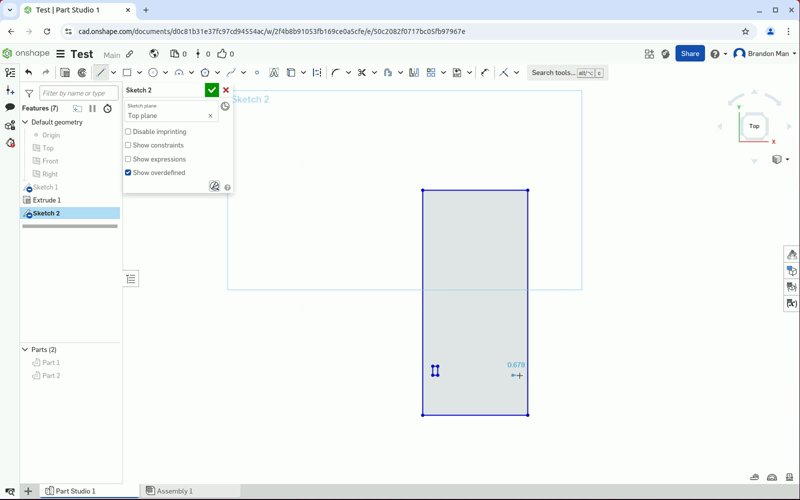
scroll(6)
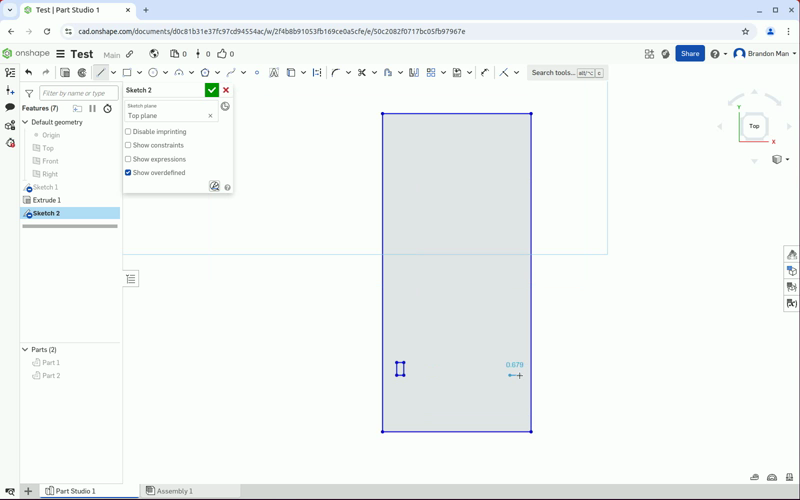
scroll(6)
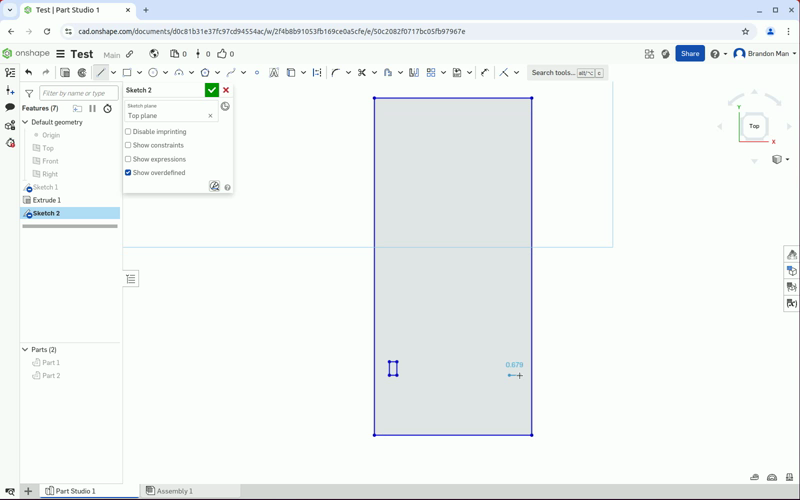
scroll(6)
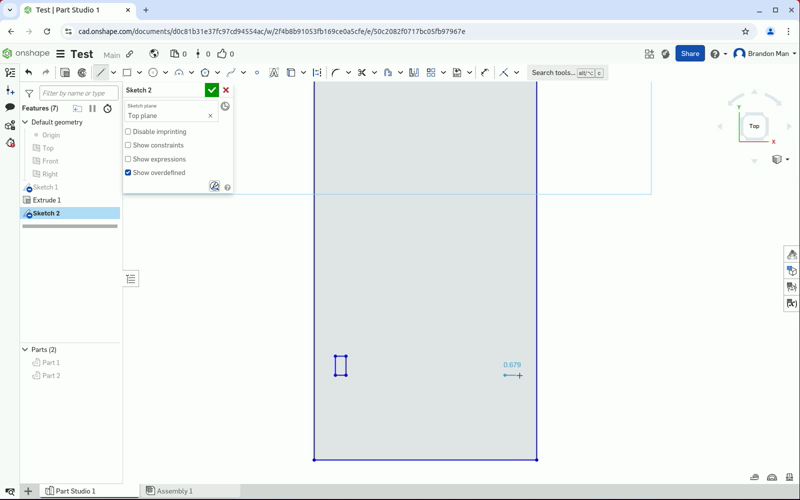
scroll(6)
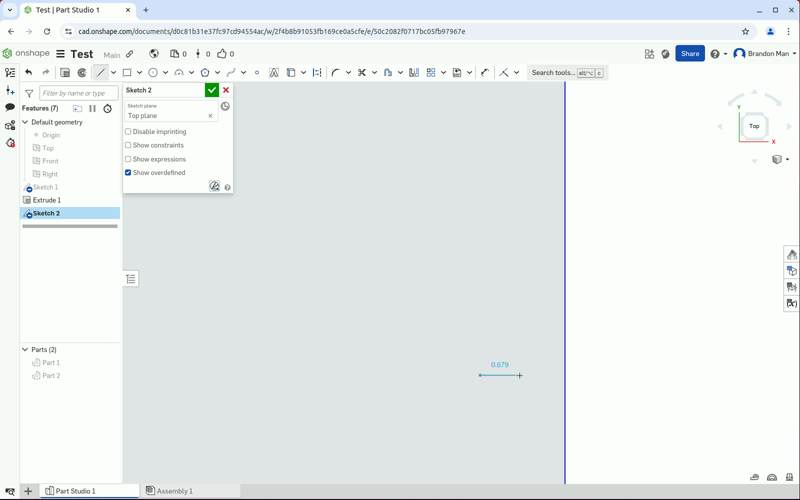
click(519, 375)
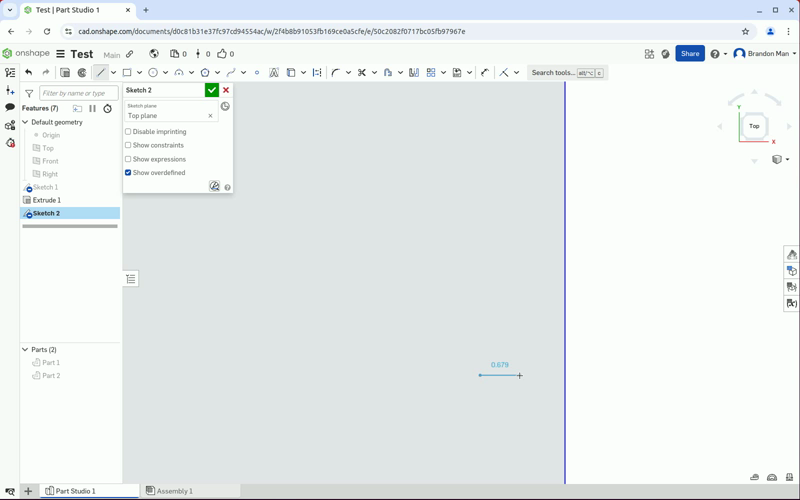
scroll(-6)
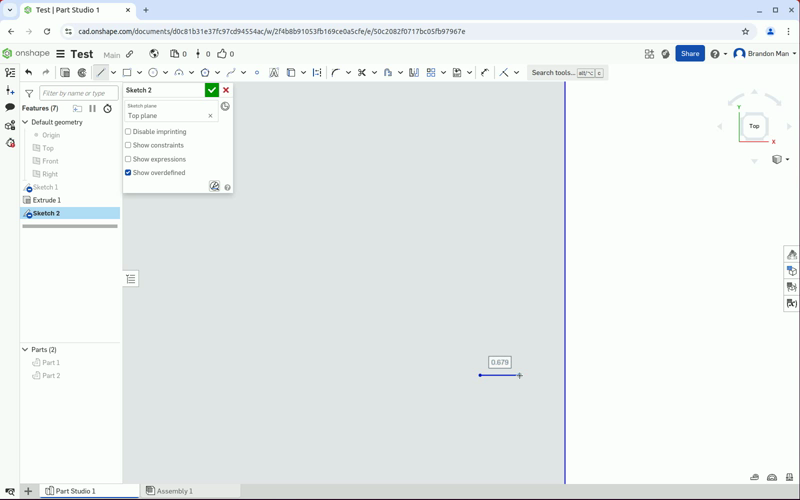
scroll(-6)
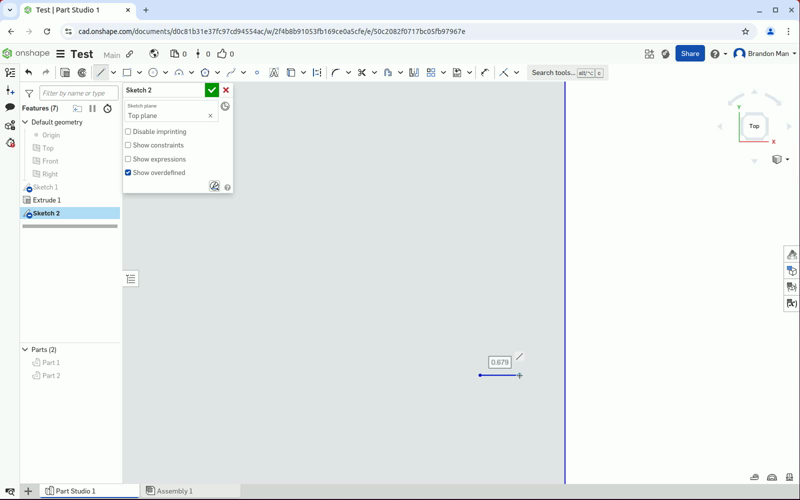
scroll(-6)
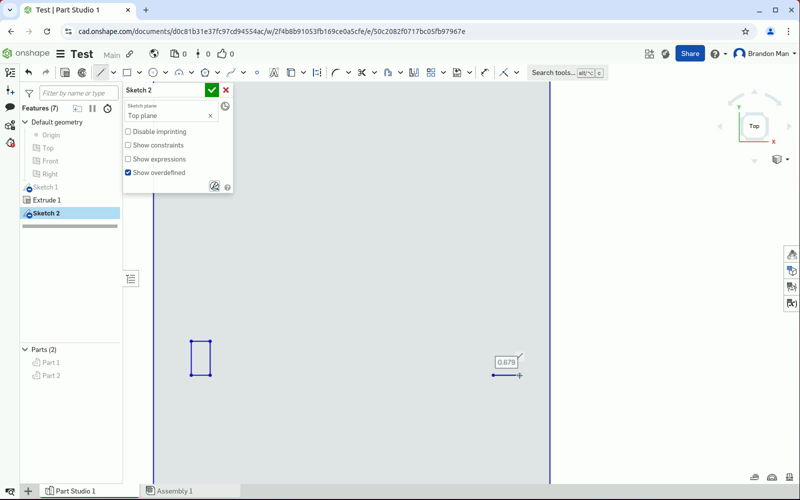
scroll(-6)
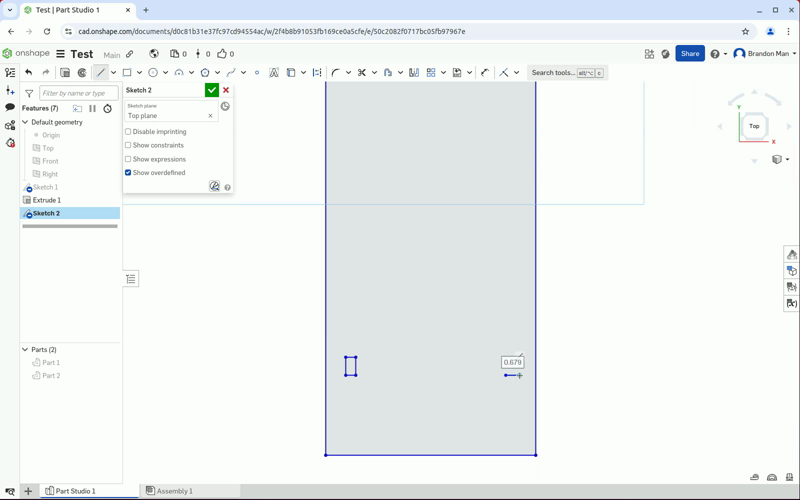
scroll(-6)
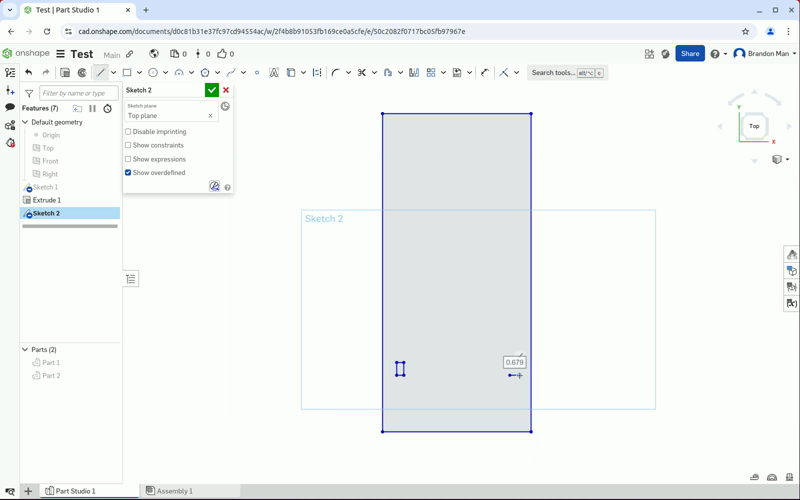
scroll(-6)
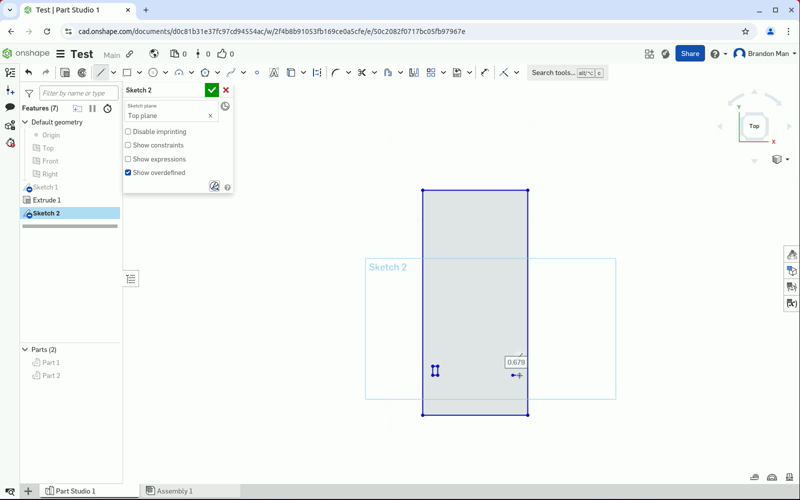
scroll(-6)
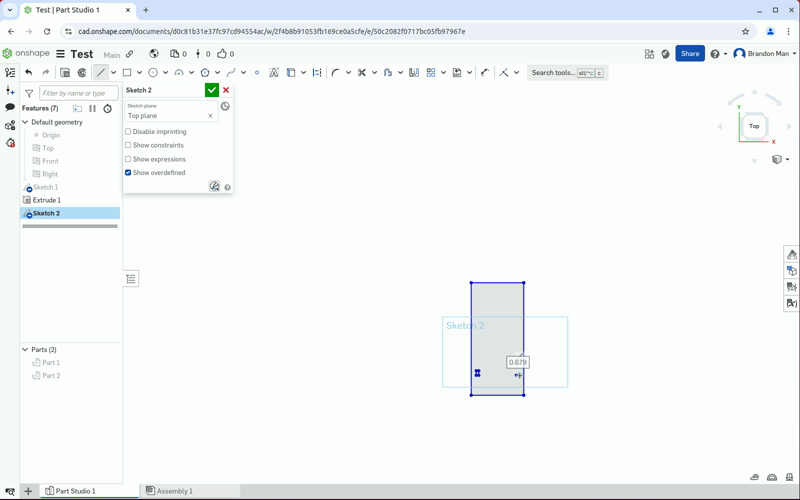
key_up(shift)
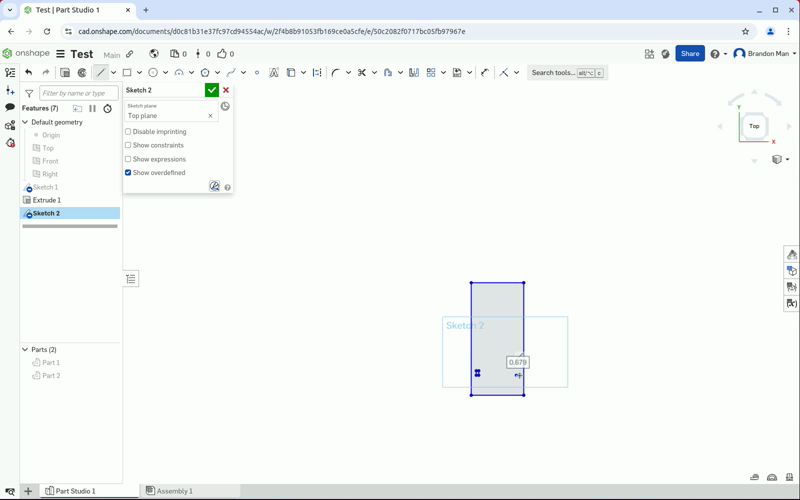
key_down(shift)
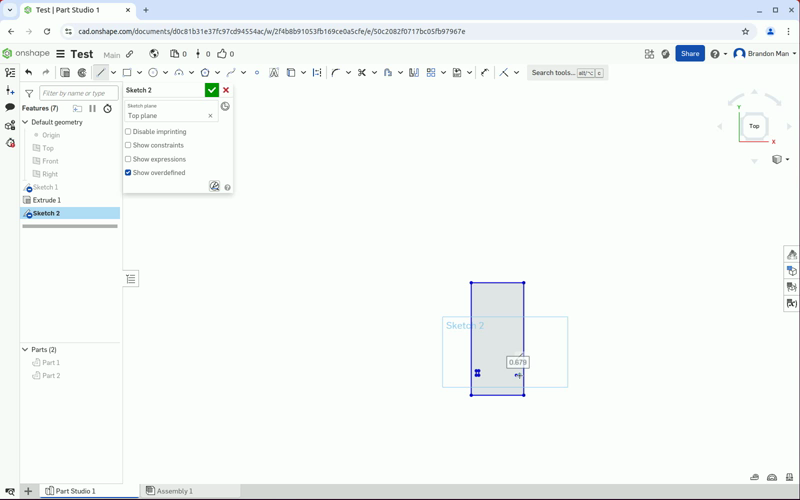
mouse_move(549, 375)
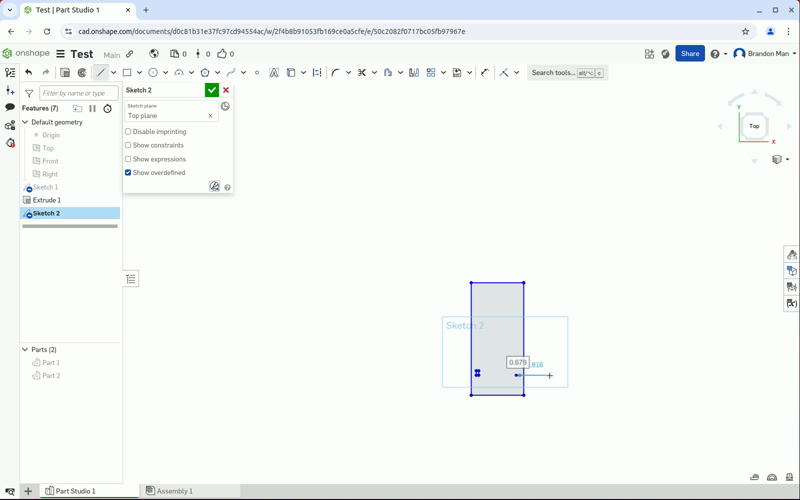
mouse_move(519, 370)
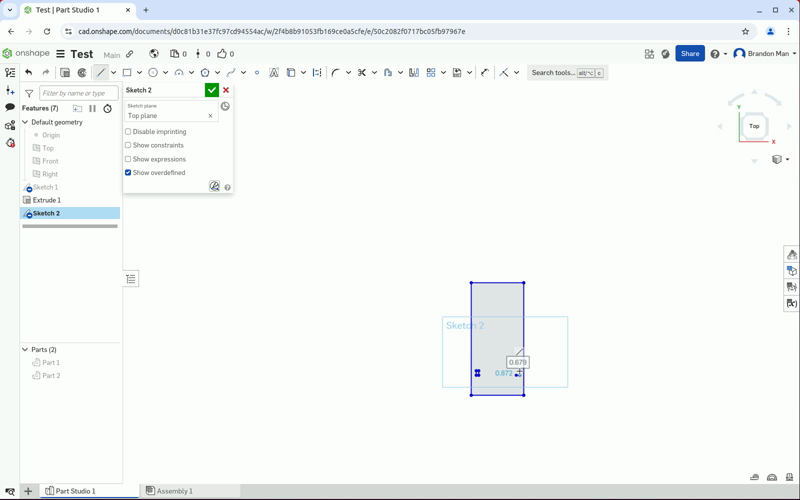
scroll(6)
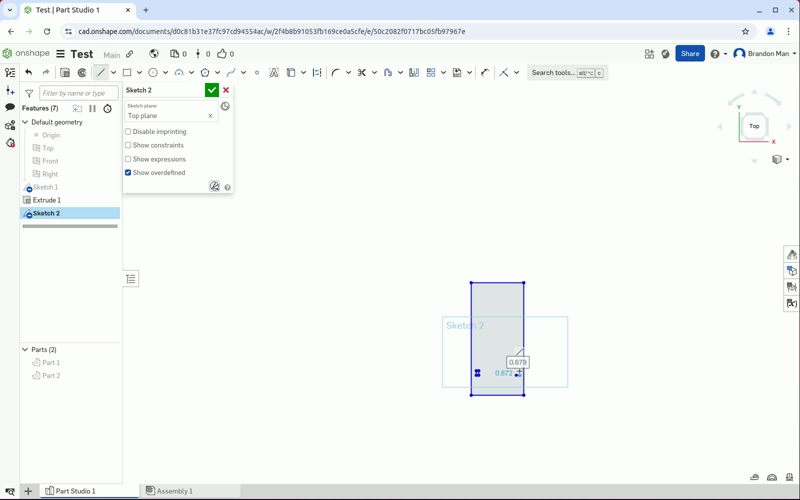
scroll(6)
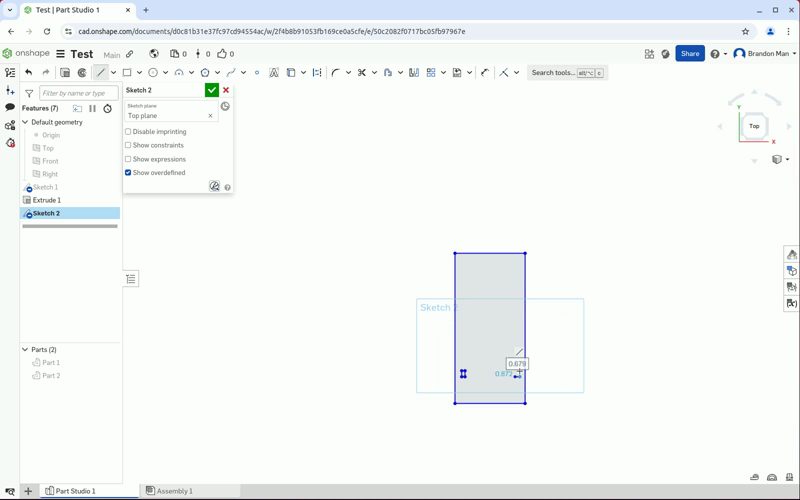
scroll(6)
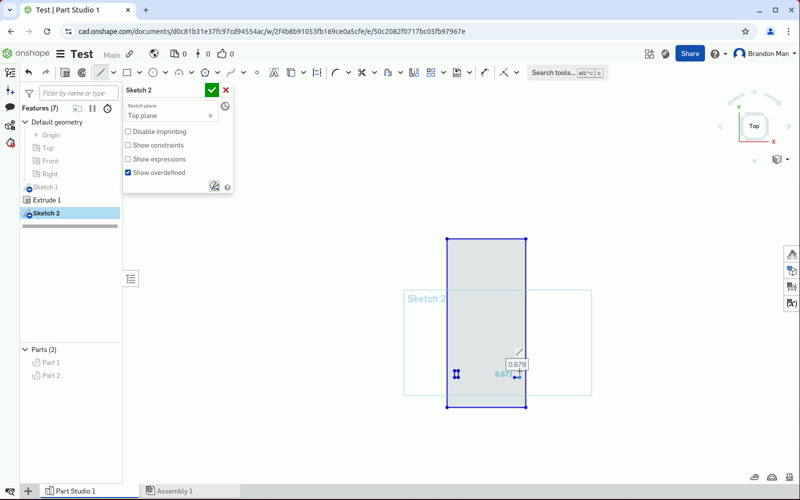
scroll(6)
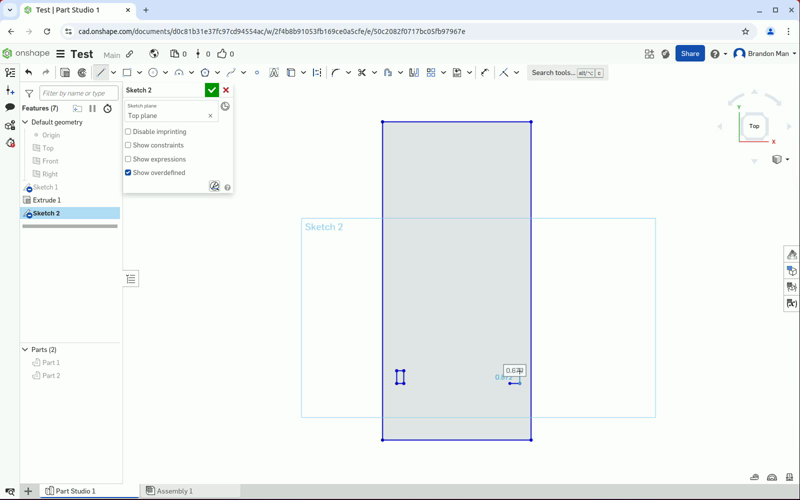
scroll(6)
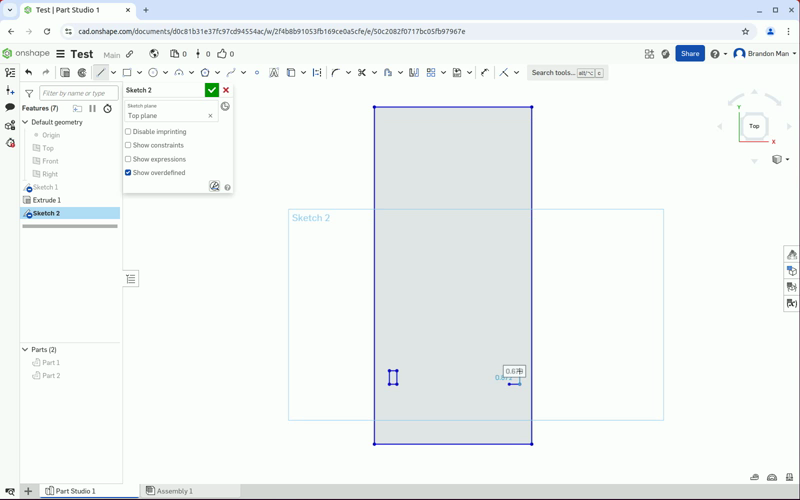
scroll(6)
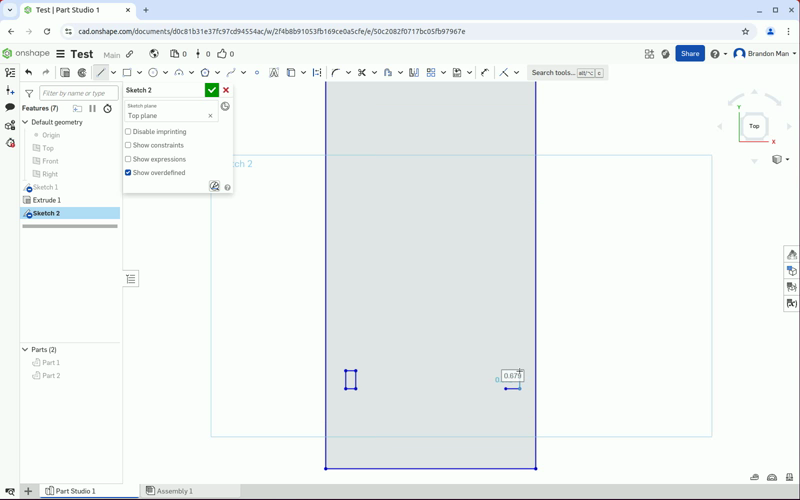
scroll(6)
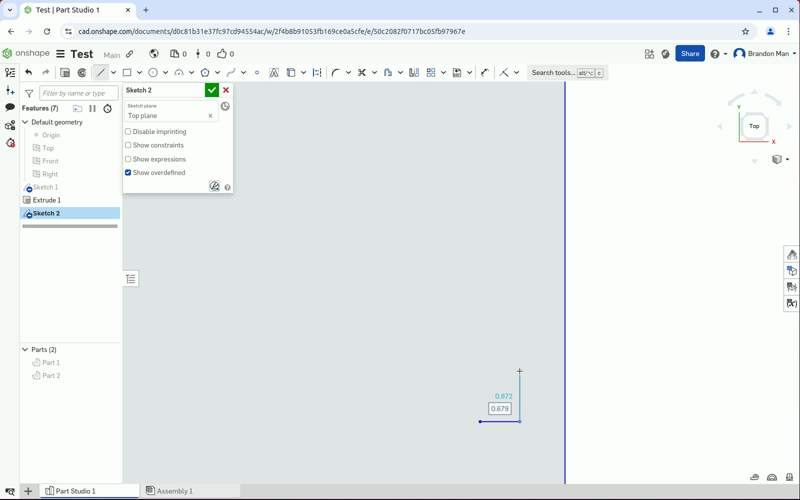
click(519, 370)
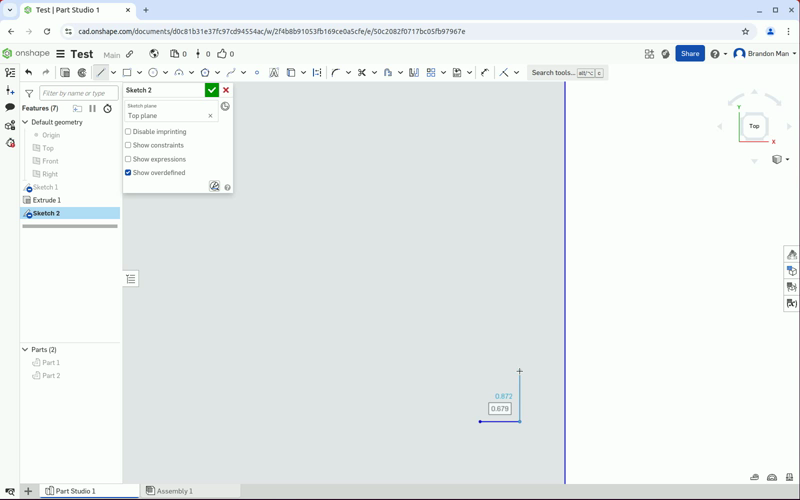
scroll(-6)
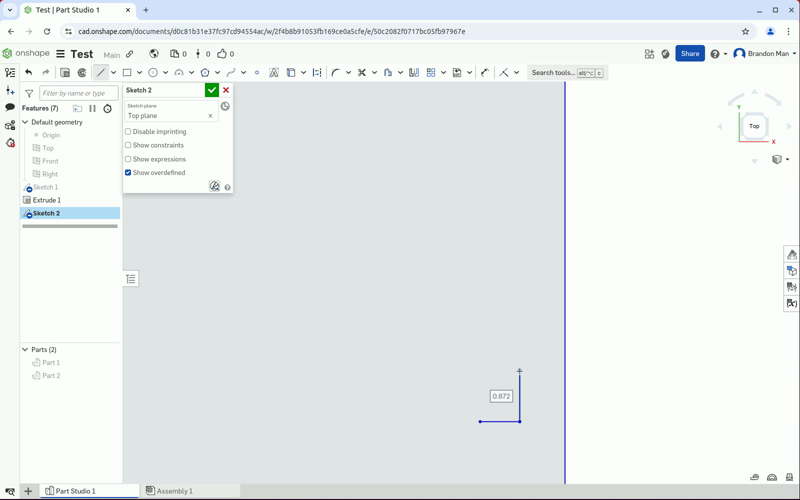
scroll(-6)
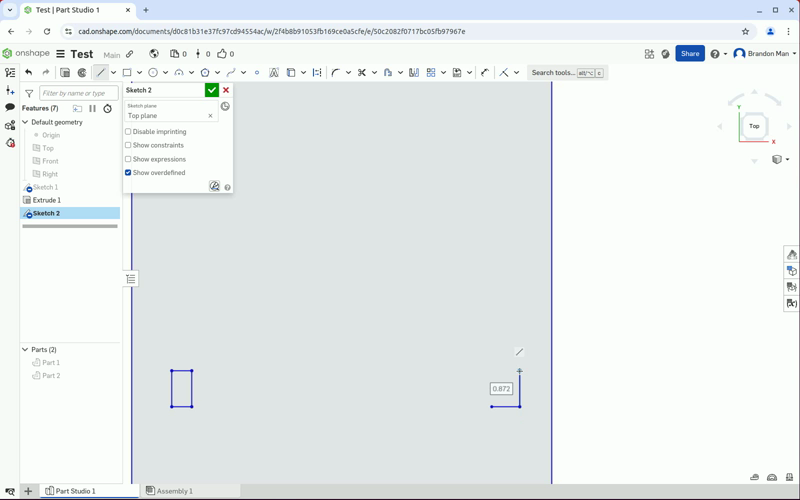
scroll(-6)
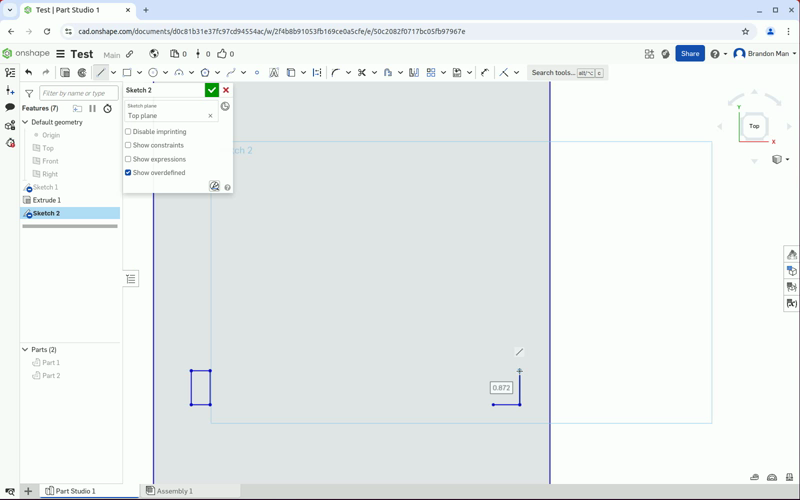
scroll(-6)
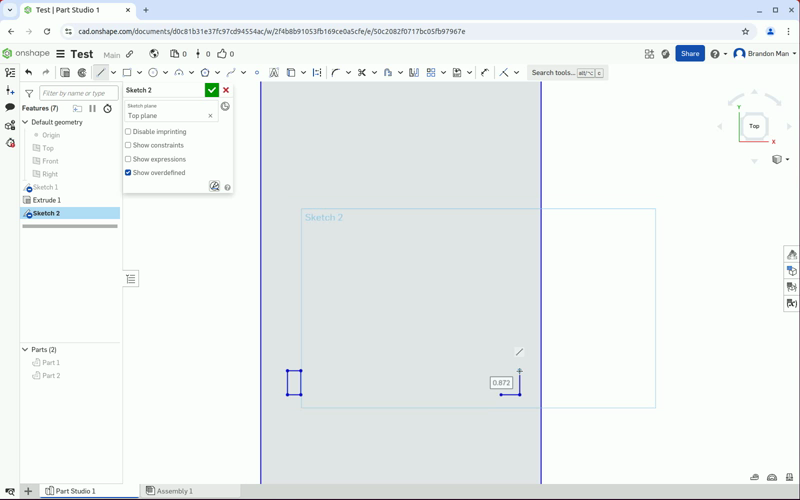
scroll(-6)
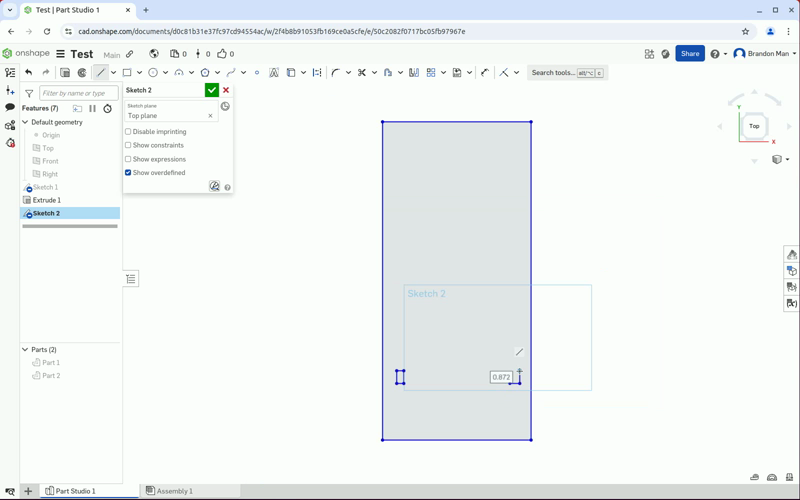
scroll(-6)
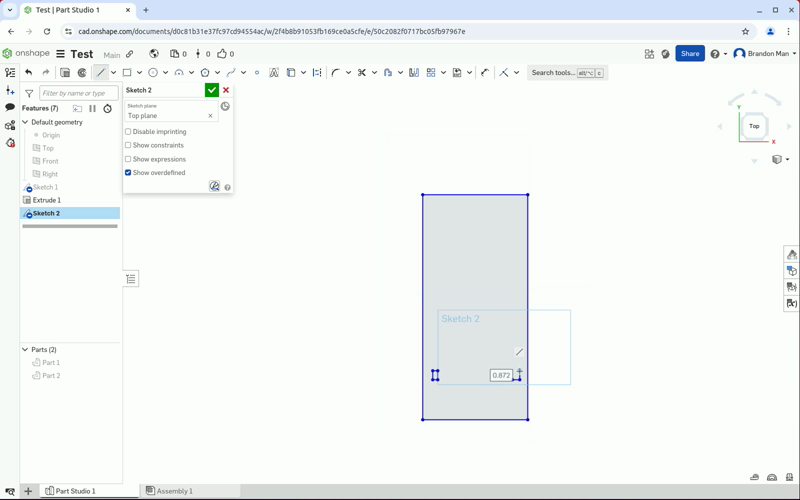
scroll(-6)
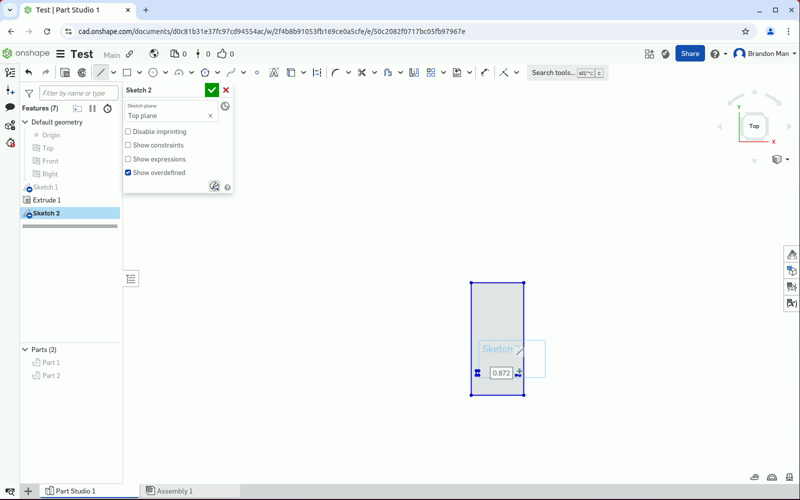
key_up(shift)
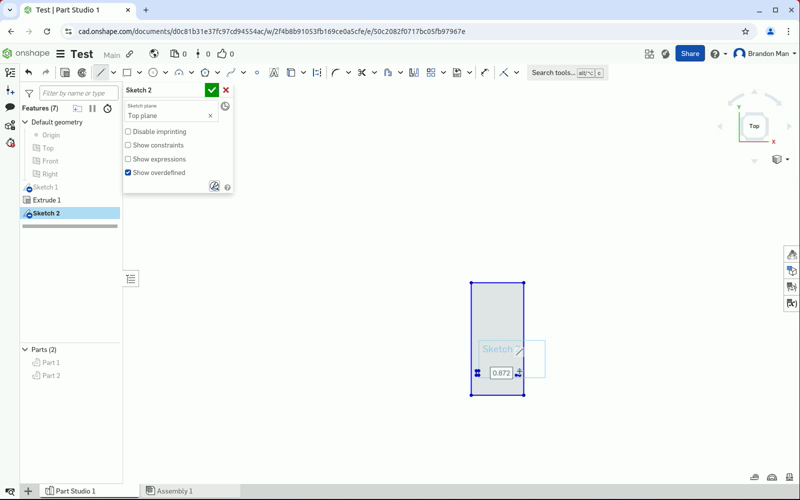
key_down(shift)
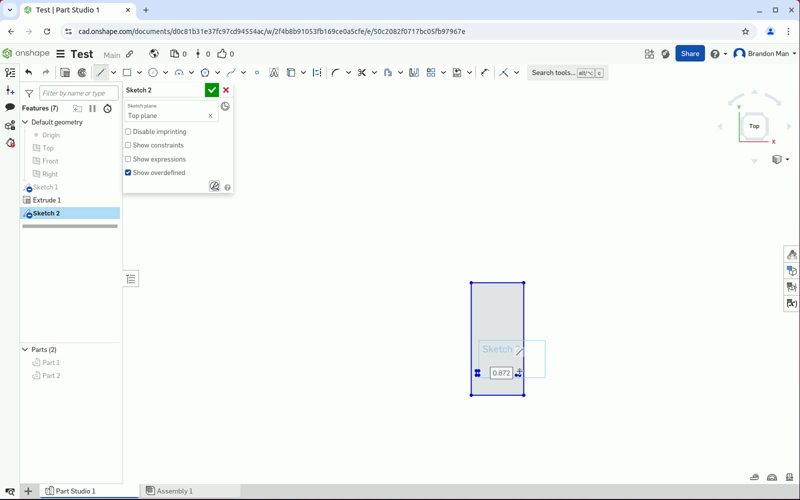
mouse_move(549, 370)
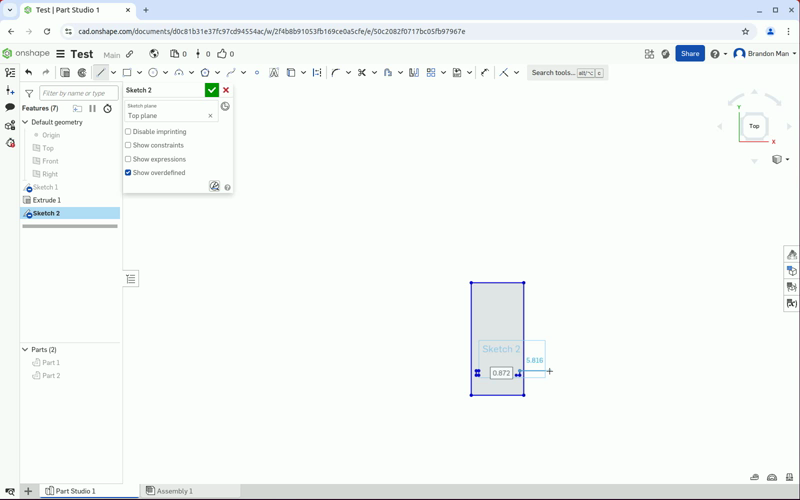
mouse_move(516, 370)
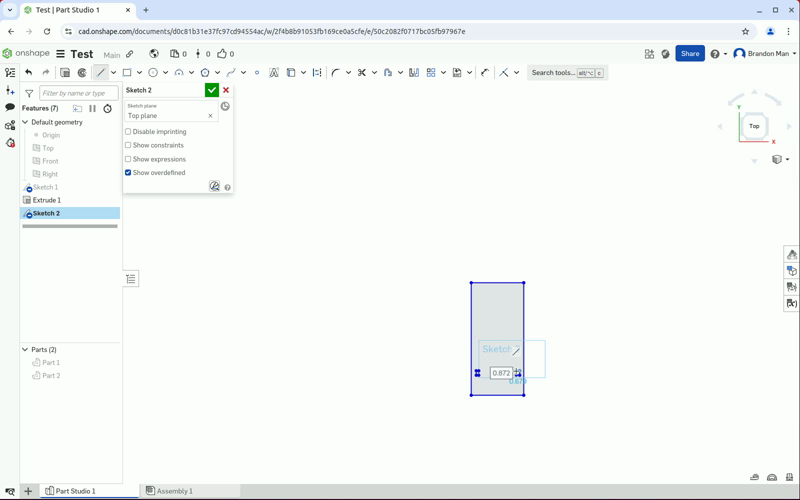
scroll(6)
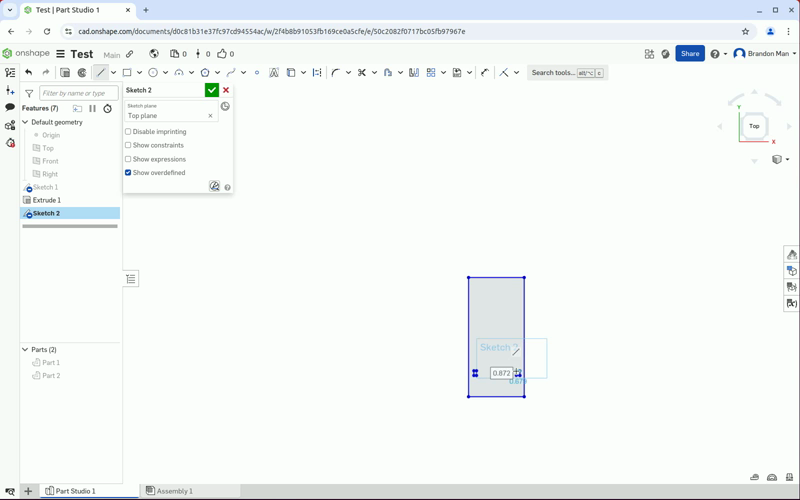
scroll(6)
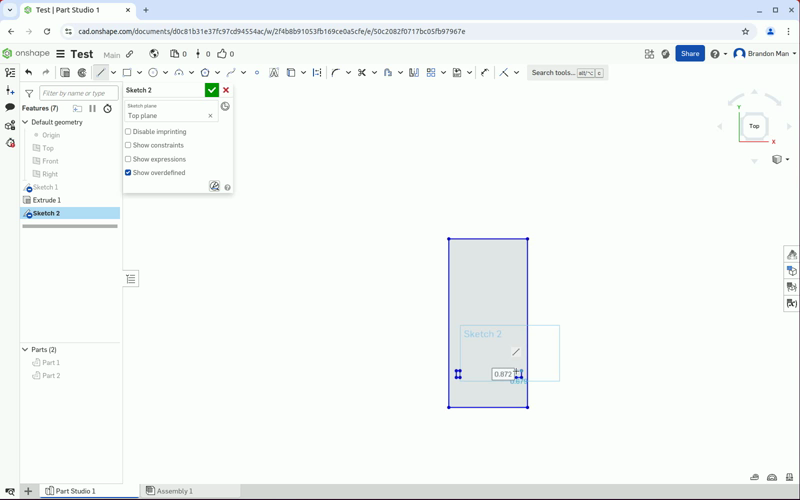
scroll(6)
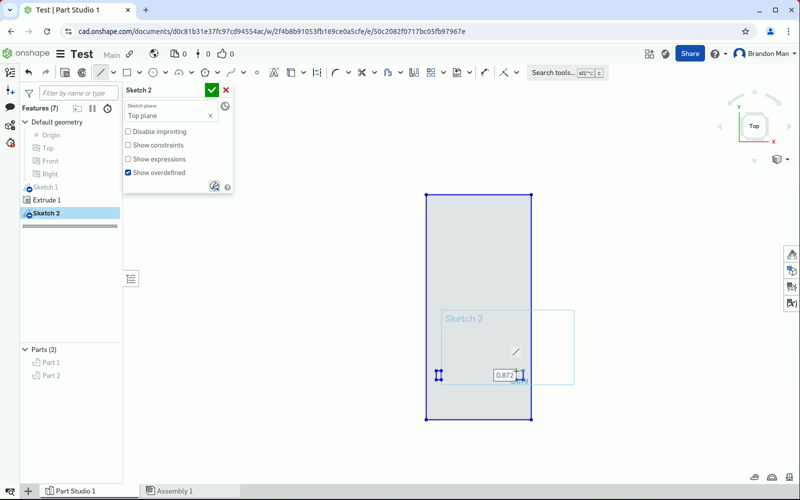
scroll(6)
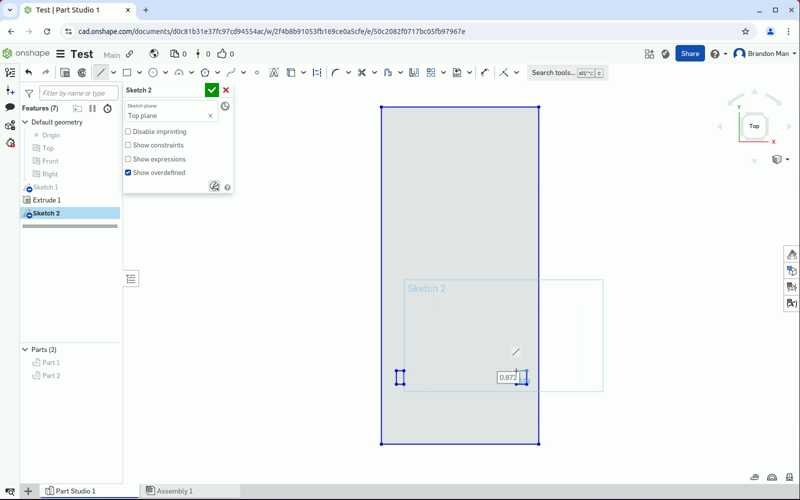
scroll(6)
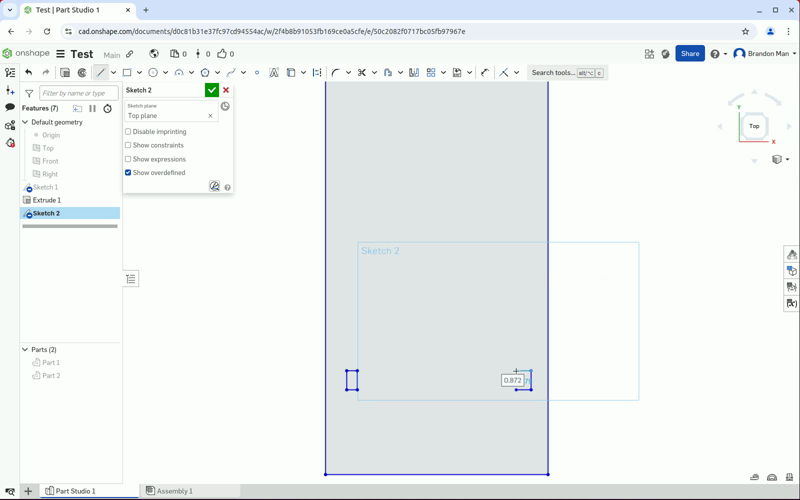
scroll(6)
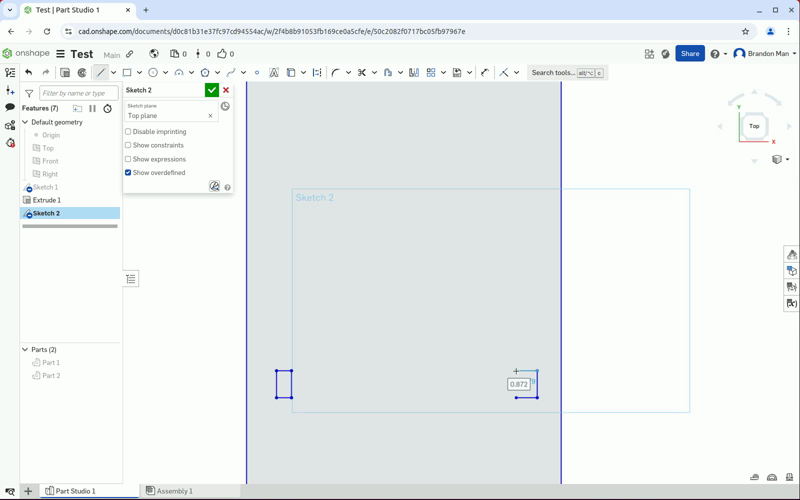
scroll(6)
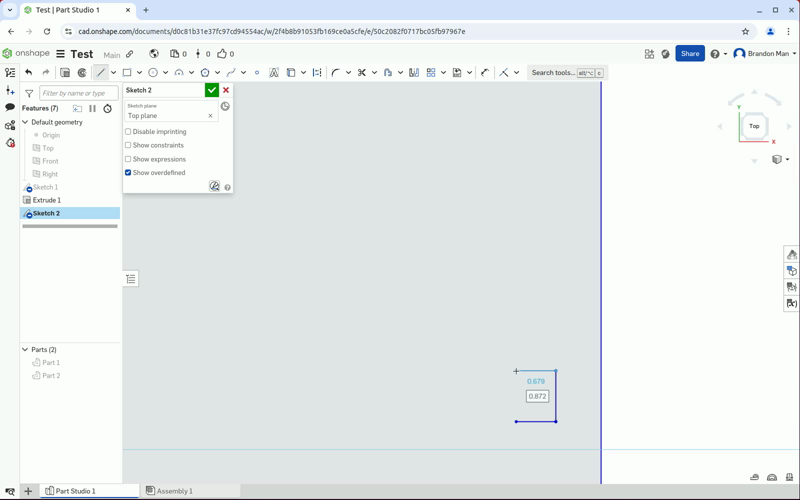
click(516, 370)
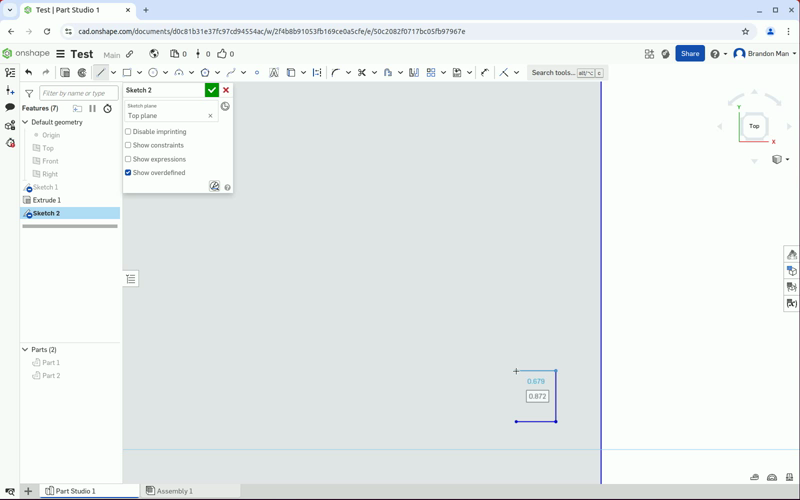
scroll(-6)
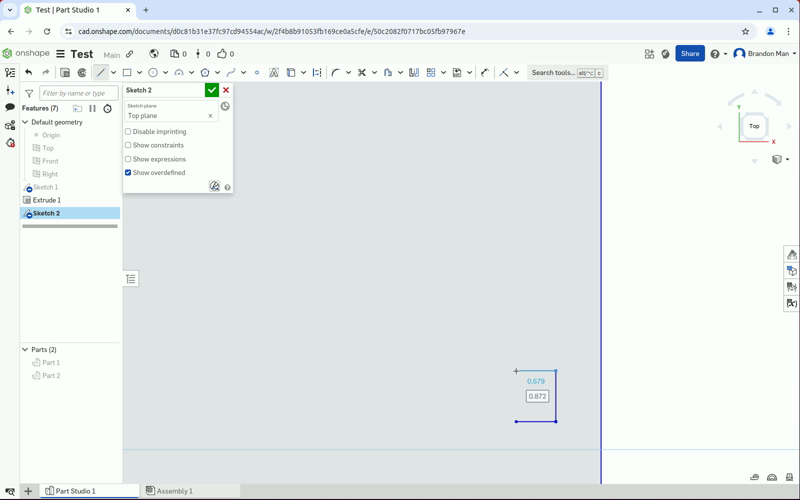
scroll(-6)
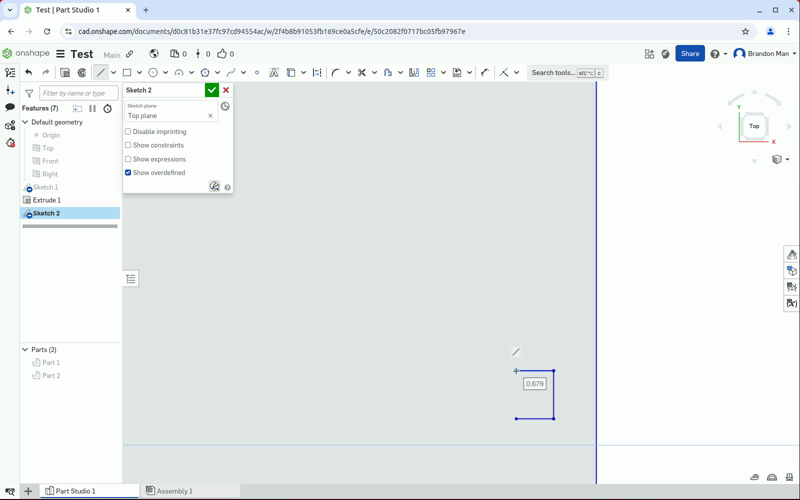
scroll(-6)
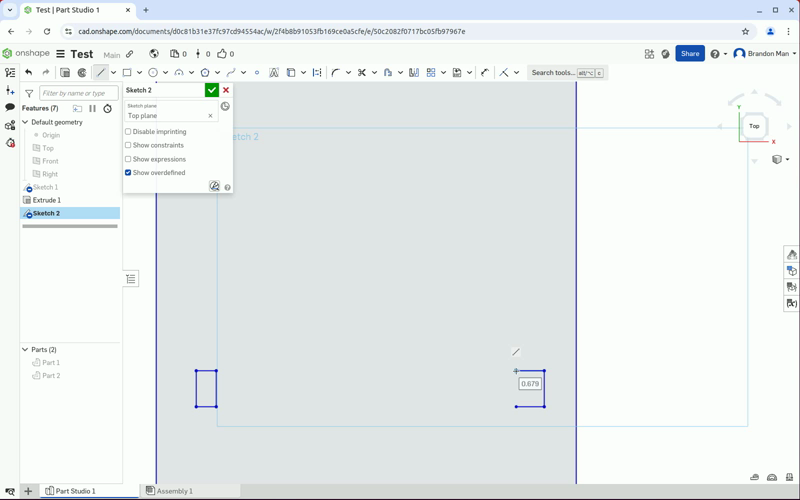
scroll(-6)
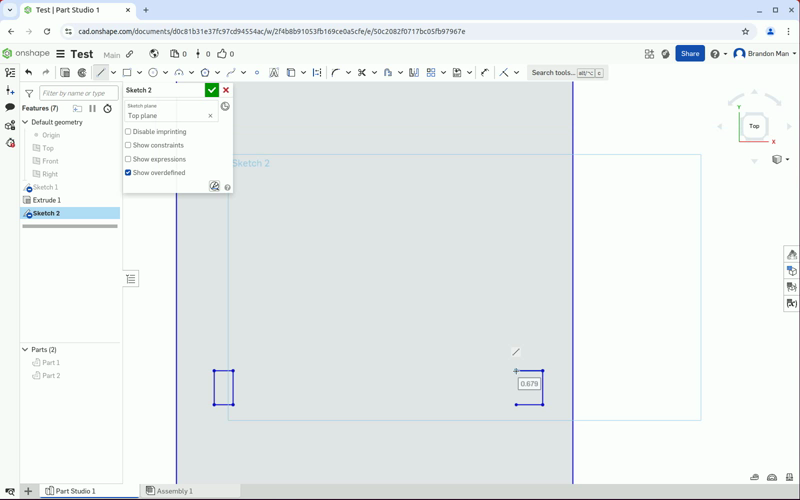
scroll(-6)
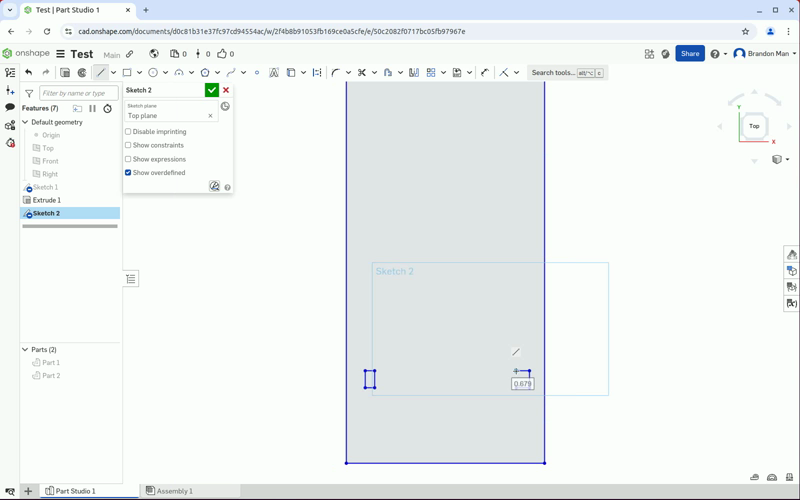
scroll(-6)
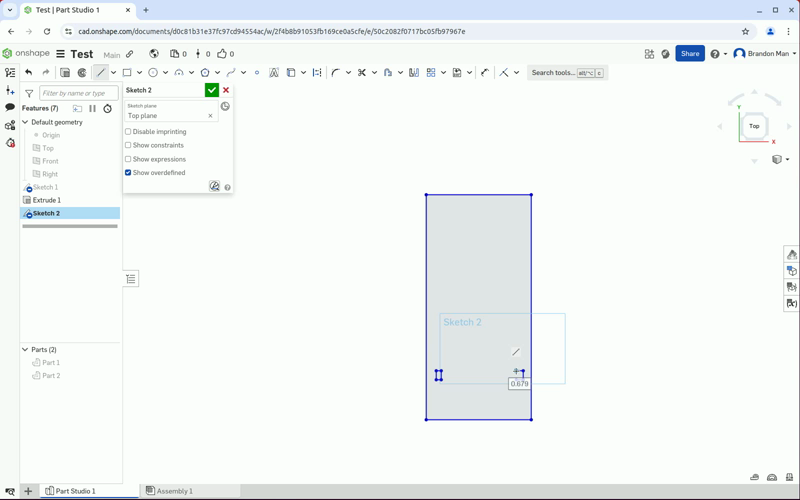
scroll(-6)
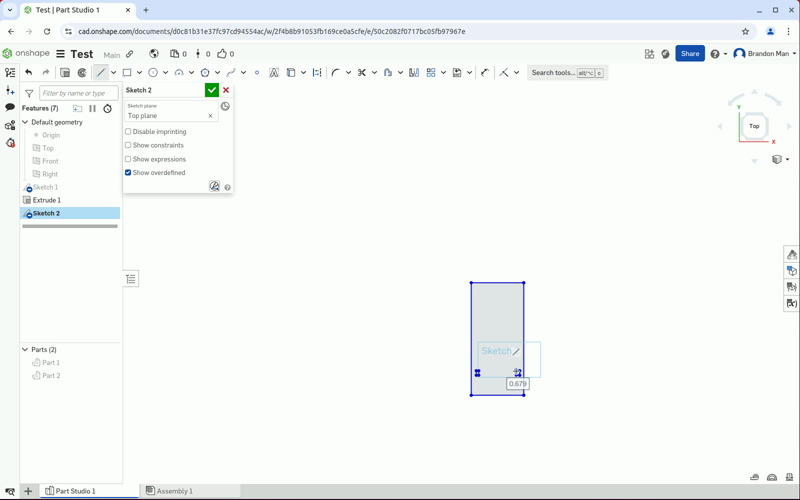
key_up(shift)
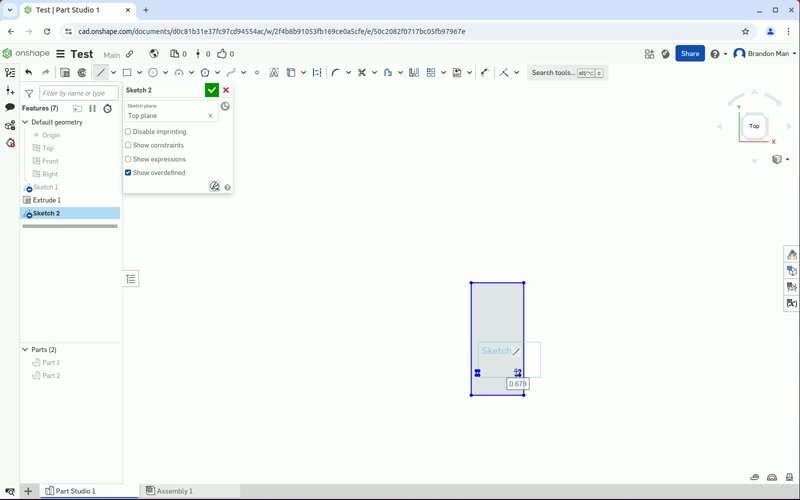
mouse_move(546, 370)
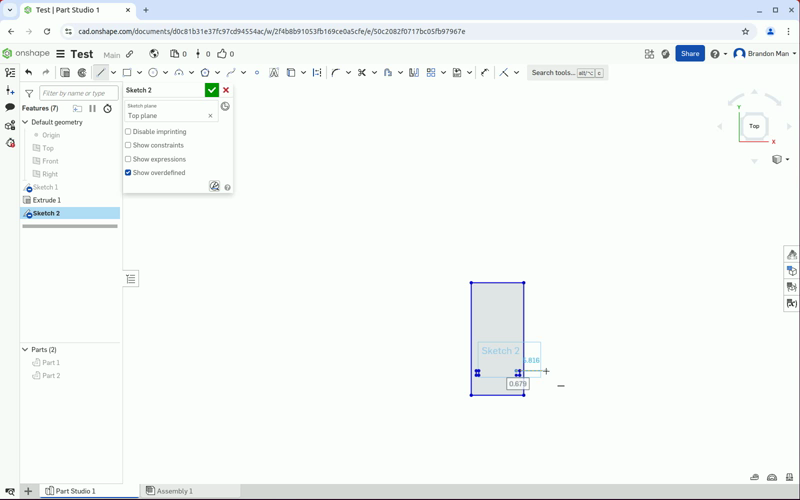
key_down(shift)
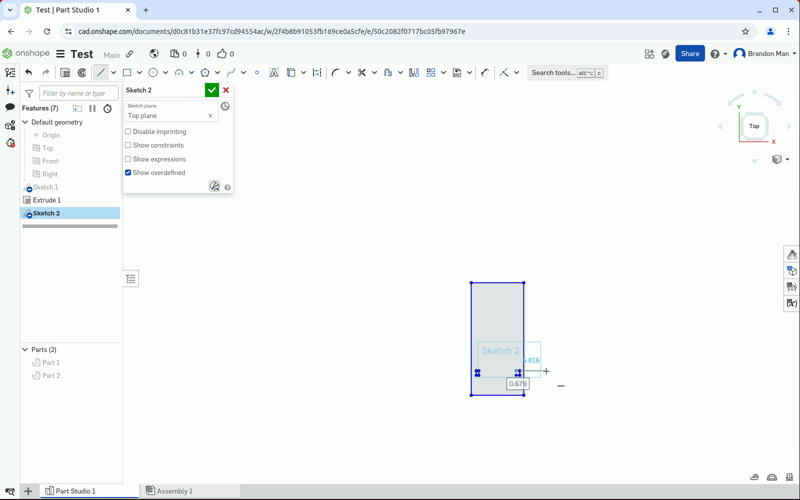
mouse_move(516, 375)
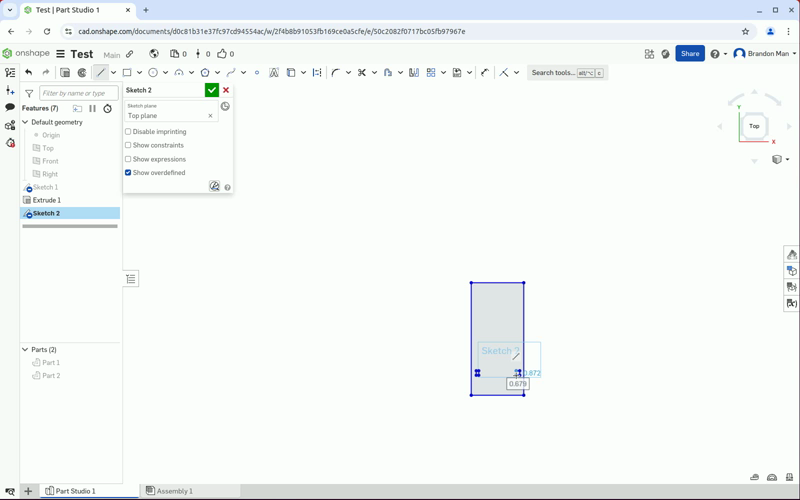
scroll(6)
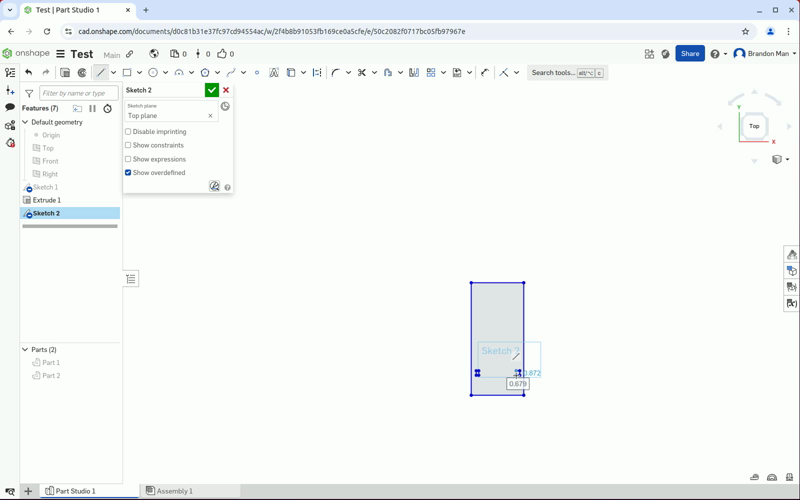
scroll(6)
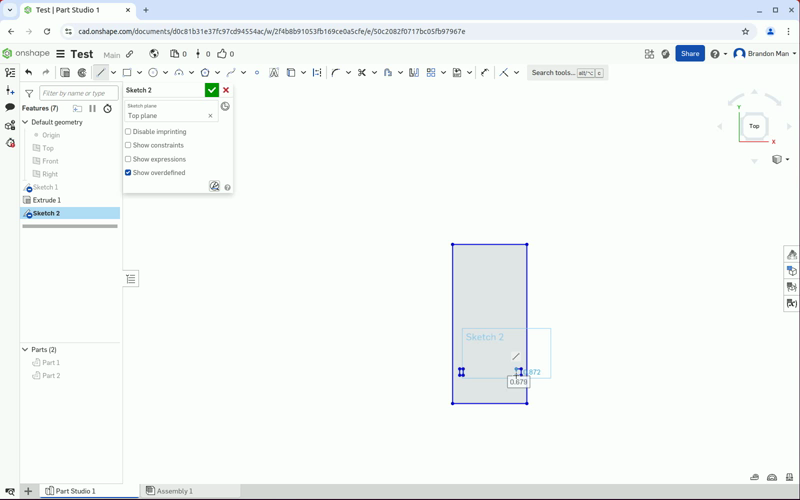
scroll(6)
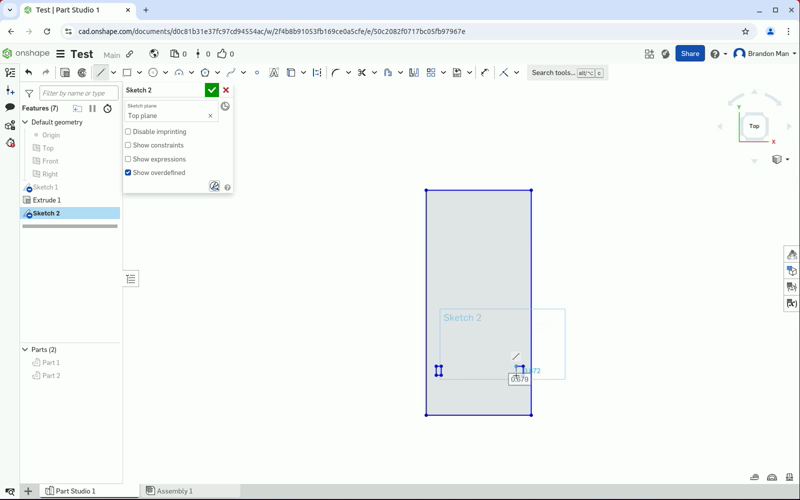
scroll(6)
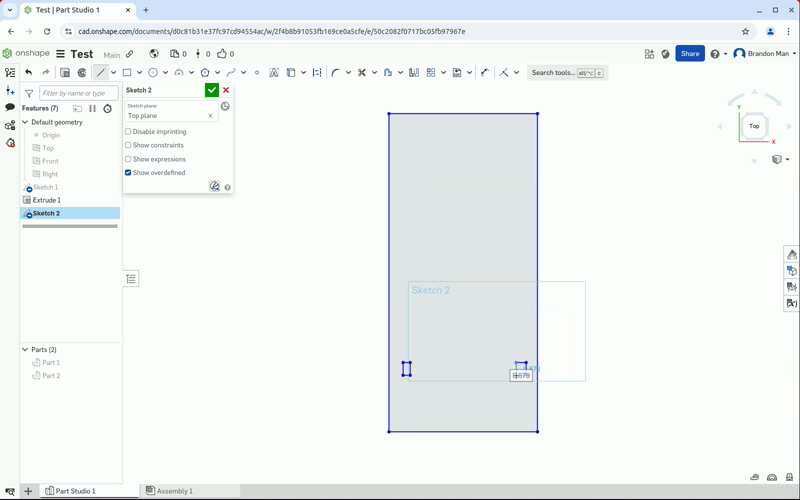
scroll(6)
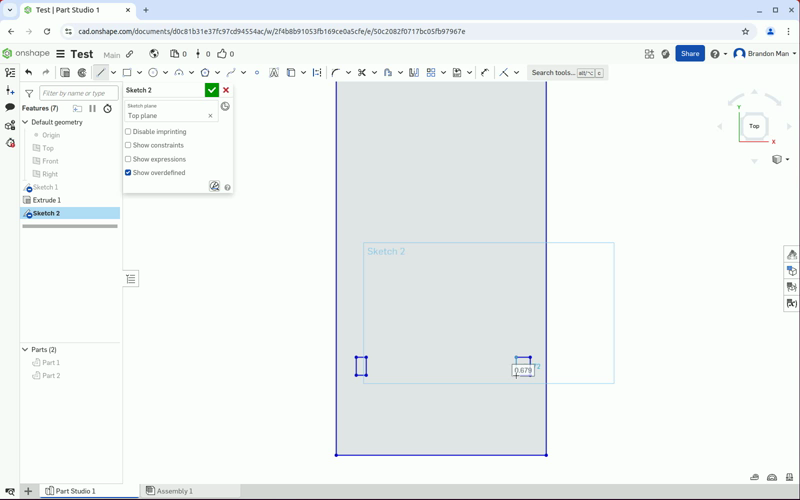
scroll(6)
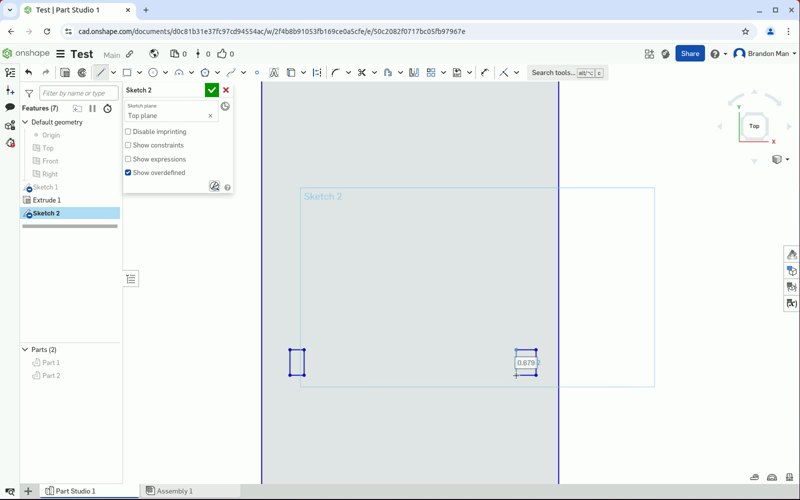
scroll(6)
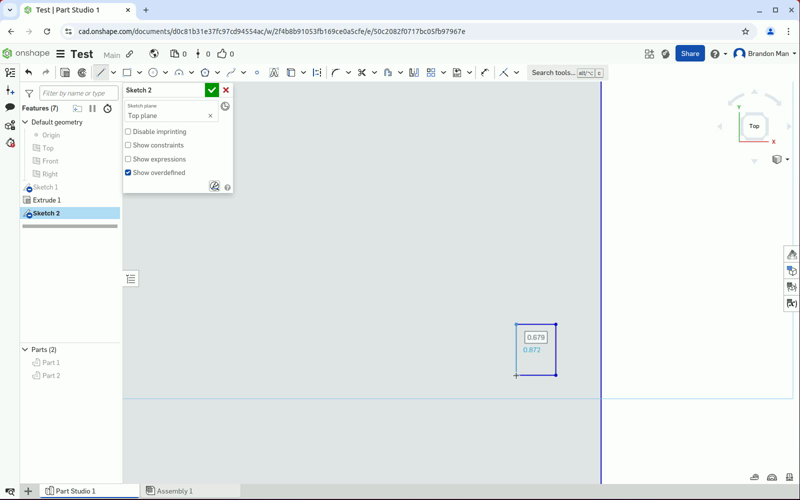
key_up(shift)
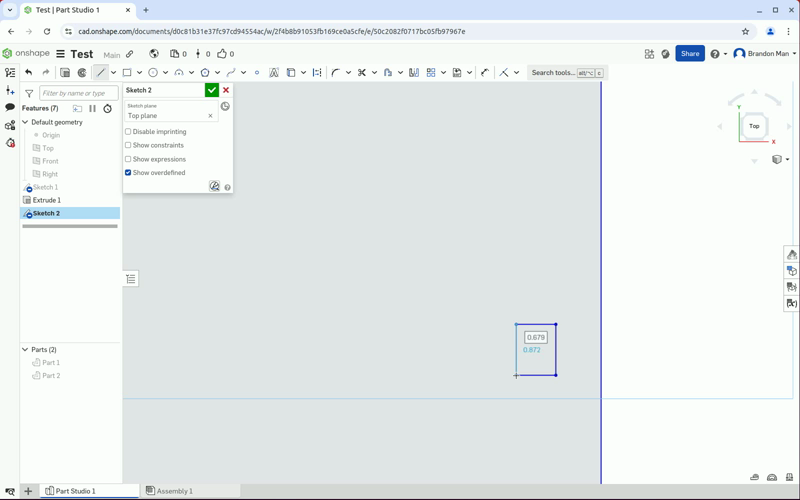
click(516, 375)
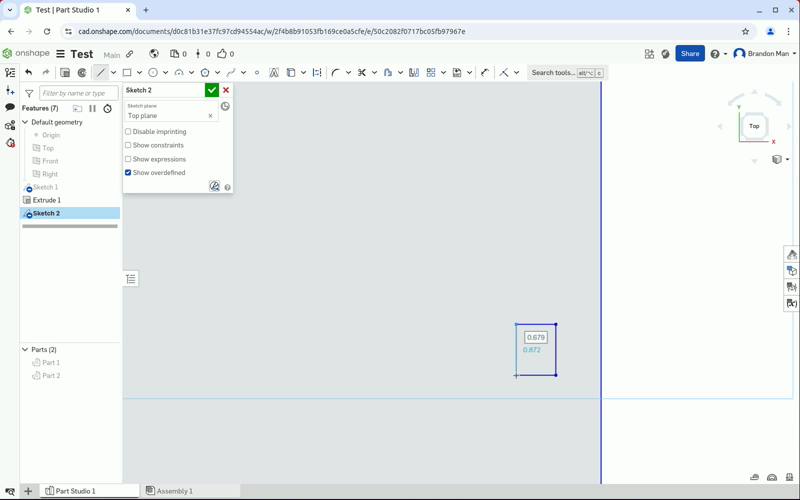
scroll(-6)
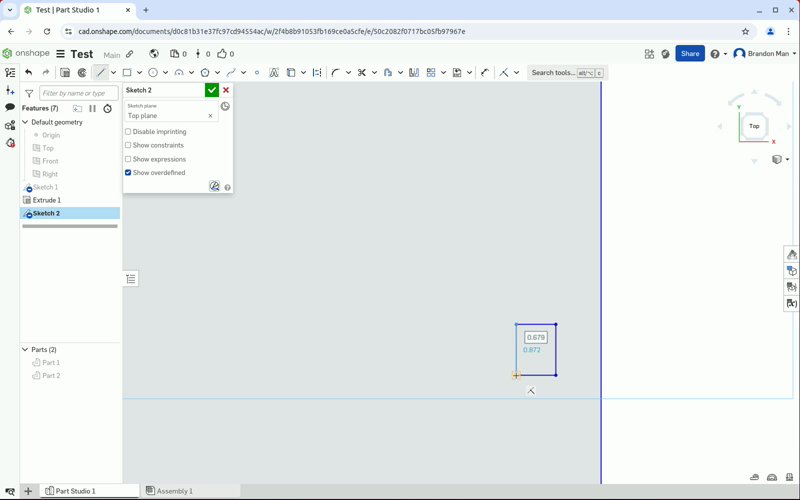
scroll(-6)
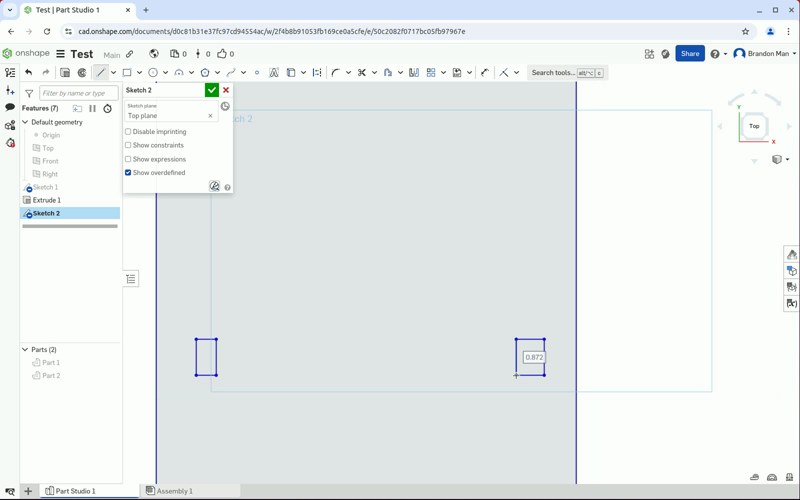
scroll(-6)
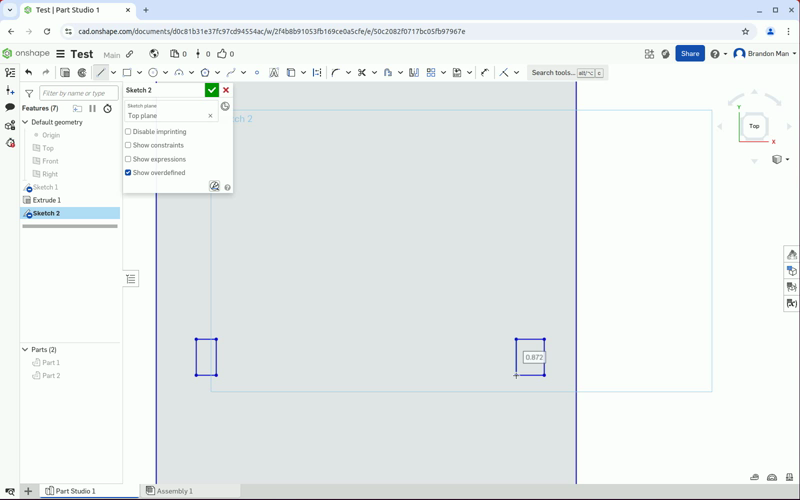
scroll(-6)
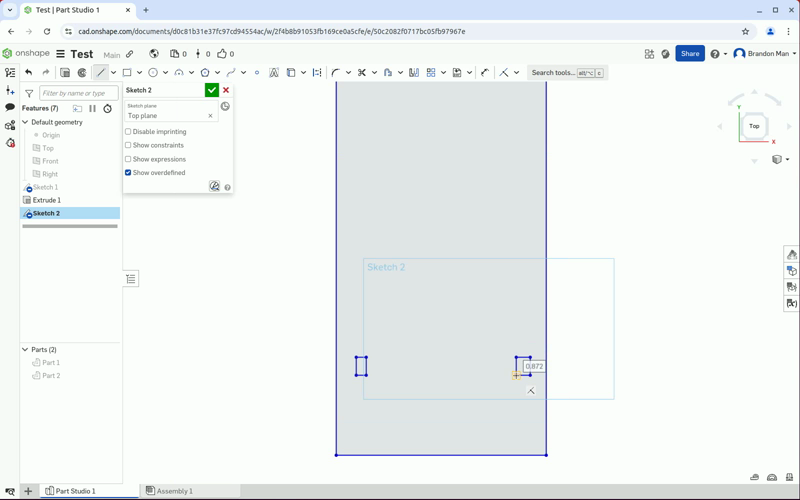
scroll(-6)
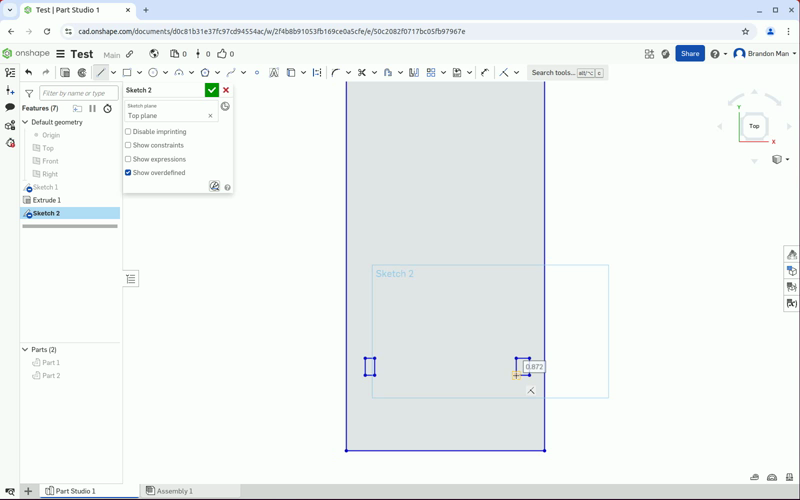
scroll(-6)
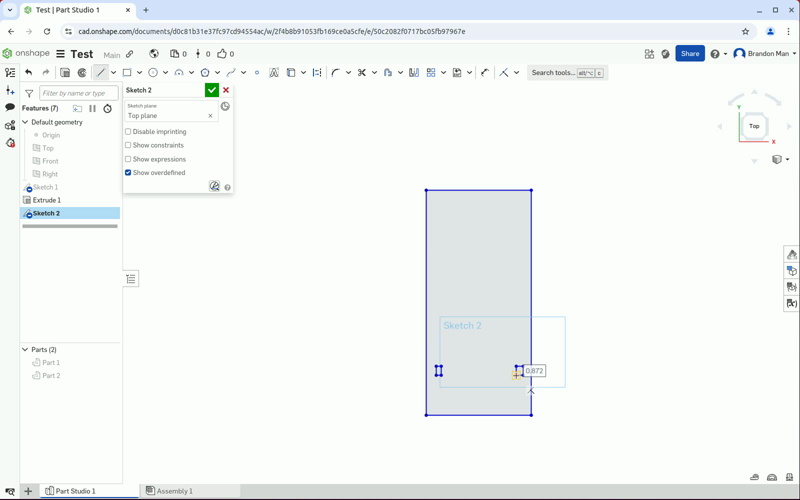
scroll(-6)
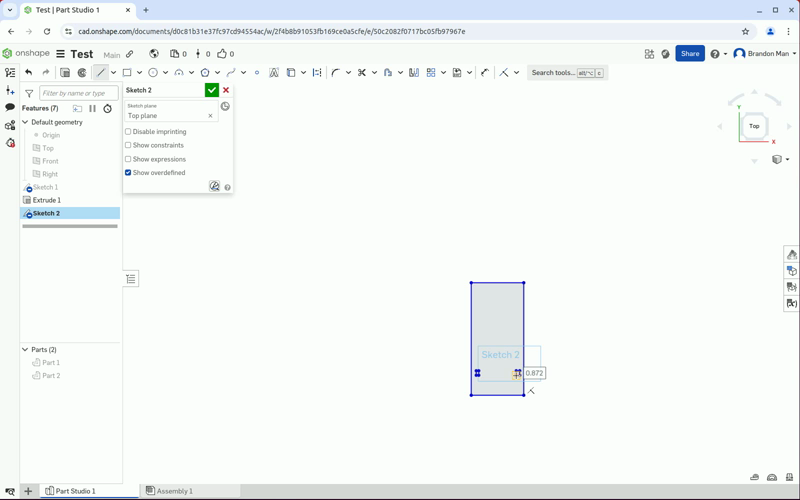
key(esc)
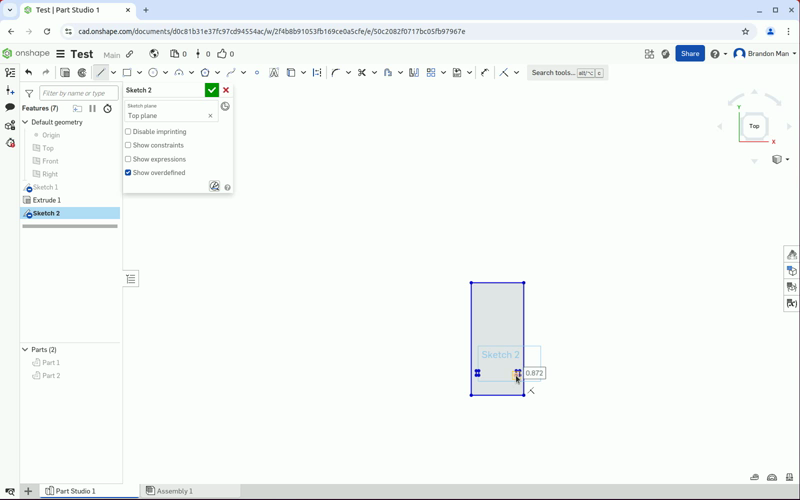
mouse_move(506, 359)
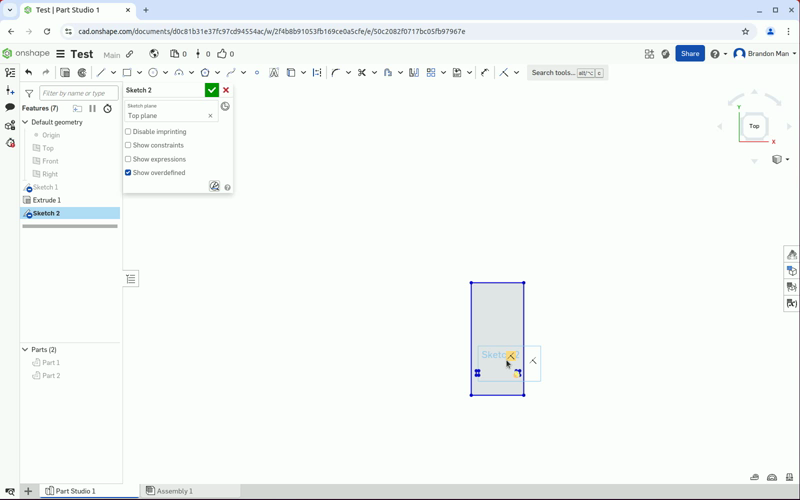
click(506, 359)
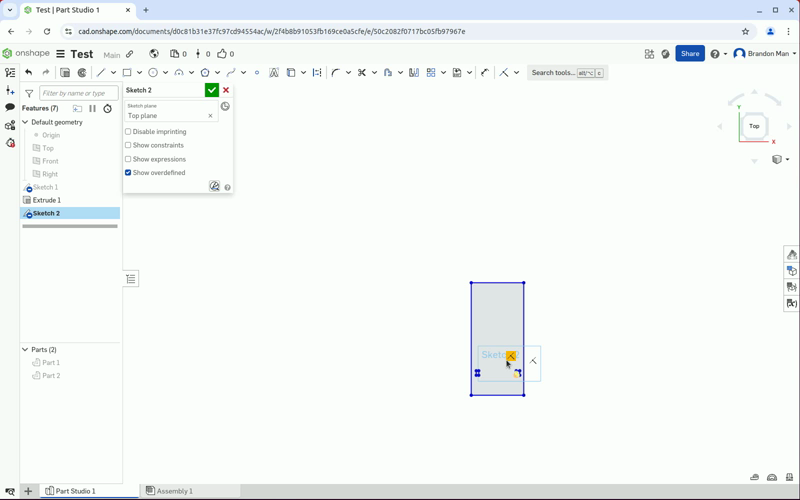
mouse_move(73, 352)
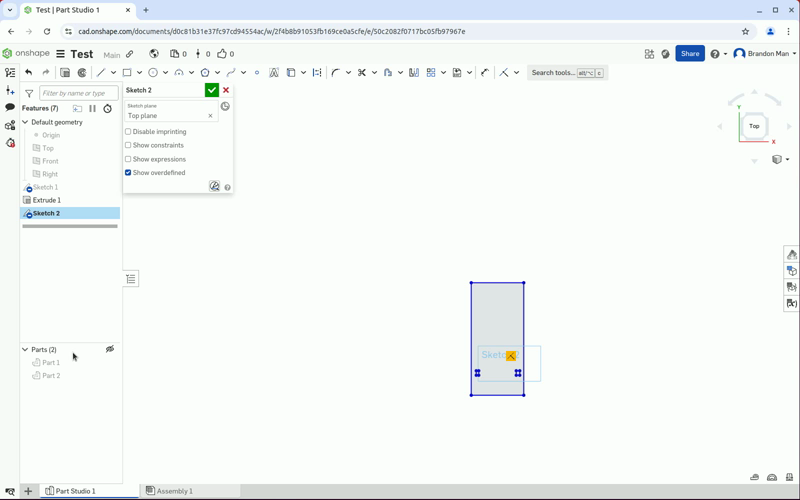
key(shift+y)
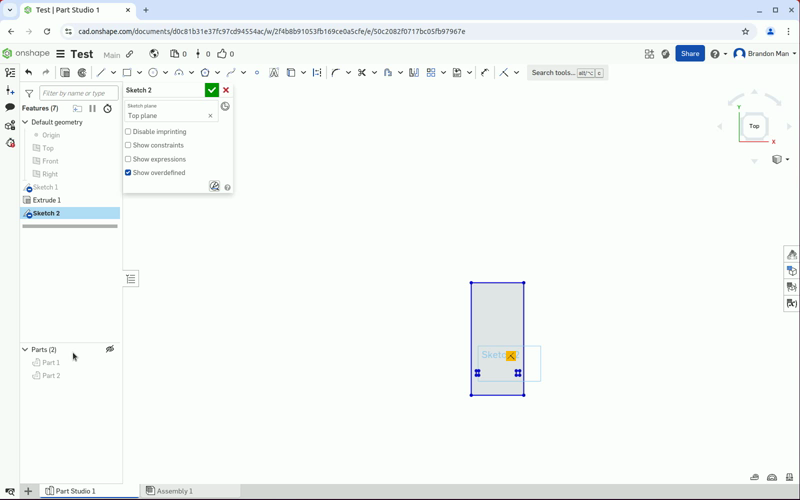
key(shift+e)
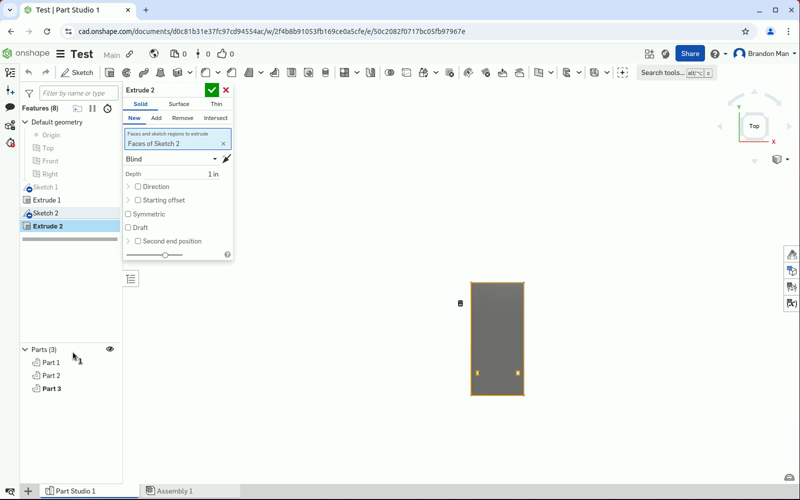
mouse_move(143, 106)
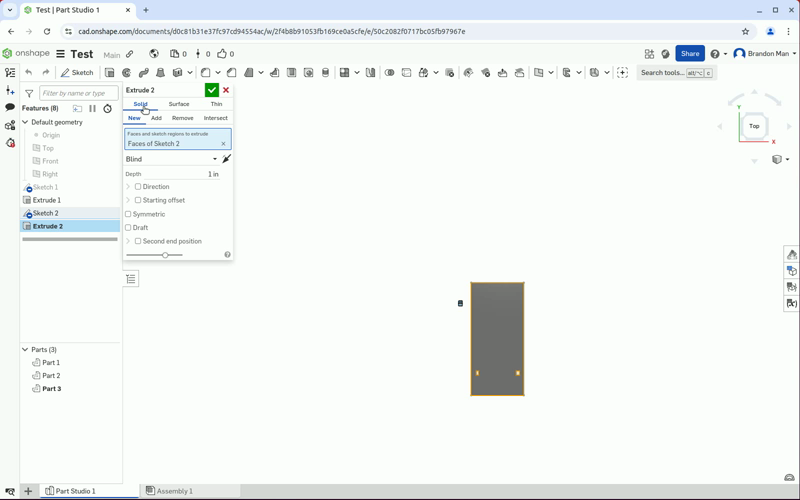
click(143, 106)
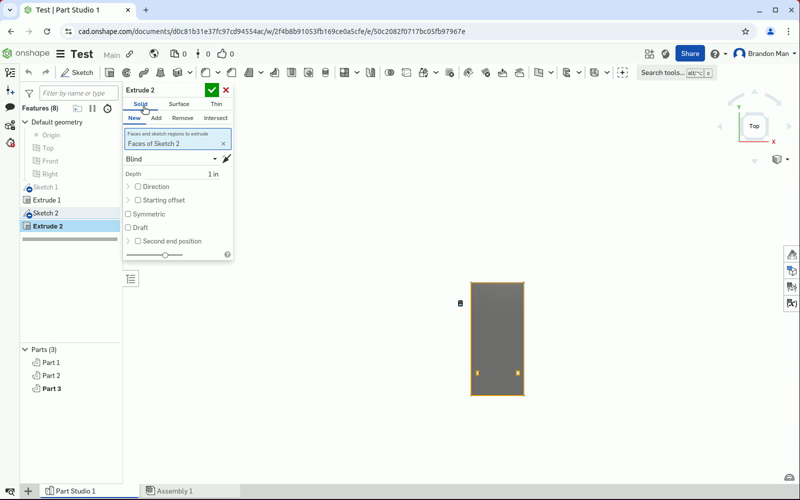
mouse_move(137, 120)
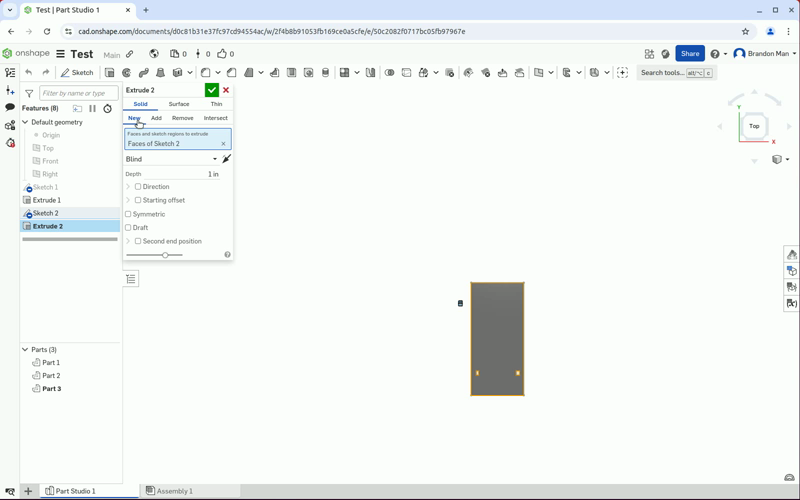
click(137, 120)
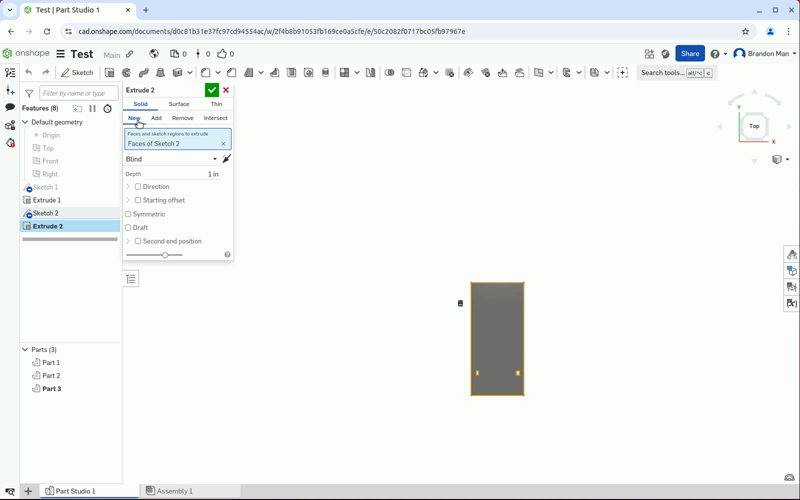
key(tab, 4)
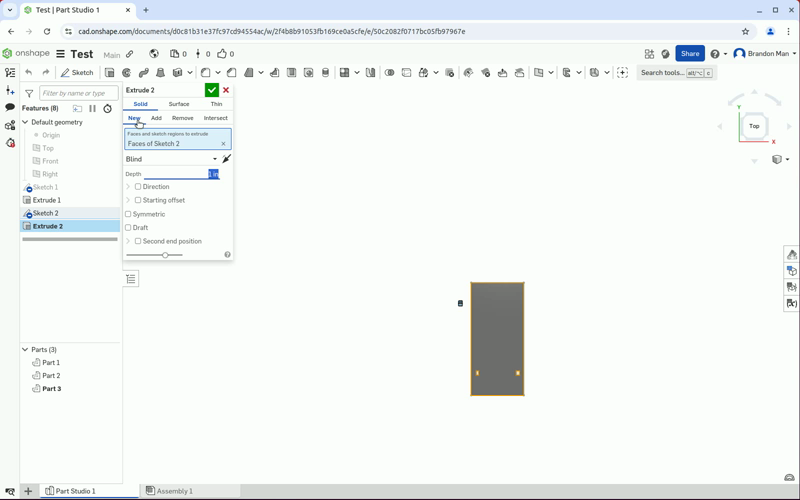
text(0.722)
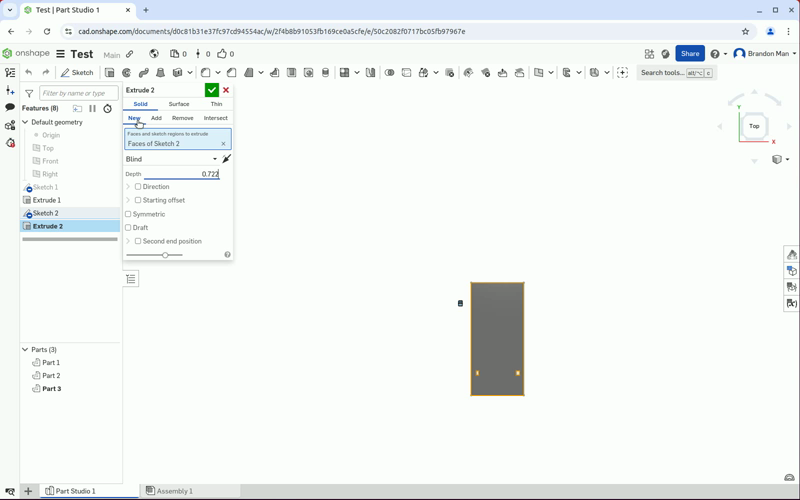
key(enter)
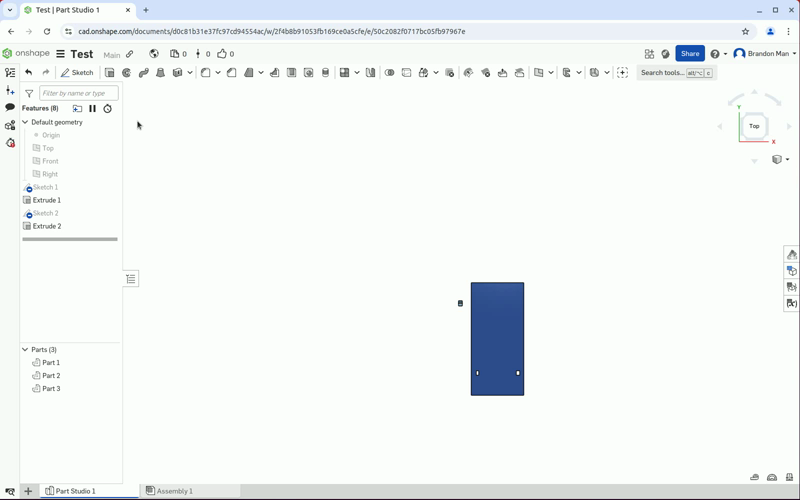
key(shift+h)
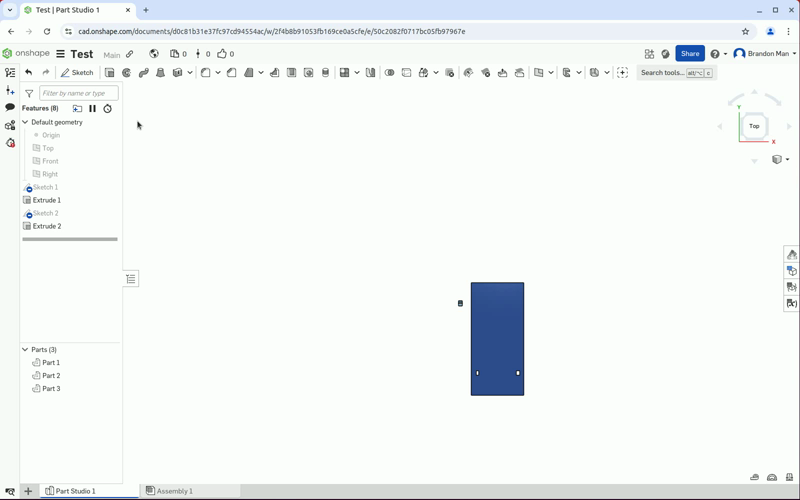
key(shift+h)
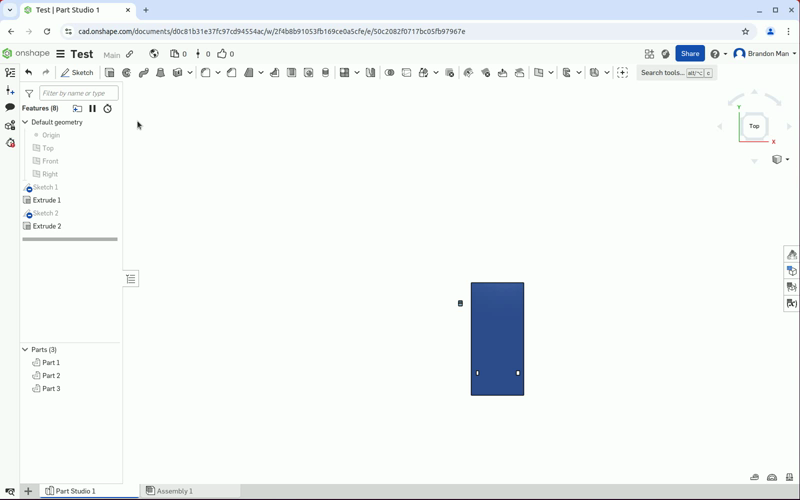
key(shift+7)
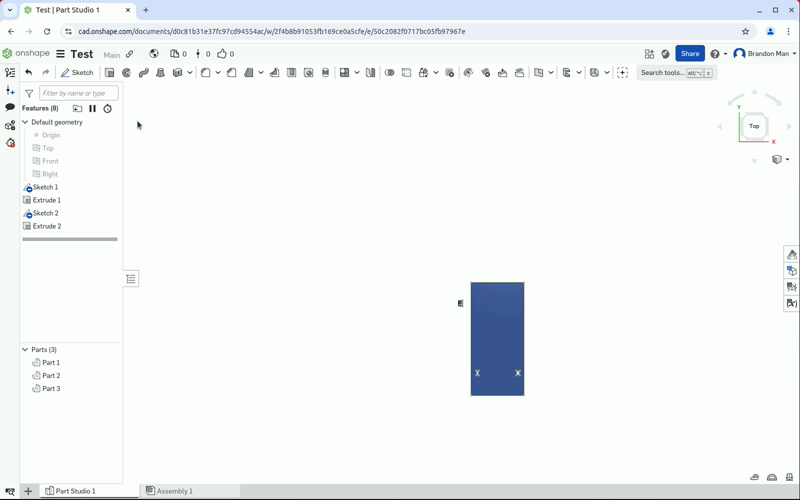
key(up, 3)
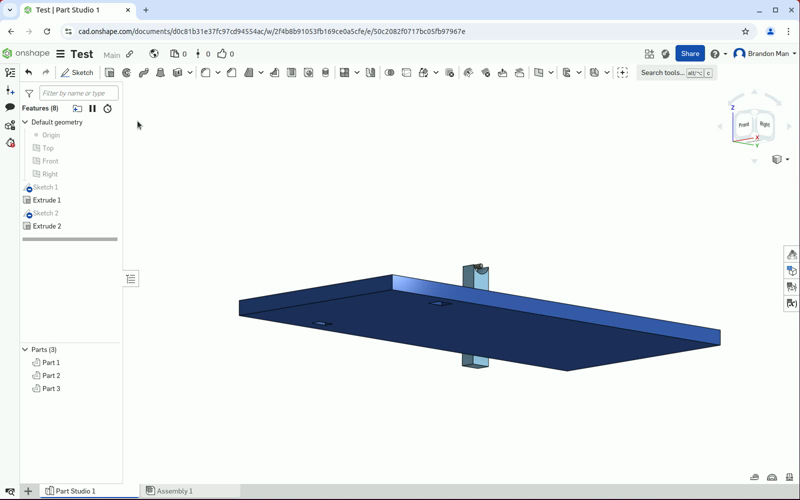
key(left, 3)
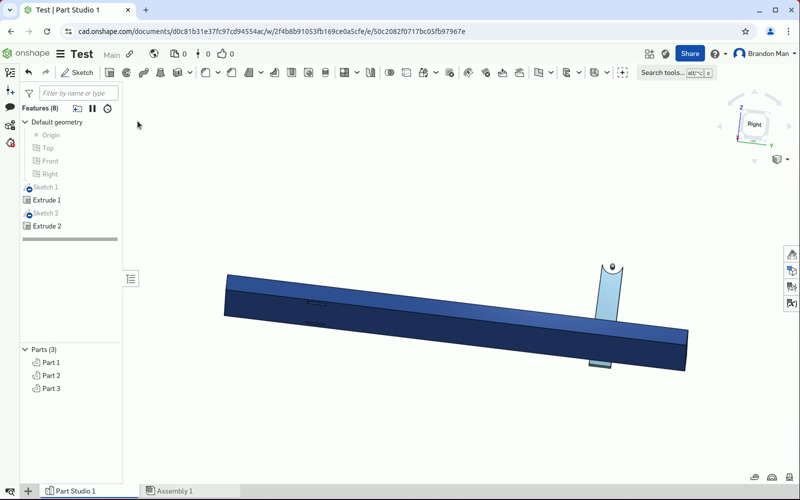
key(right, 3)
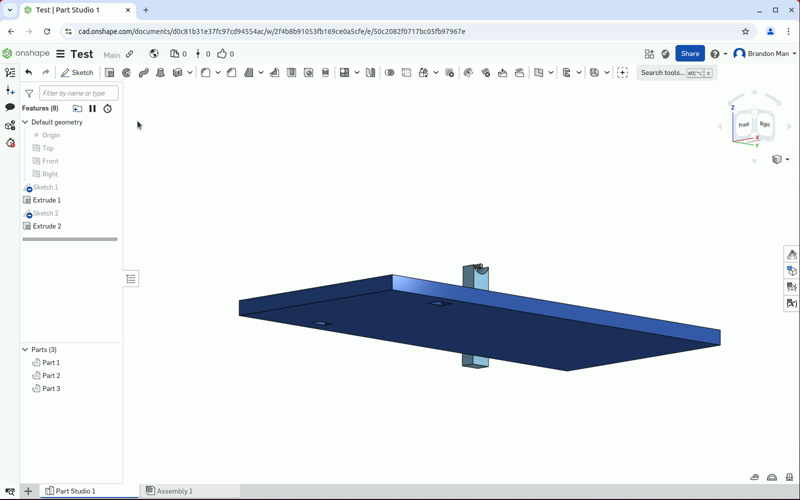
key(down, 3)
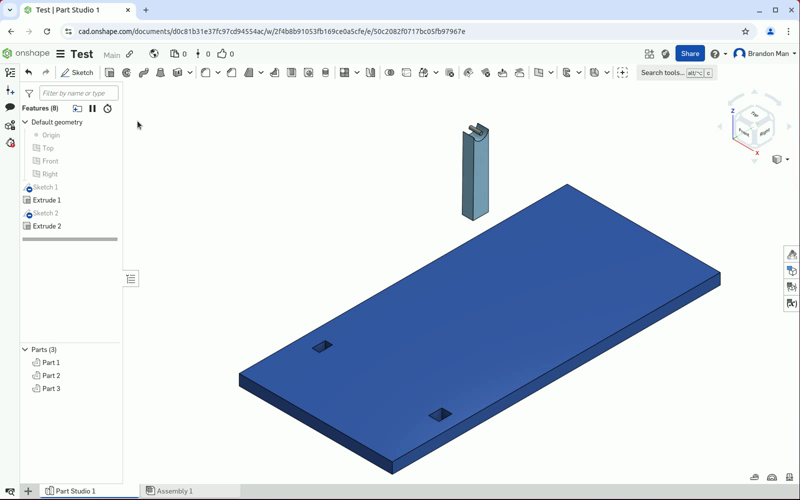
mouse_move(73, 189)
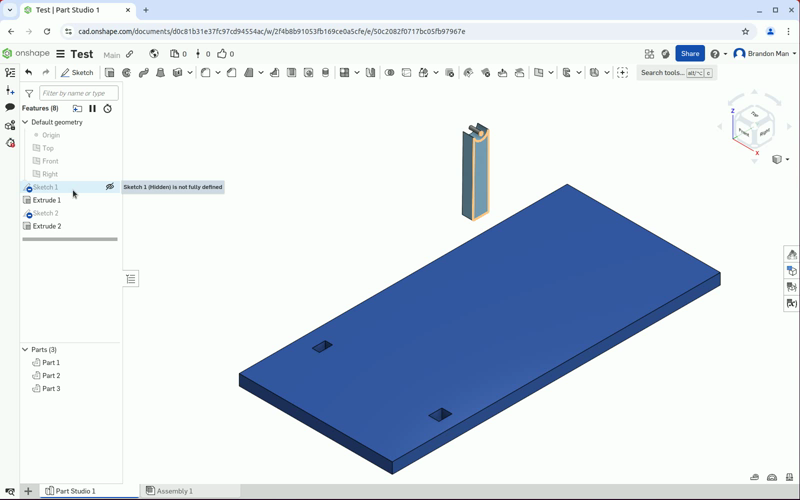
click(73, 189)